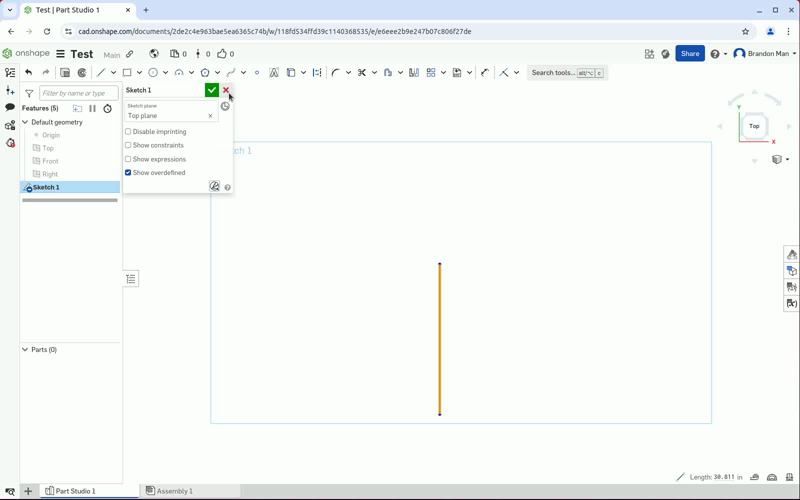
key(shift+h)
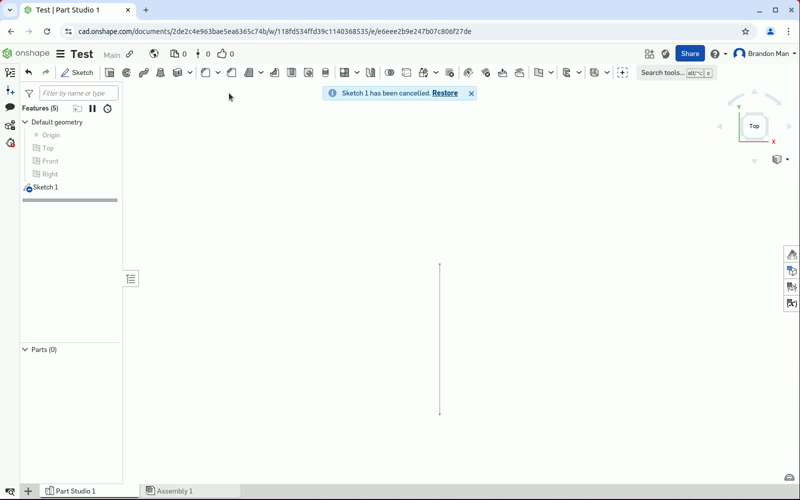
key(shift+s)
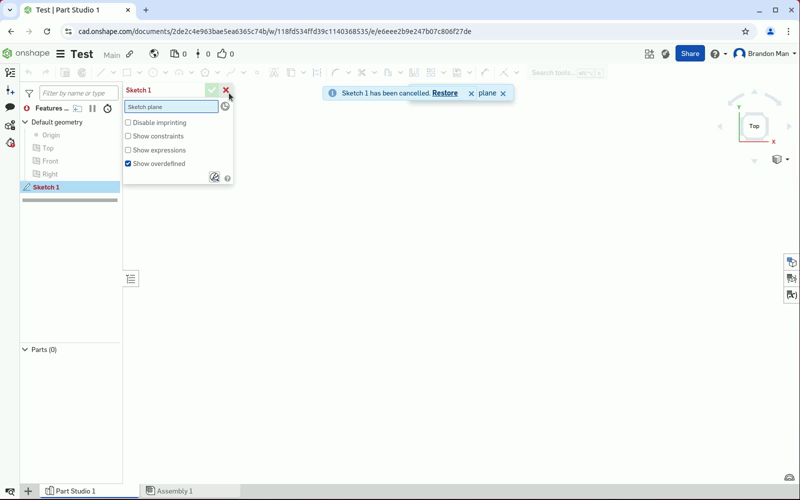
mouse_move(73, 150)
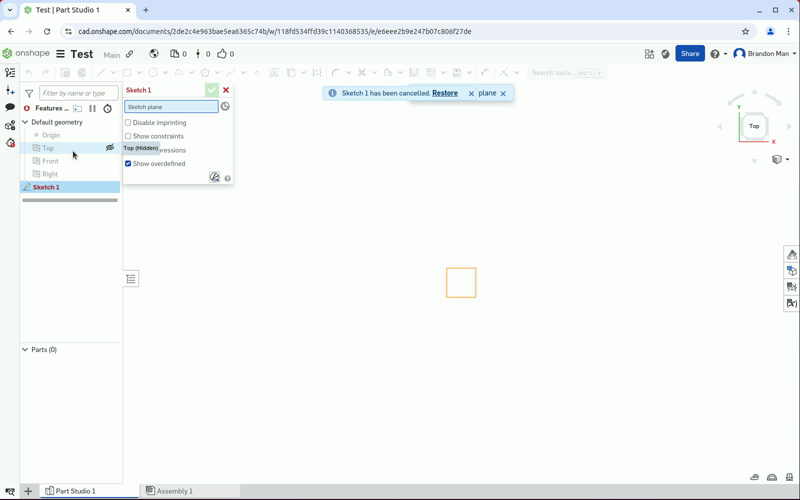
click(73, 150)
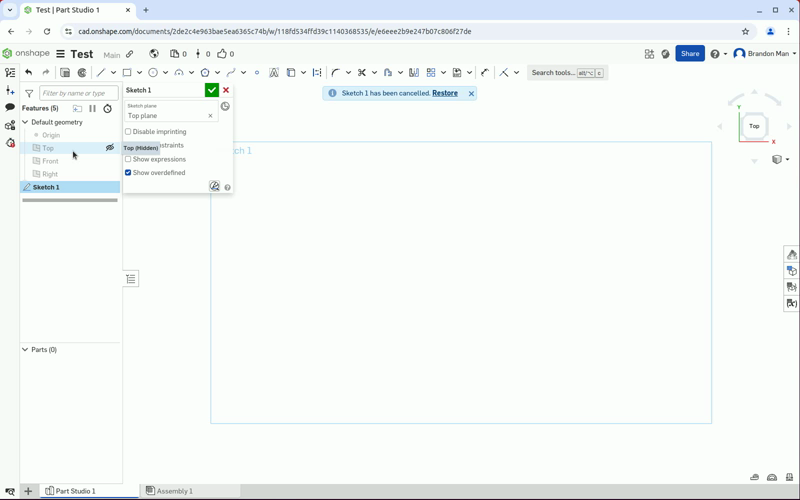
mouse_move(73, 352)
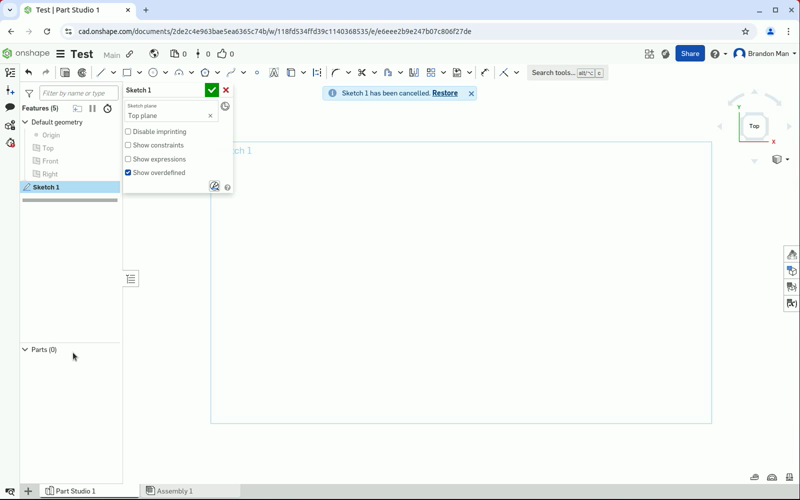
key(y)
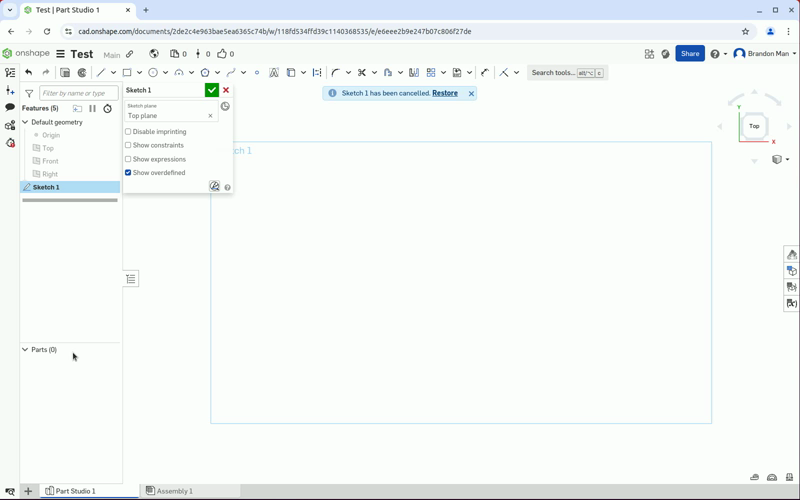
key(l)
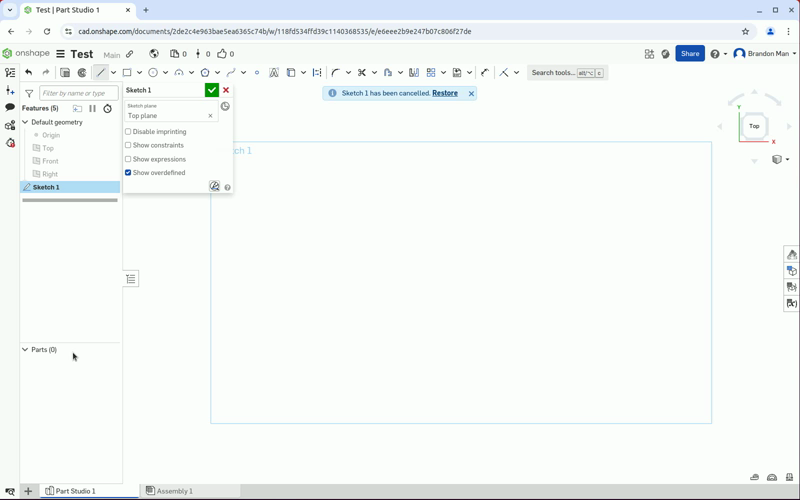
key_down(shift)
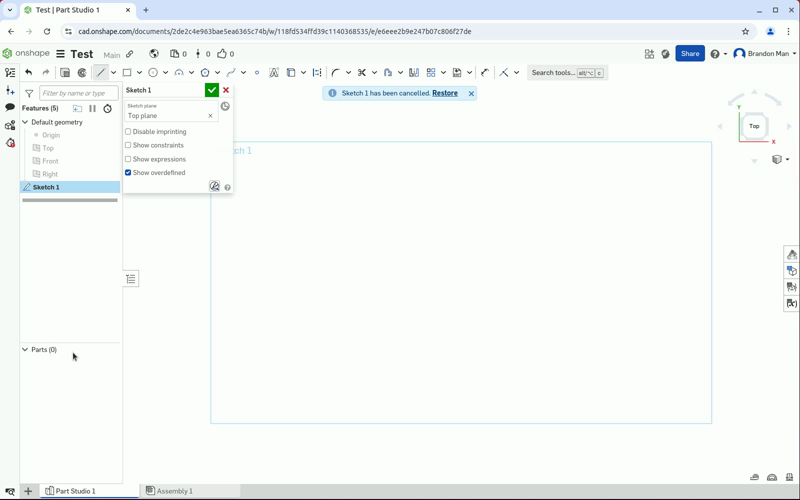
mouse_move(348, 295)
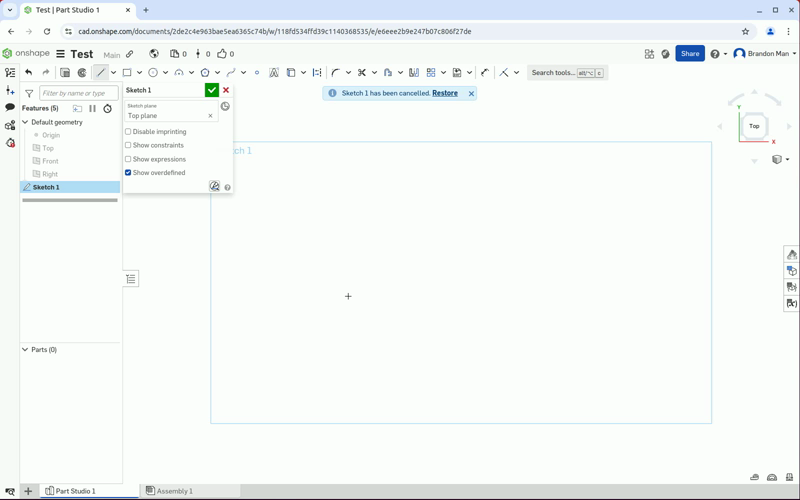
click(348, 295)
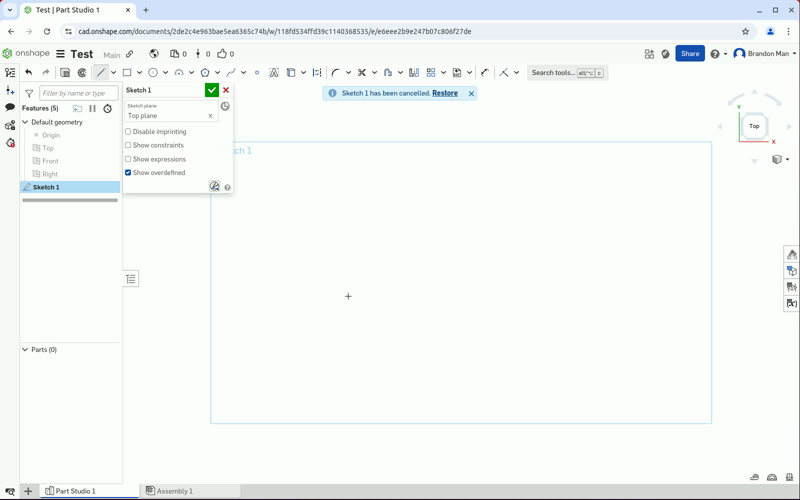
key_up(shift)
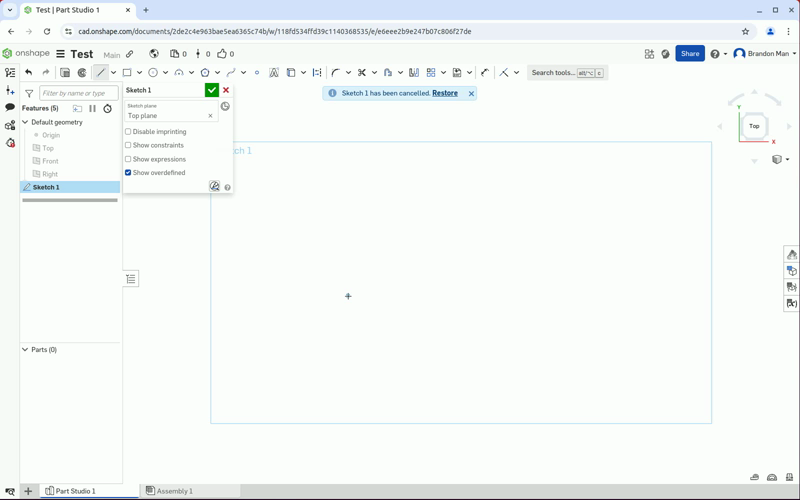
key_down(shift)
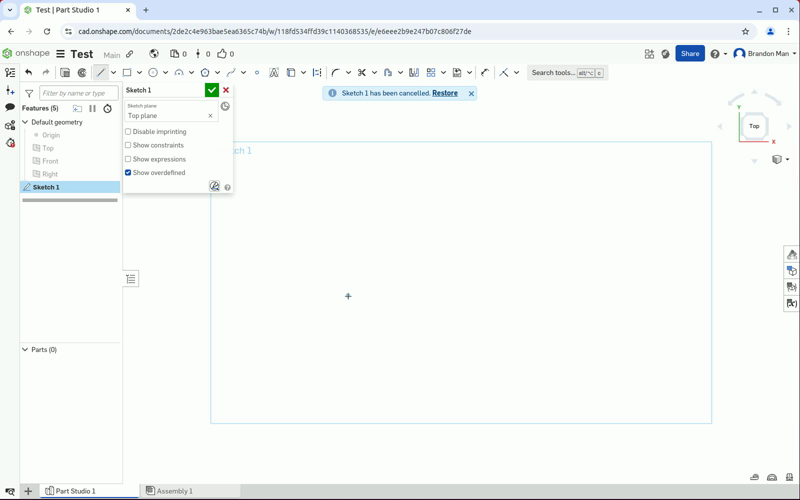
mouse_move(572, 295)
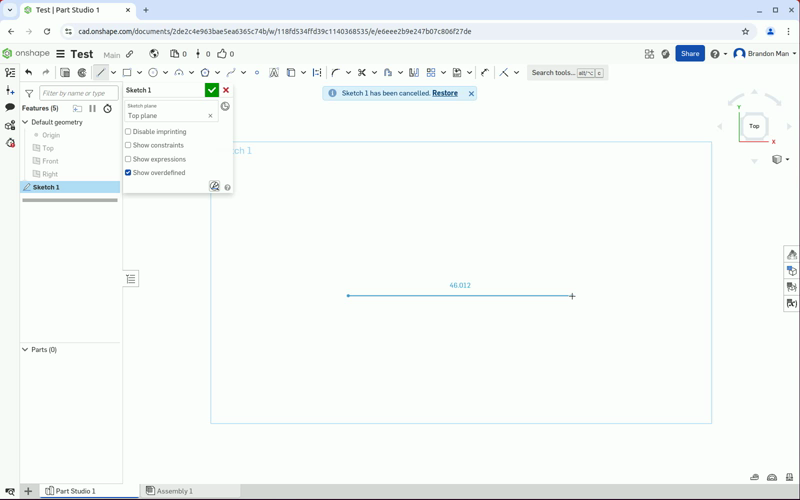
click(572, 295)
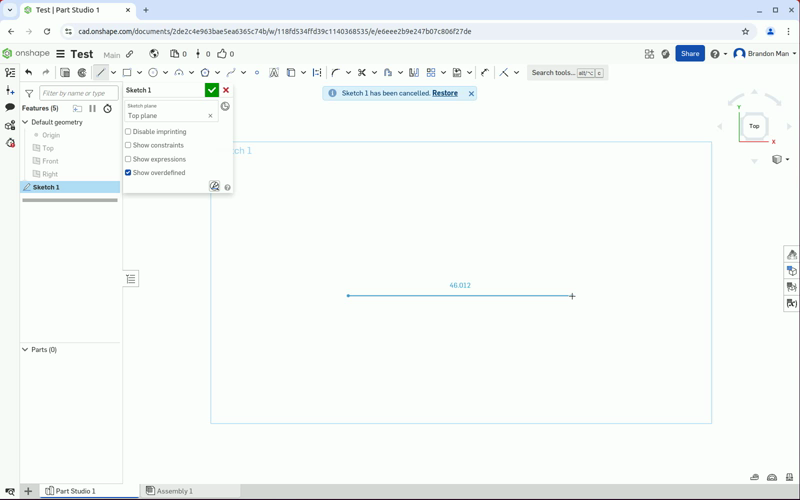
key_up(shift)
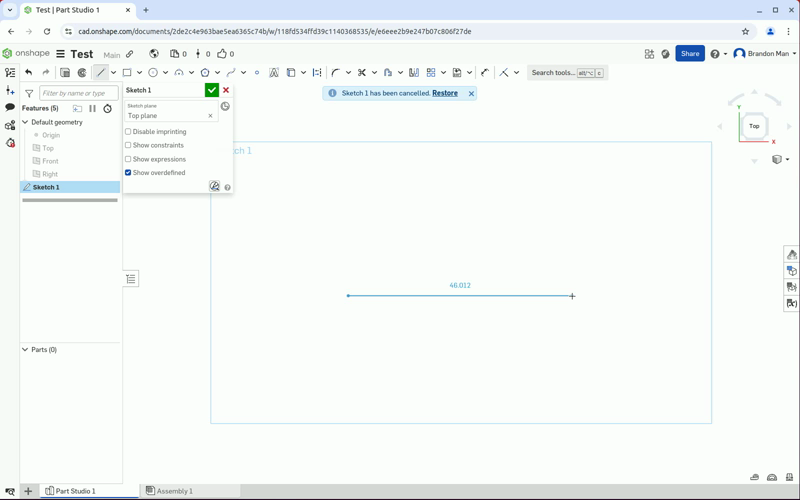
key_down(shift)
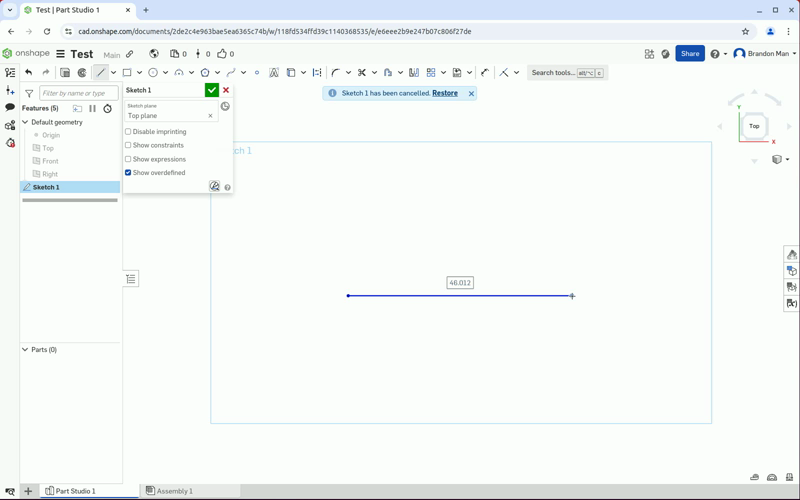
mouse_move(589, 295)
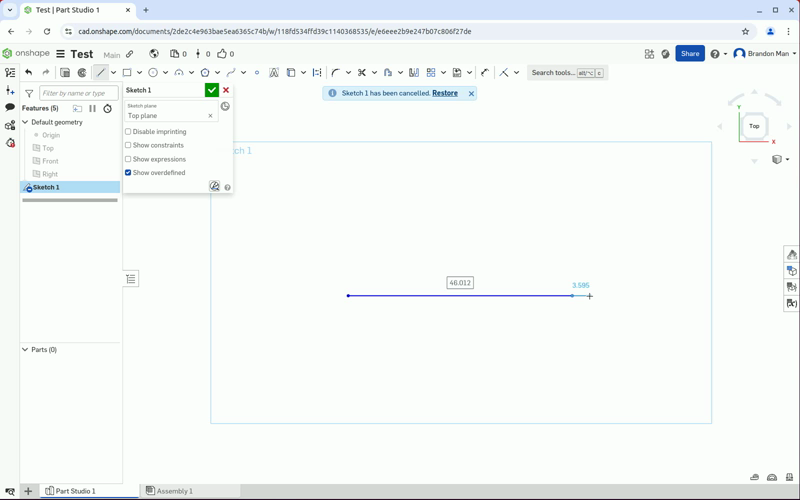
mouse_move(572, 270)
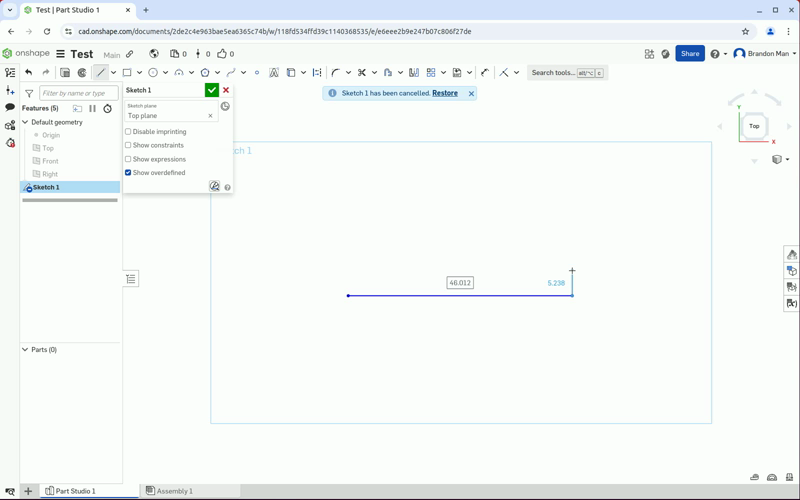
click(572, 270)
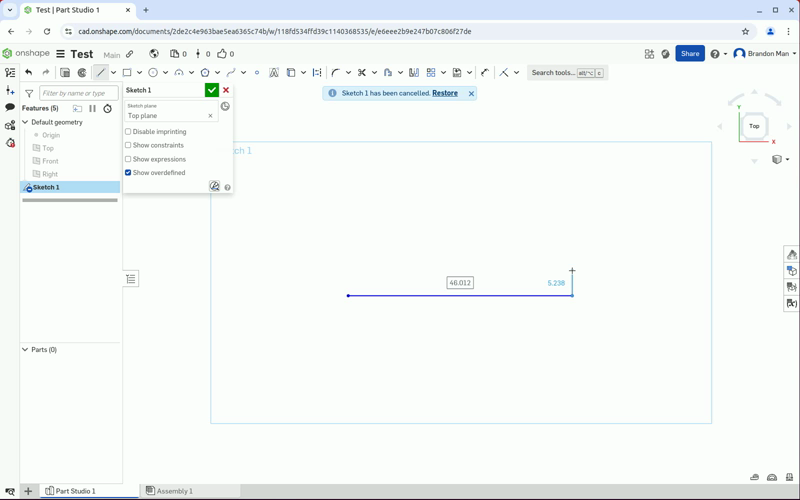
key_up(shift)
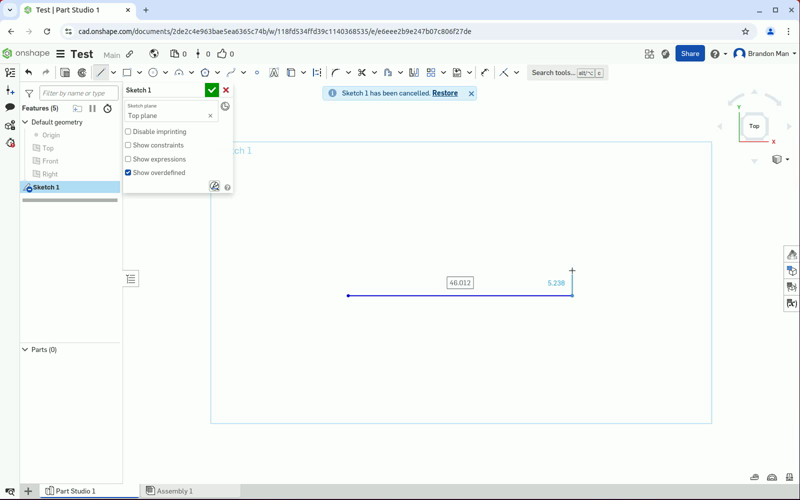
key_down(shift)
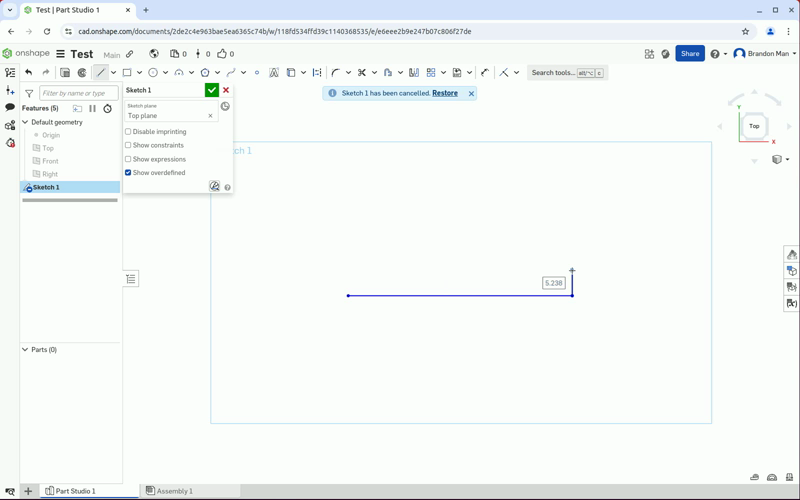
mouse_move(348, 270)
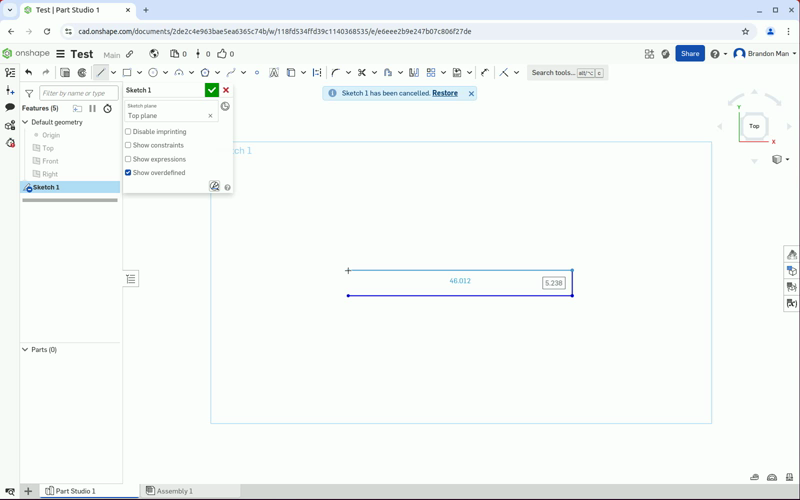
click(348, 270)
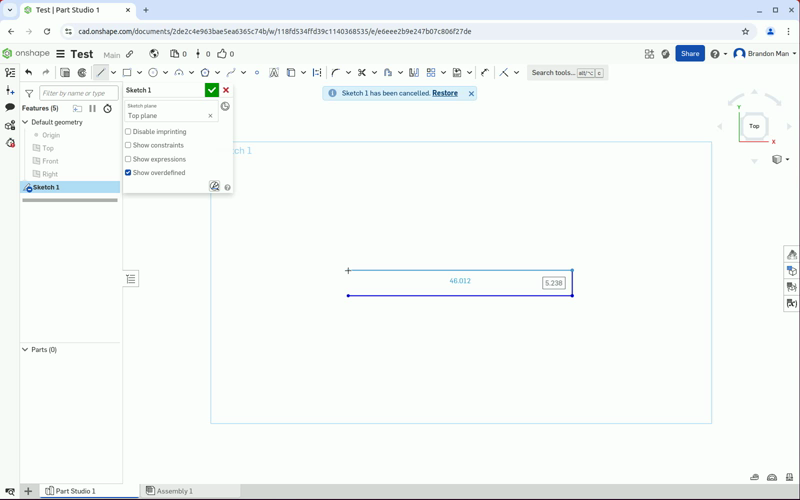
key_up(shift)
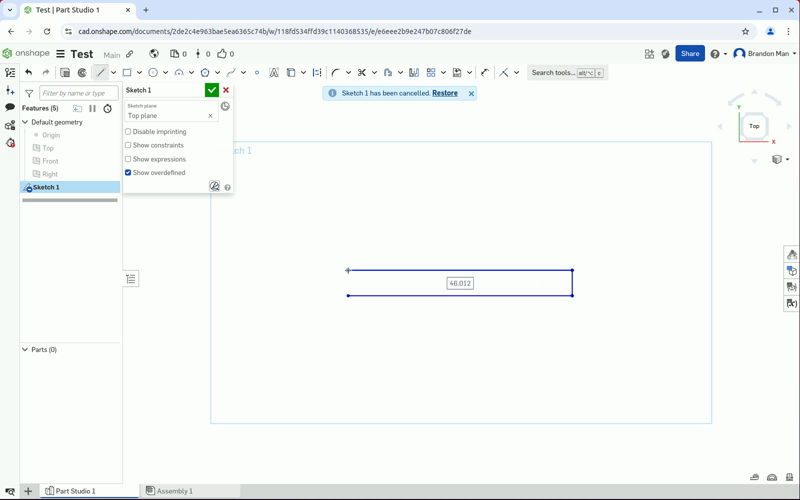
mouse_move(378, 270)
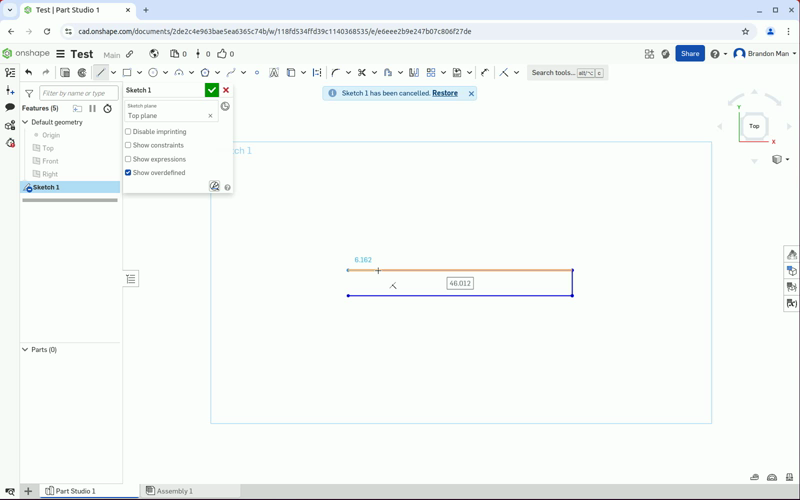
key_down(shift)
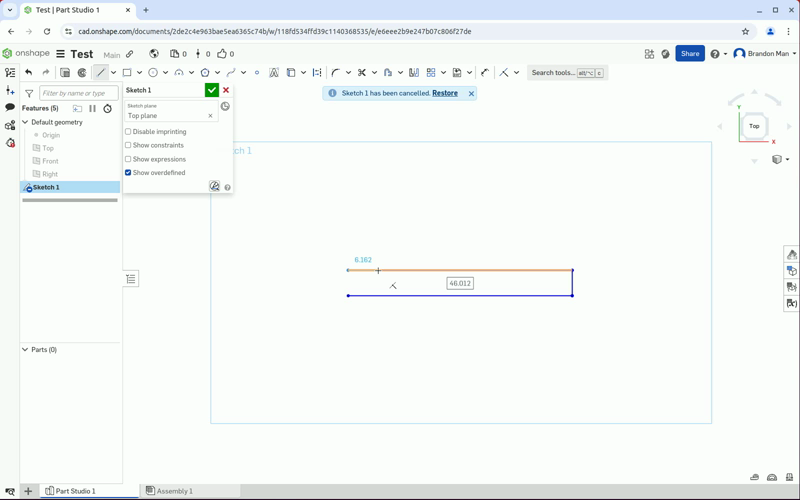
mouse_move(348, 295)
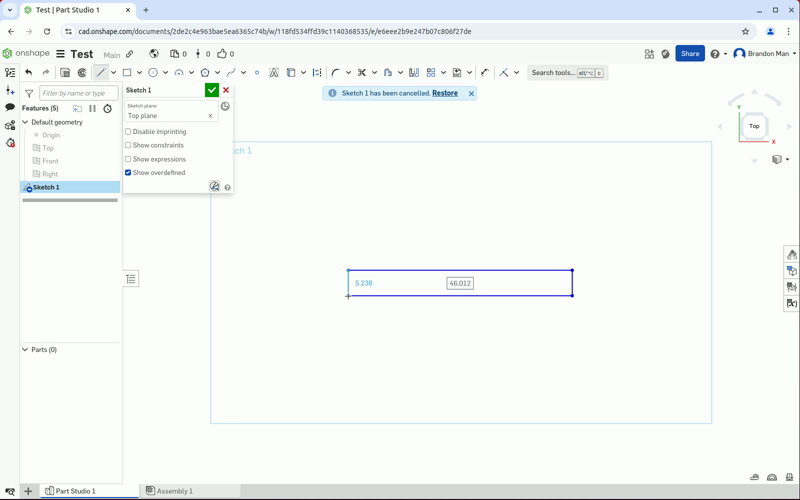
key_up(shift)
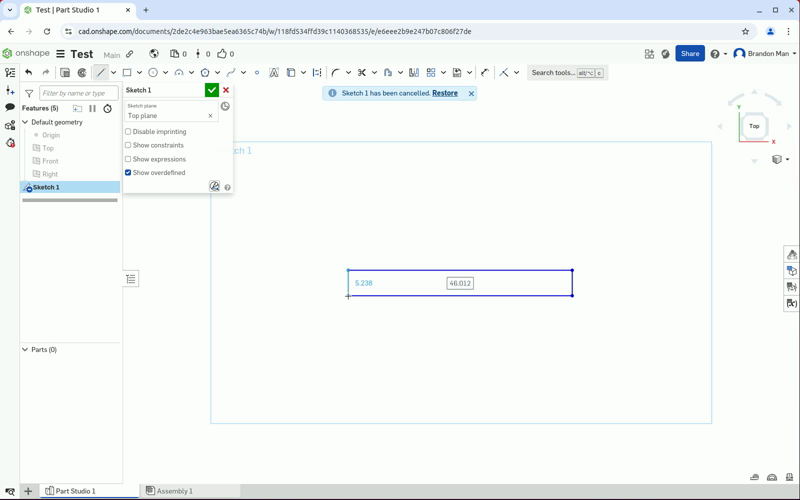
click(348, 295)
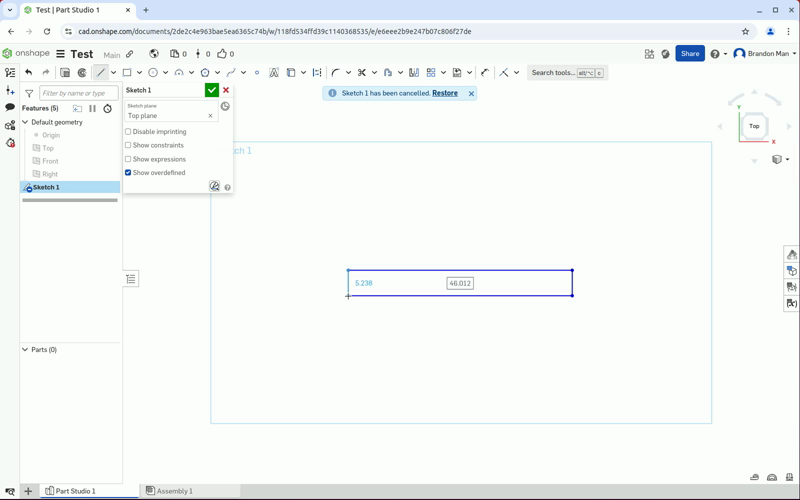
key(esc)
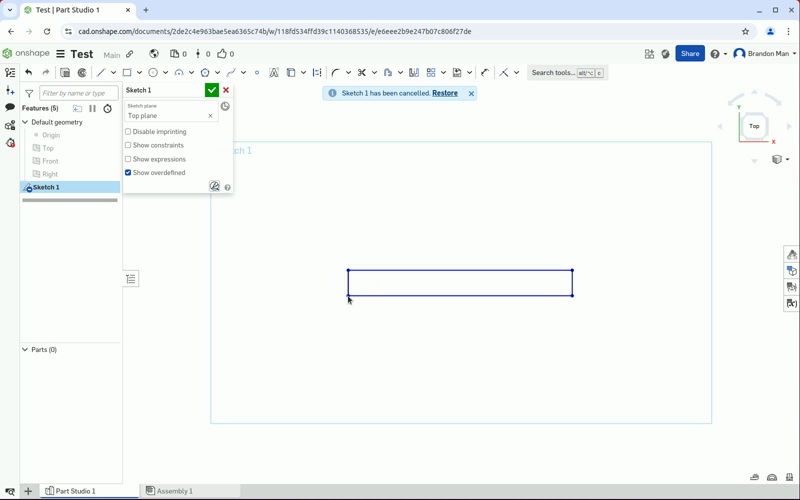
key(l)
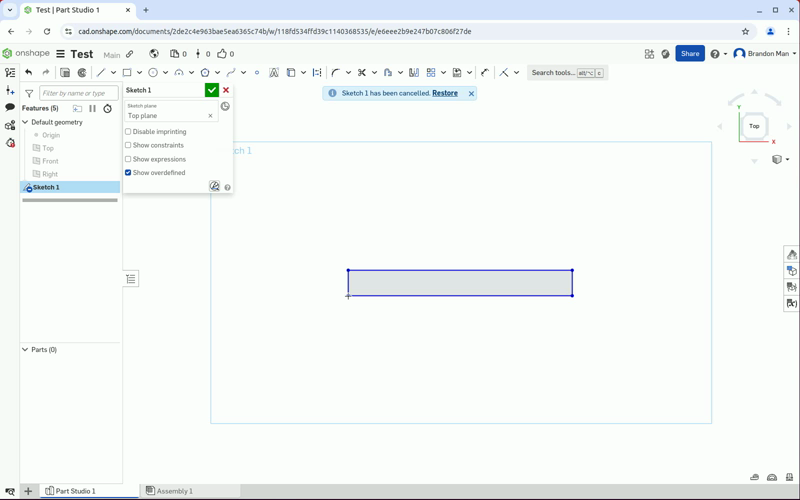
key_down(shift)
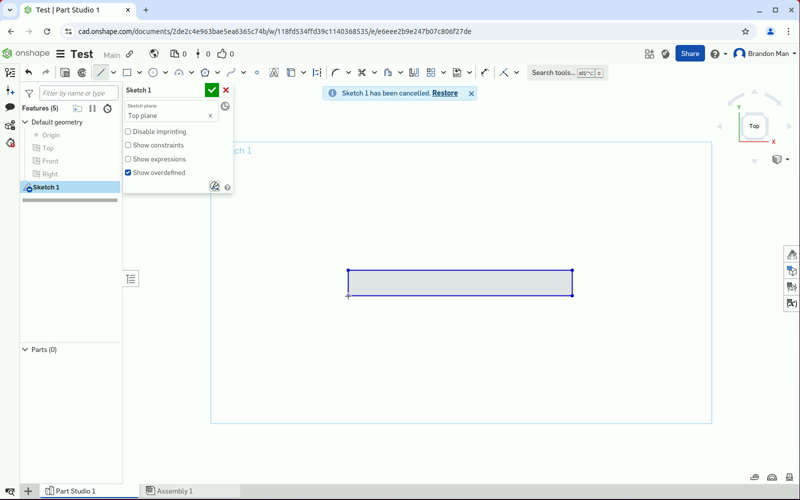
mouse_move(350, 293)
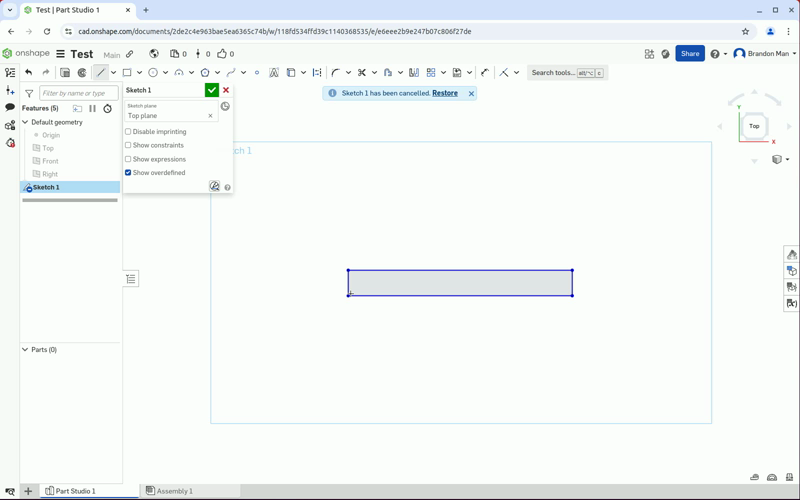
scroll(6)
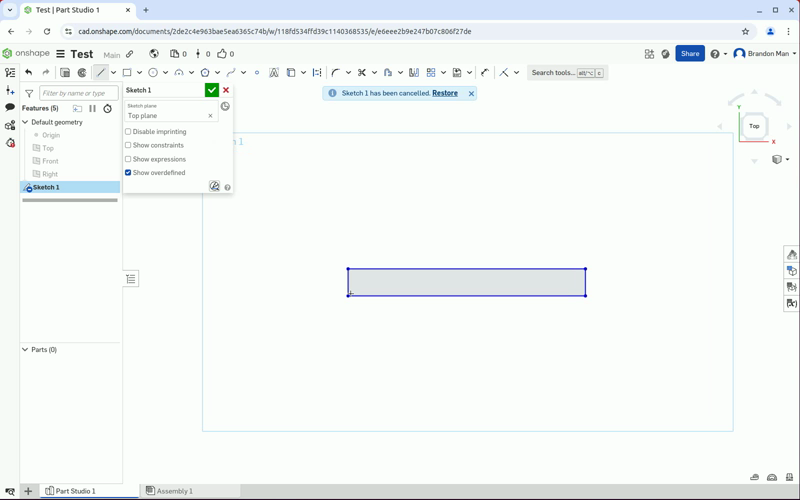
scroll(6)
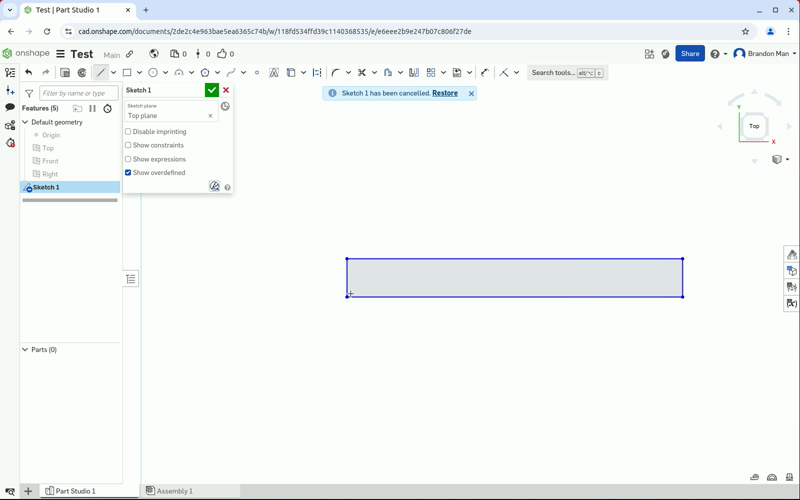
scroll(6)
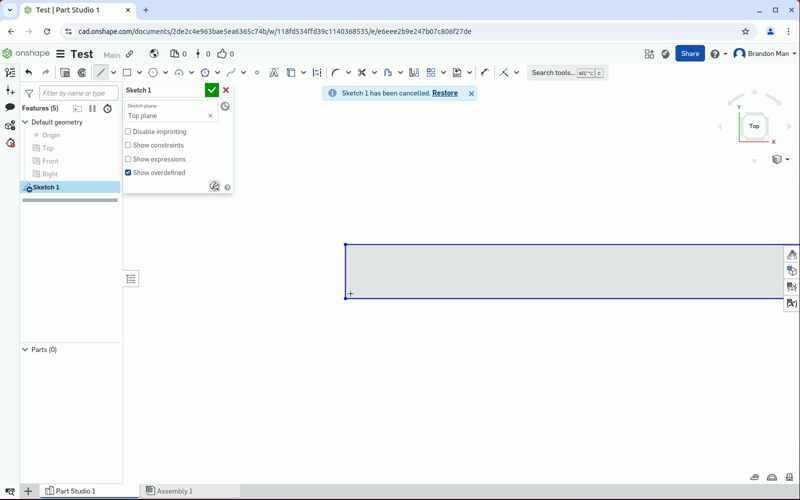
scroll(6)
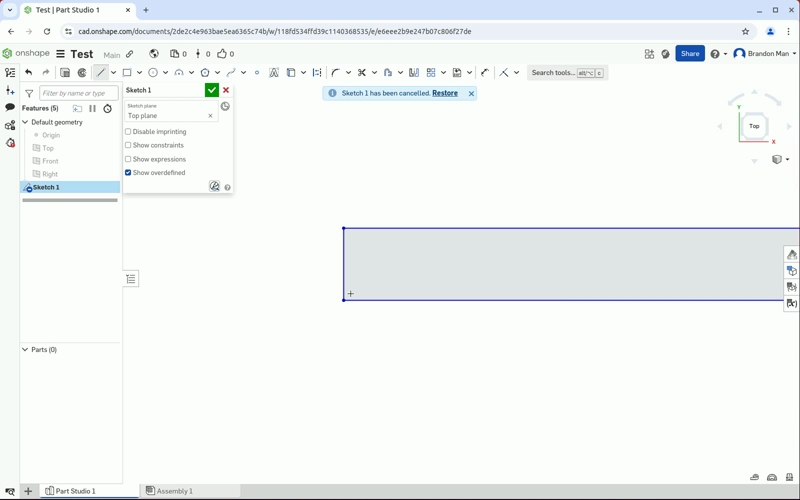
scroll(6)
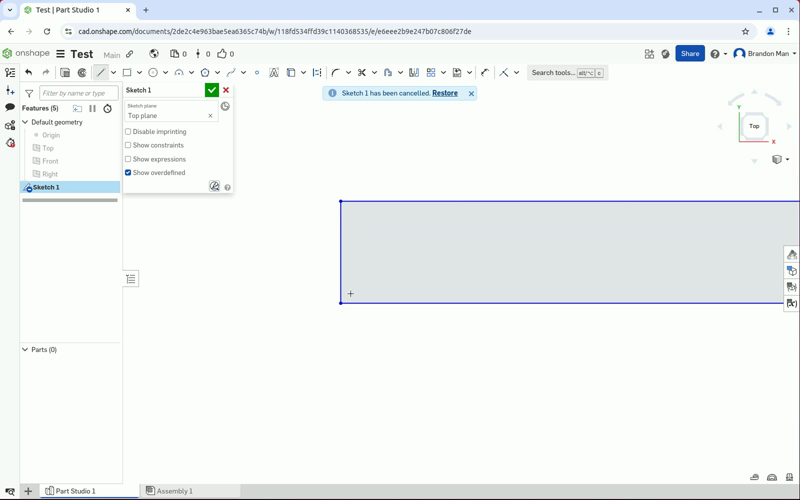
scroll(6)
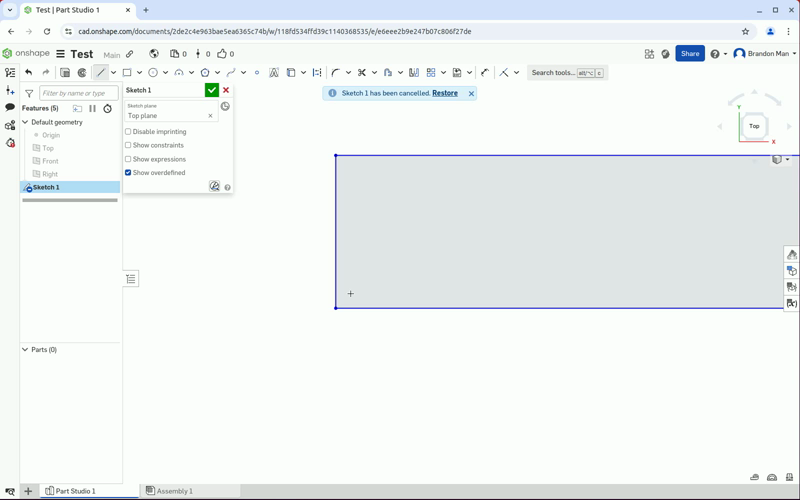
scroll(6)
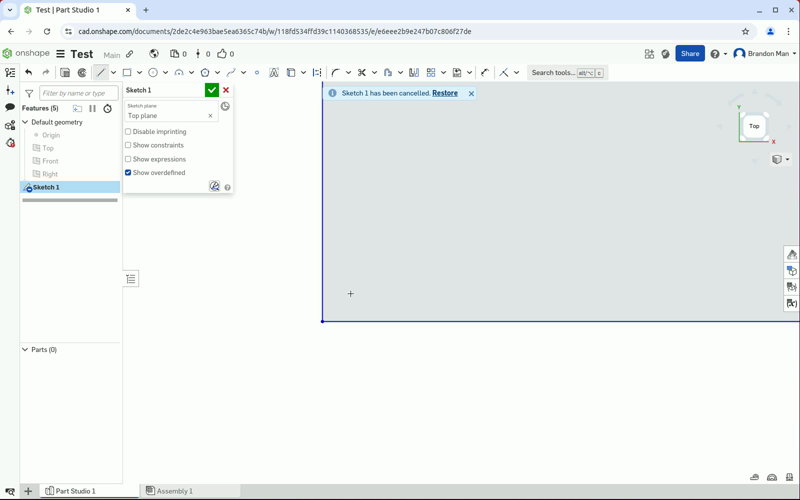
click(350, 293)
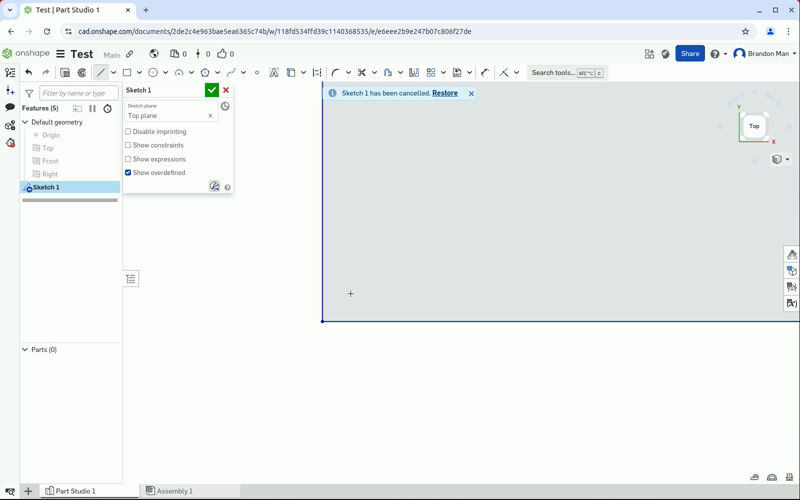
scroll(-6)
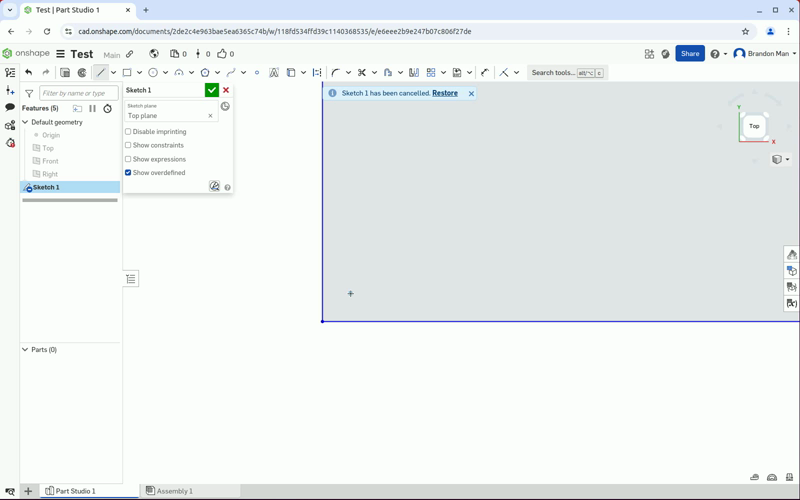
scroll(-6)
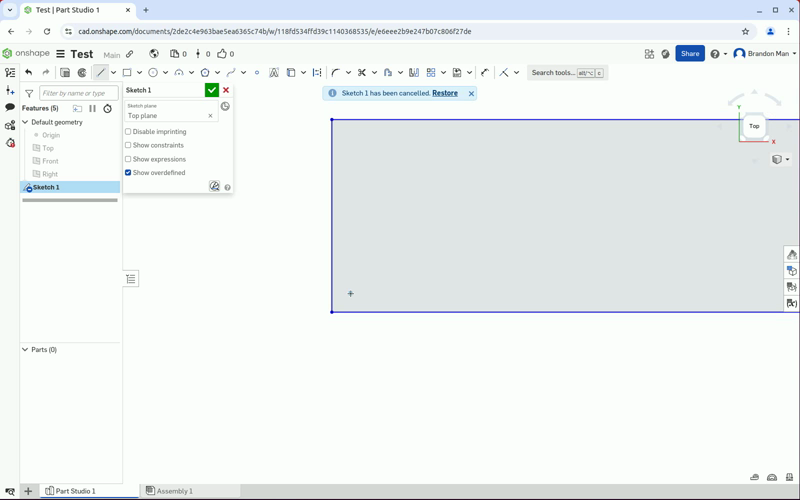
scroll(-6)
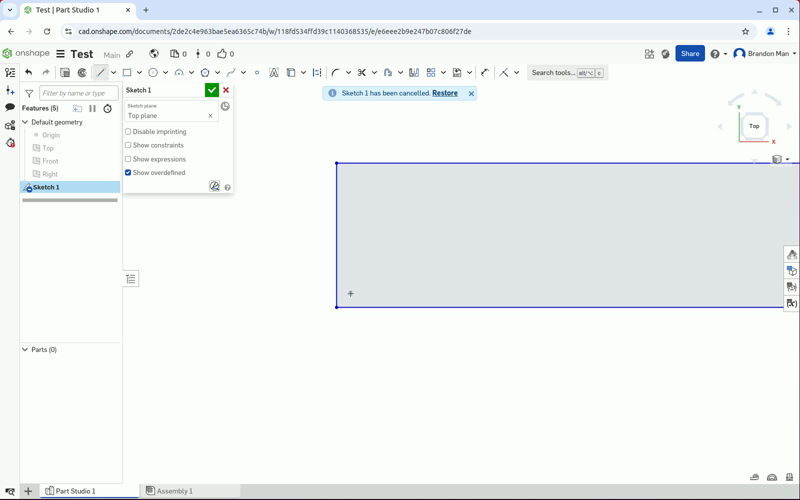
scroll(-6)
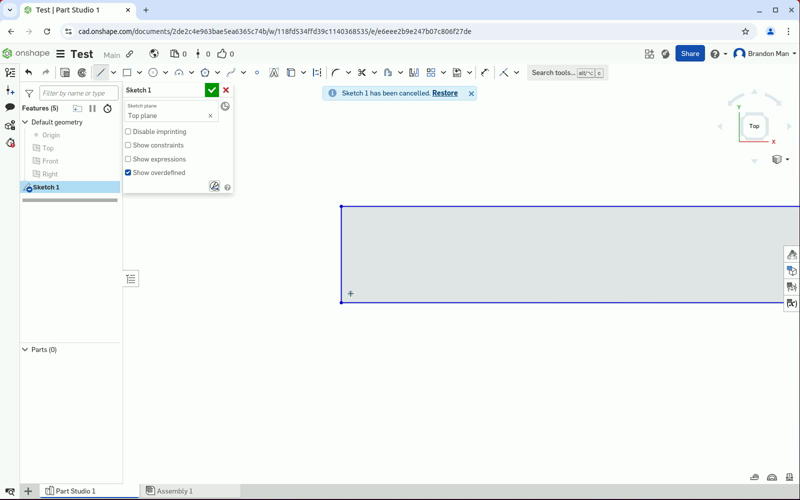
scroll(-6)
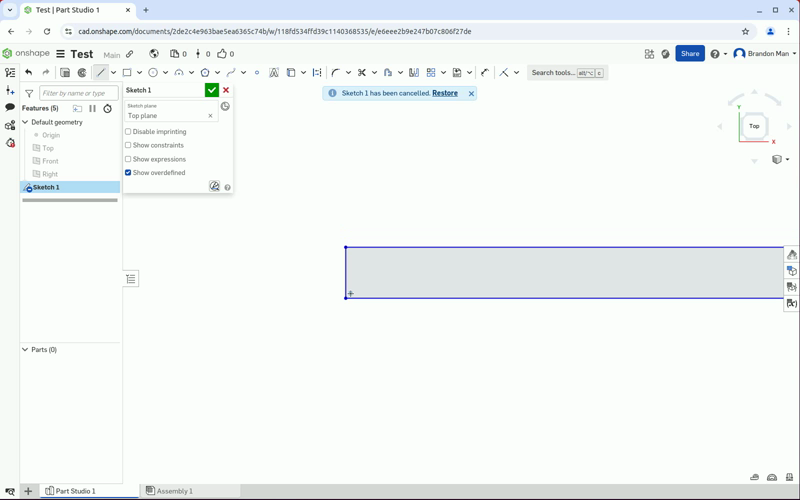
scroll(-6)
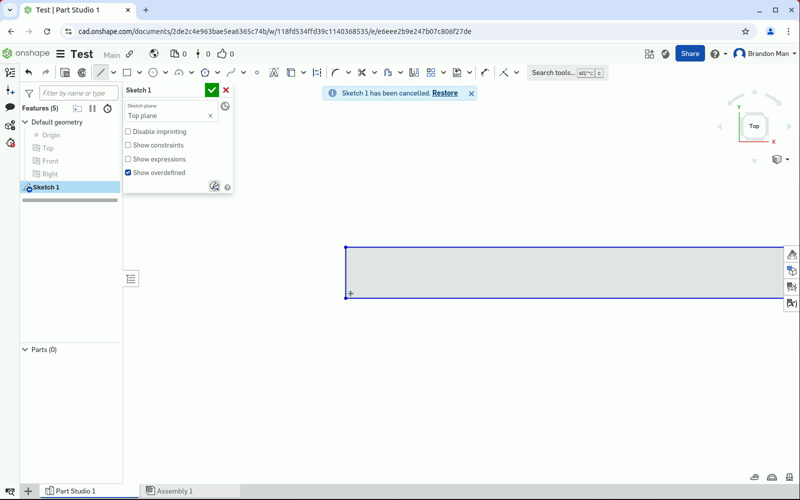
scroll(-6)
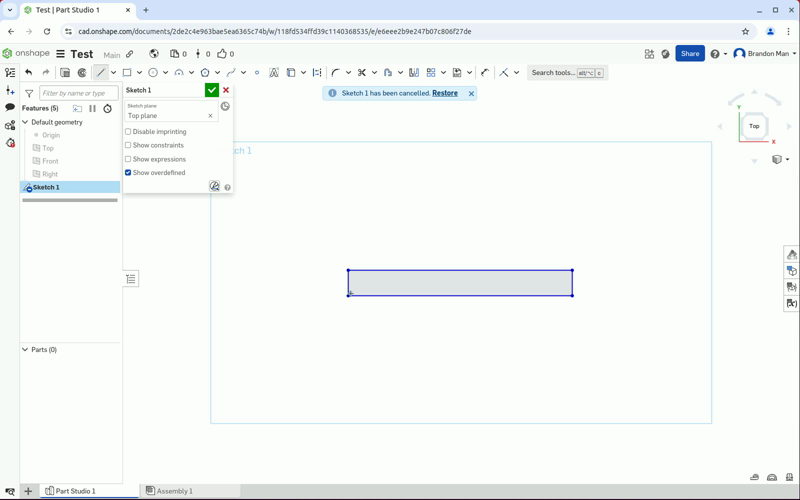
key_up(shift)
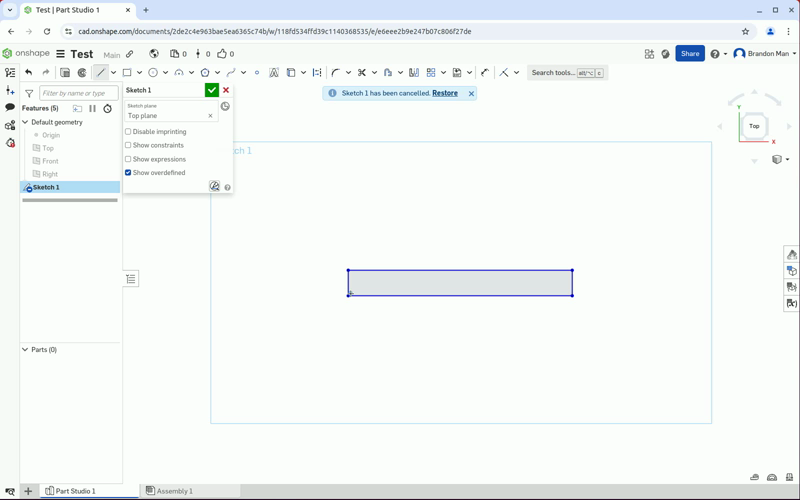
key_down(shift)
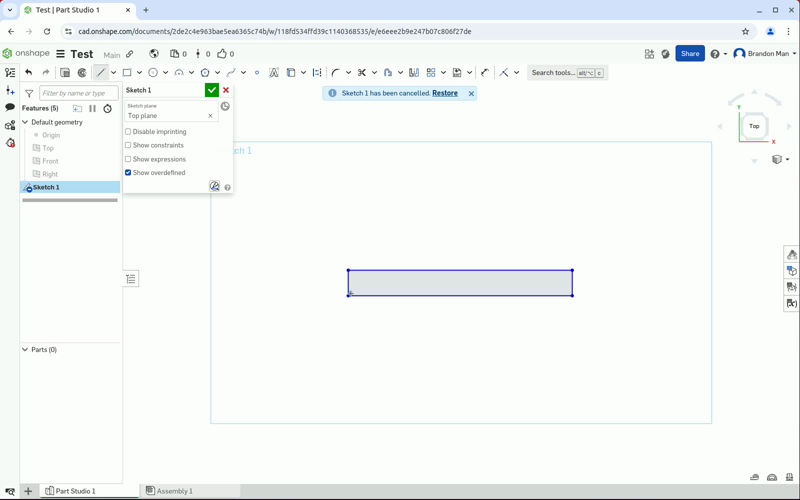
mouse_move(569, 293)
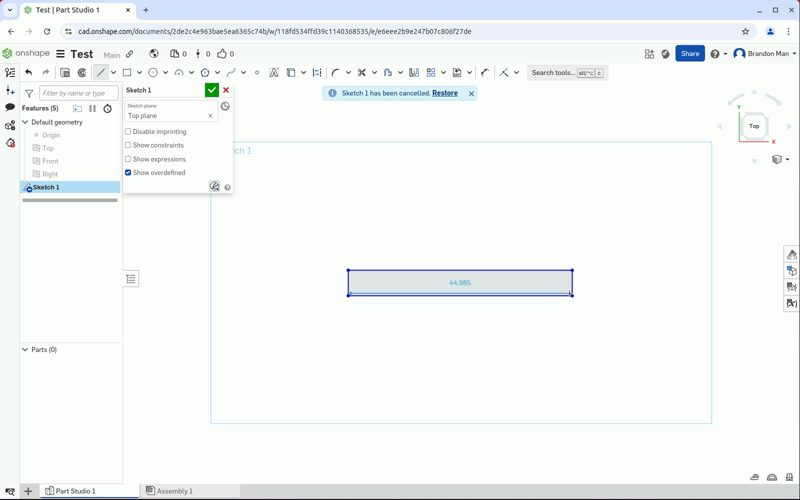
scroll(6)
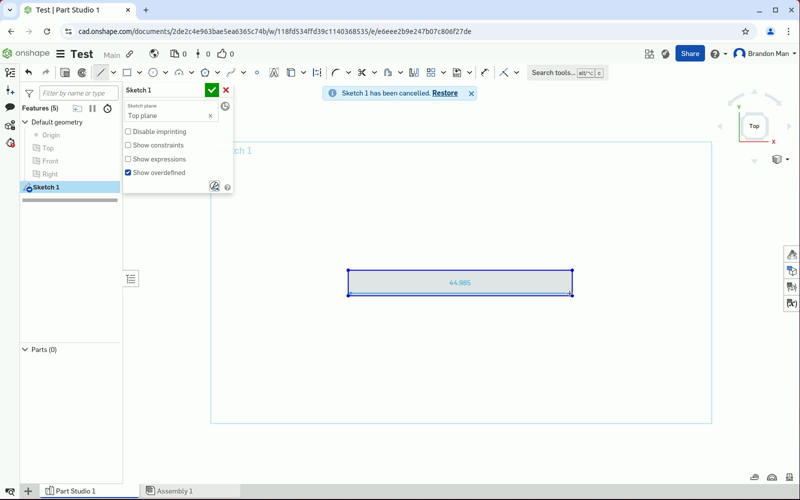
scroll(6)
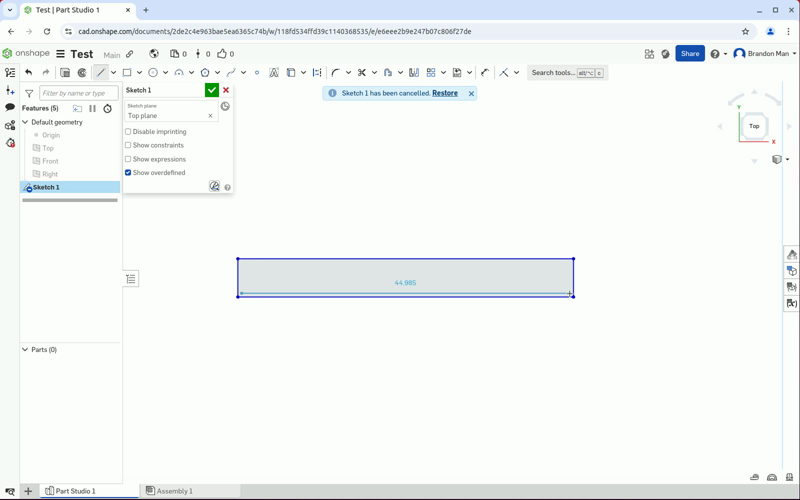
scroll(6)
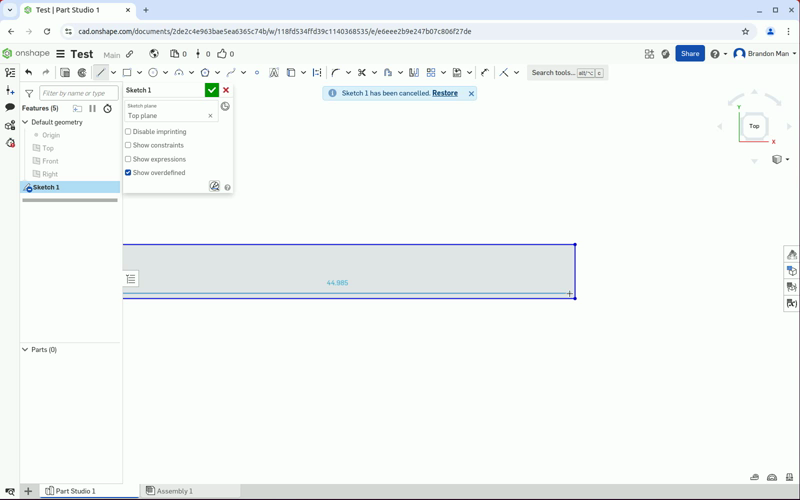
scroll(6)
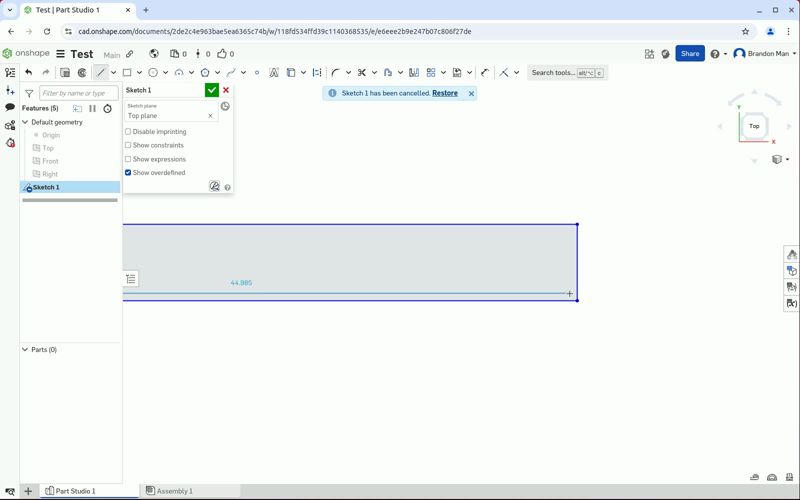
scroll(6)
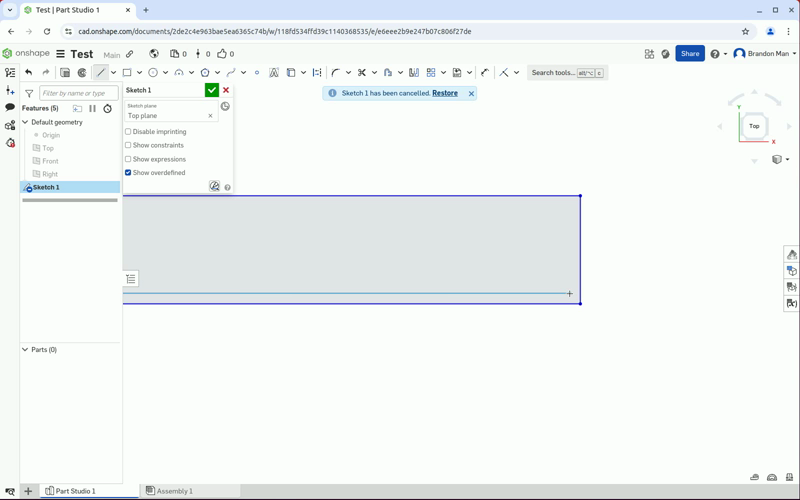
scroll(6)
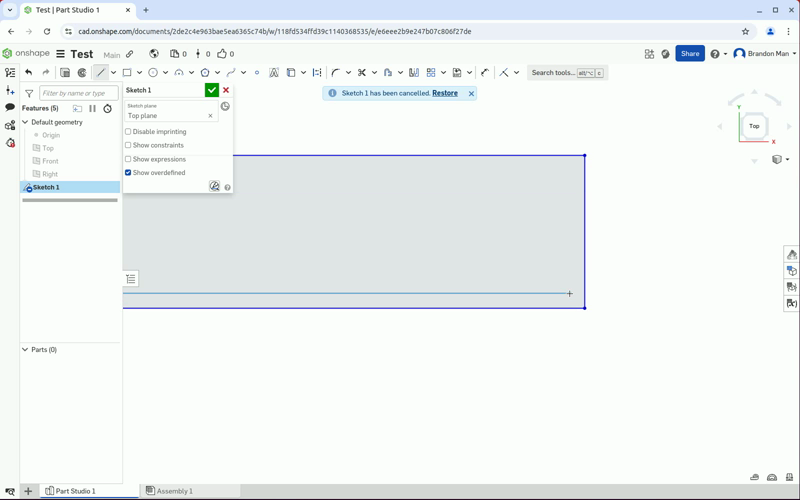
scroll(6)
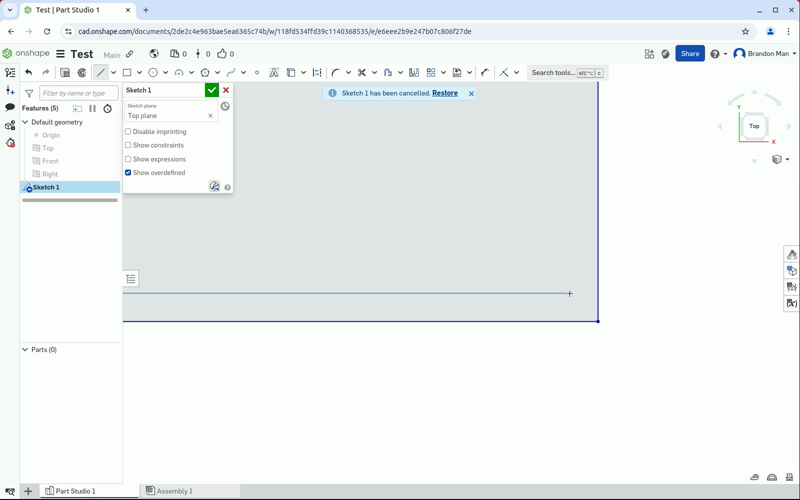
click(569, 293)
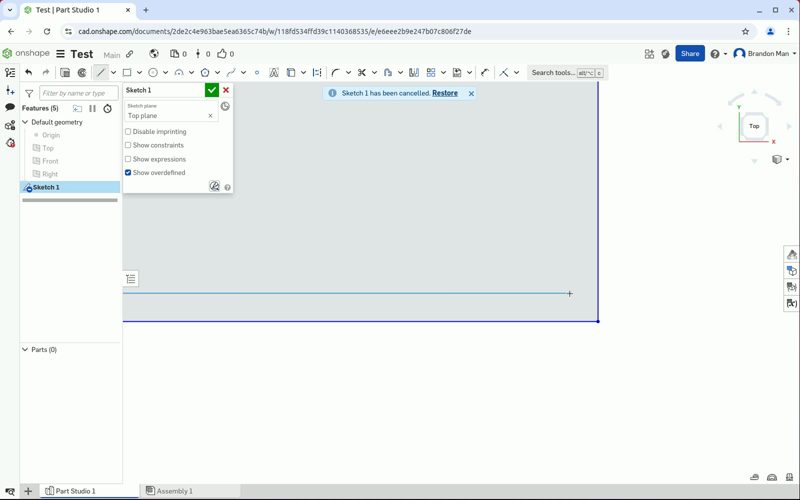
scroll(-6)
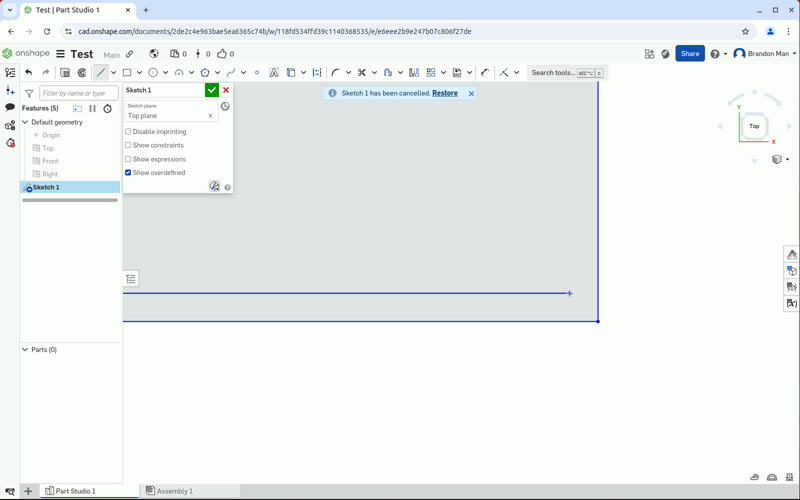
scroll(-6)
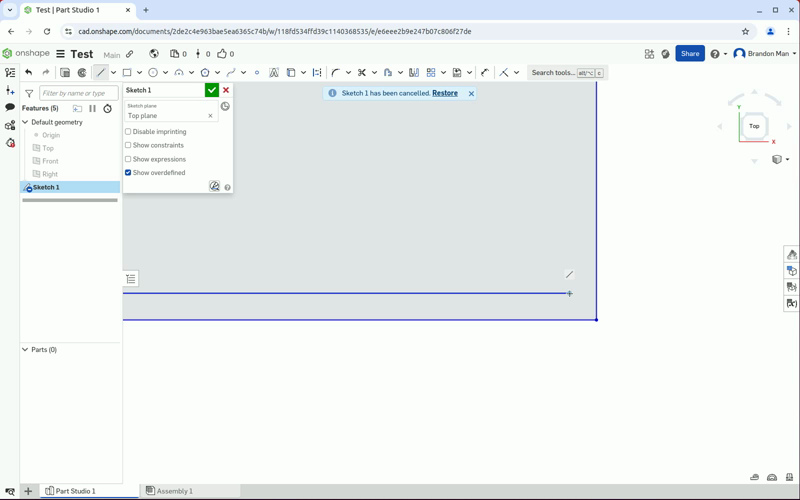
scroll(-6)
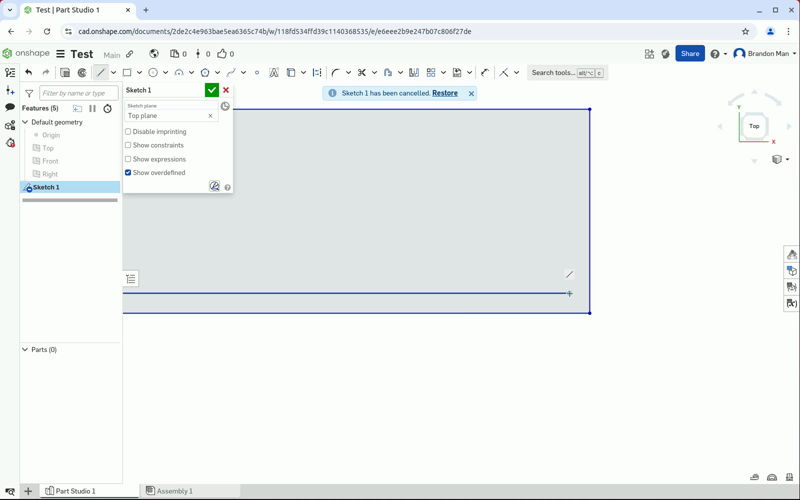
scroll(-6)
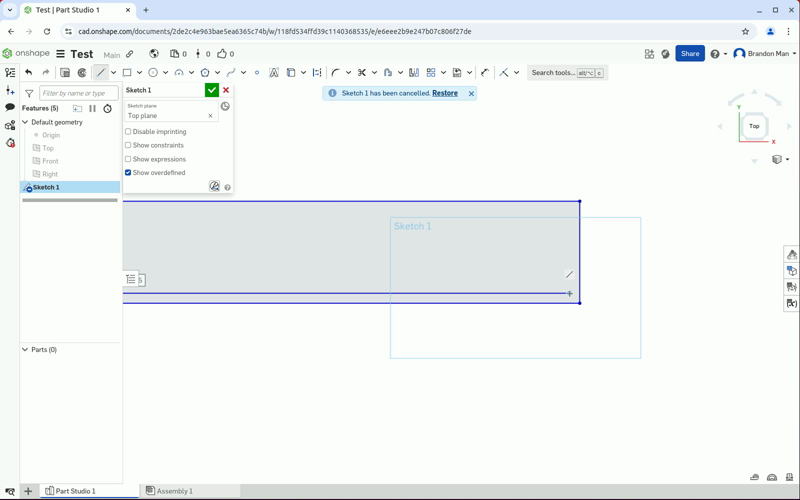
scroll(-6)
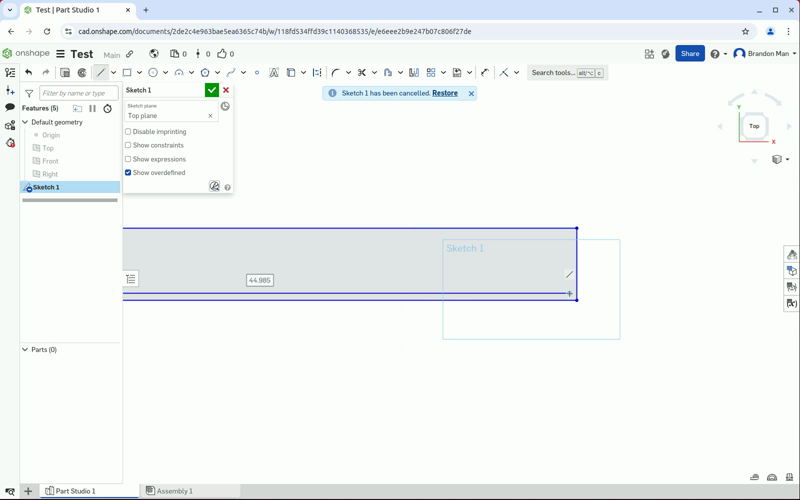
scroll(-6)
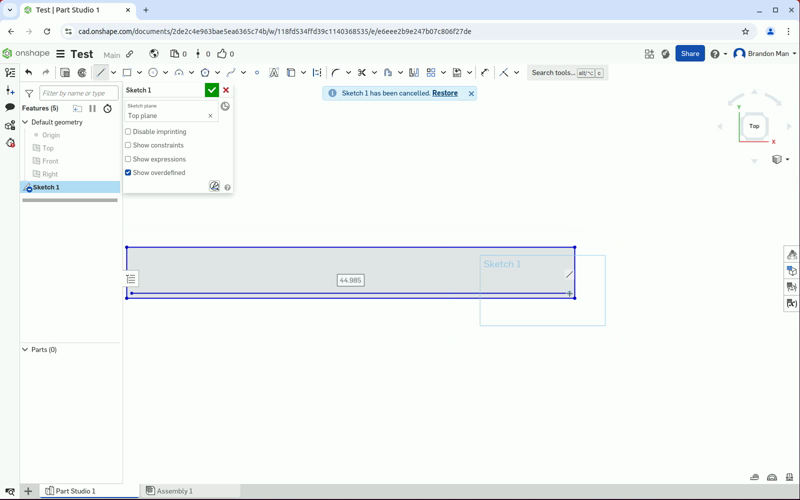
scroll(-6)
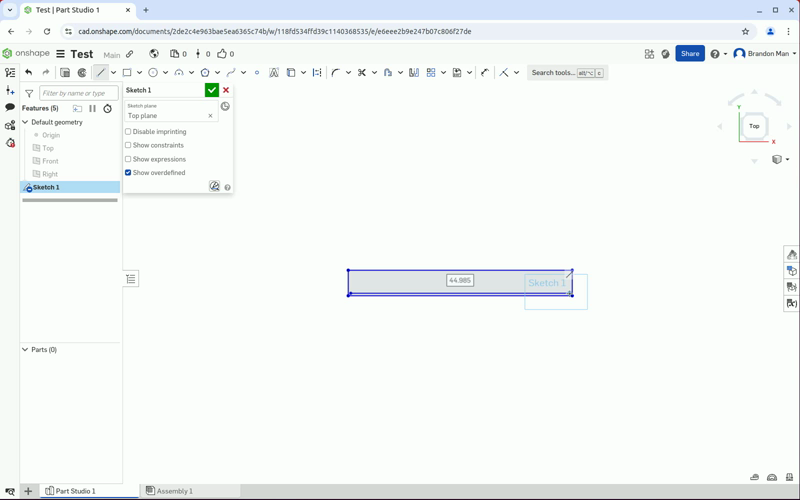
key_up(shift)
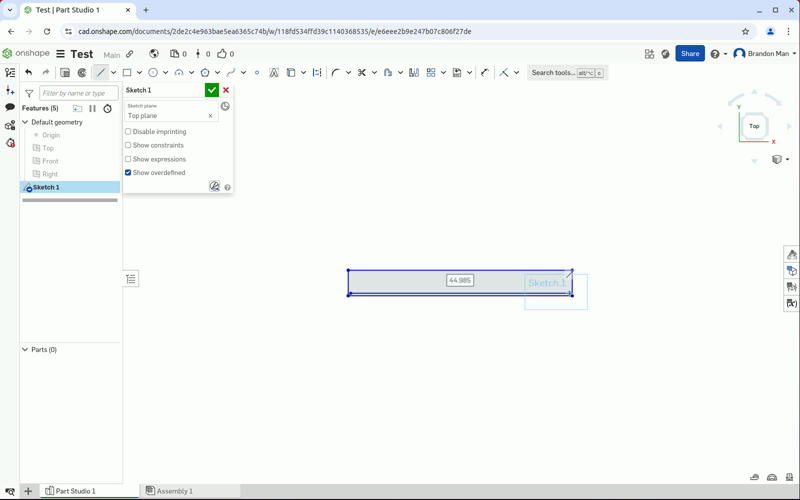
key_down(shift)
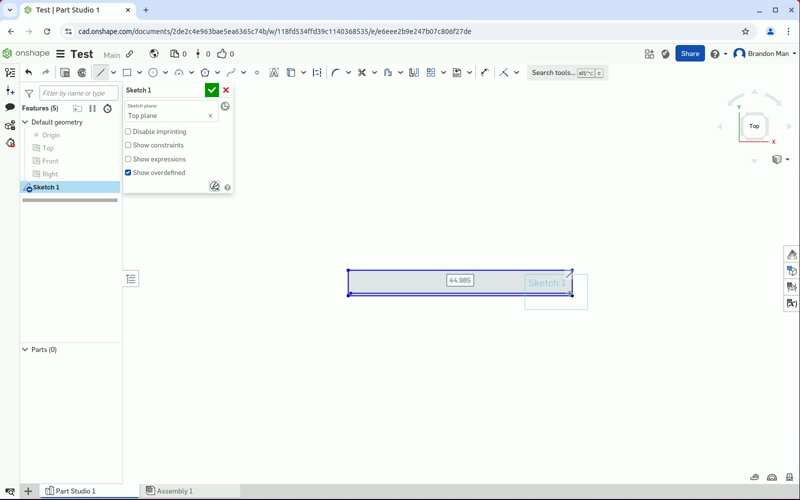
mouse_move(589, 293)
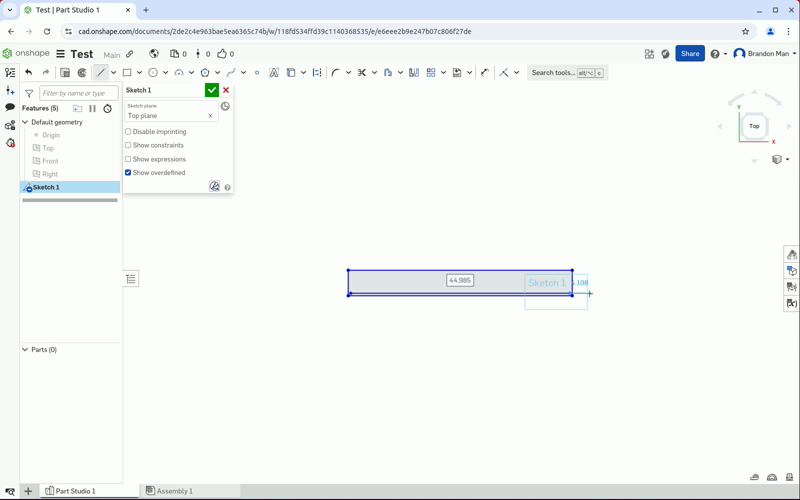
mouse_move(569, 272)
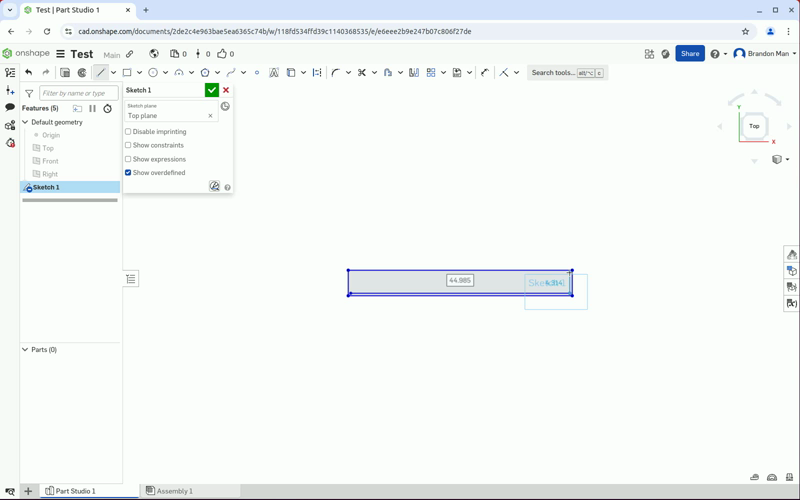
scroll(6)
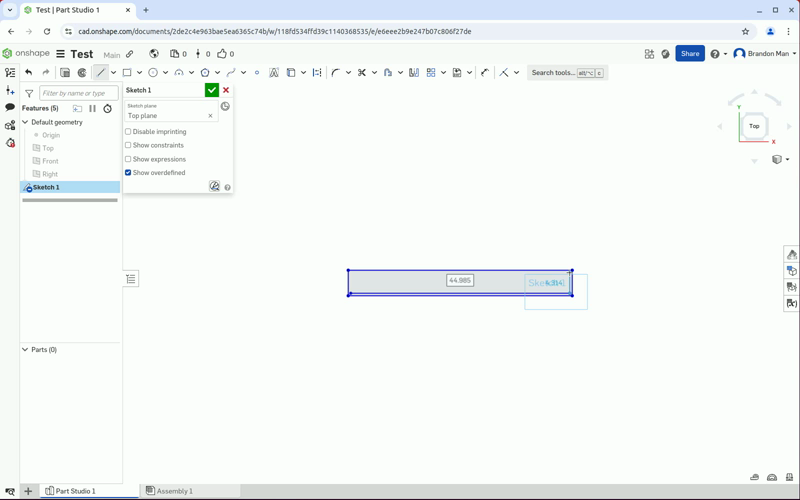
scroll(6)
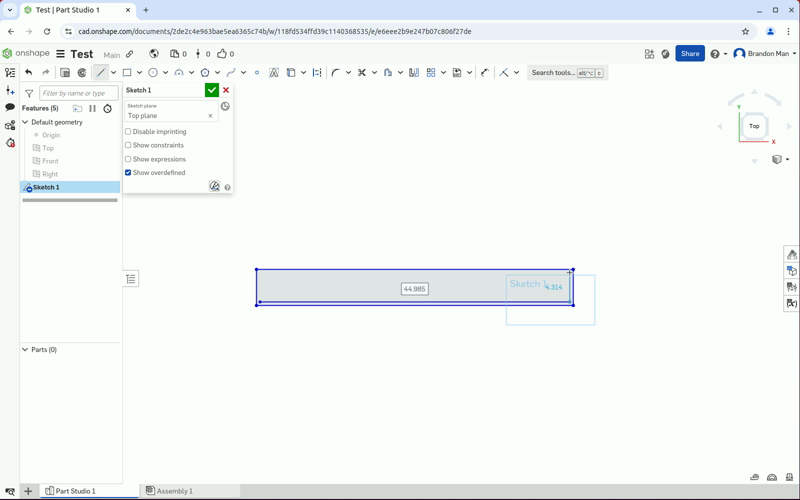
scroll(6)
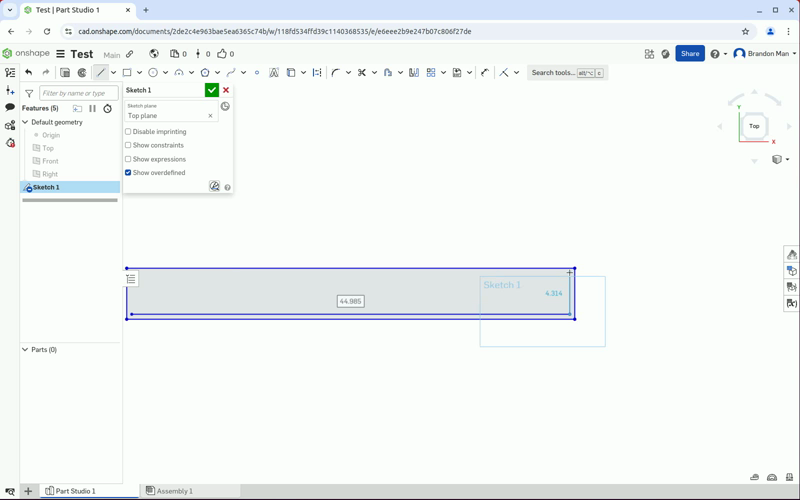
scroll(6)
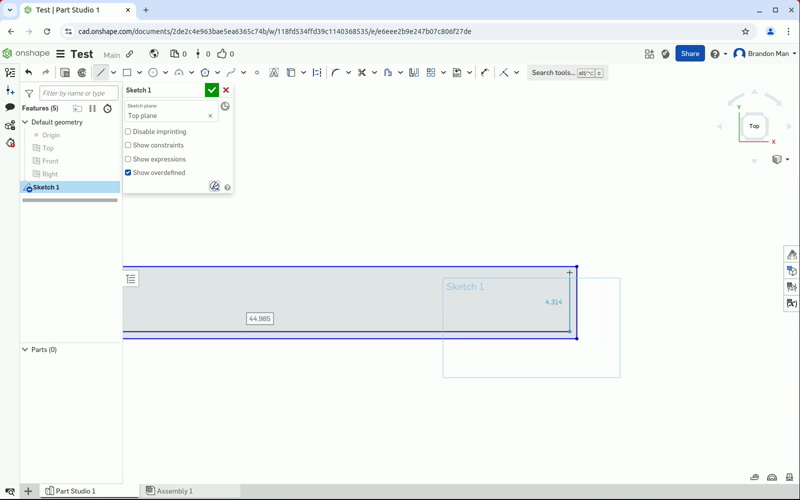
scroll(6)
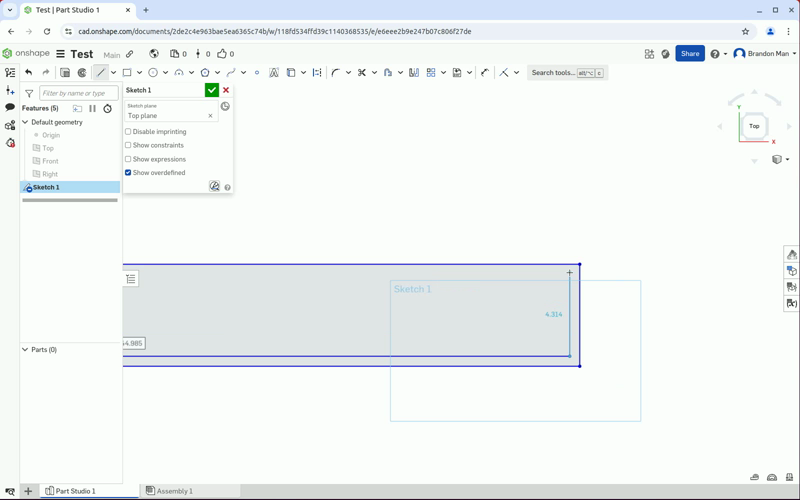
scroll(6)
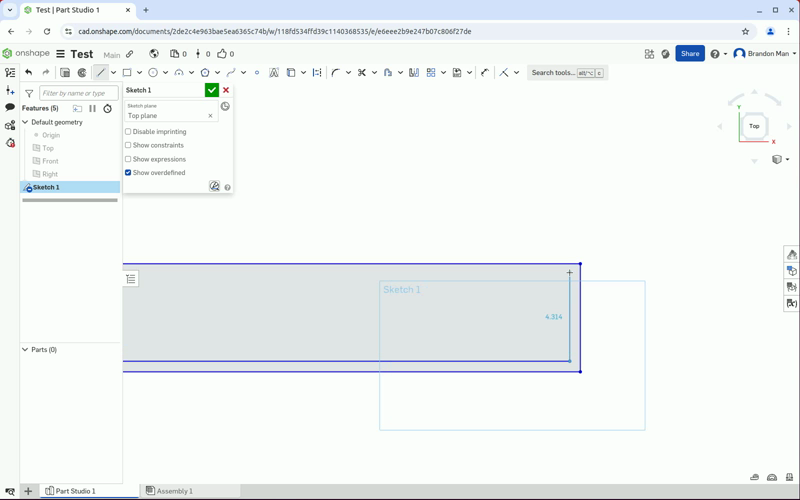
scroll(6)
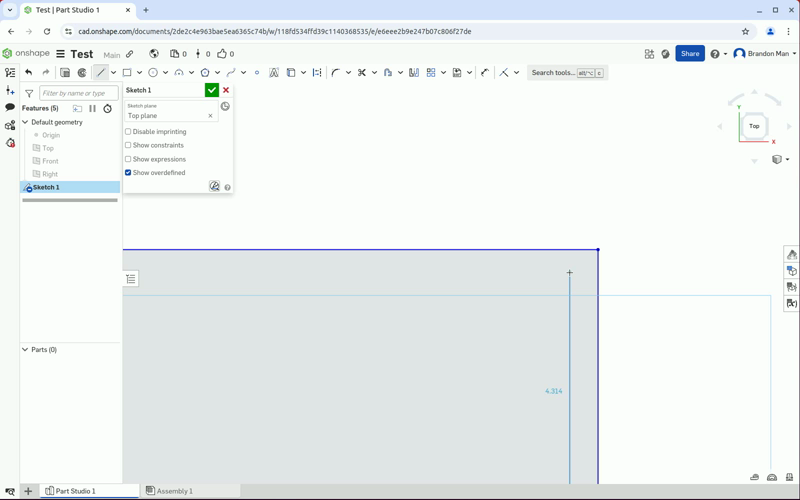
click(569, 272)
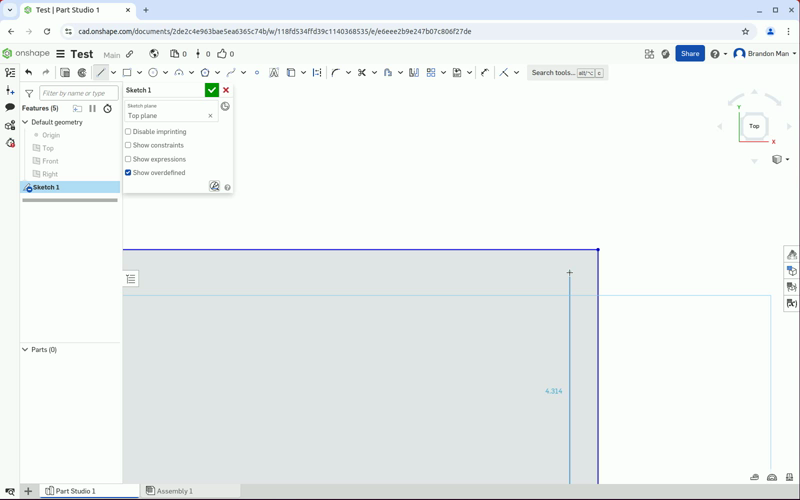
scroll(-6)
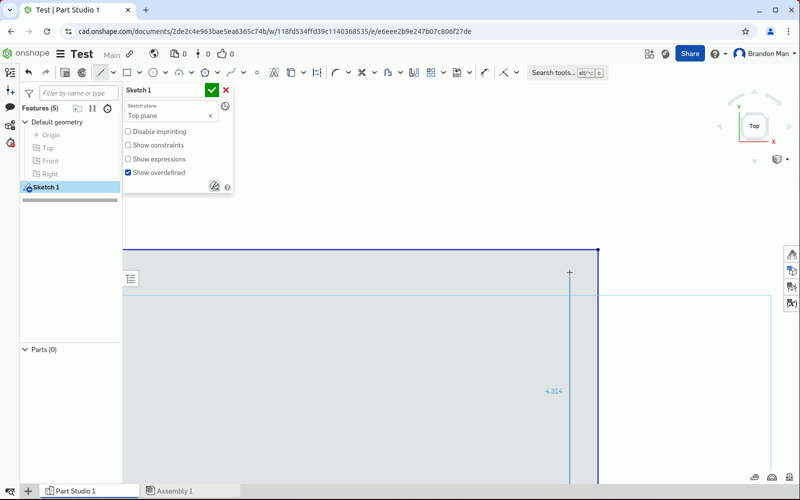
scroll(-6)
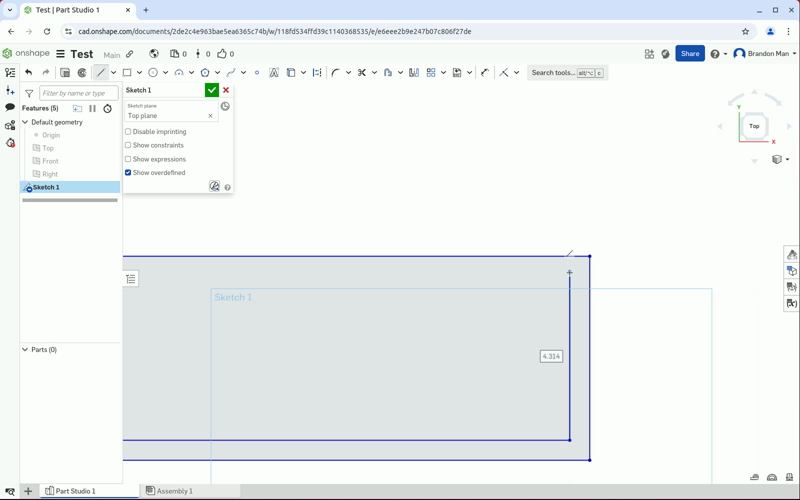
scroll(-6)
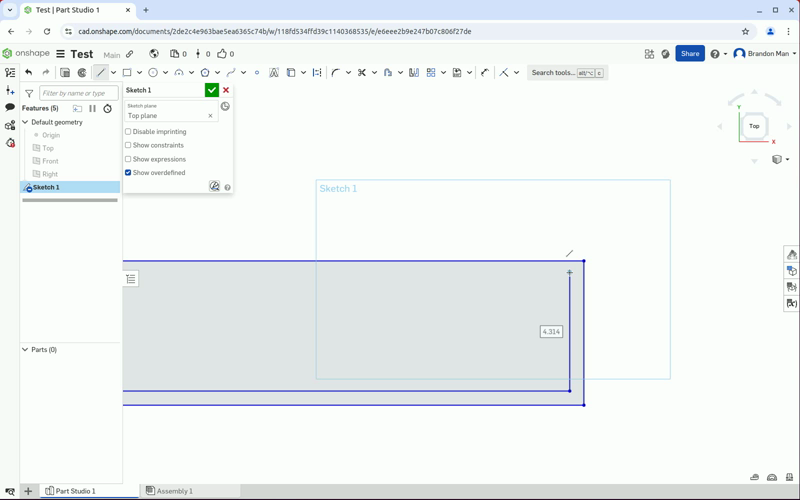
scroll(-6)
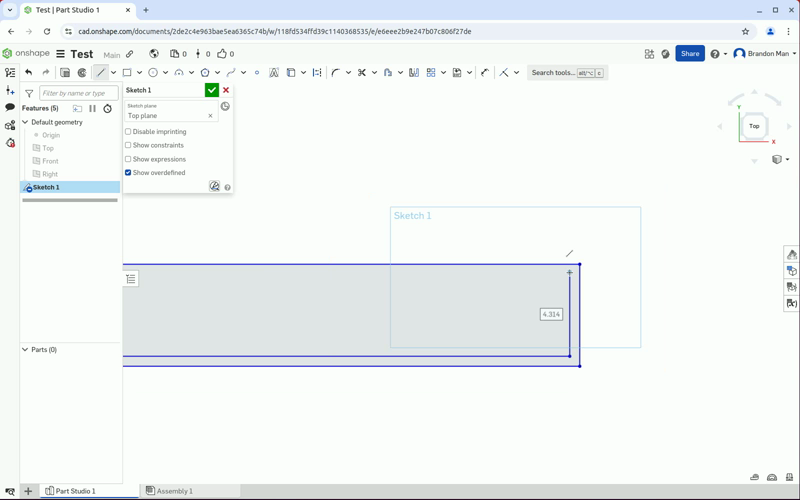
scroll(-6)
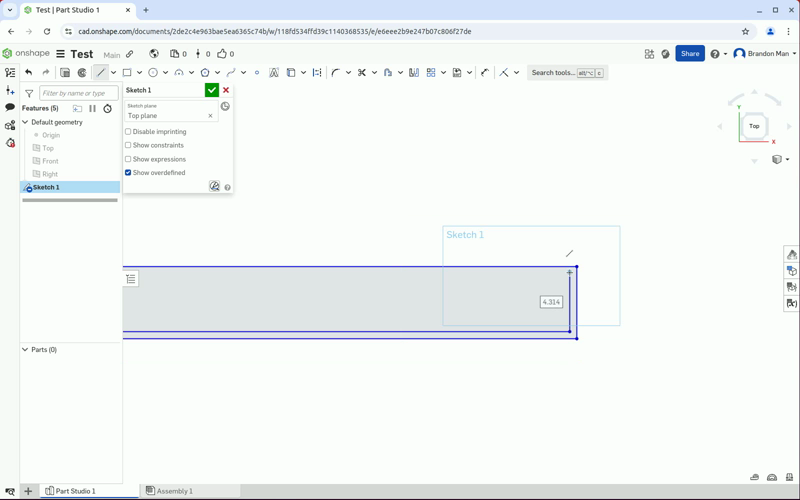
scroll(-6)
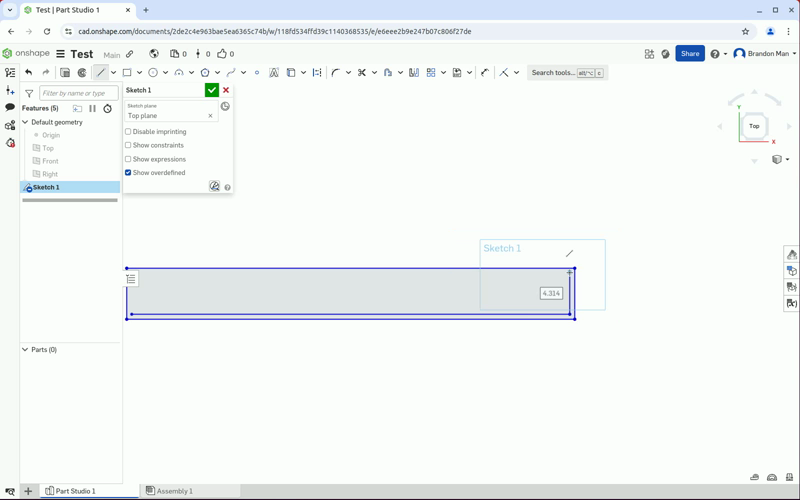
scroll(-6)
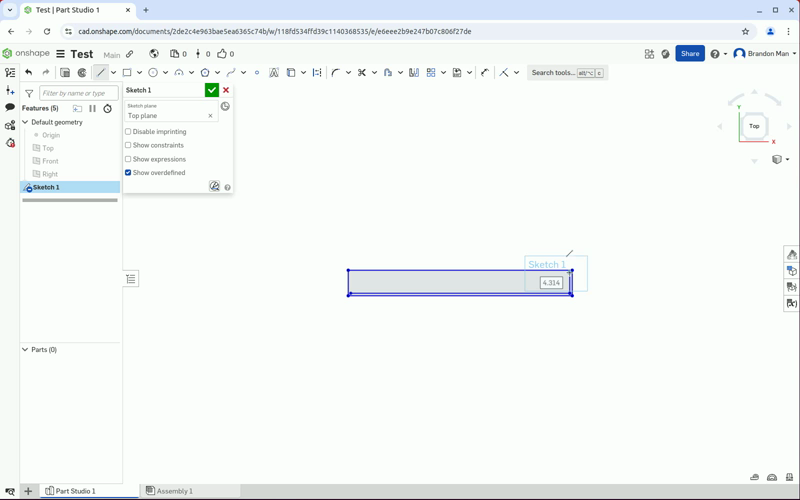
key_up(shift)
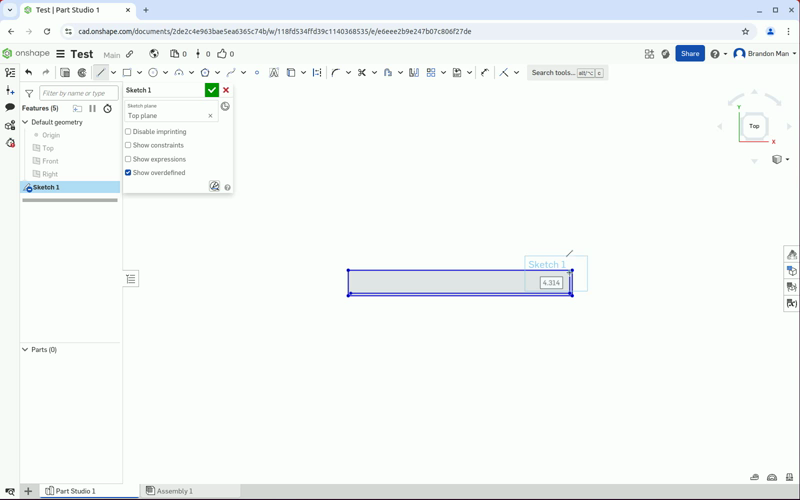
key_down(shift)
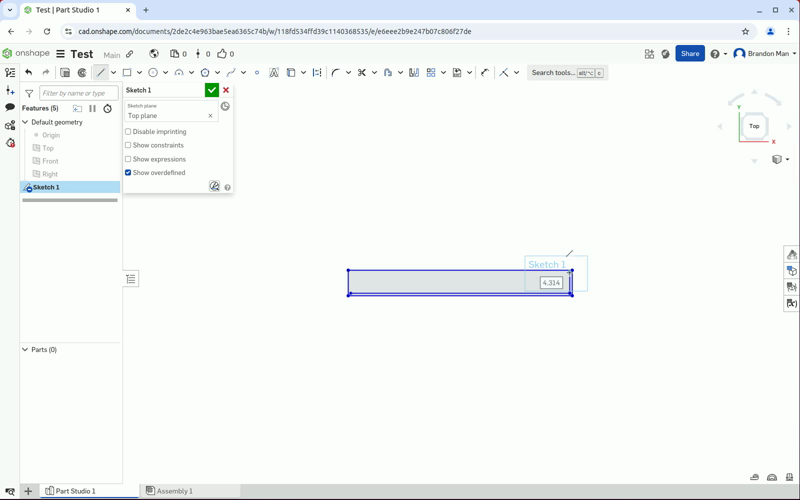
mouse_move(350, 272)
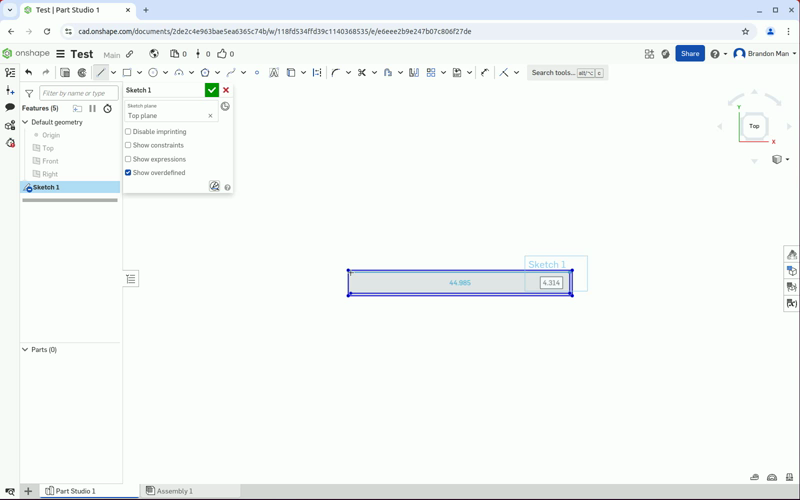
scroll(6)
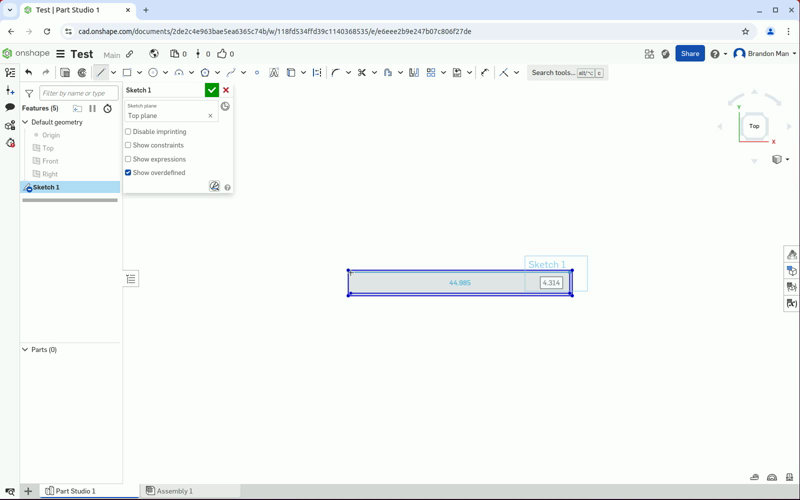
scroll(6)
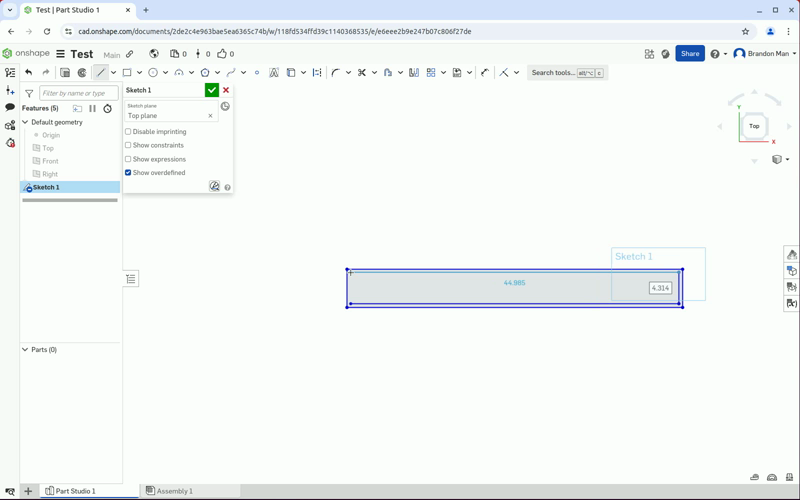
scroll(6)
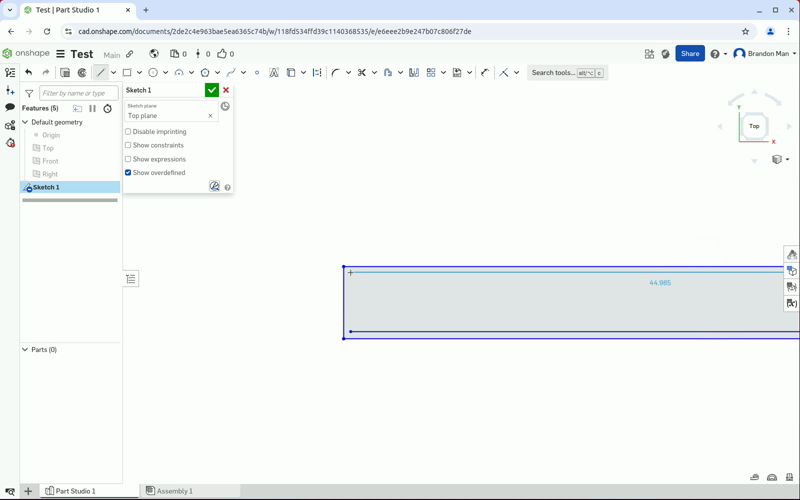
scroll(6)
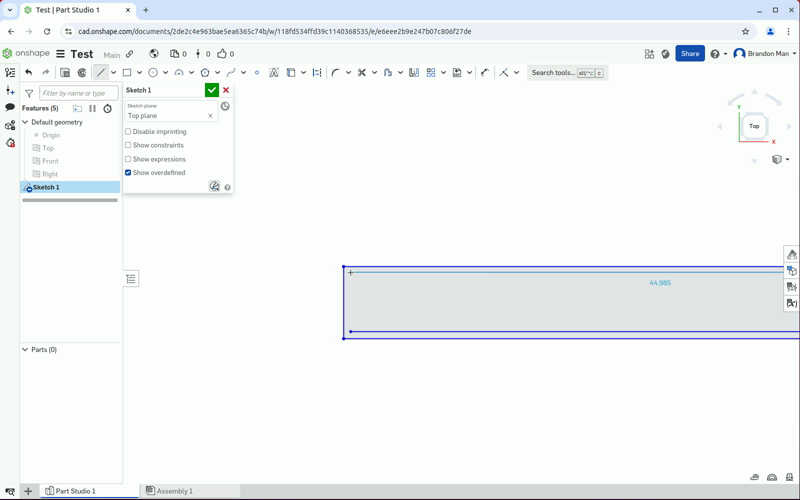
scroll(6)
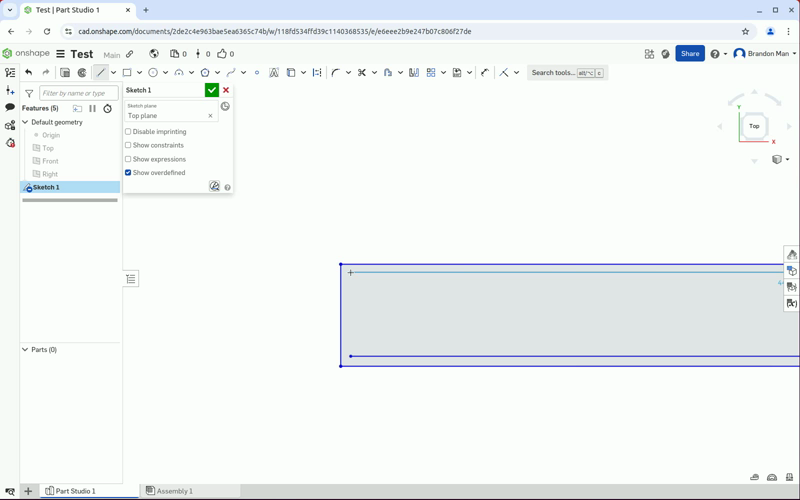
scroll(6)
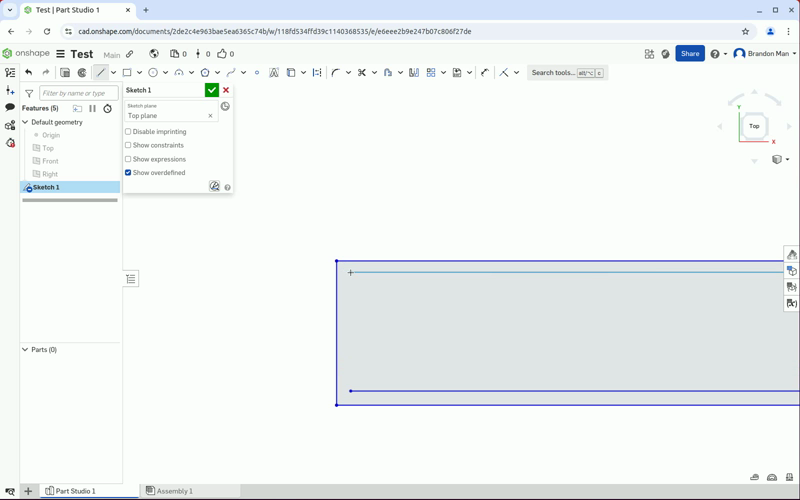
scroll(6)
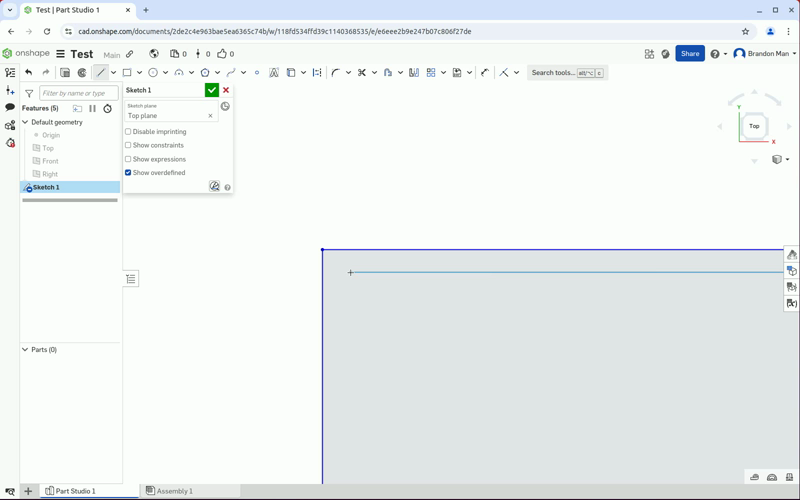
click(350, 272)
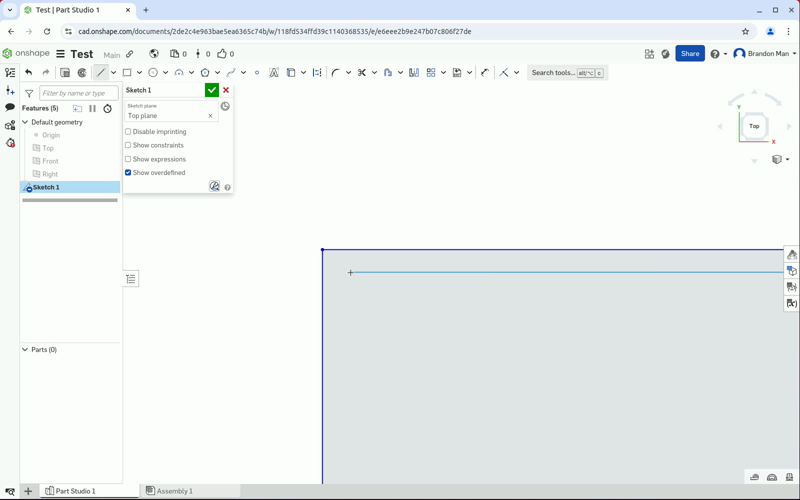
scroll(-6)
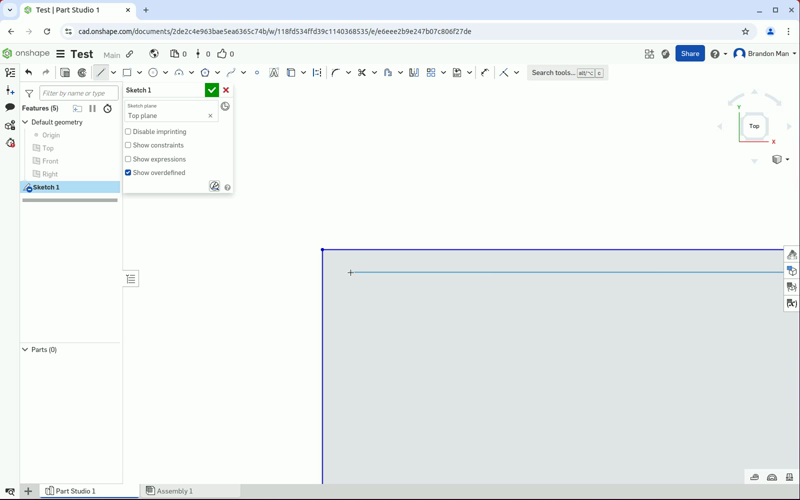
scroll(-6)
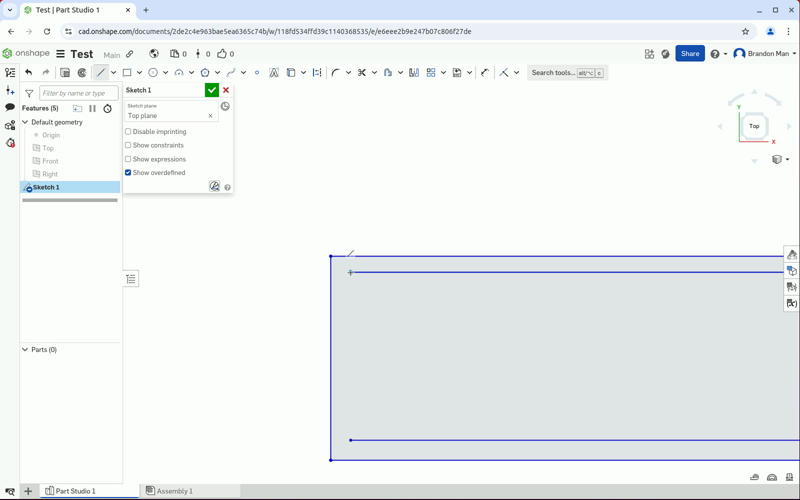
scroll(-6)
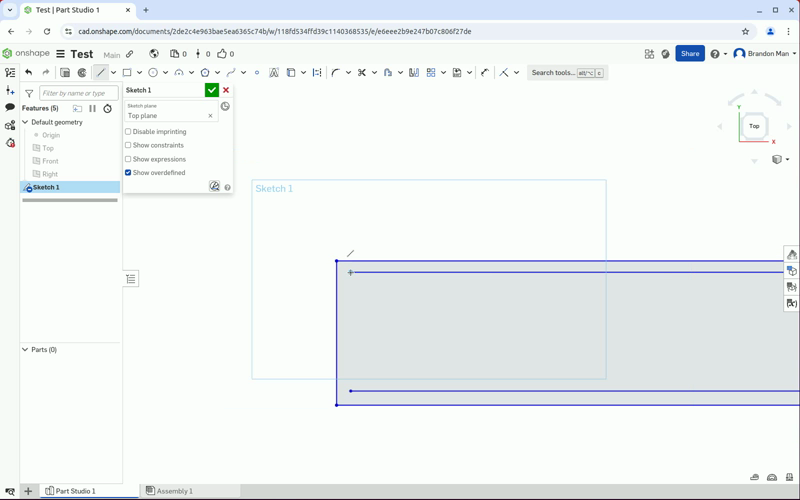
scroll(-6)
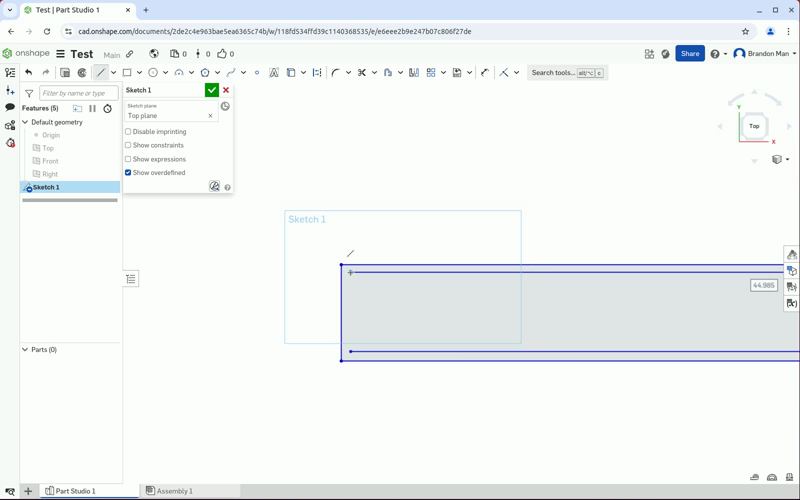
scroll(-6)
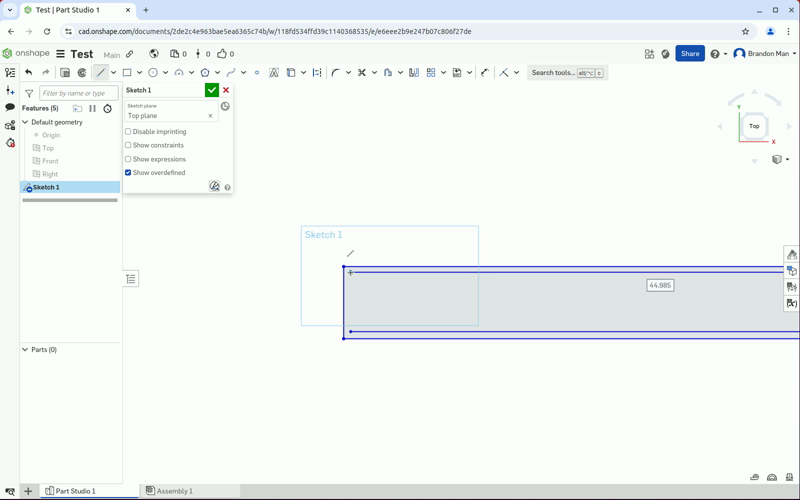
scroll(-6)
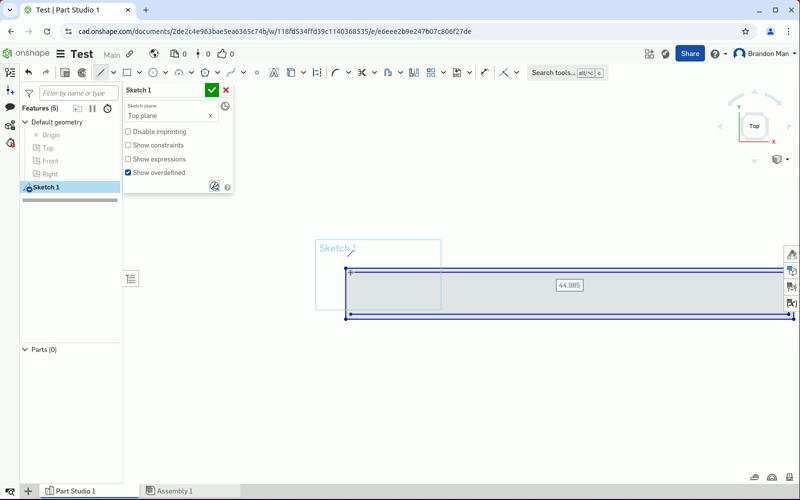
scroll(-6)
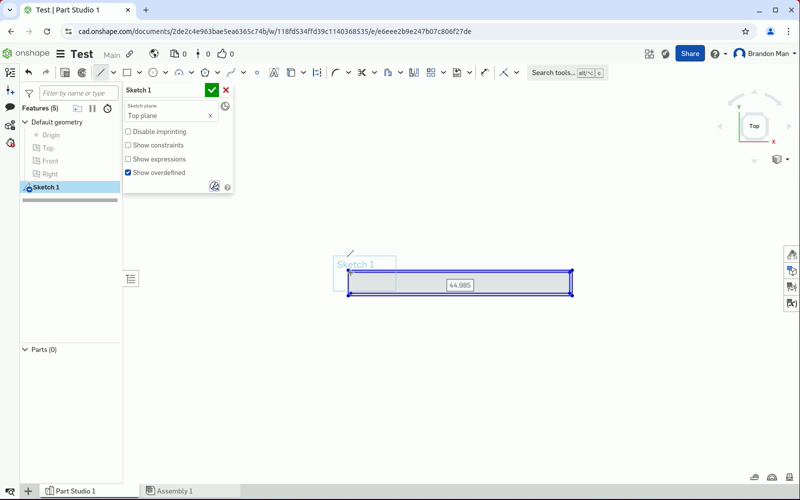
key_up(shift)
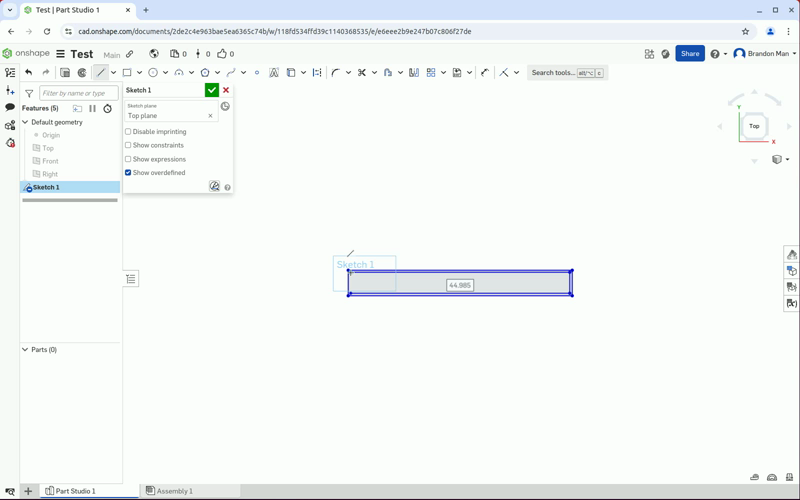
mouse_move(380, 272)
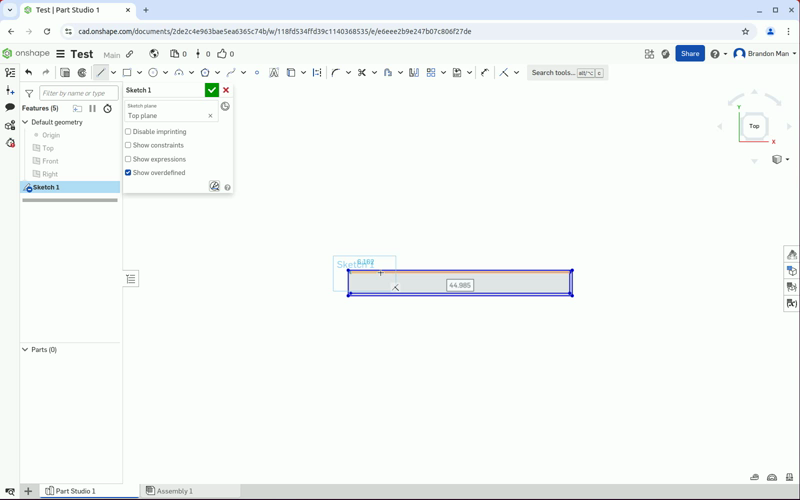
key_down(shift)
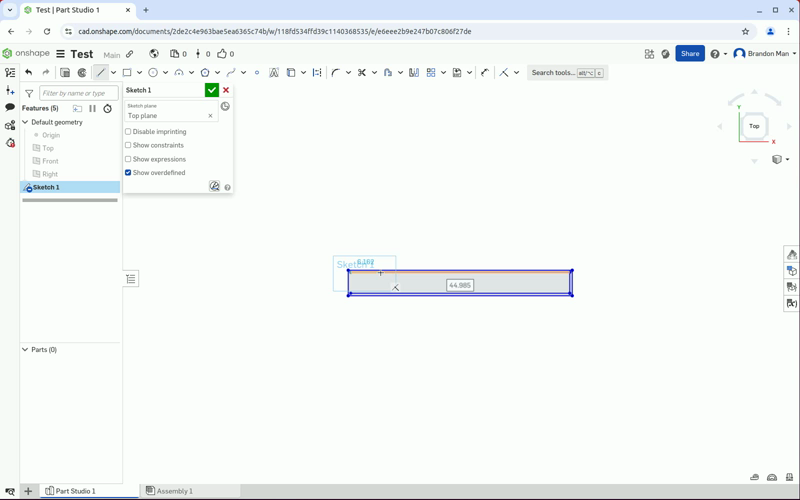
mouse_move(350, 293)
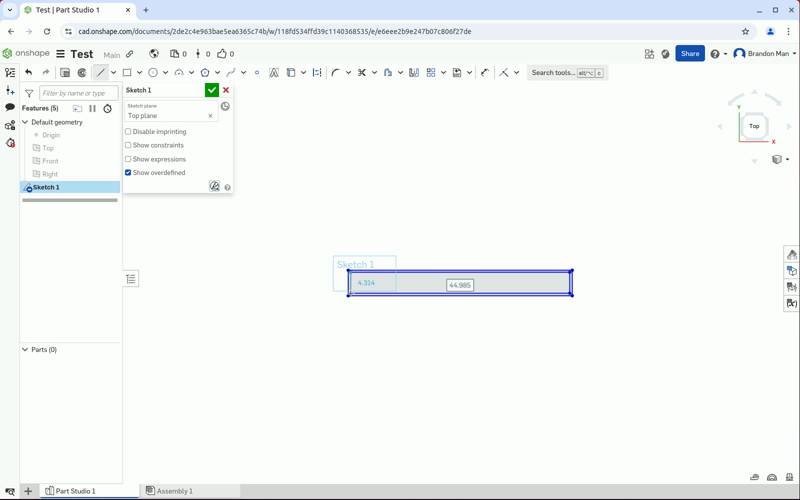
scroll(6)
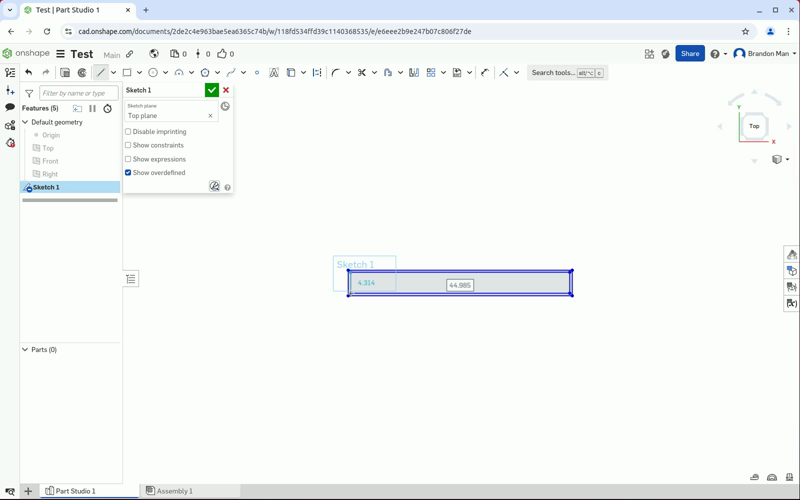
scroll(6)
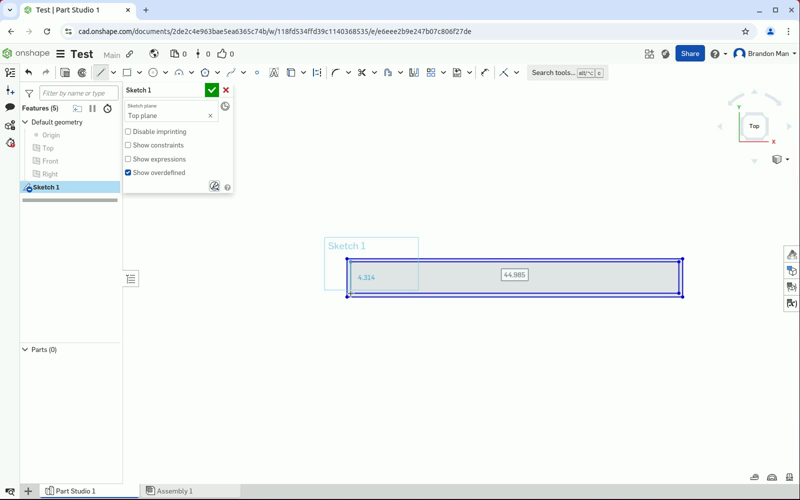
scroll(6)
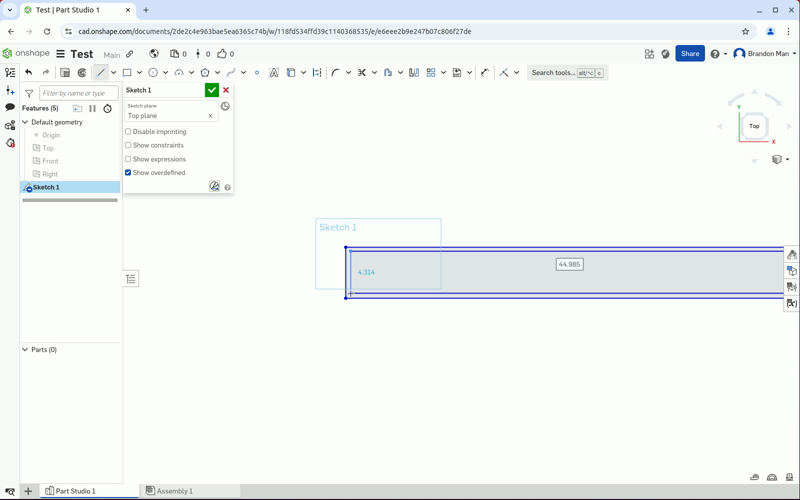
scroll(6)
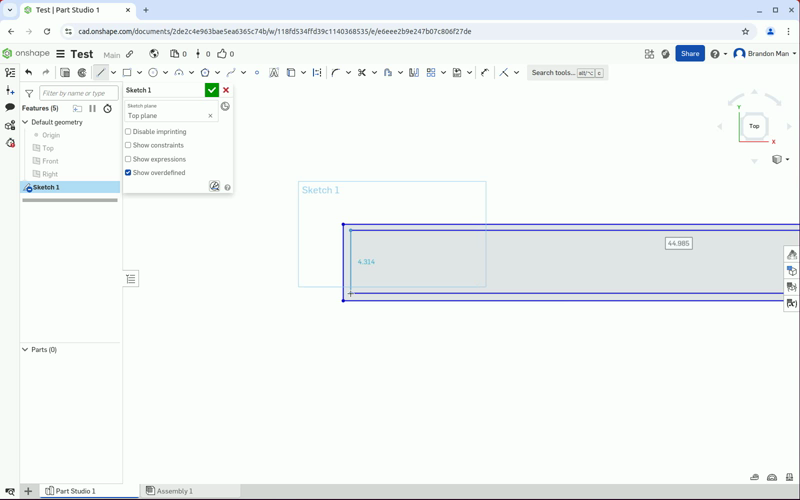
scroll(6)
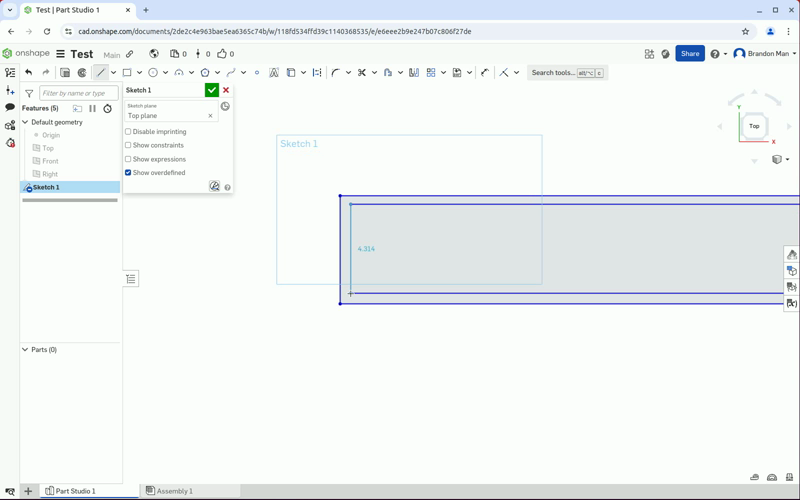
scroll(6)
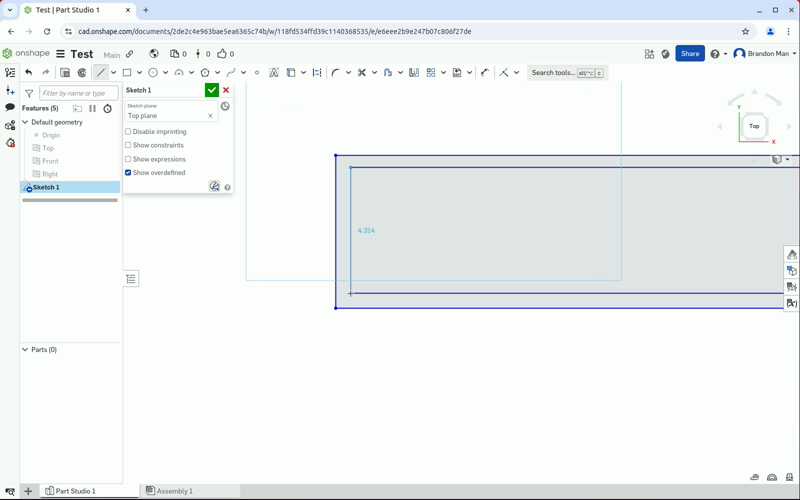
scroll(6)
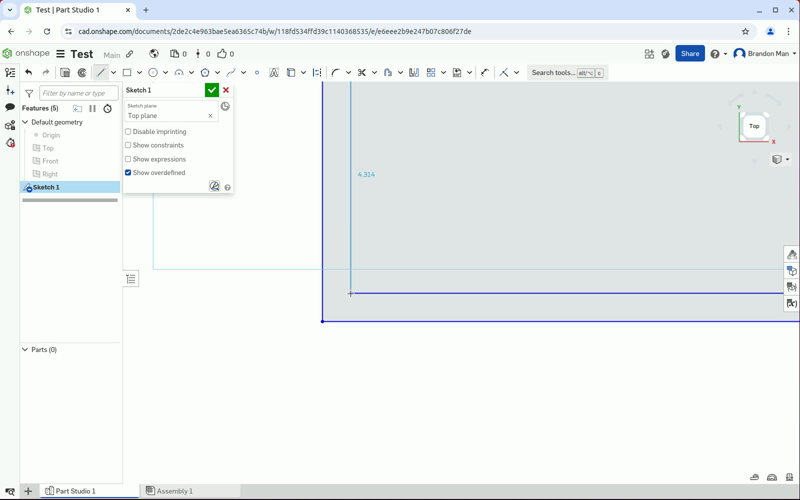
key_up(shift)
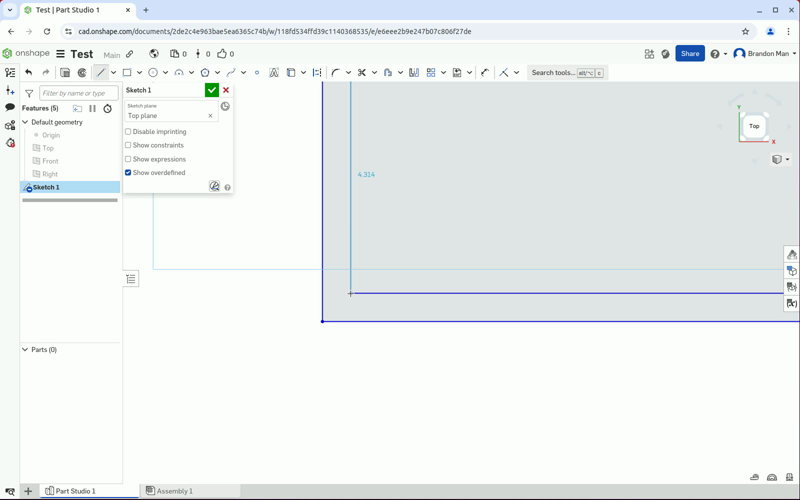
click(350, 293)
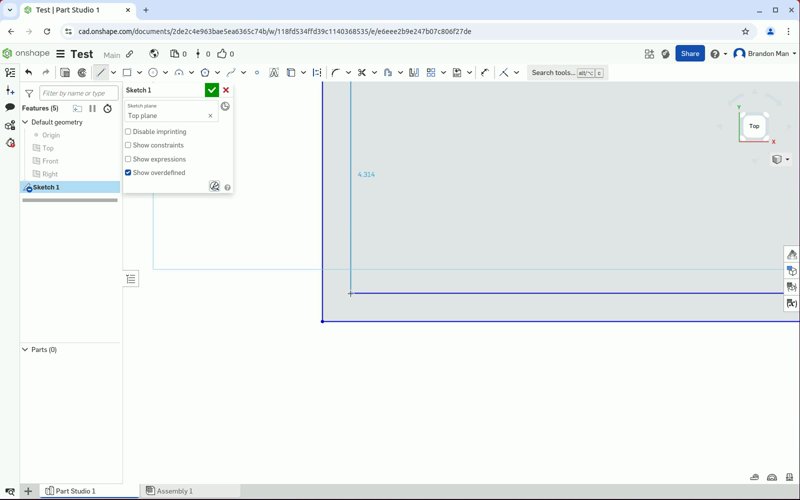
scroll(-6)
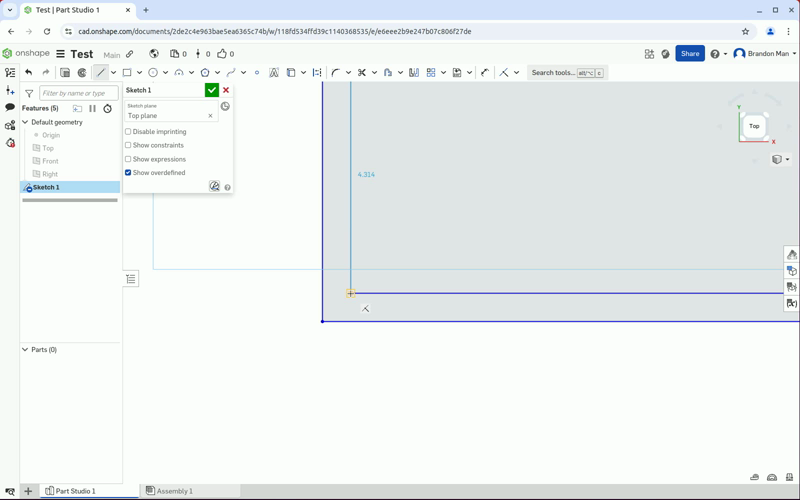
scroll(-6)
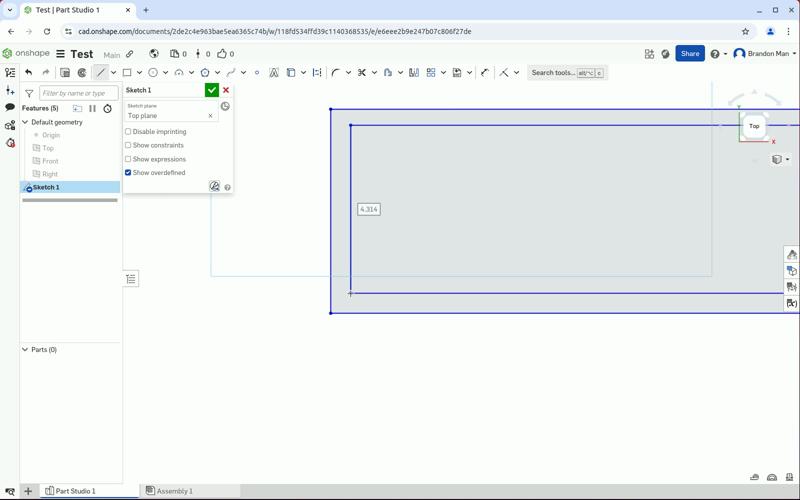
scroll(-6)
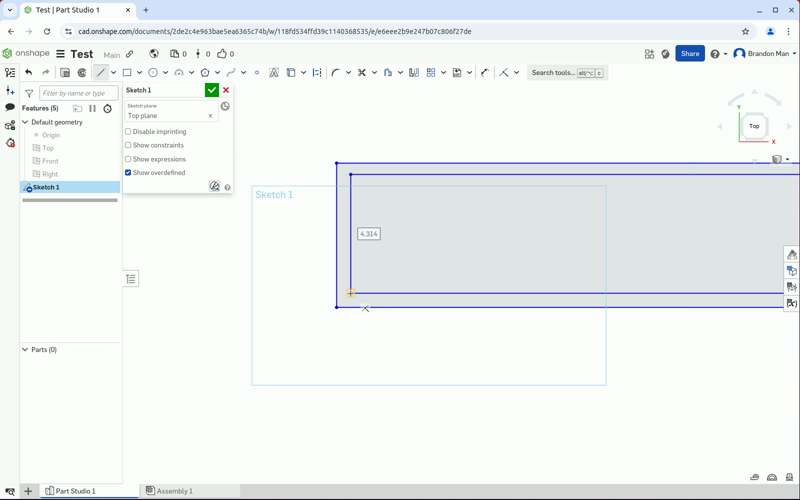
scroll(-6)
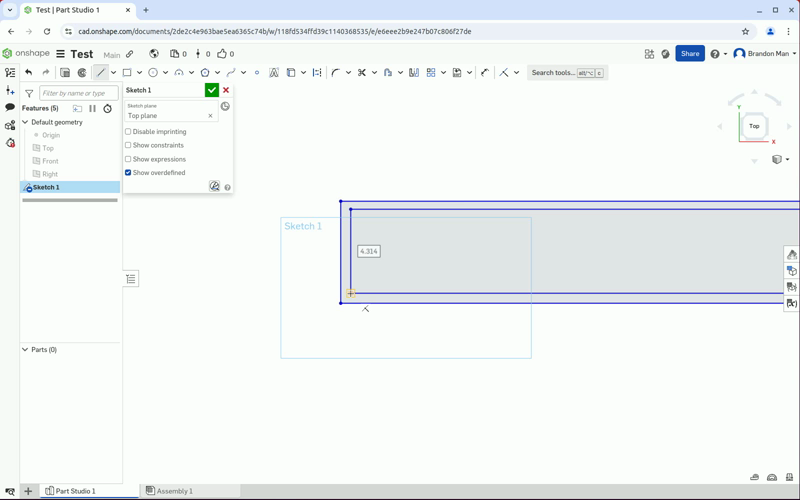
scroll(-6)
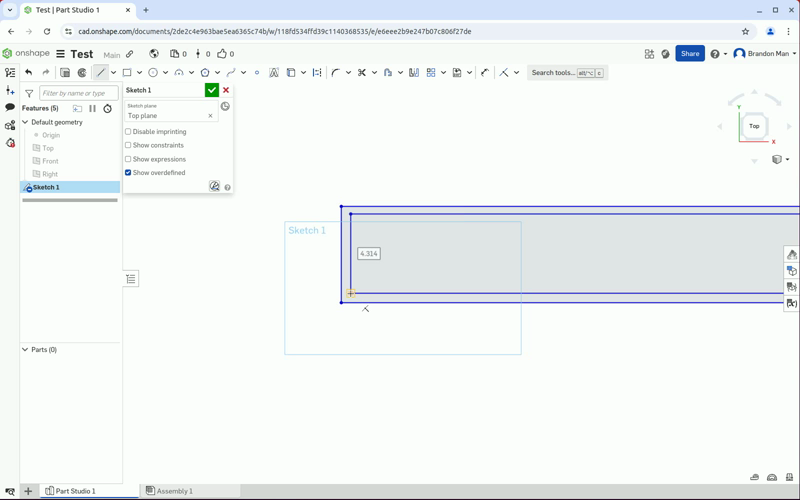
scroll(-6)
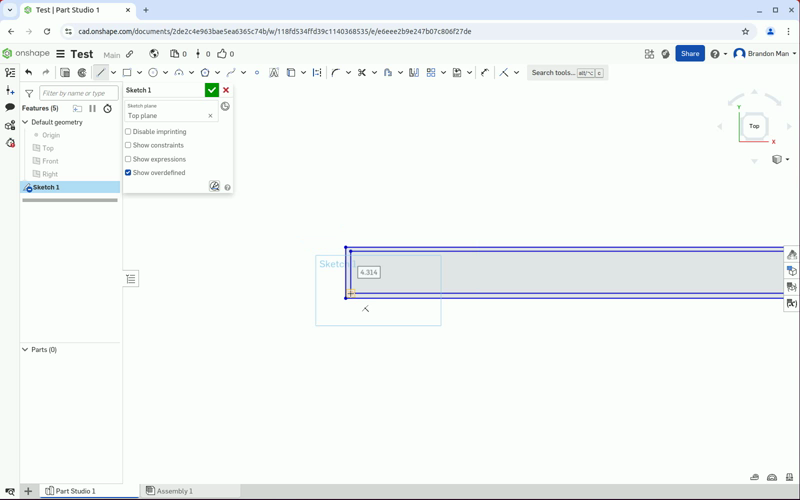
scroll(-6)
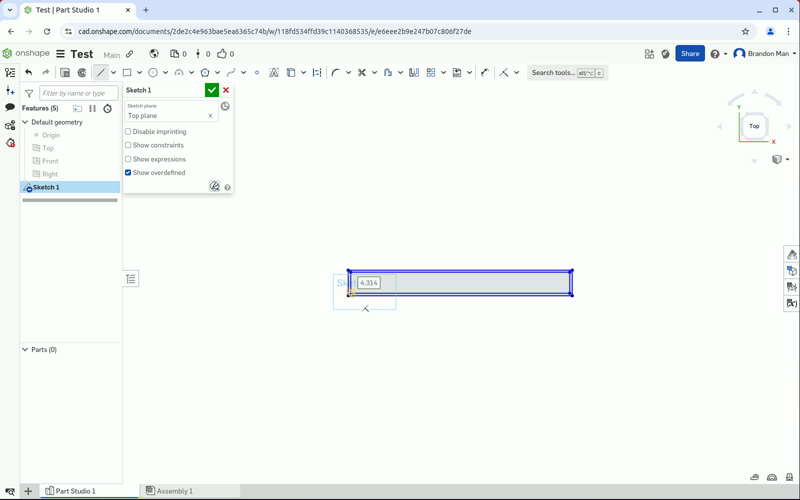
key(esc)
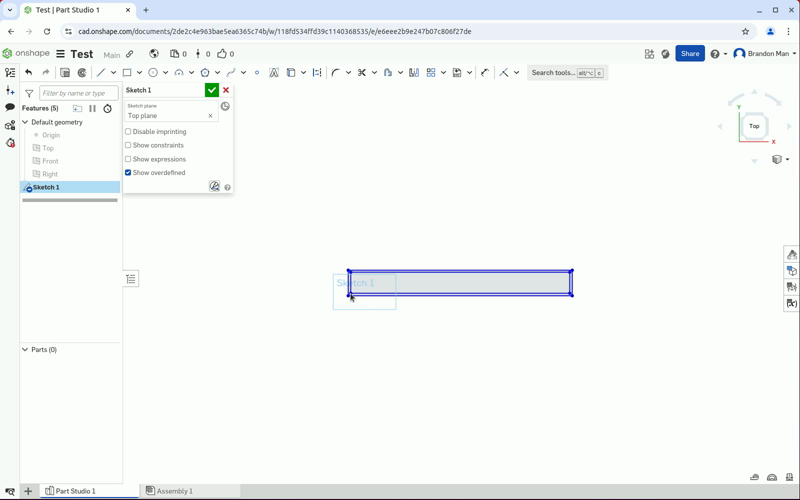
mouse_move(494, 294)
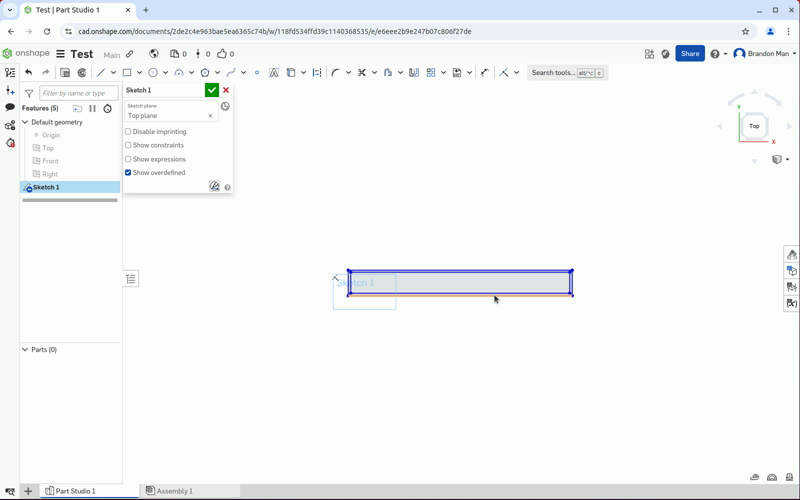
scroll(6)
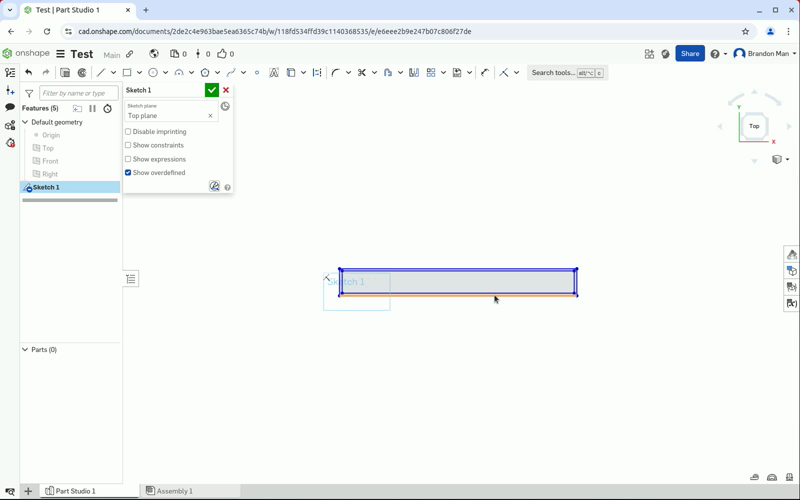
scroll(6)
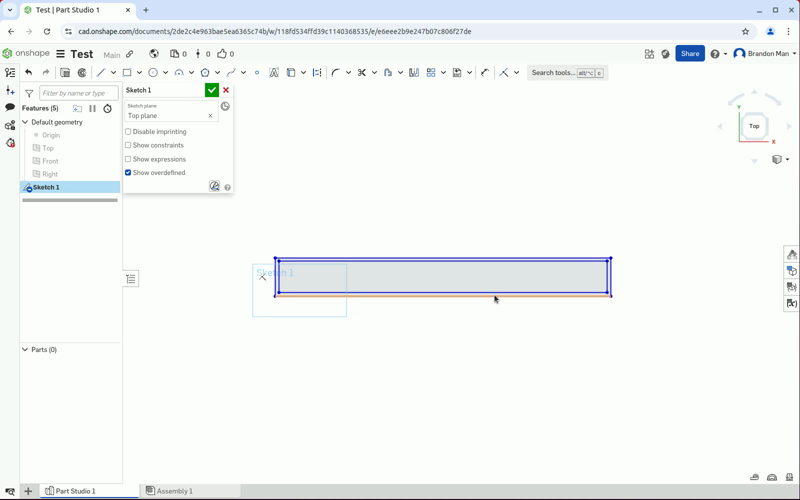
scroll(6)
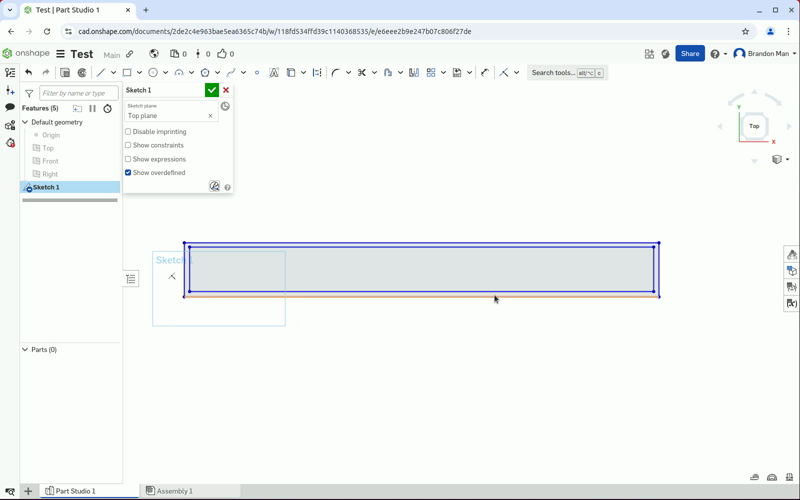
scroll(6)
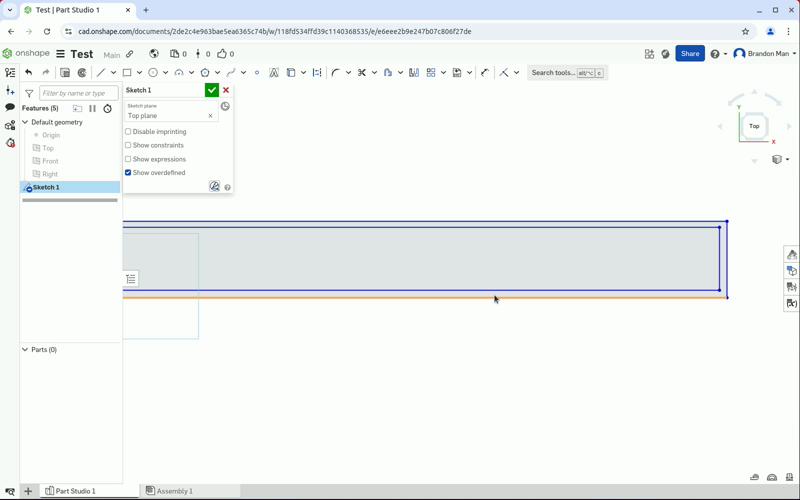
scroll(6)
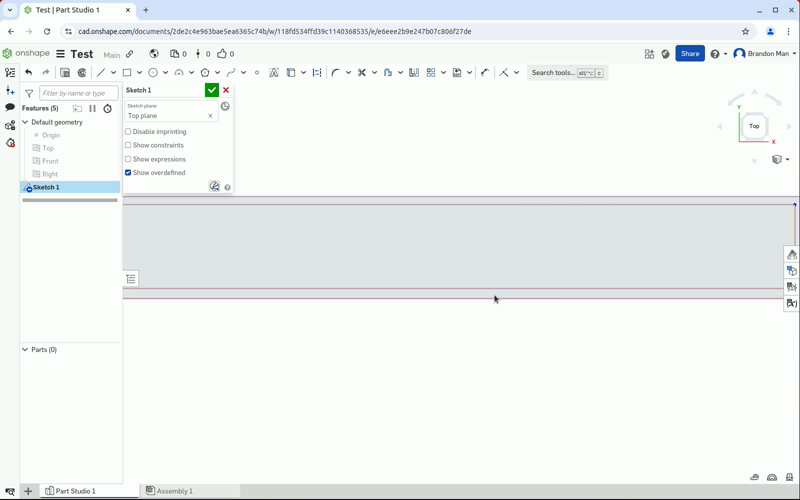
scroll(6)
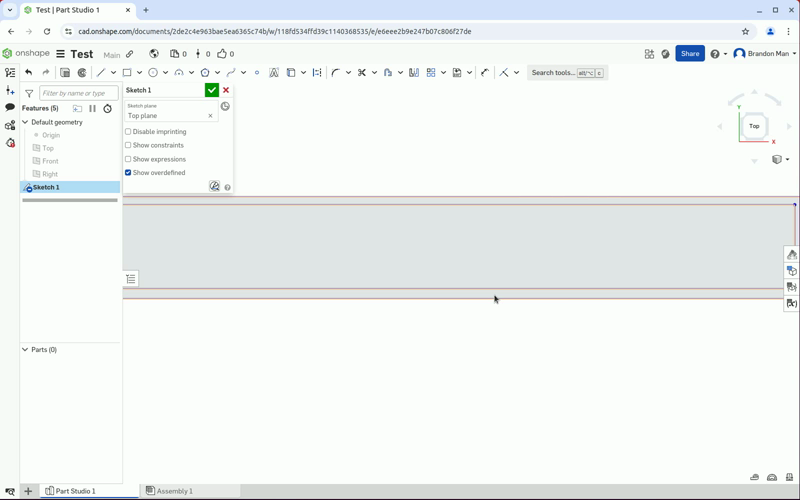
scroll(6)
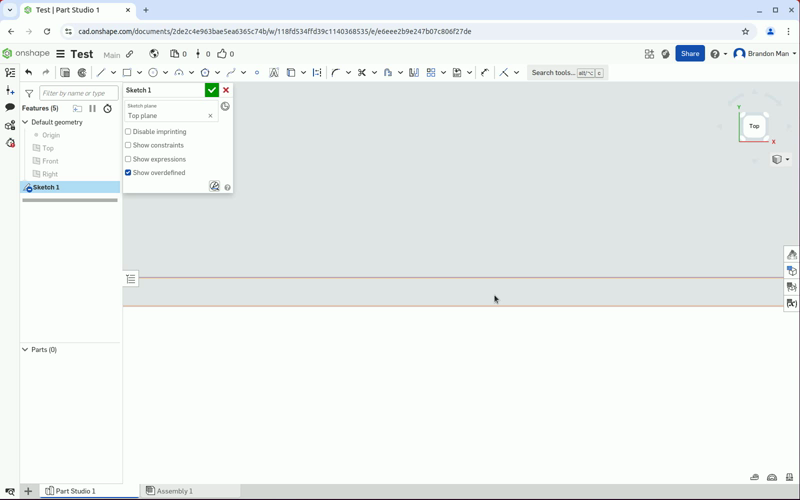
click(494, 294)
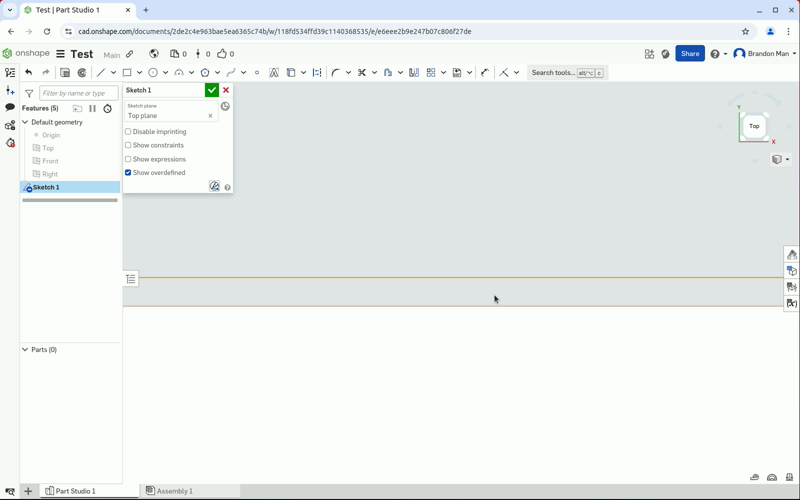
scroll(-6)
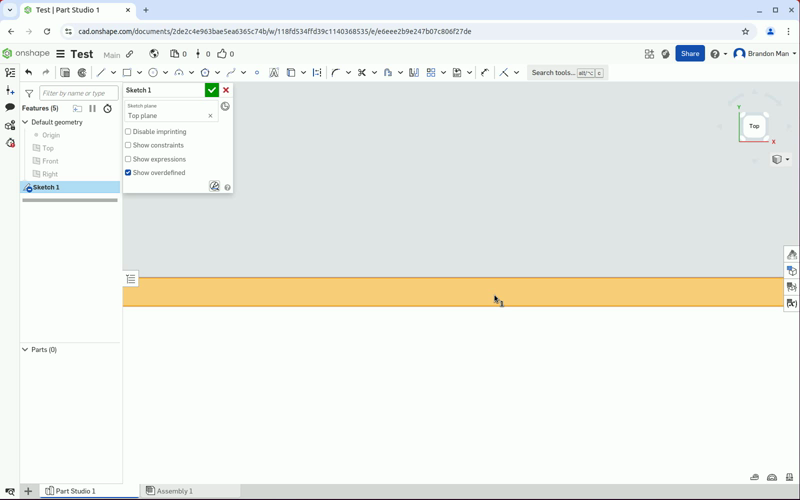
scroll(-6)
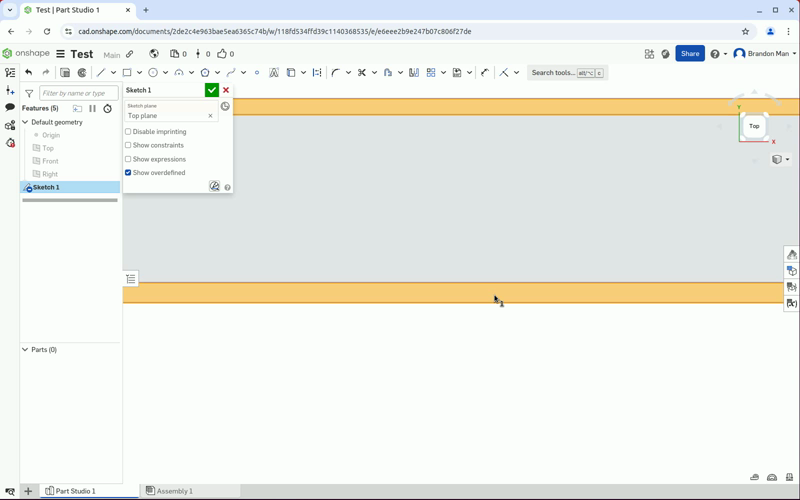
scroll(-6)
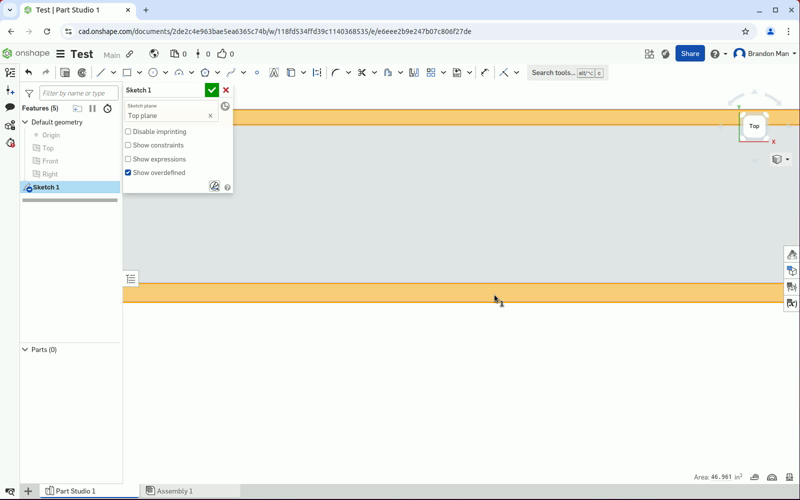
scroll(-6)
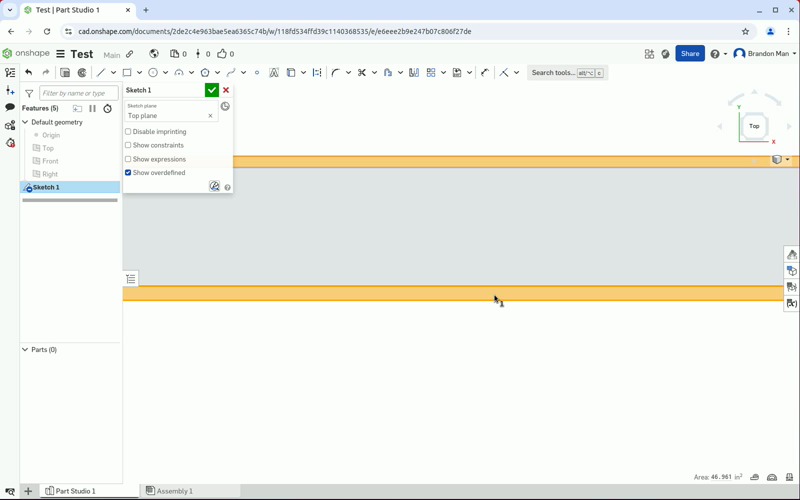
scroll(-6)
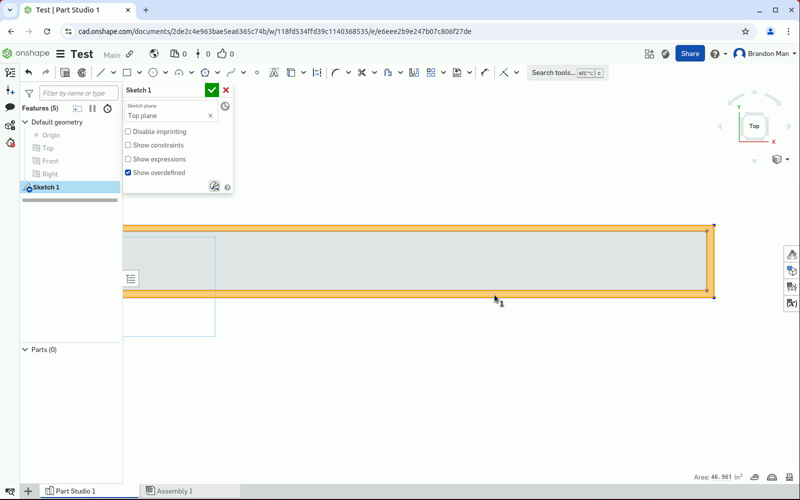
scroll(-6)
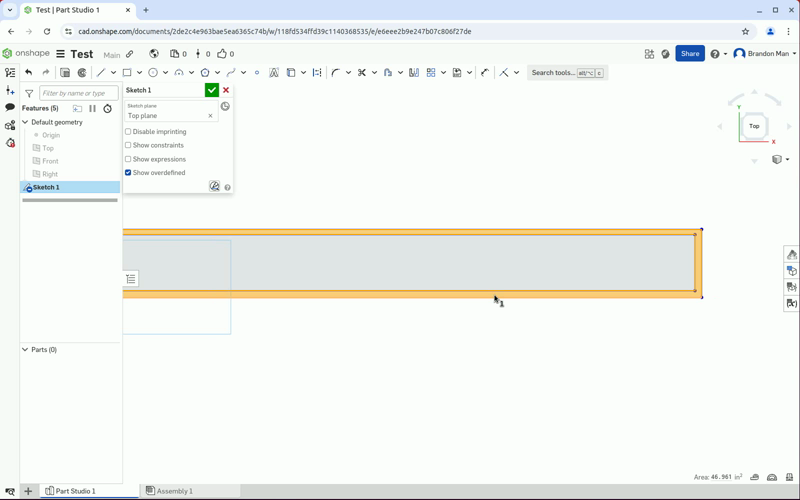
scroll(-6)
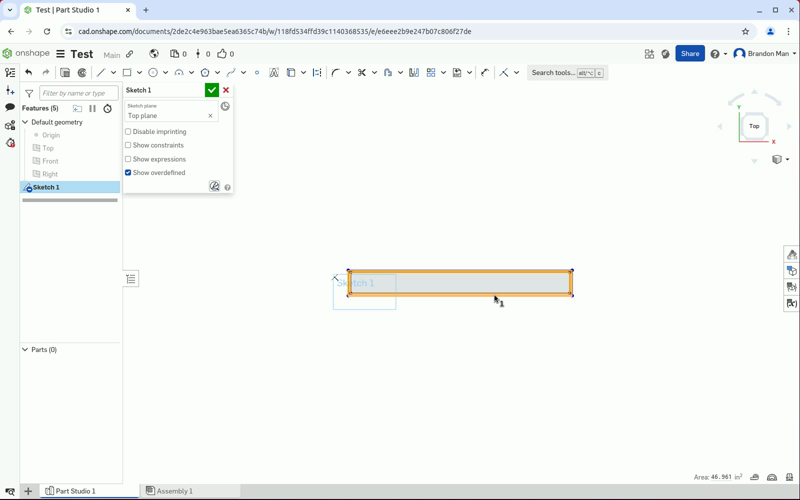
mouse_move(73, 352)
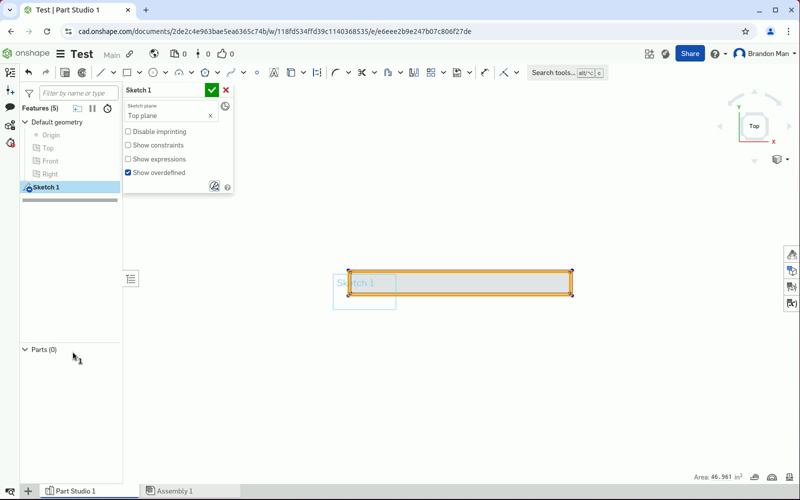
key(shift+y)
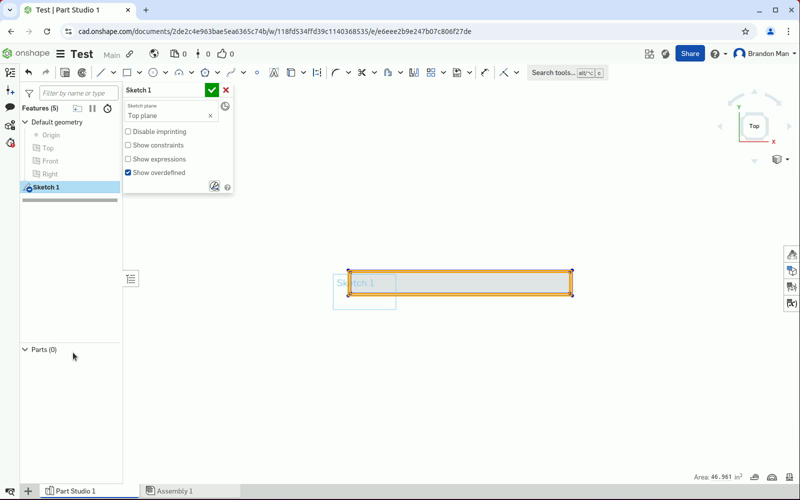
key(shift+e)
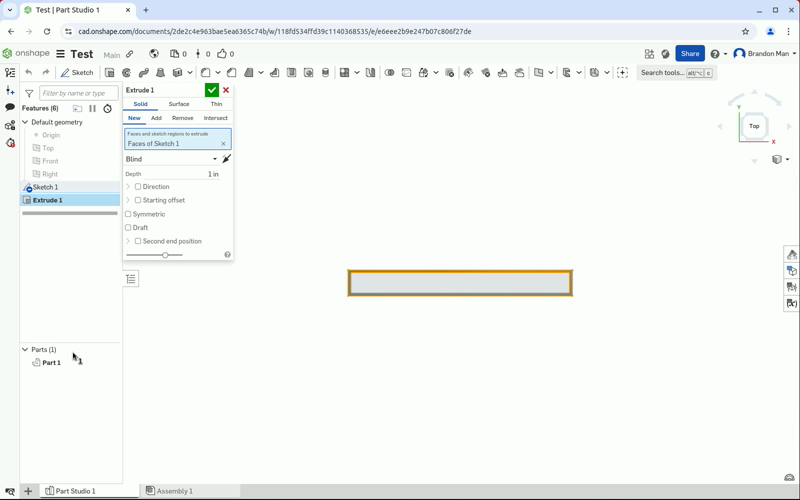
mouse_move(143, 106)
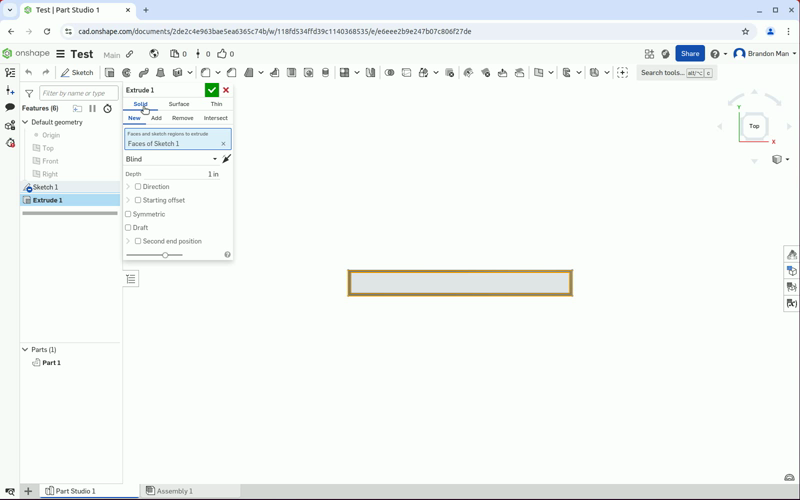
click(143, 106)
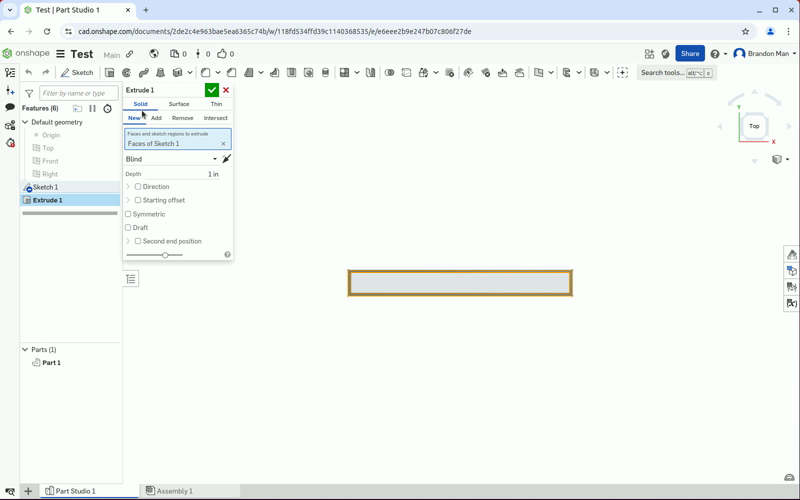
mouse_move(137, 120)
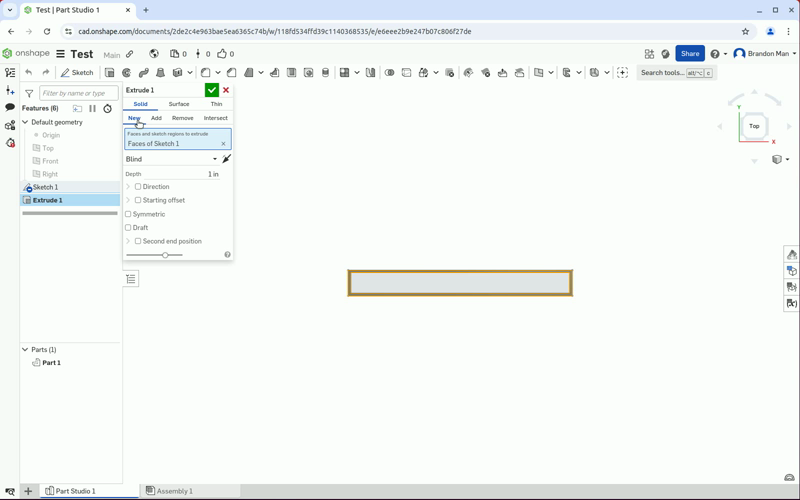
click(137, 120)
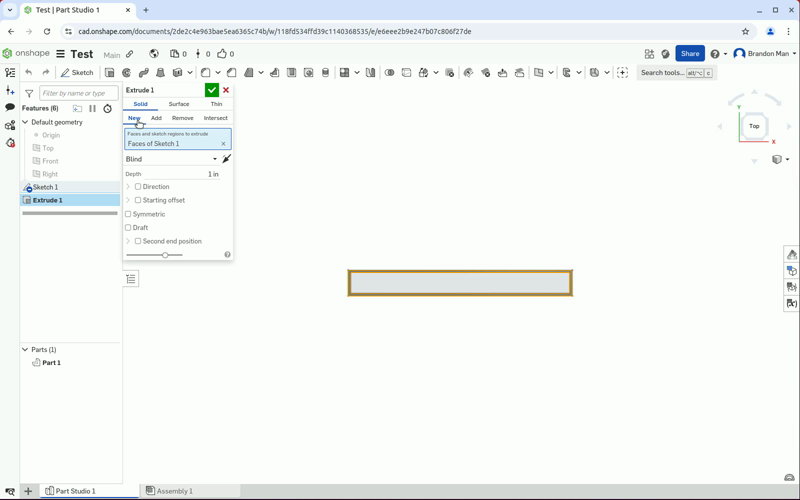
key(tab, 4)
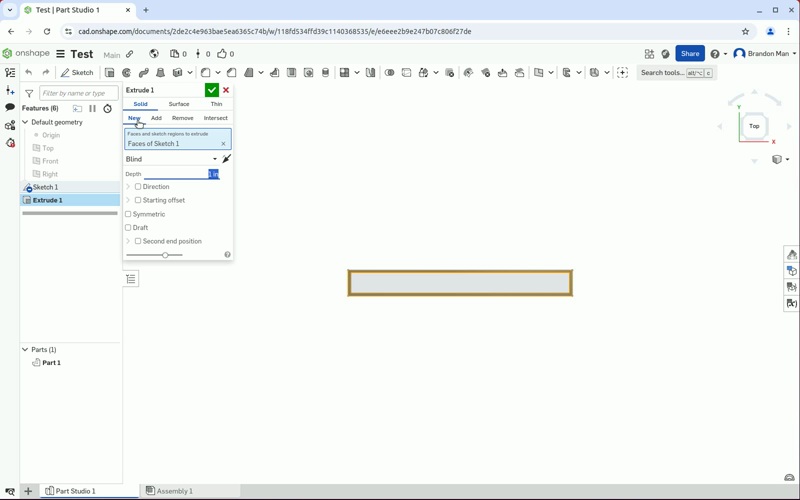
text(-0.481)
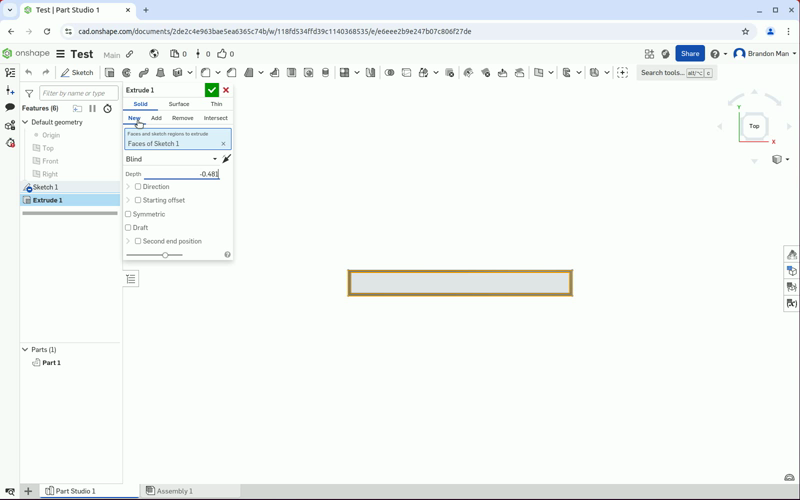
key(enter)
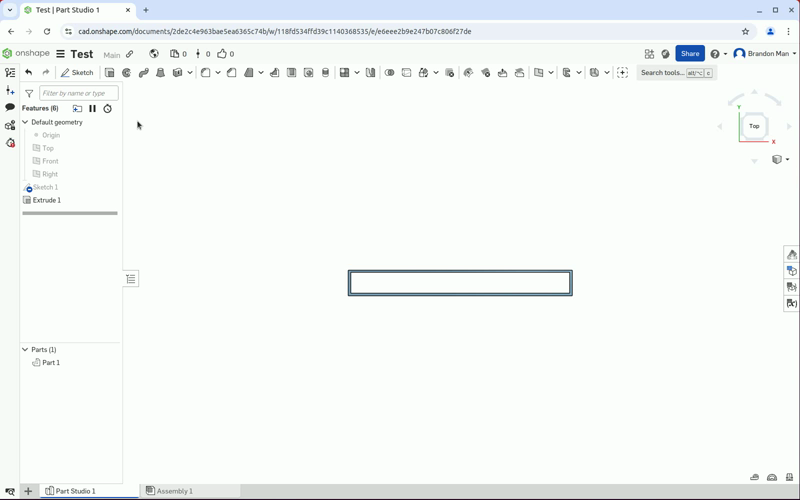
key(shift+h)
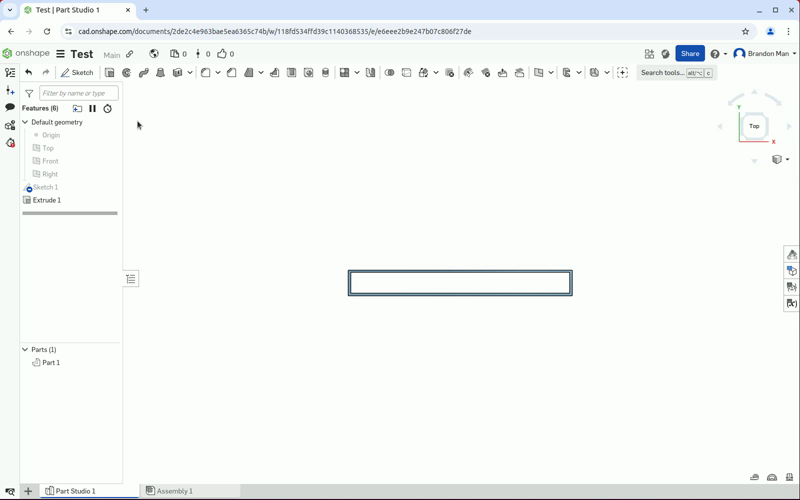
key(shift+h)
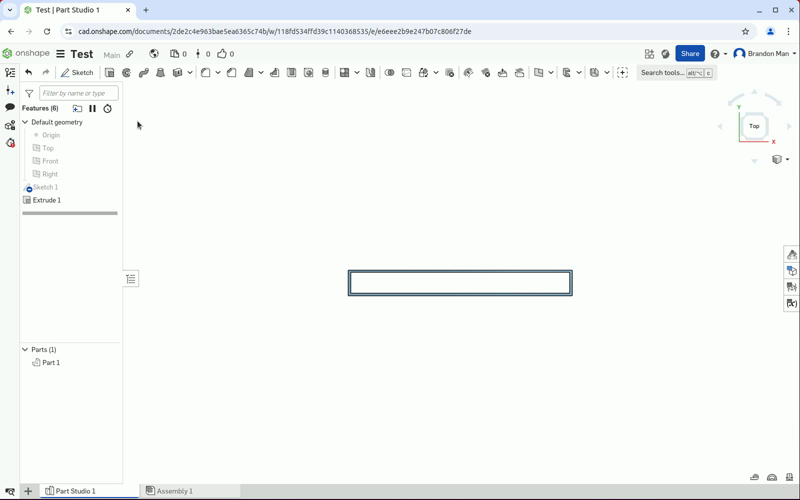
mouse_move(73, 189)
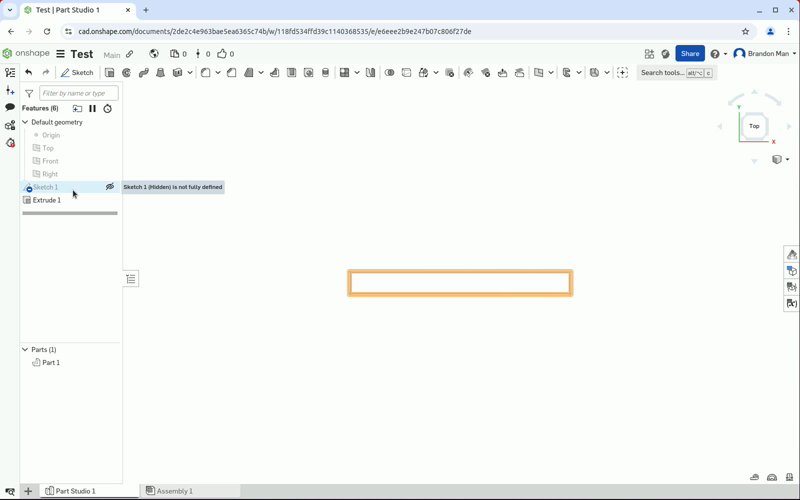
click(73, 189)
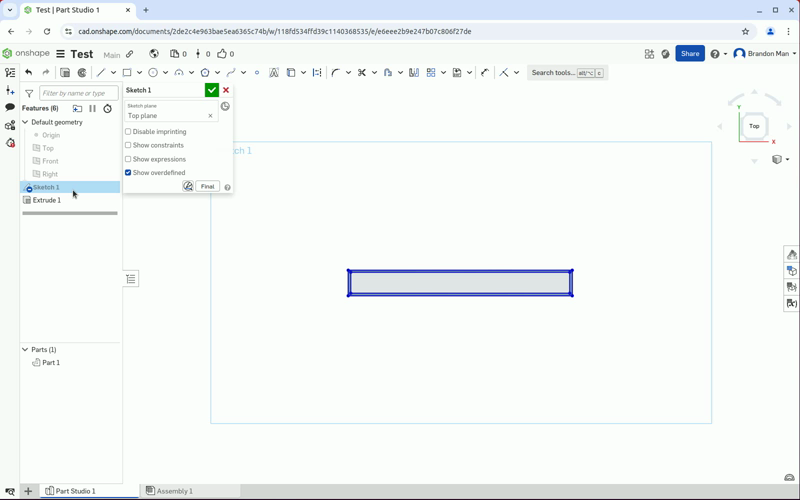
mouse_move(229, 92)
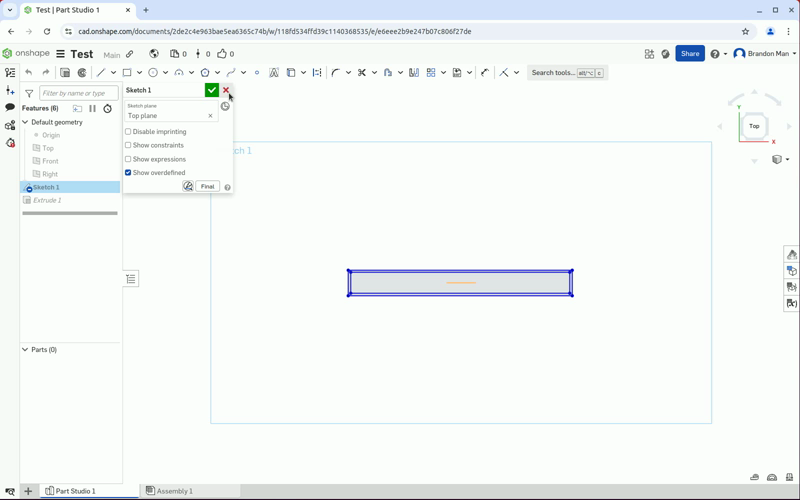
click(229, 92)
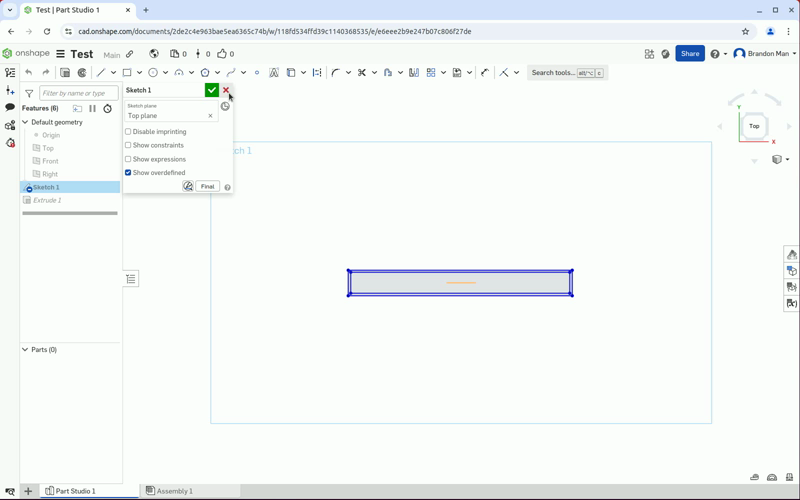
key(shift+s)
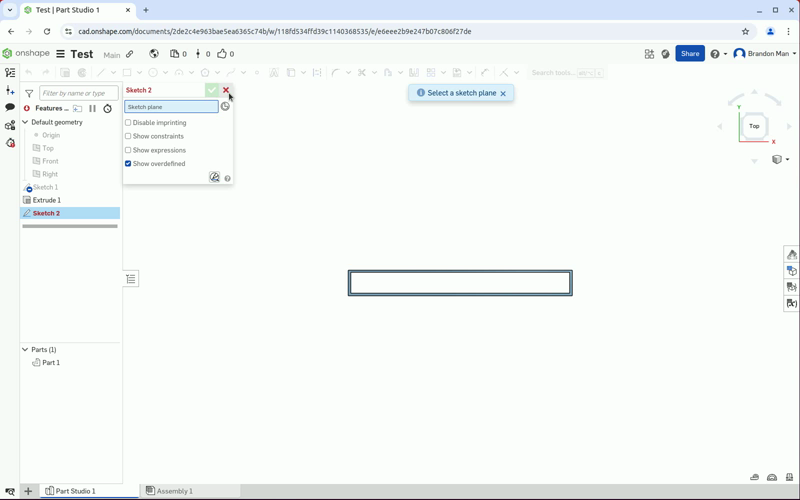
mouse_move(73, 150)
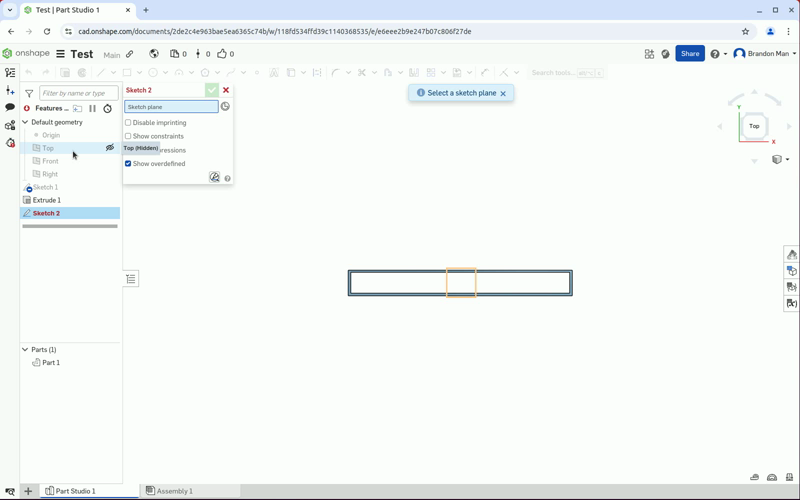
click(73, 150)
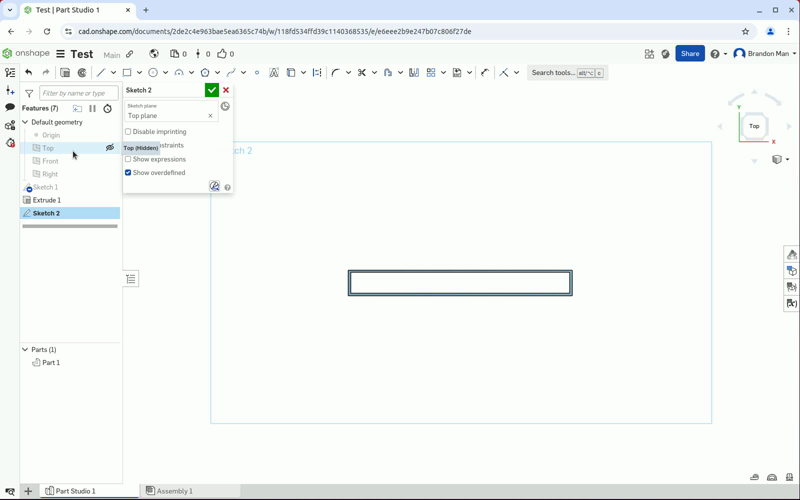
mouse_move(73, 352)
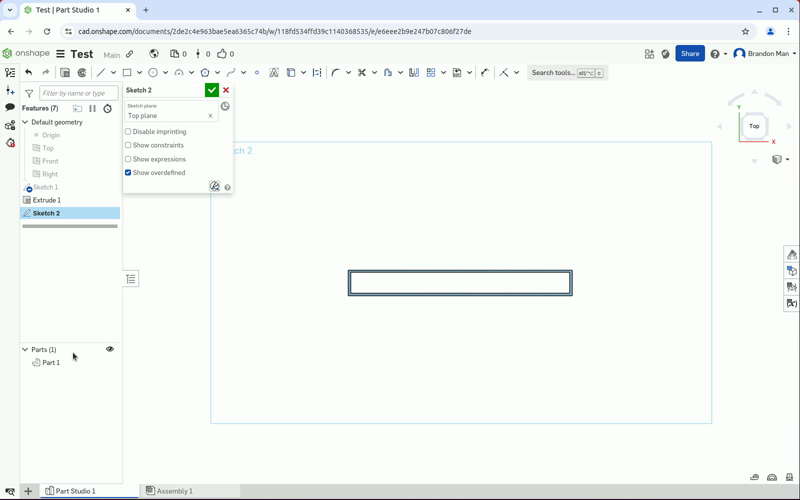
key(y)
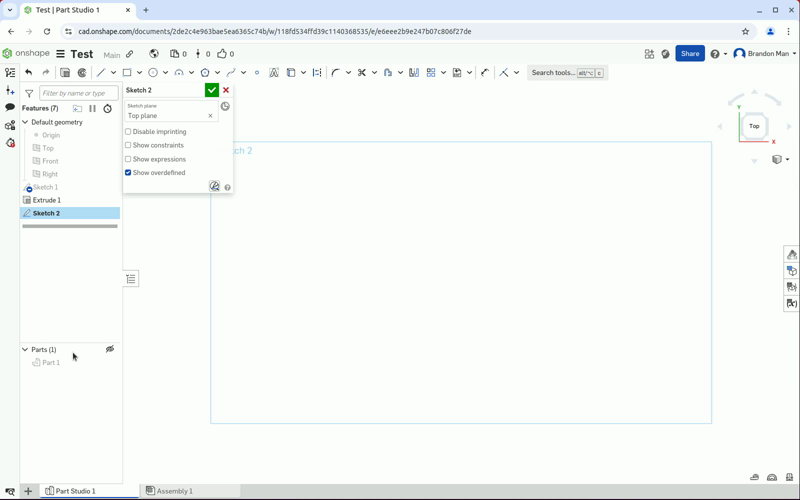
key(l)
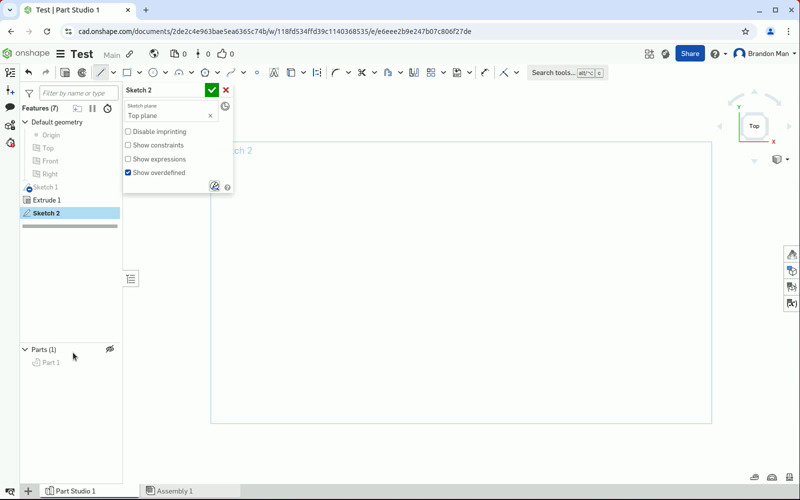
key_down(shift)
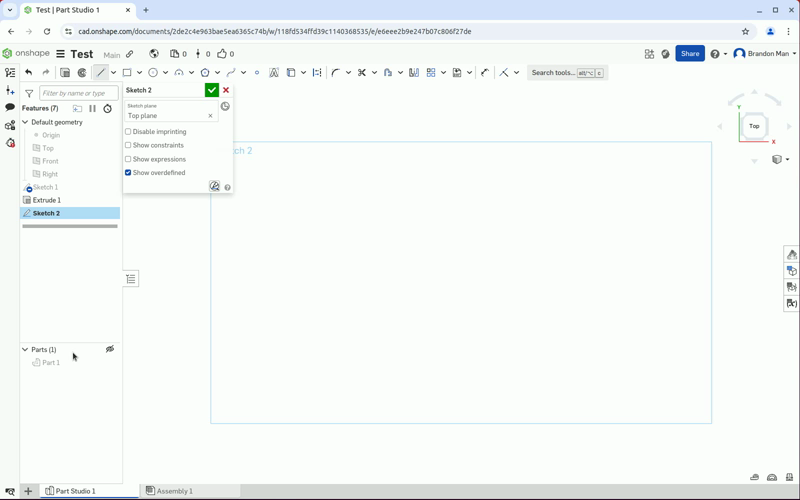
mouse_move(351, 292)
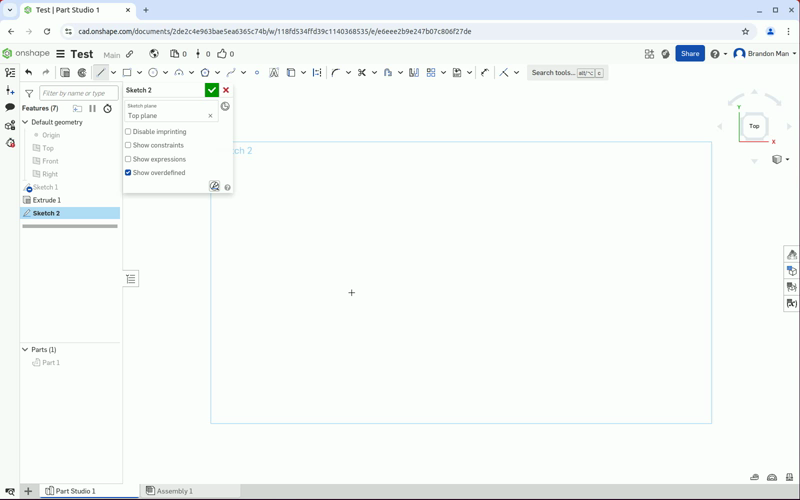
click(351, 292)
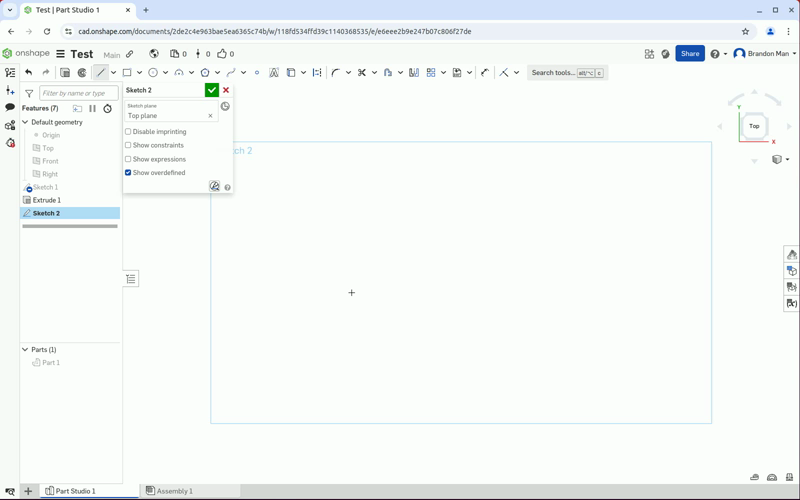
key_up(shift)
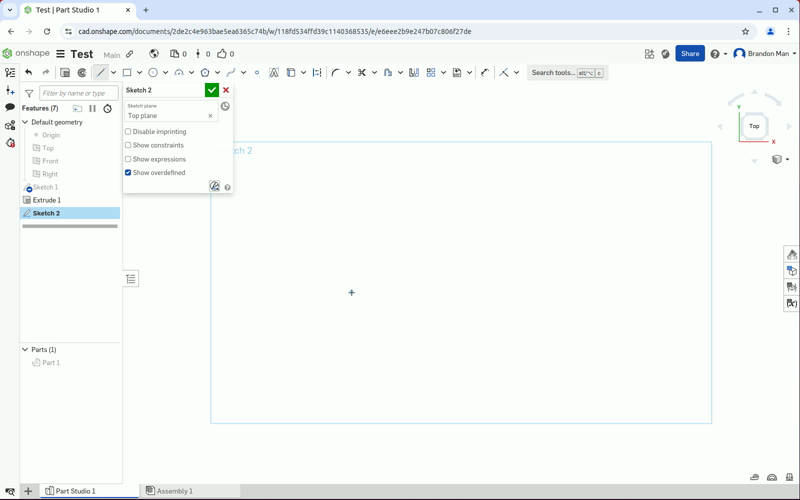
key_down(shift)
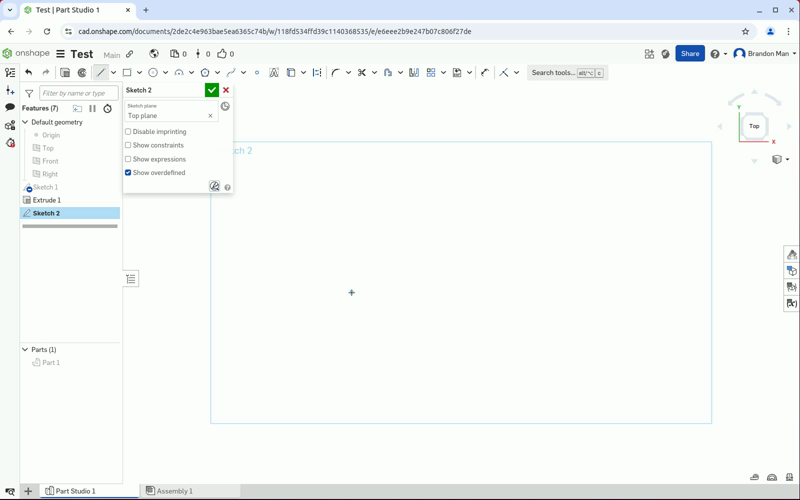
mouse_move(569, 292)
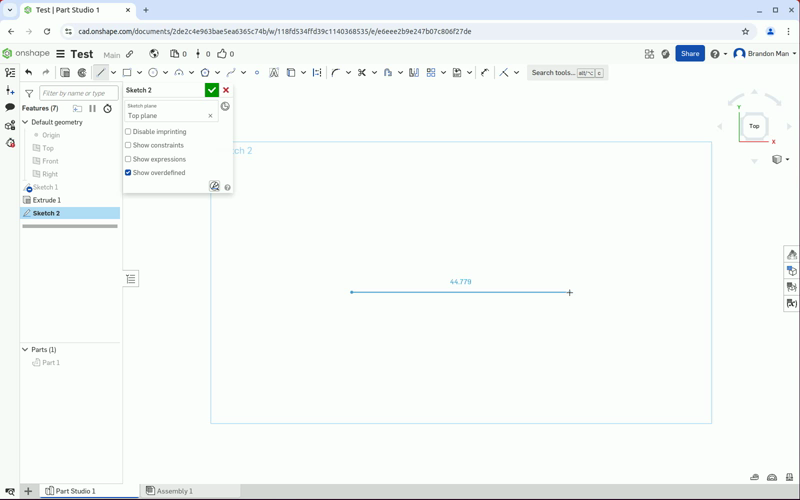
click(569, 292)
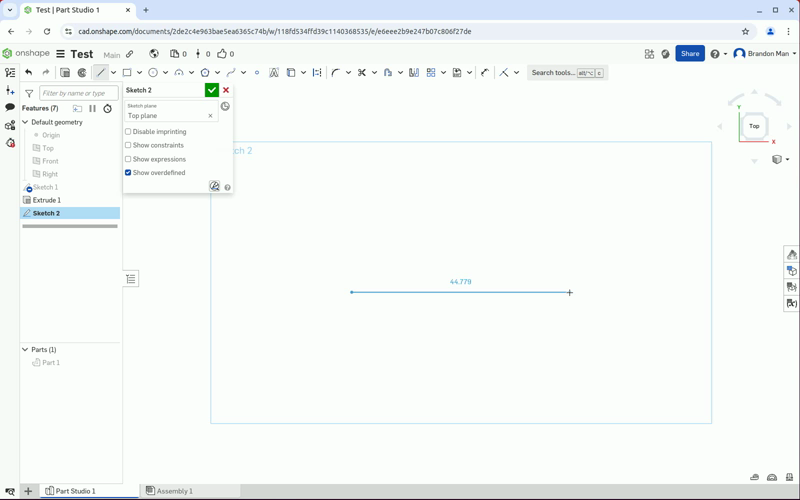
key_up(shift)
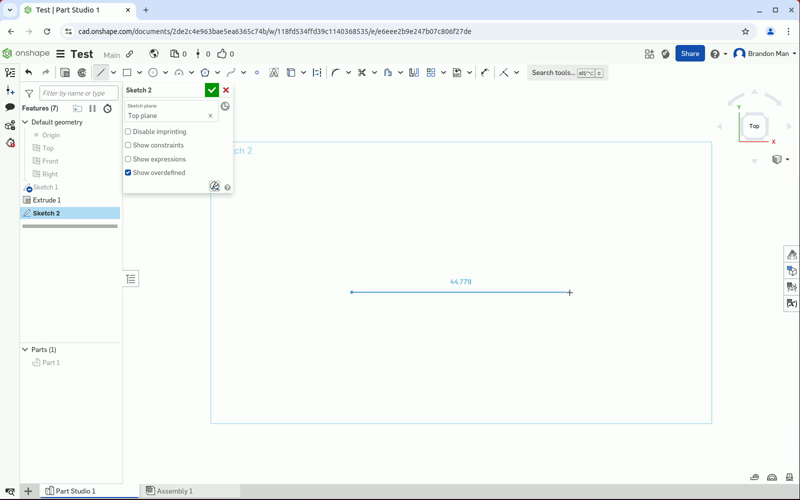
key_down(shift)
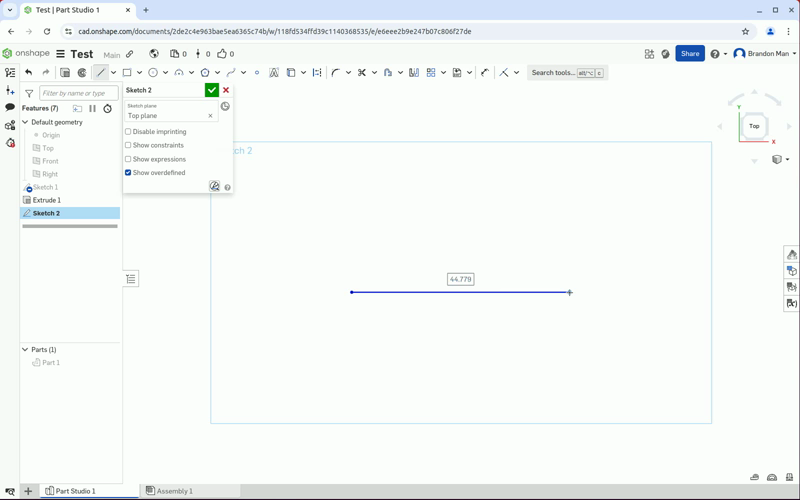
mouse_move(589, 292)
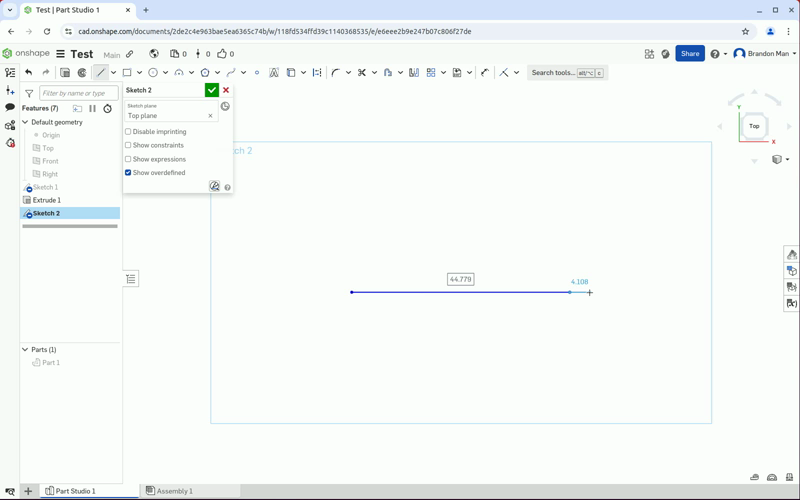
mouse_move(569, 273)
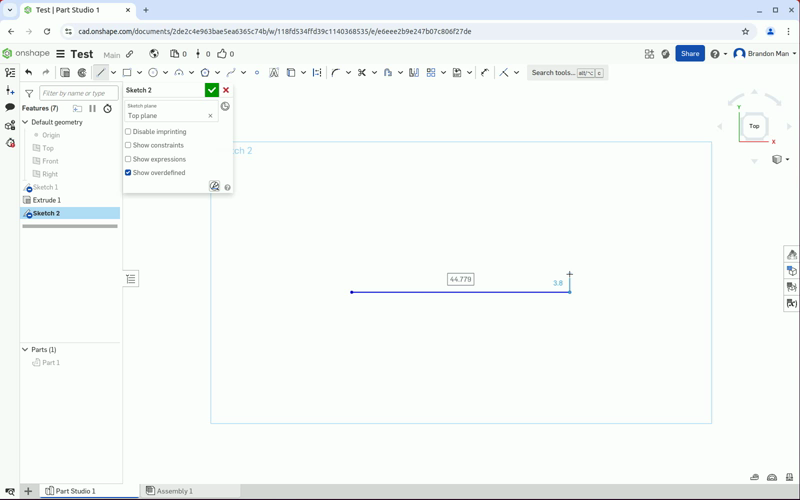
click(569, 273)
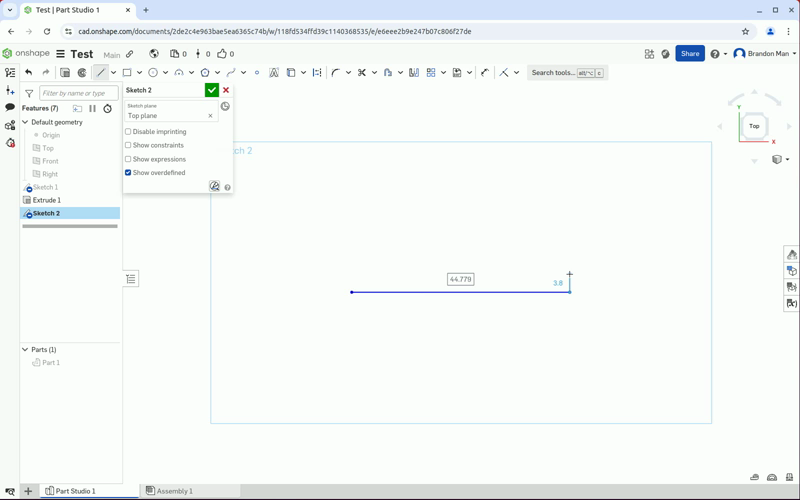
key_up(shift)
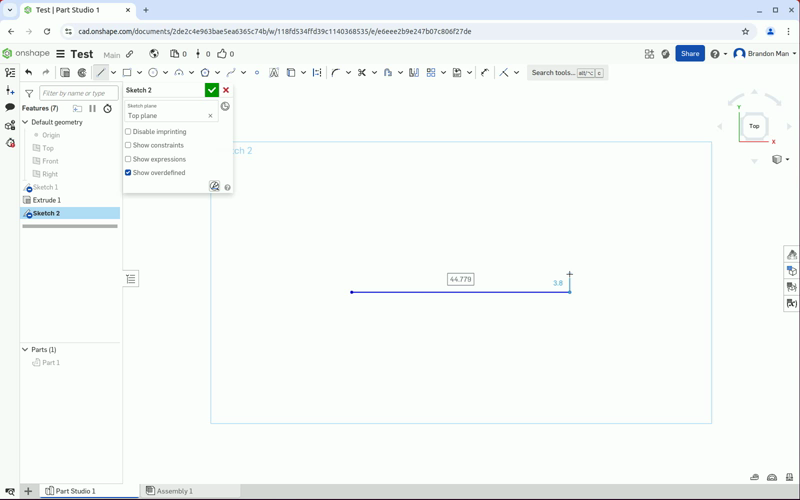
key_down(shift)
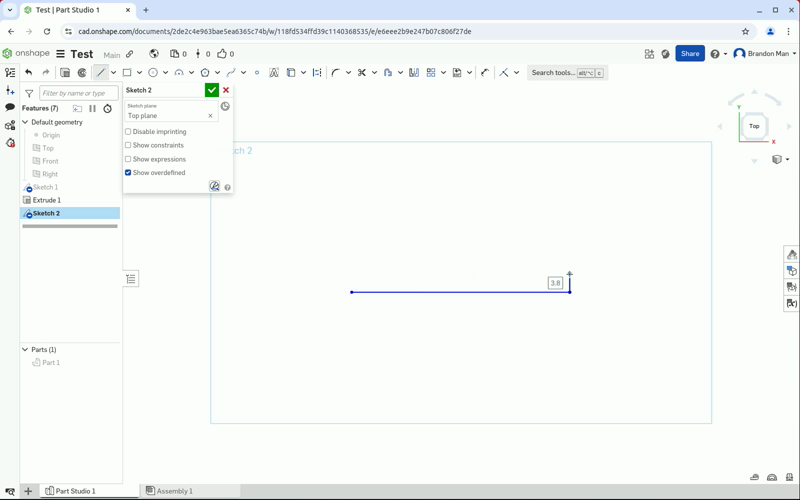
mouse_move(351, 273)
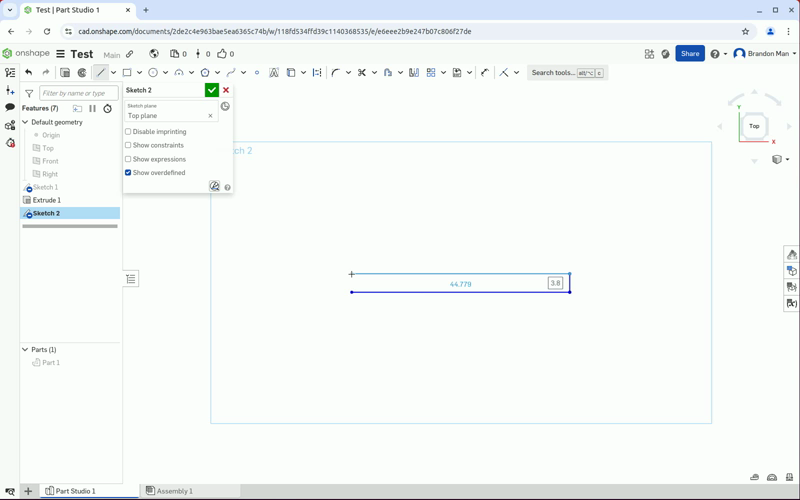
click(351, 273)
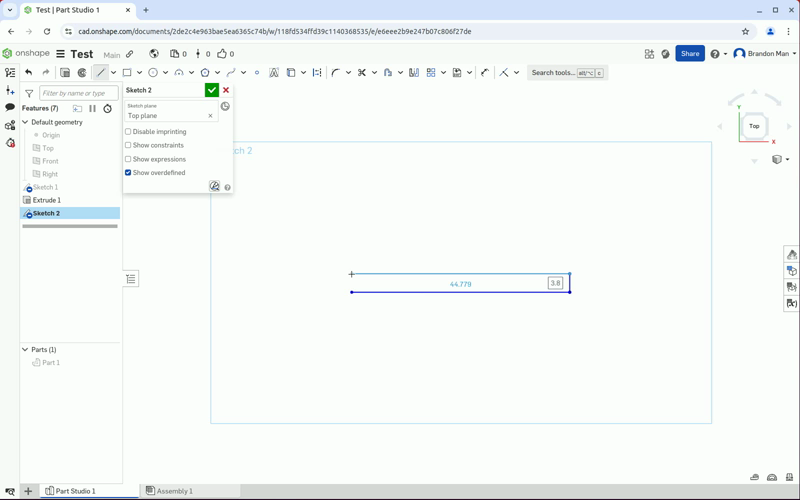
key_up(shift)
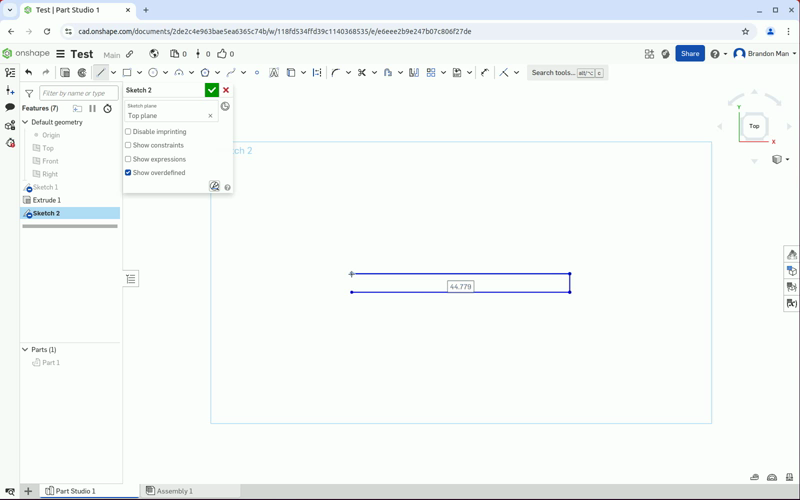
mouse_move(381, 273)
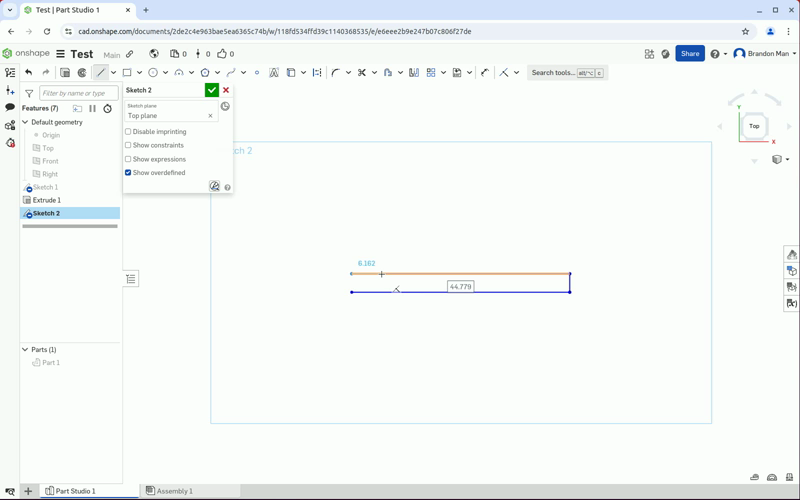
key_down(shift)
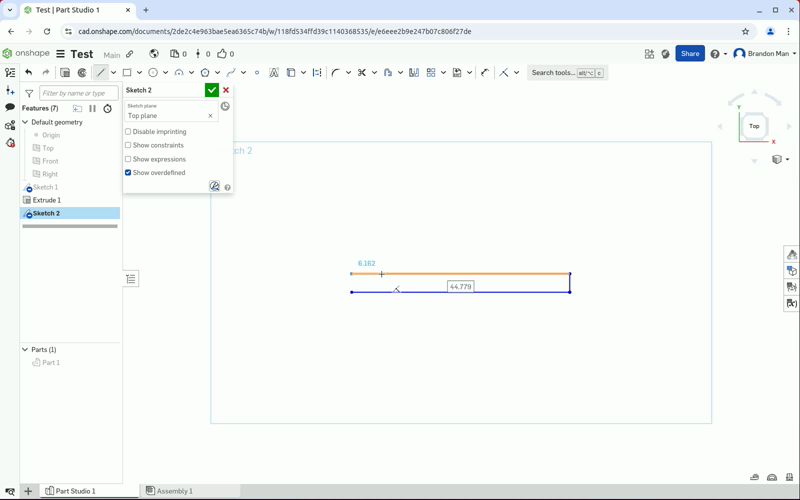
mouse_move(351, 292)
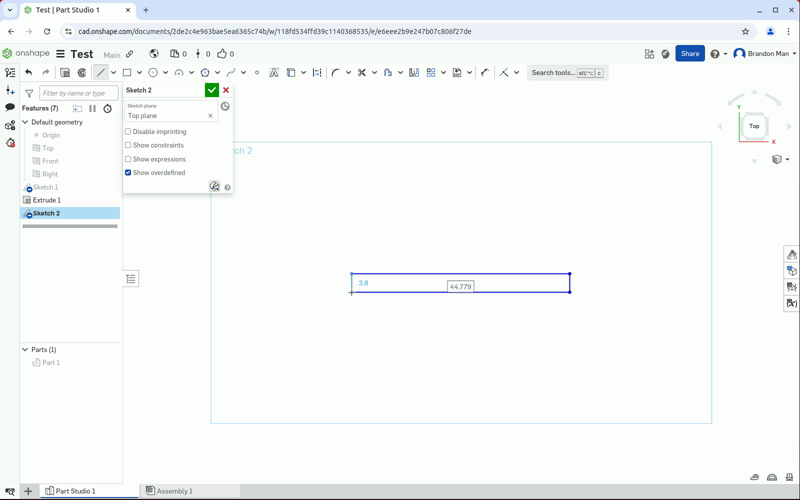
key_up(shift)
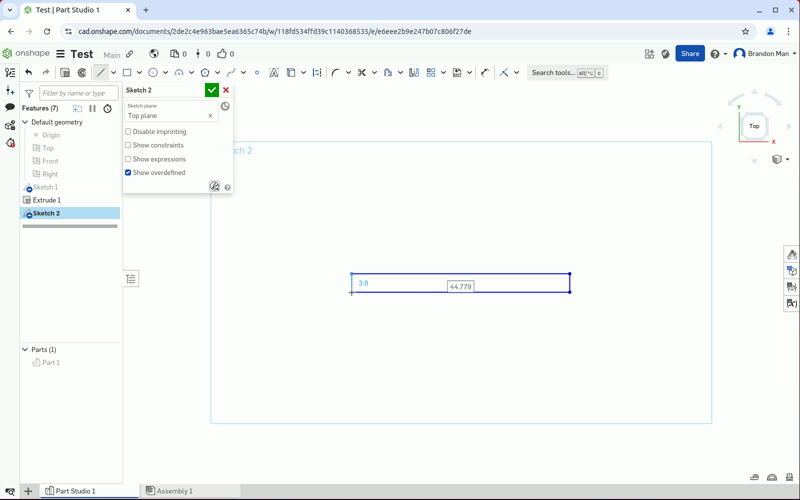
click(351, 292)
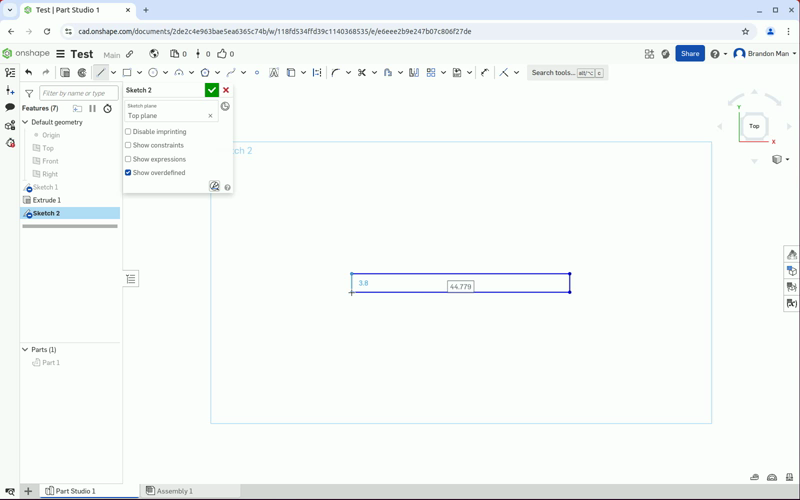
key(esc)
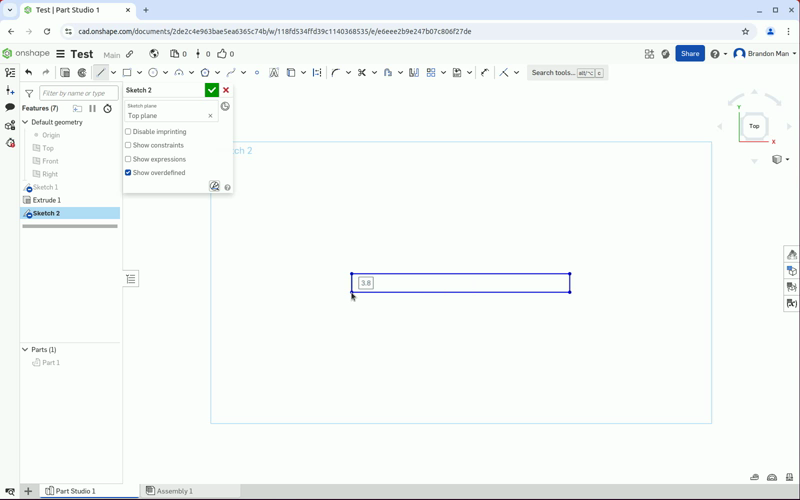
mouse_move(454, 279)
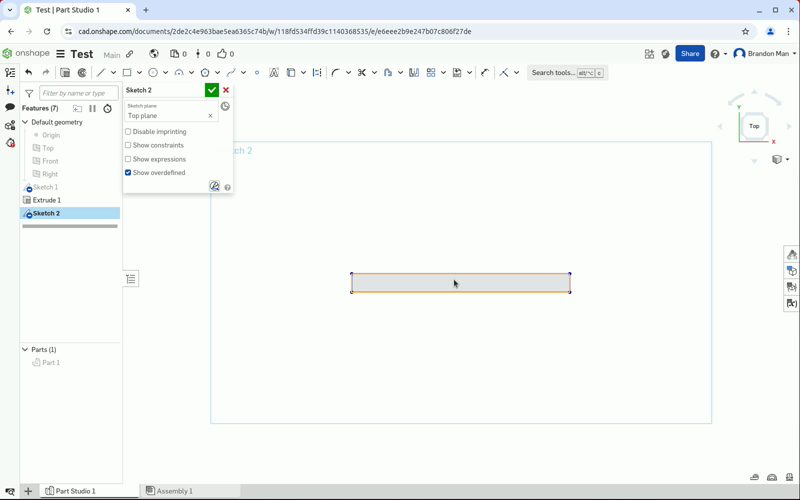
click(454, 279)
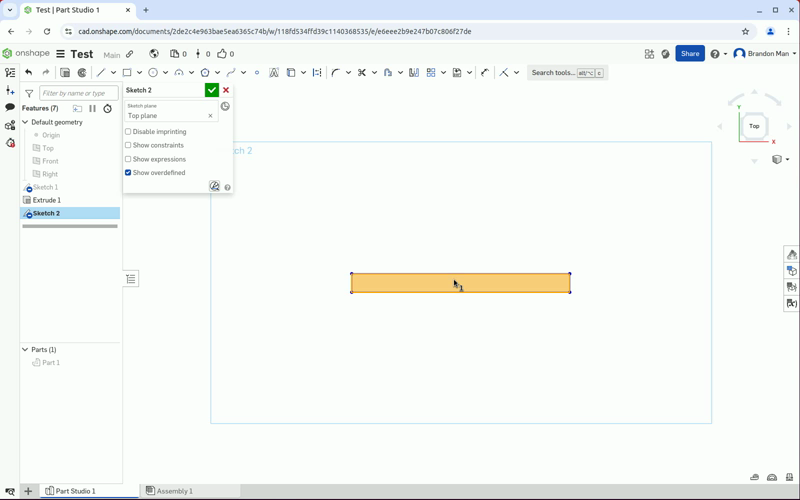
mouse_move(73, 352)
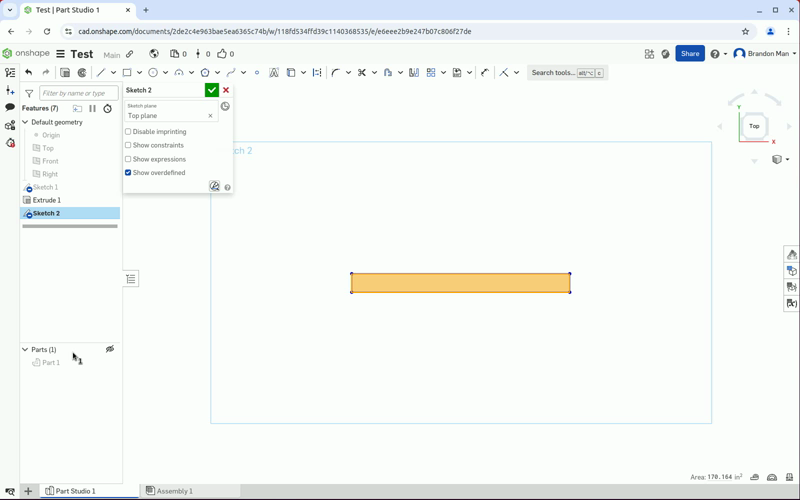
key(shift+y)
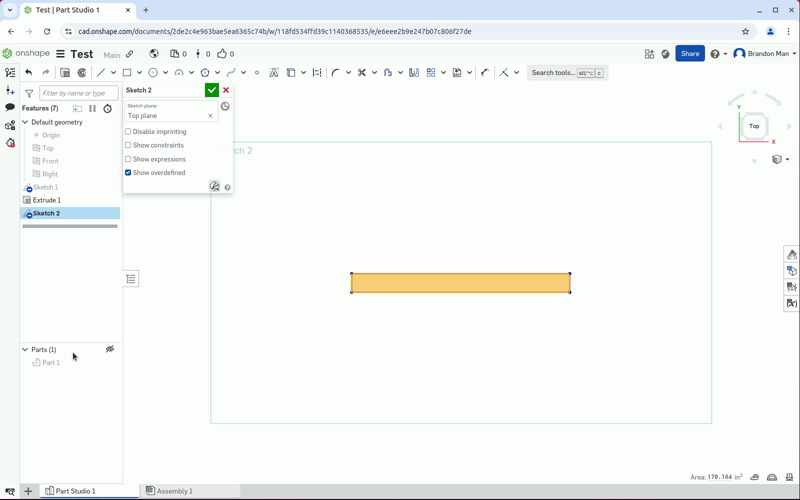
key(shift+e)
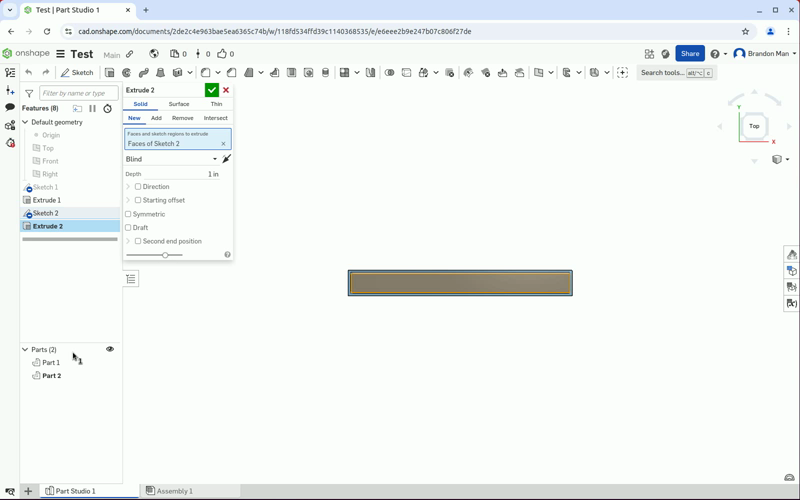
mouse_move(143, 106)
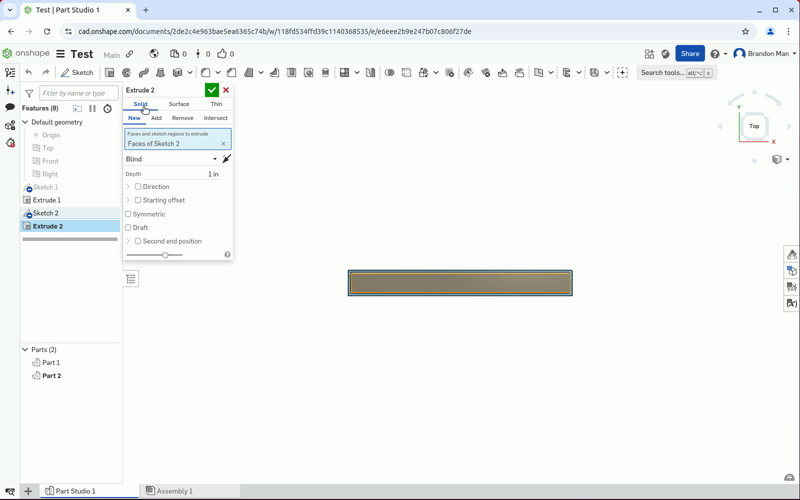
click(143, 106)
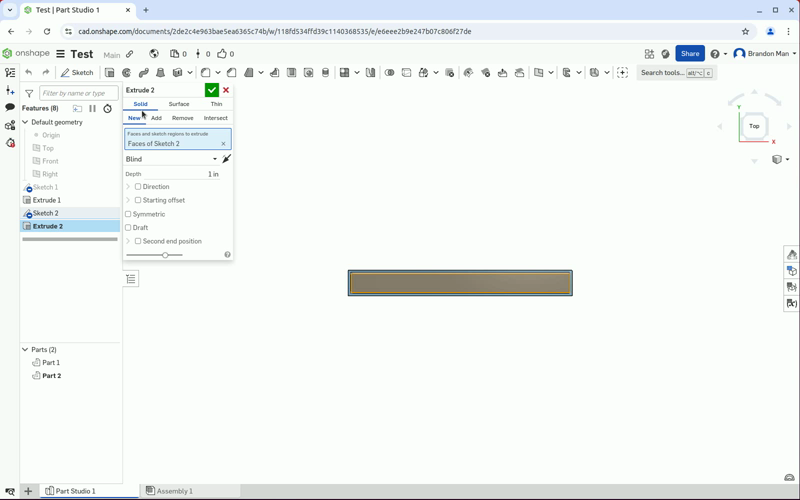
mouse_move(137, 120)
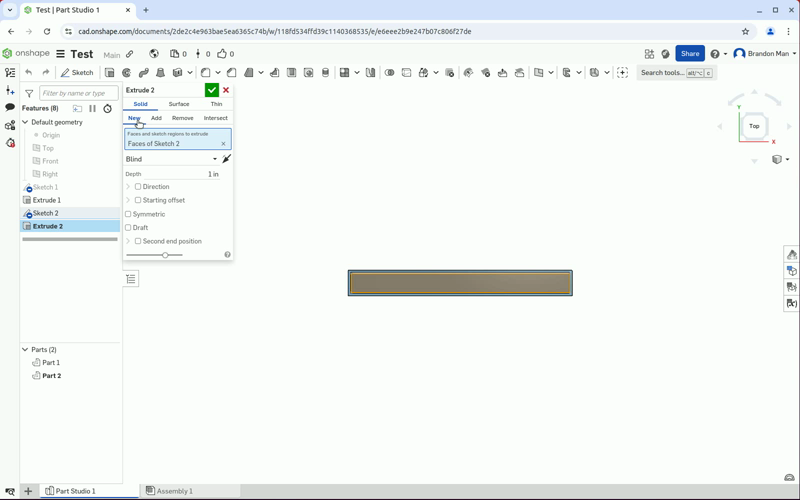
click(137, 120)
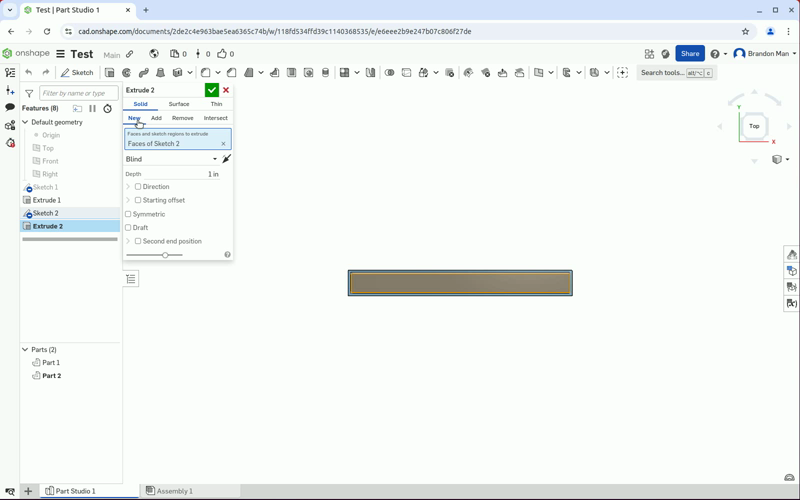
key(tab, 4)
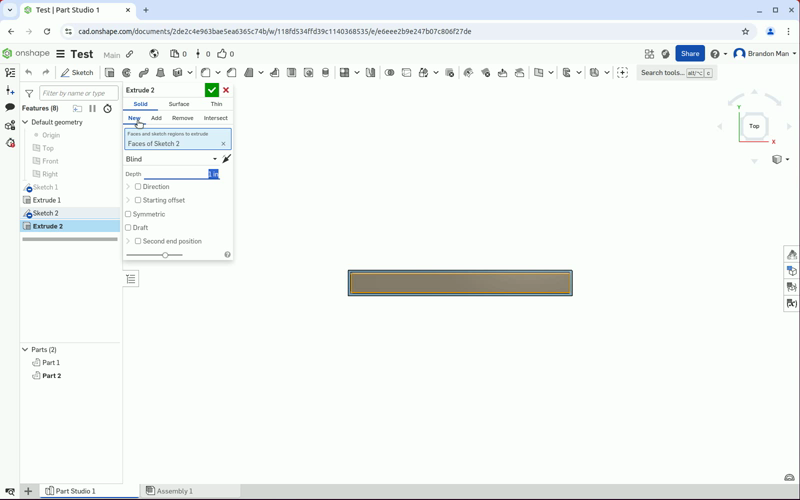
text(-0.481)
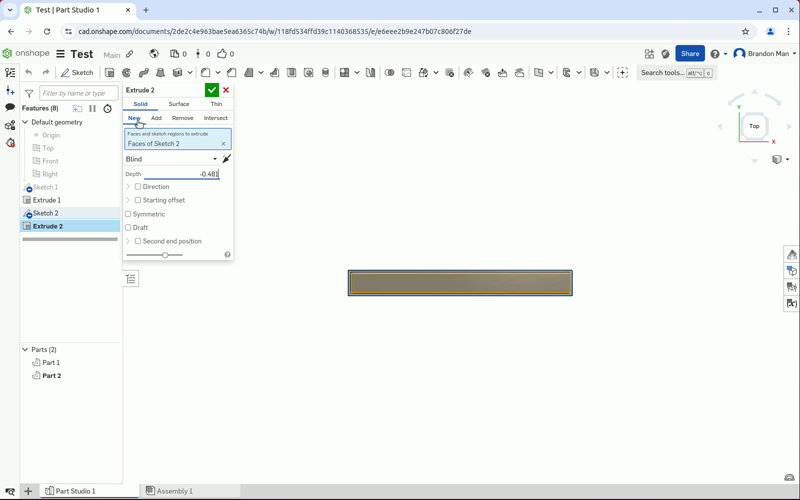
key(enter)
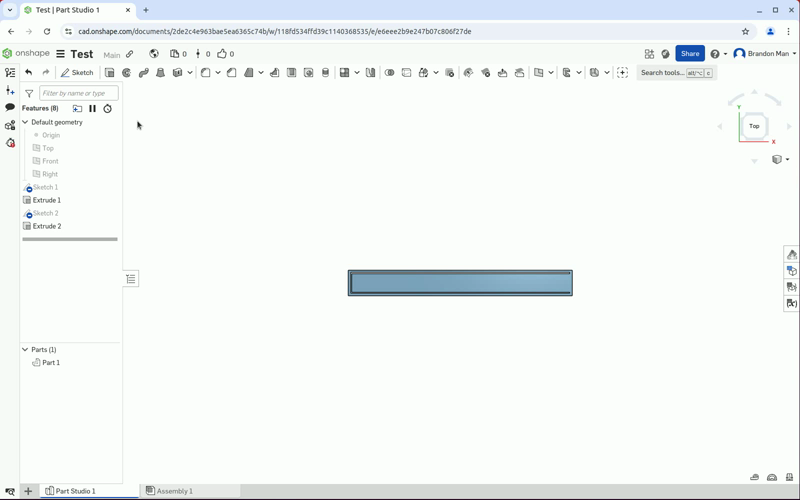
key(shift+h)
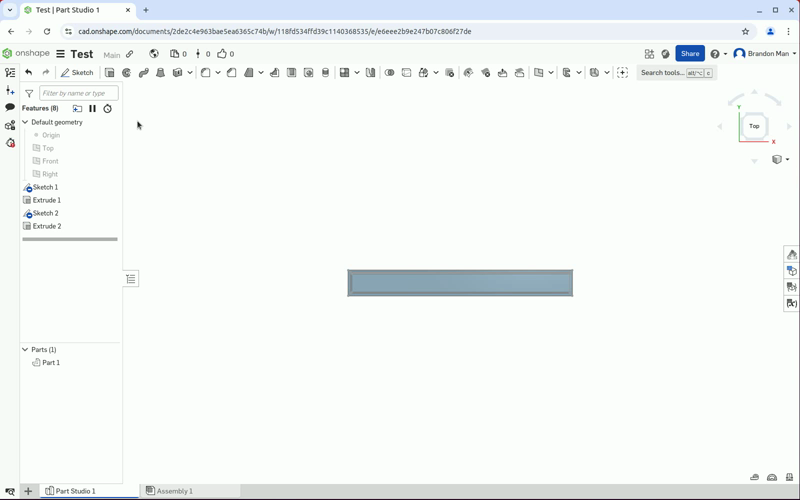
key(shift+h)
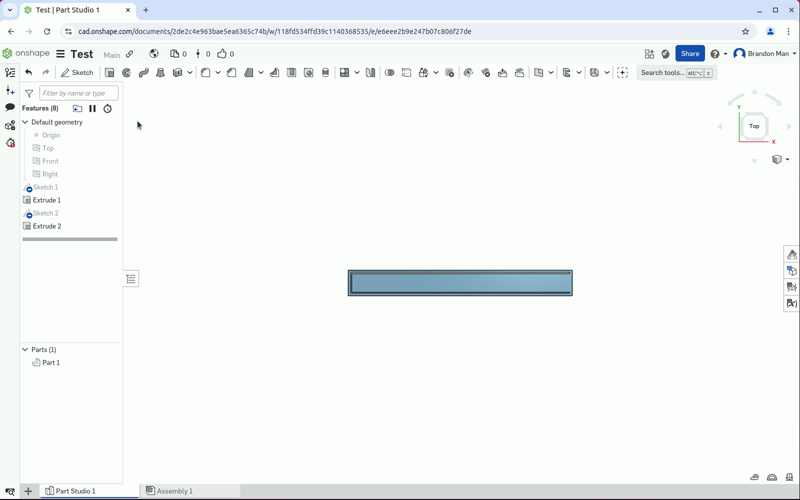
mouse_move(73, 189)
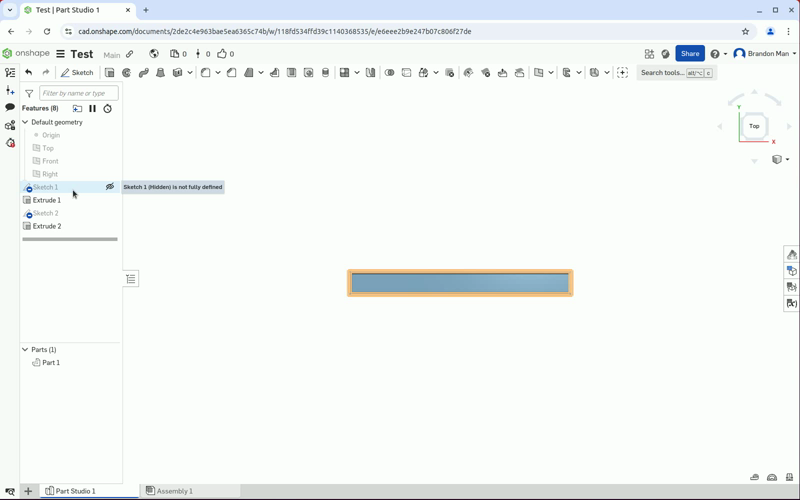
click(73, 189)
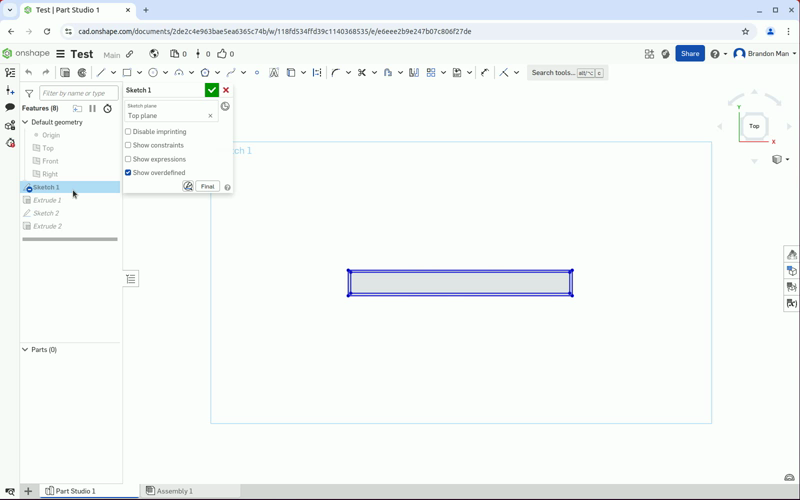
mouse_move(229, 92)
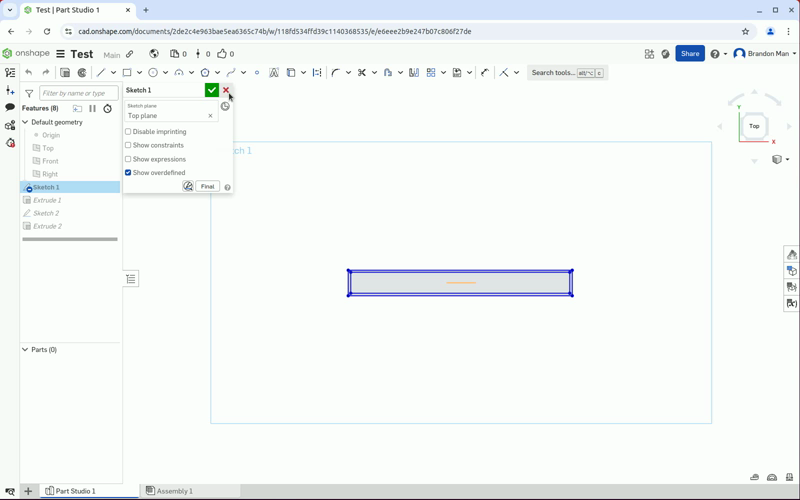
click(229, 92)
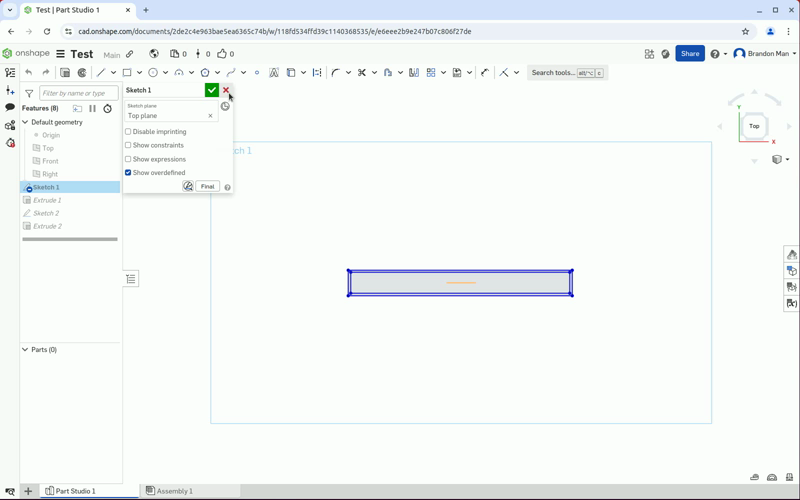
key(shift+s)
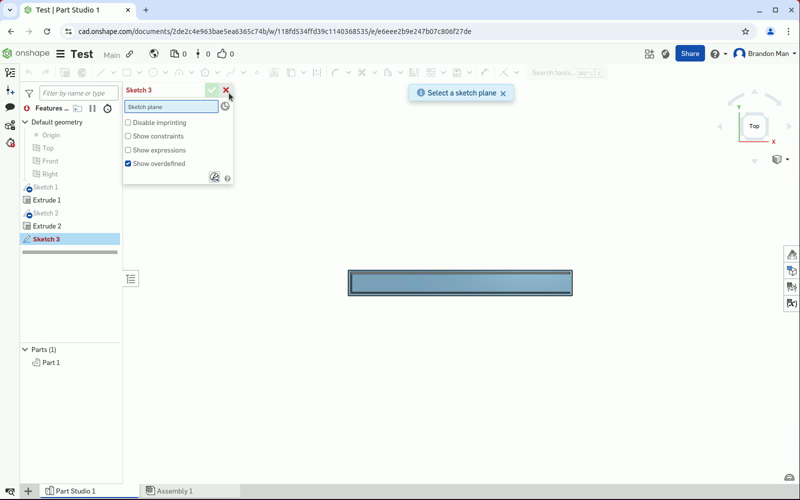
mouse_move(73, 150)
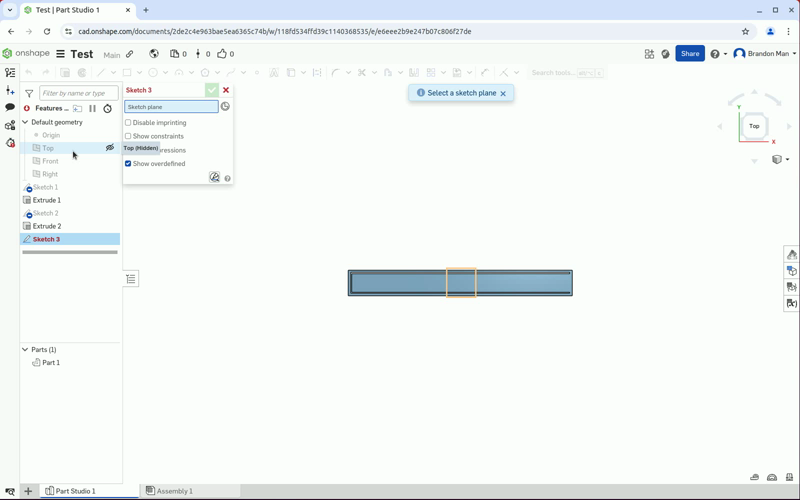
click(73, 150)
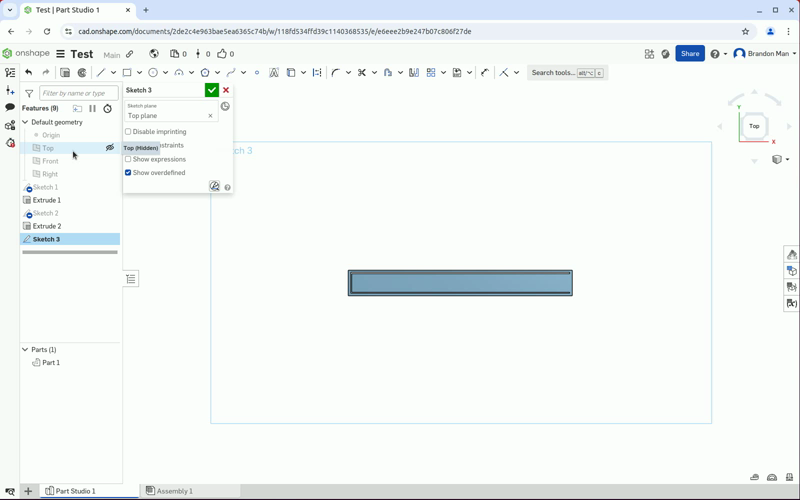
mouse_move(73, 352)
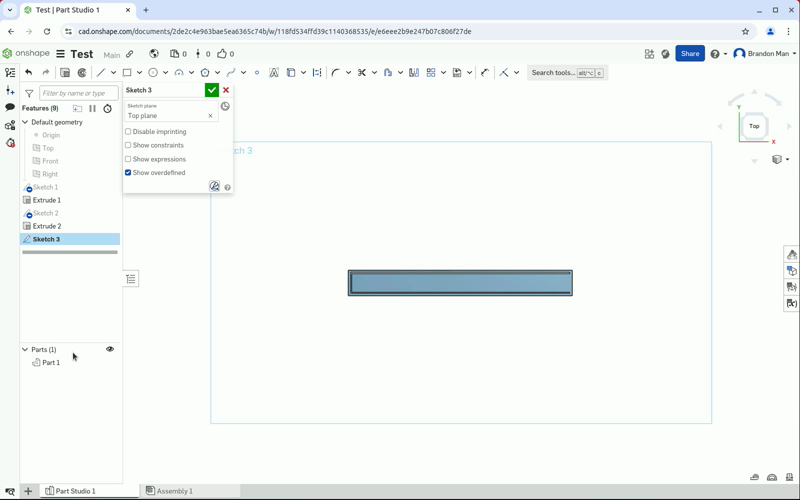
key(y)
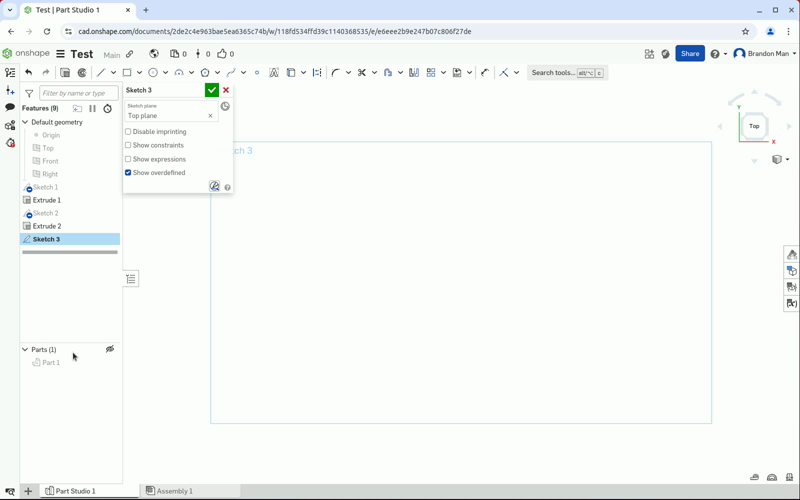
key(l)
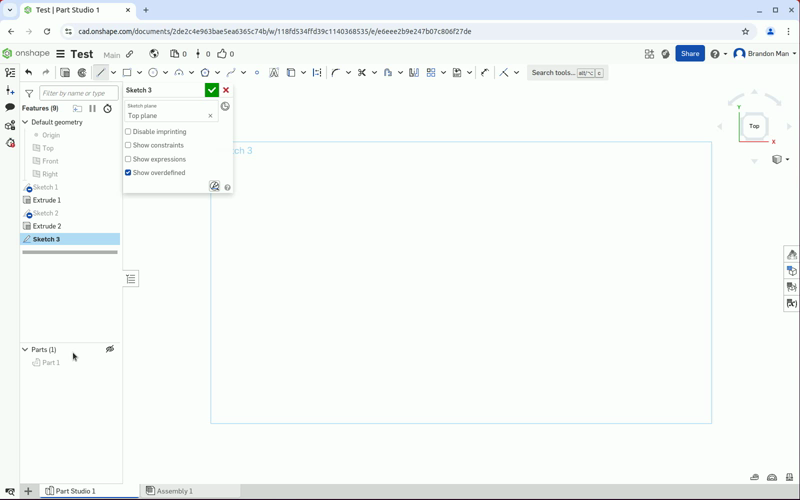
key_down(shift)
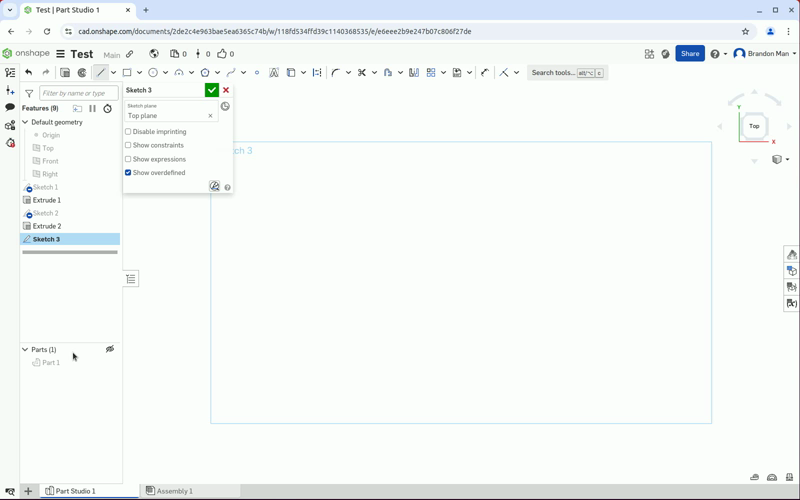
mouse_move(348, 295)
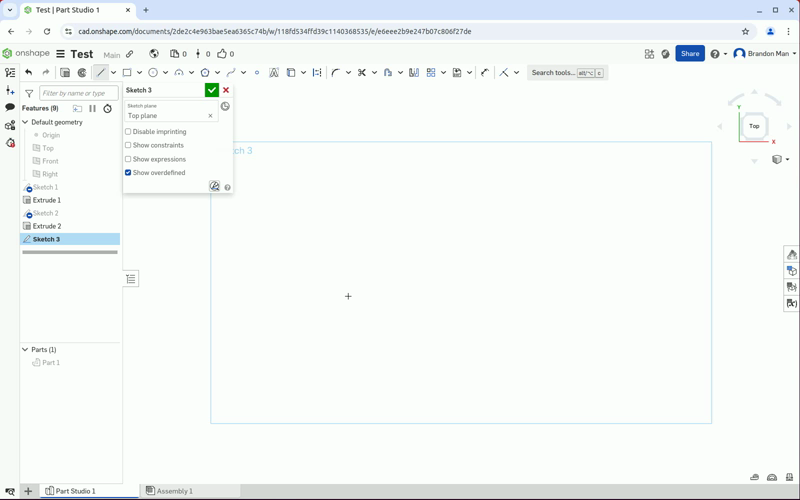
click(348, 295)
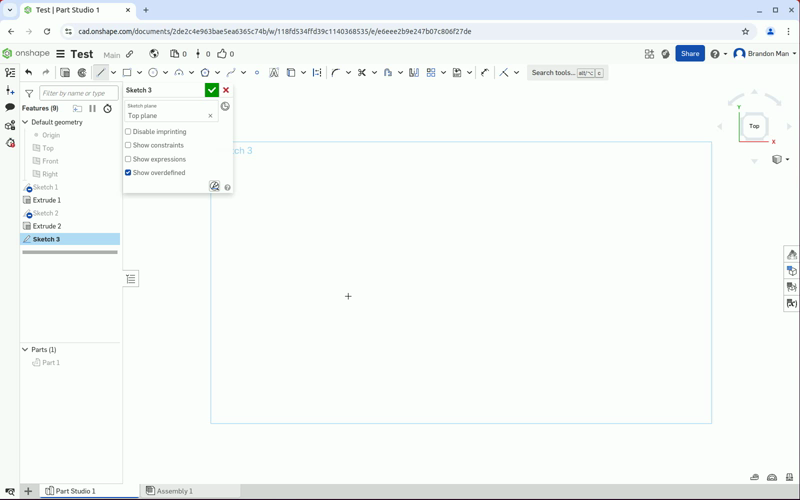
key_up(shift)
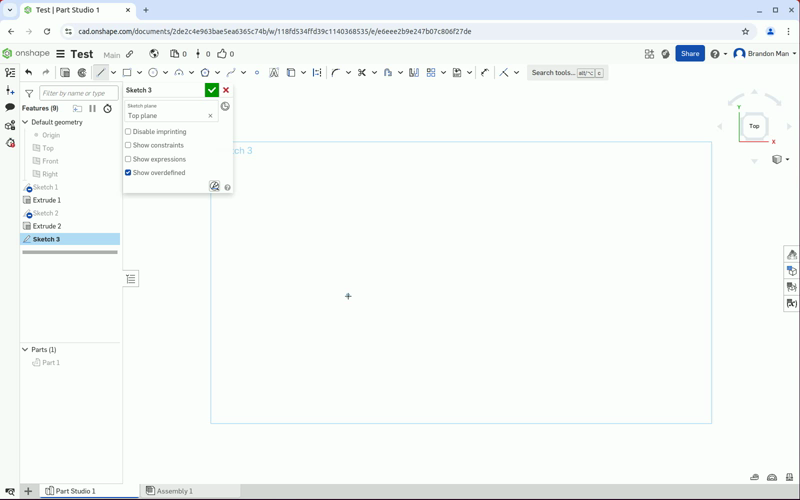
key_down(shift)
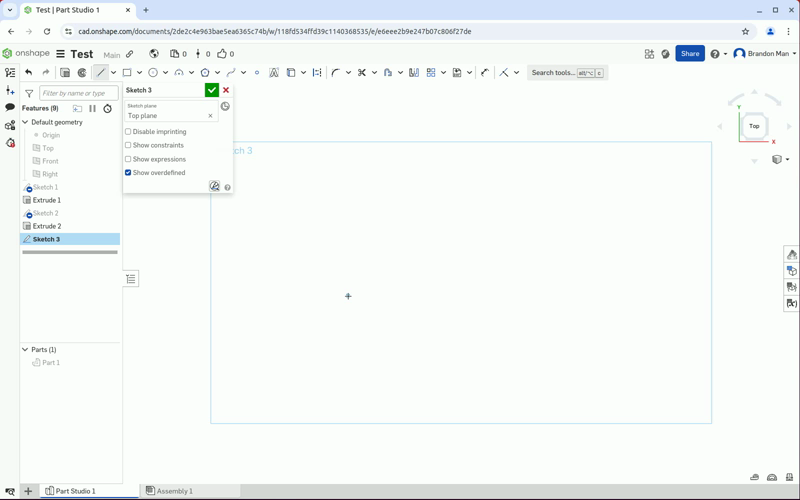
mouse_move(572, 295)
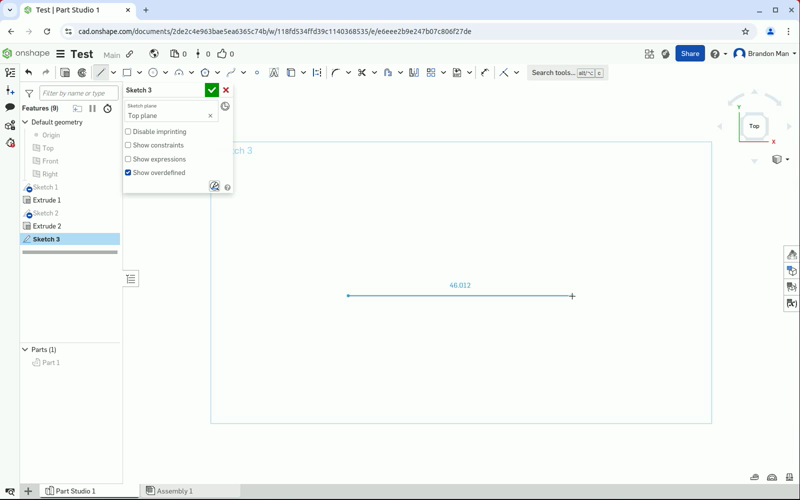
click(572, 295)
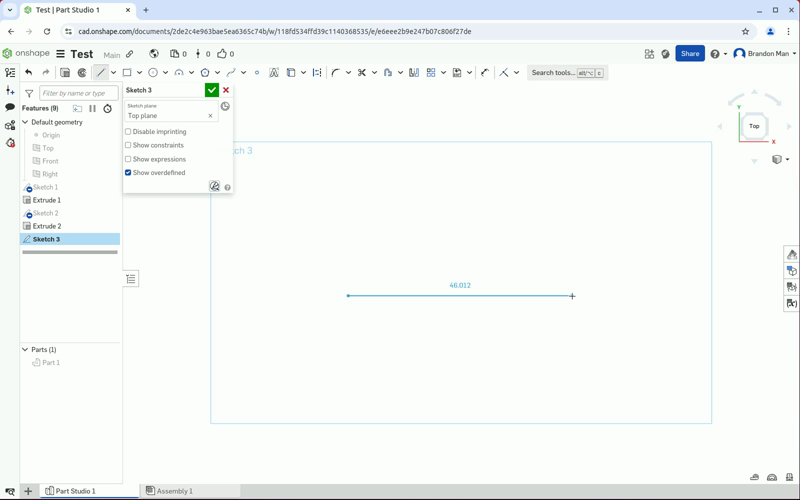
key_up(shift)
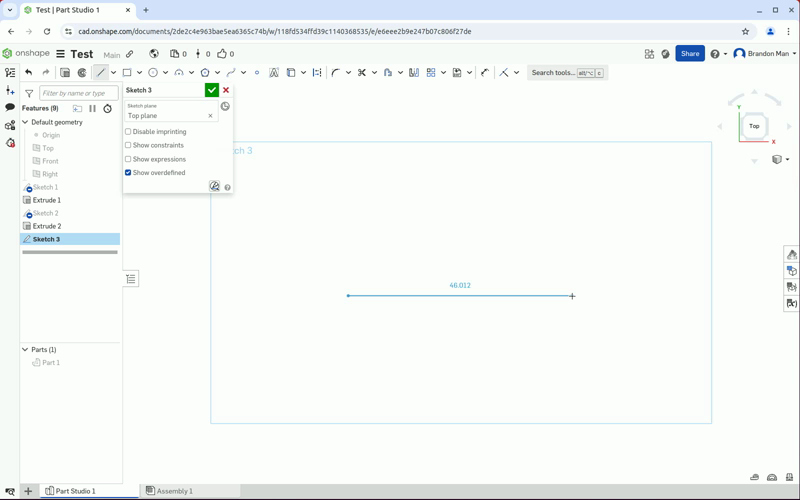
key_down(shift)
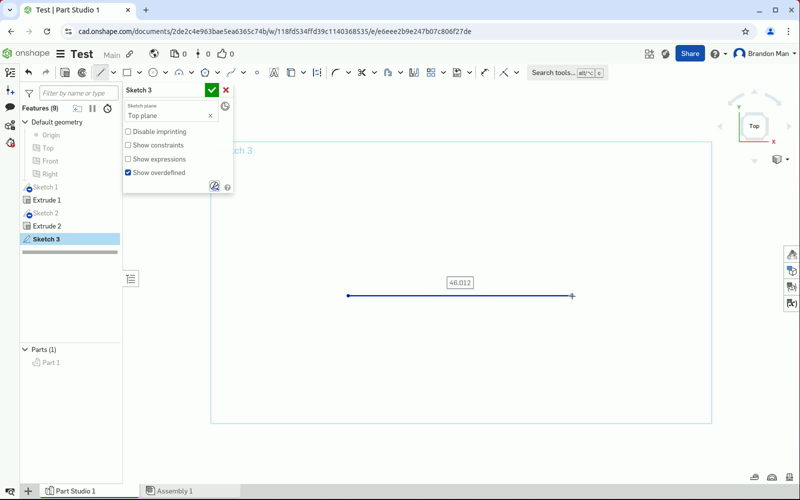
mouse_move(589, 295)
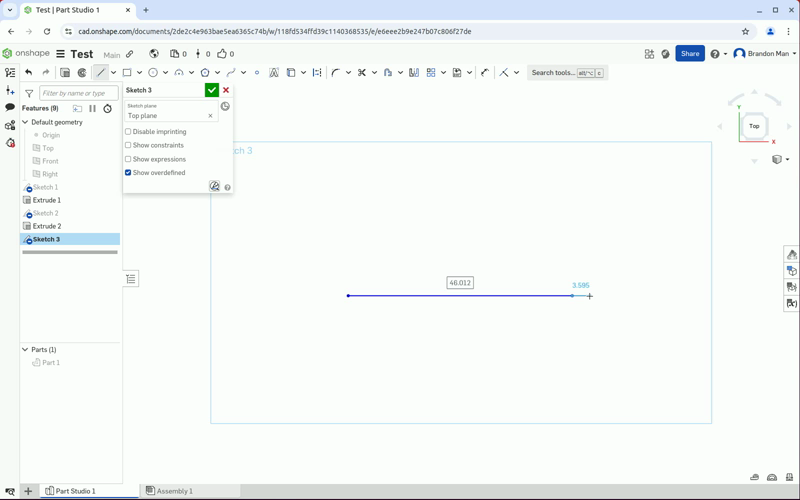
mouse_move(572, 270)
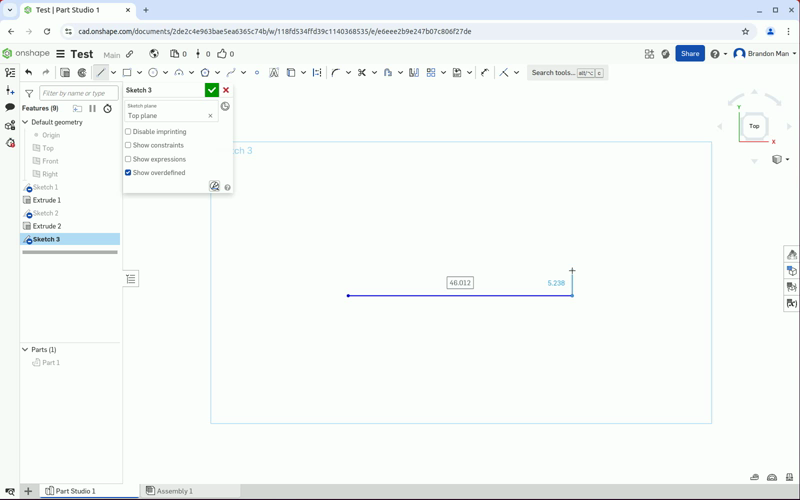
click(572, 270)
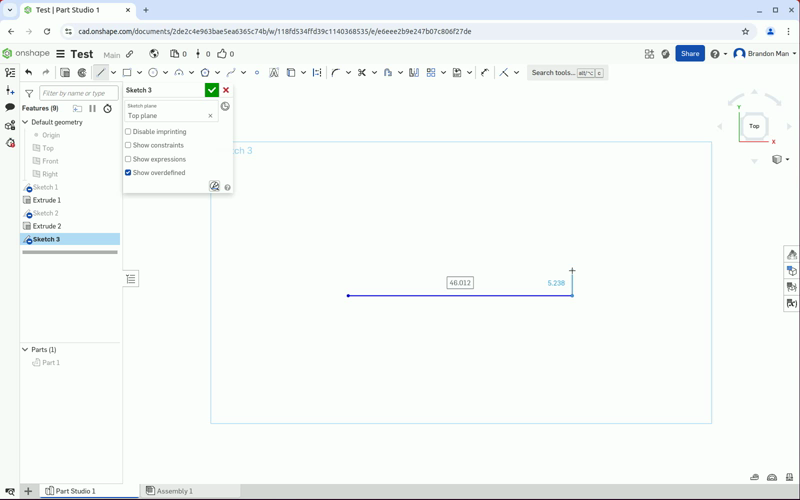
key_up(shift)
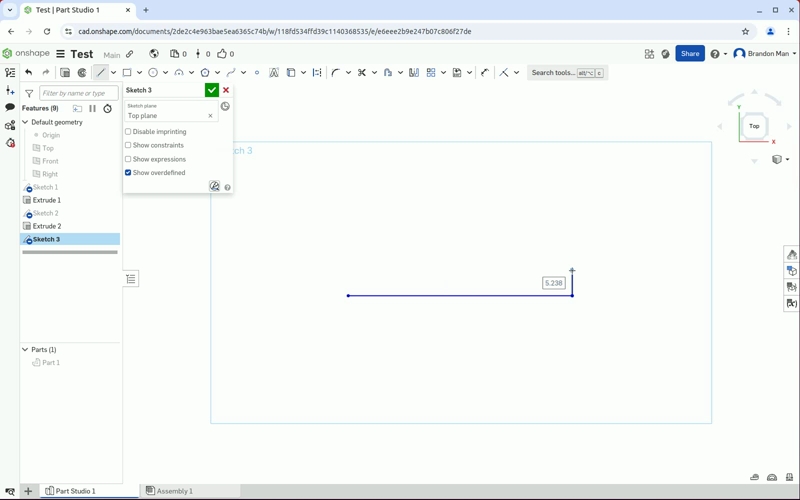
key_down(shift)
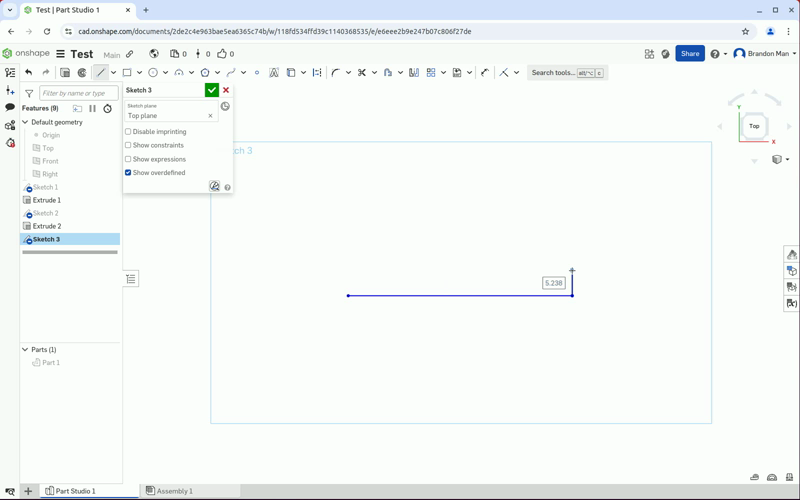
mouse_move(348, 270)
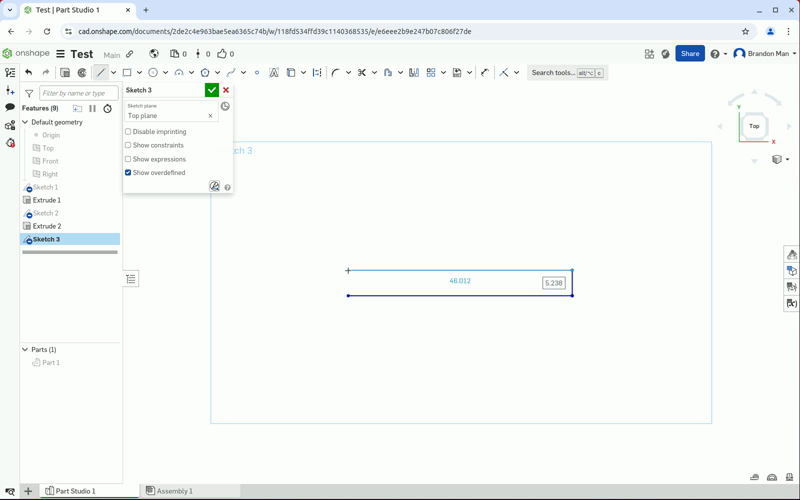
click(348, 270)
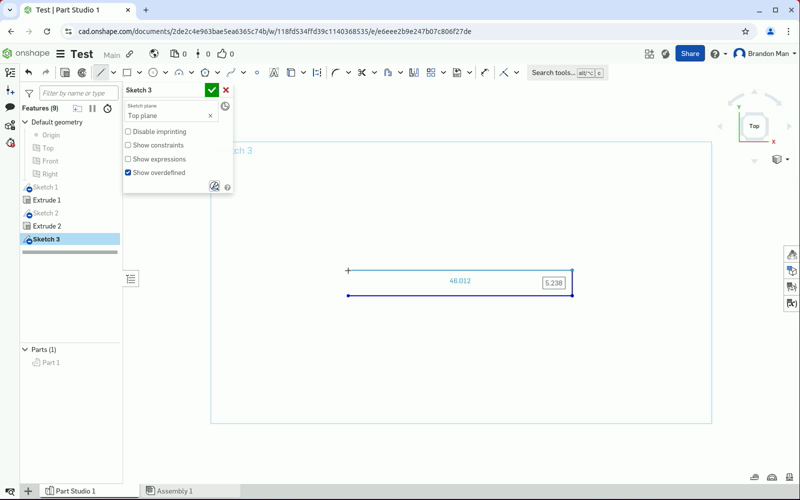
key_up(shift)
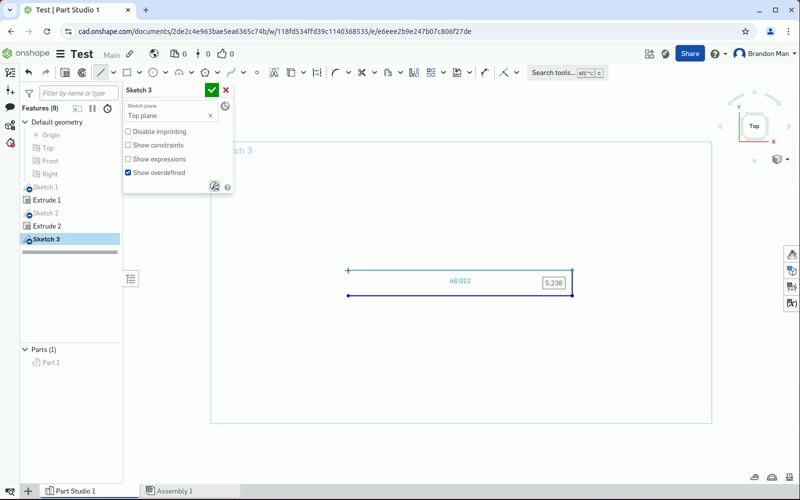
mouse_move(378, 270)
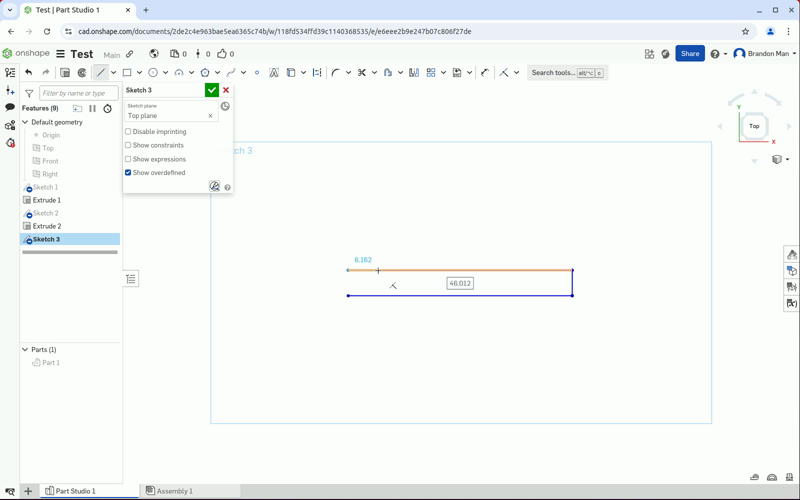
key_down(shift)
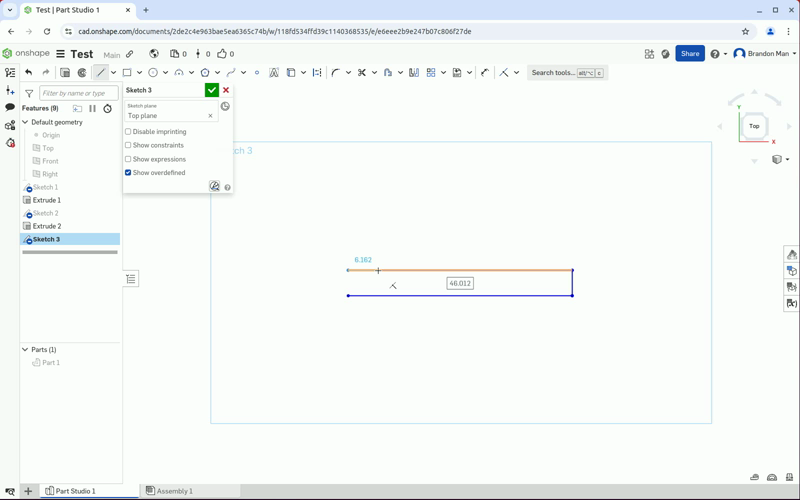
mouse_move(348, 295)
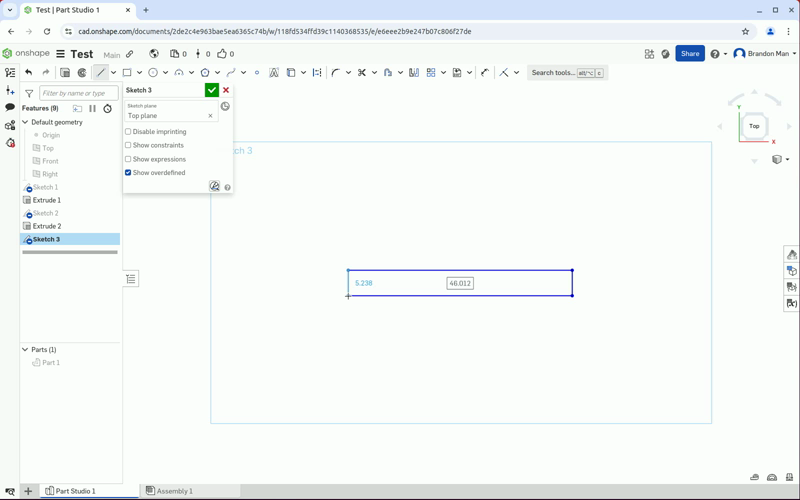
key_up(shift)
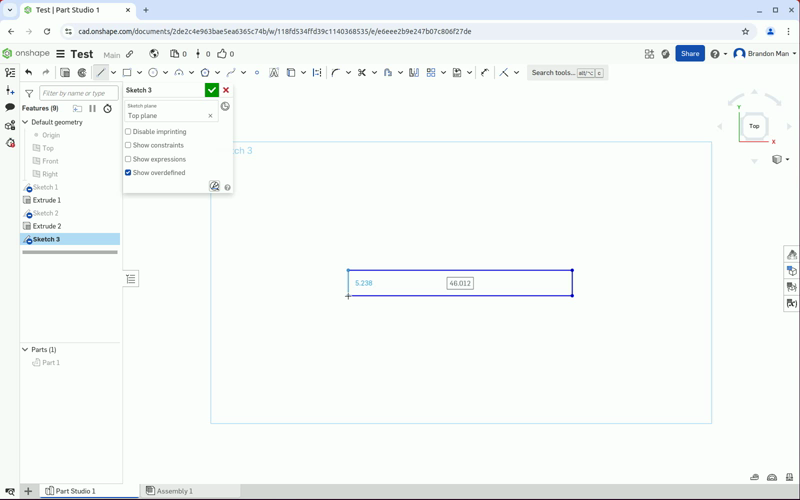
click(348, 295)
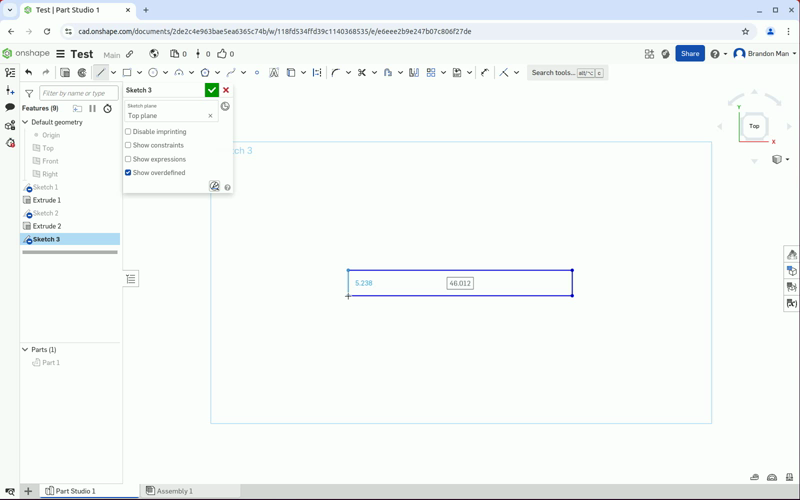
key(esc)
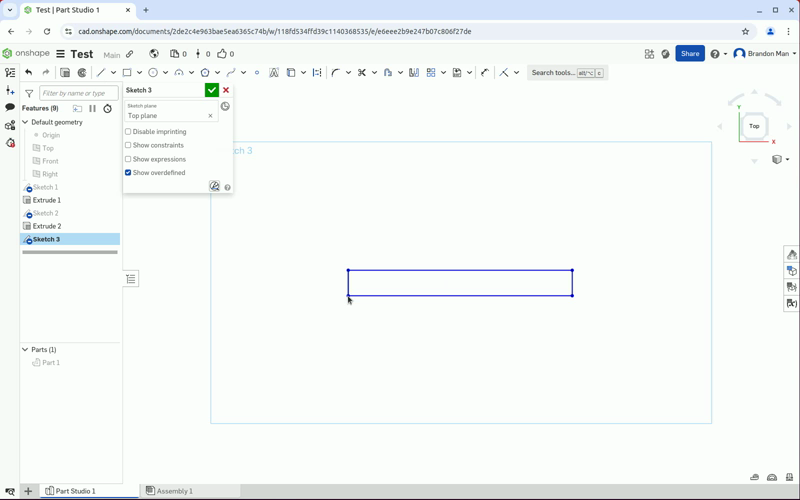
key(l)
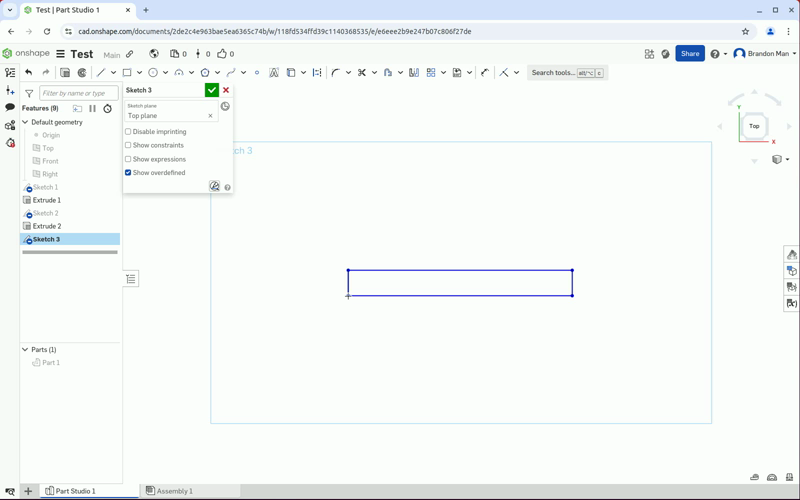
key_down(shift)
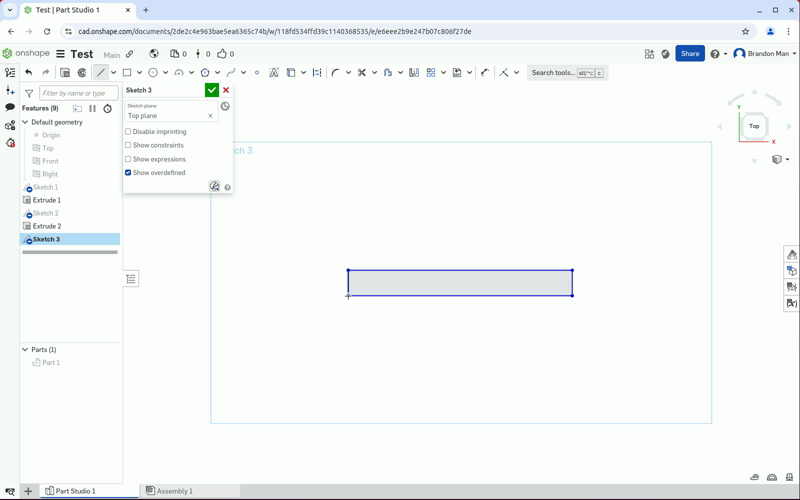
mouse_move(350, 293)
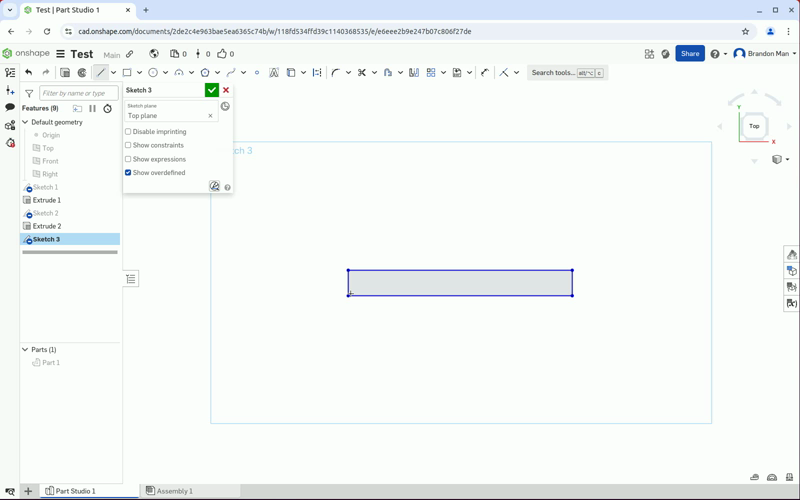
scroll(6)
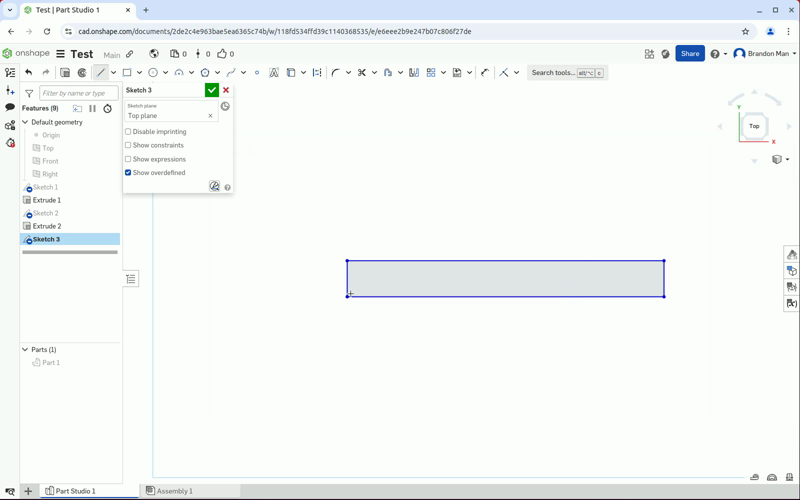
scroll(6)
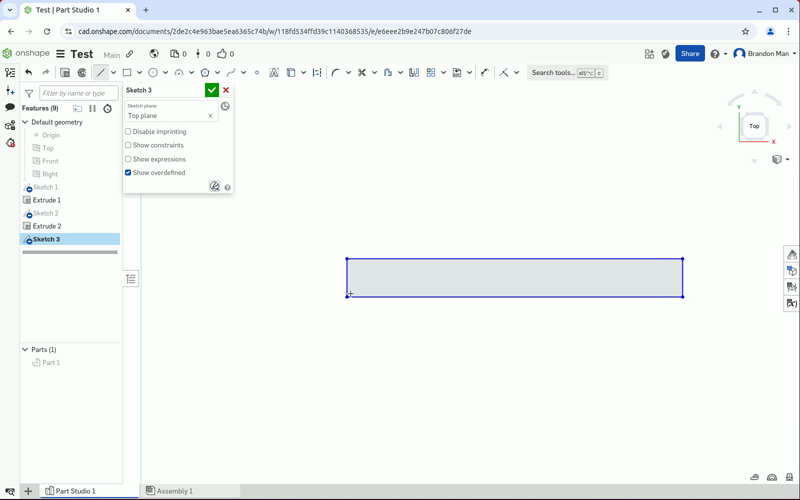
scroll(6)
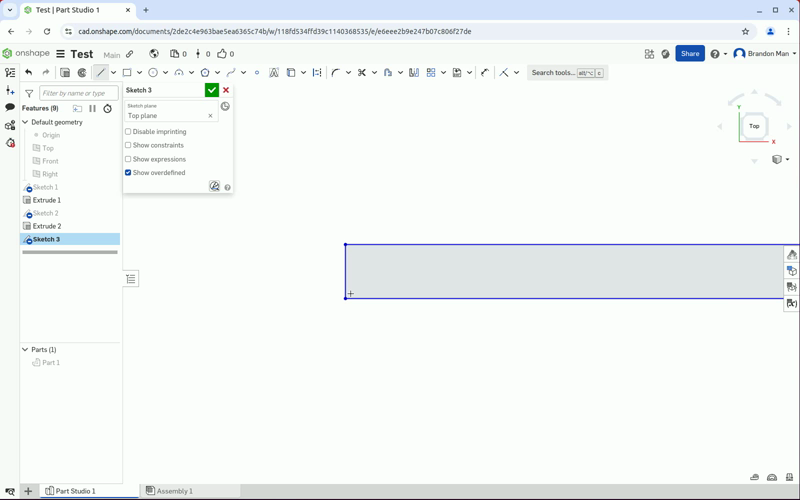
scroll(6)
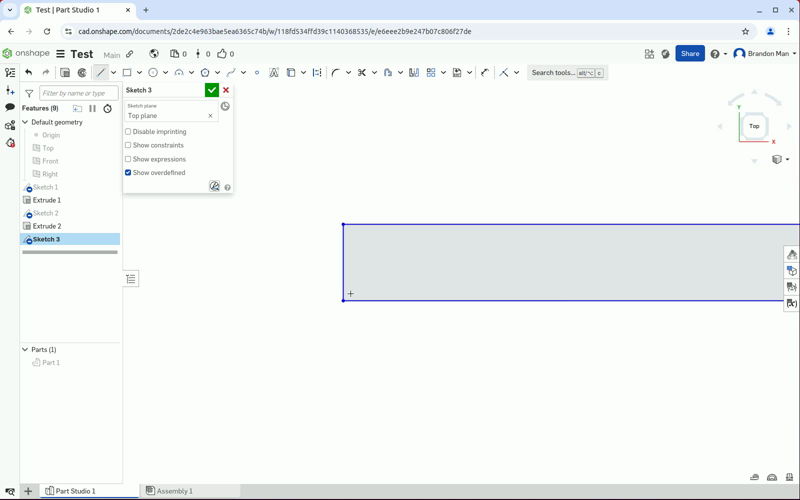
scroll(6)
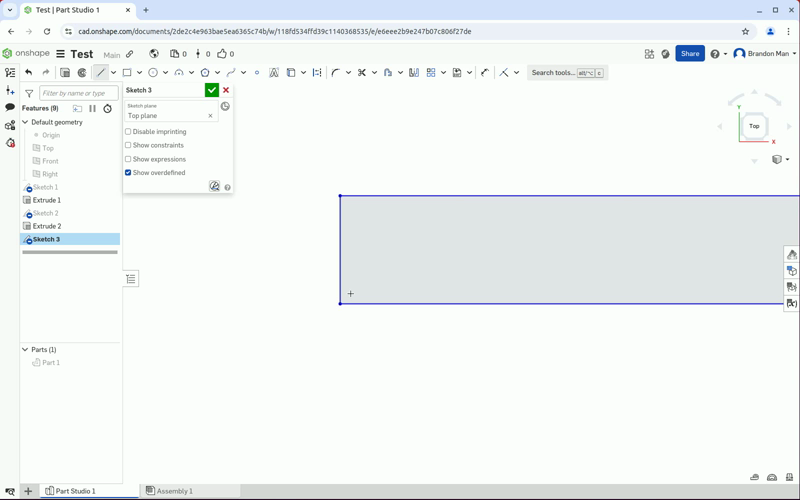
scroll(6)
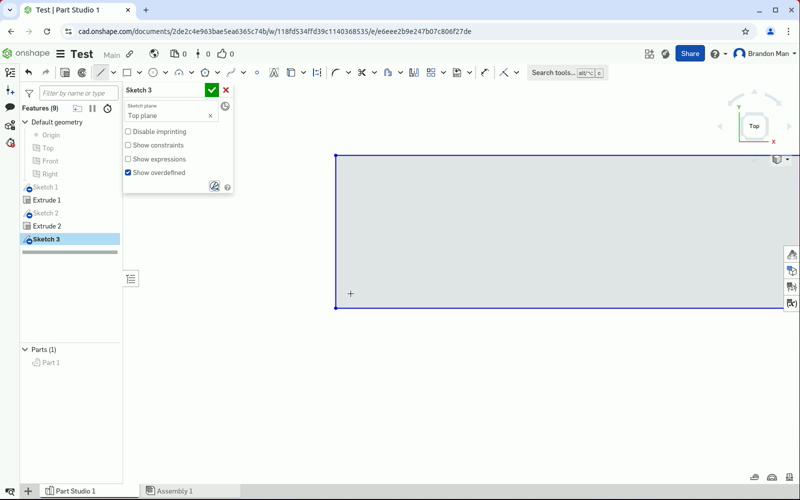
scroll(6)
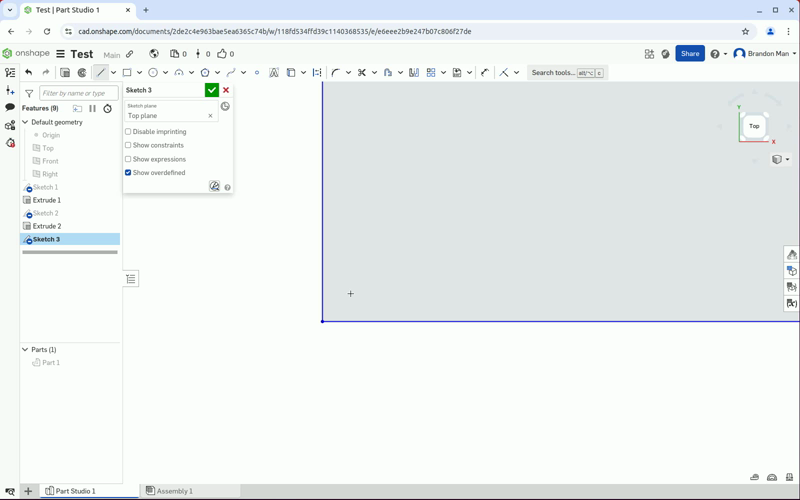
click(350, 293)
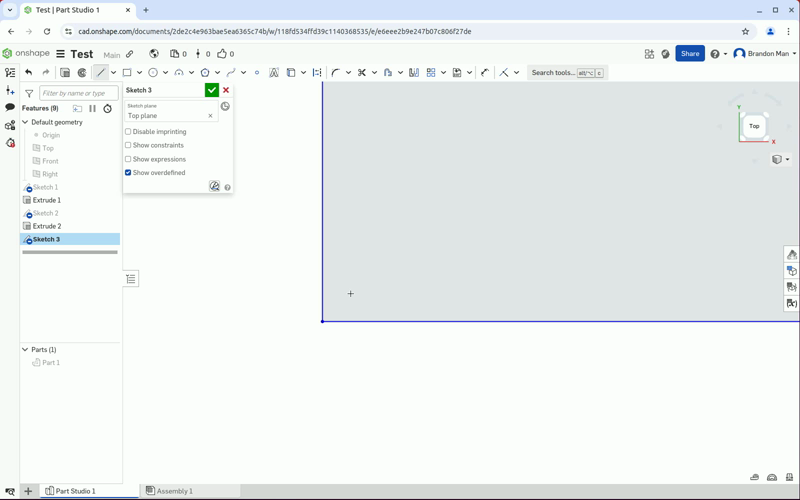
scroll(-6)
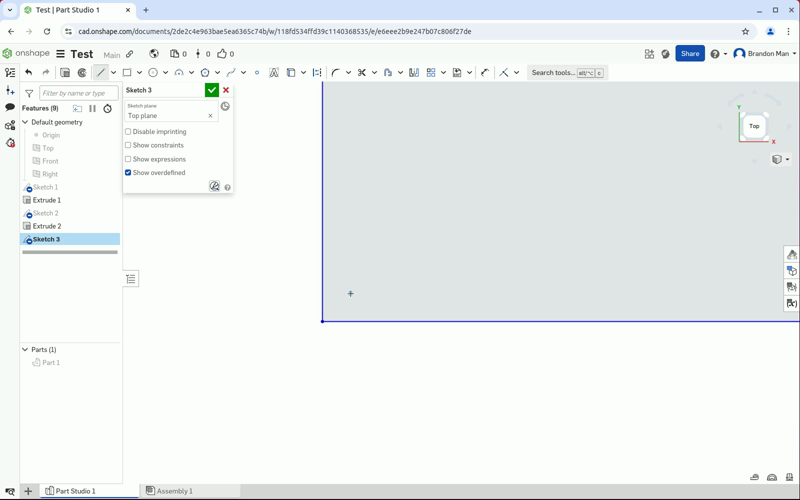
scroll(-6)
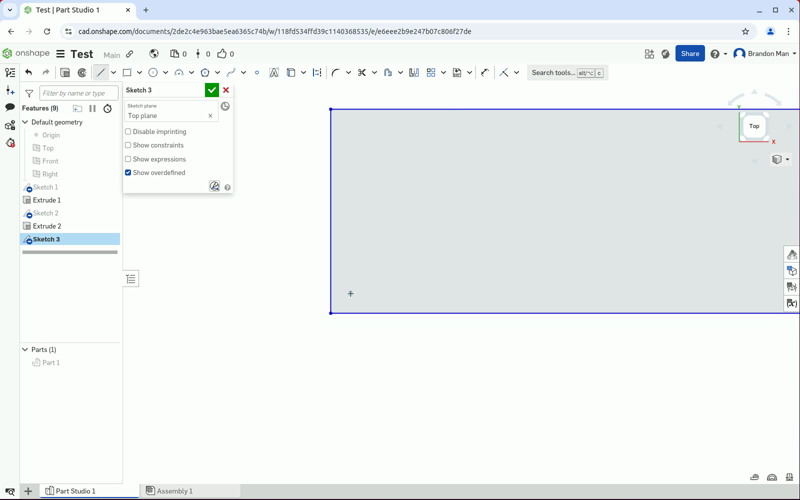
scroll(-6)
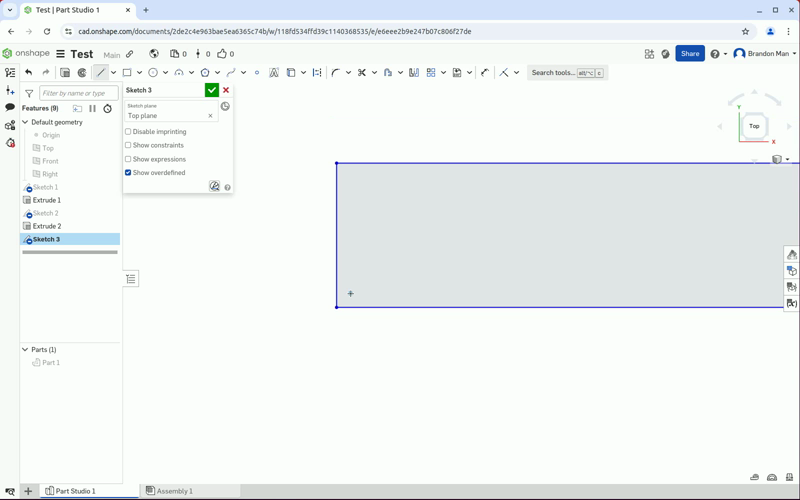
scroll(-6)
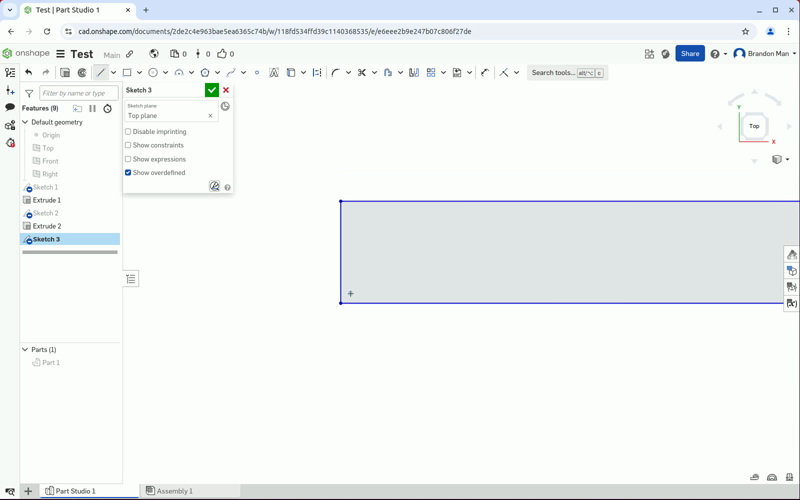
scroll(-6)
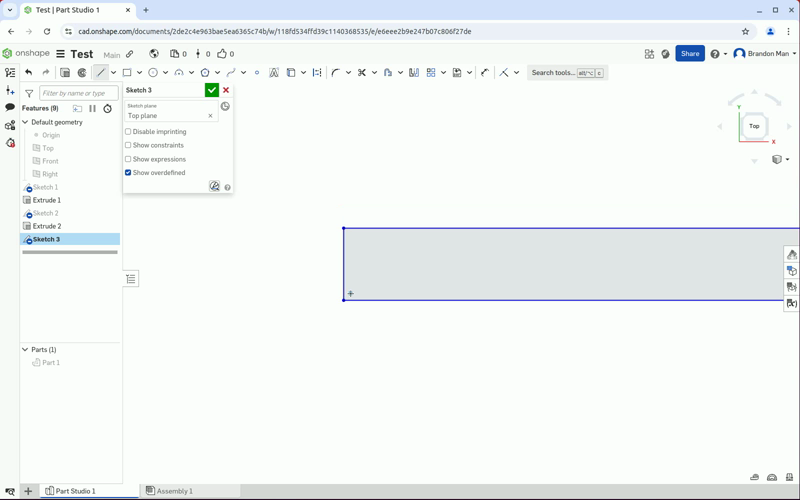
scroll(-6)
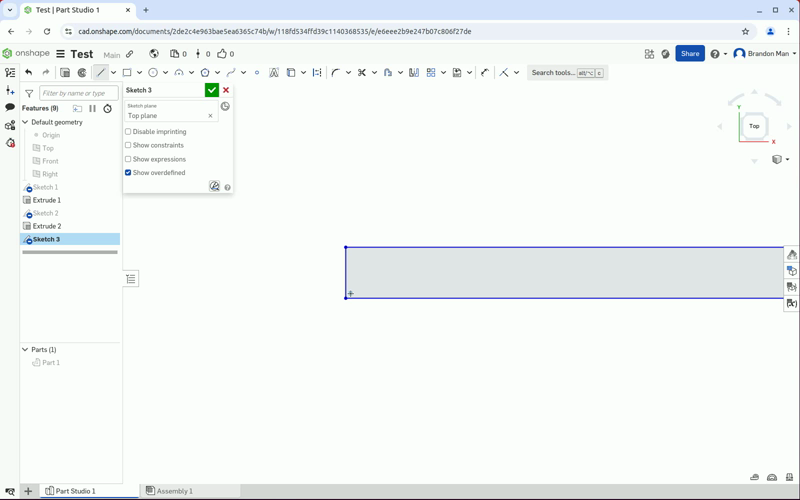
scroll(-6)
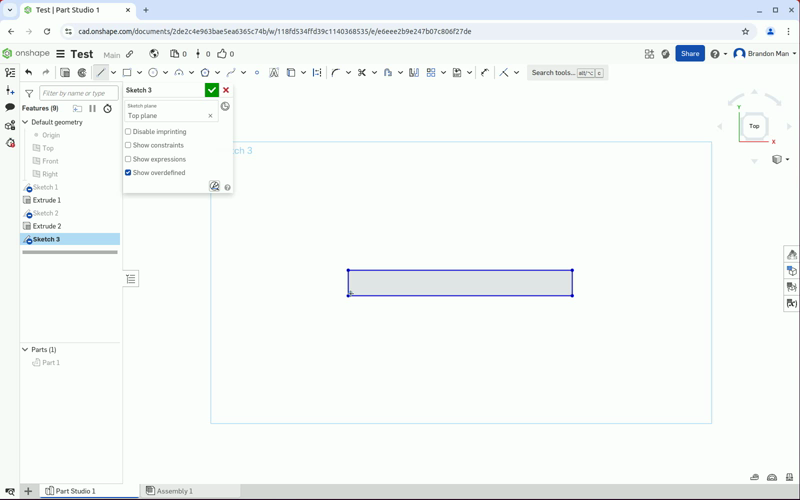
key_up(shift)
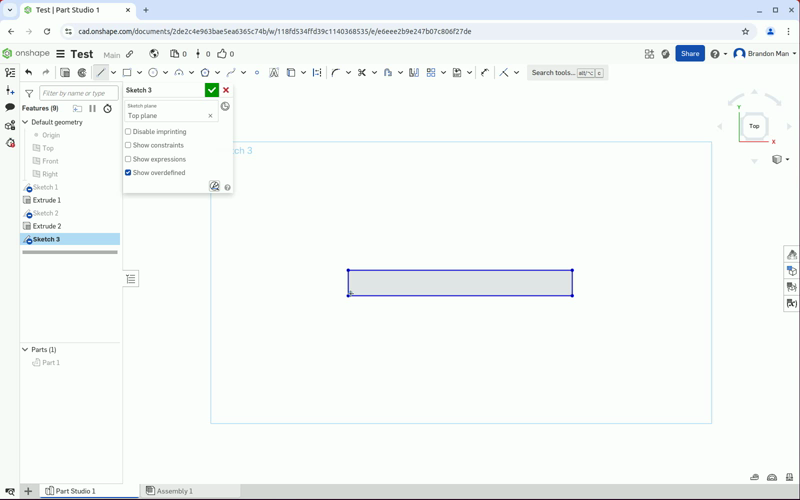
key_down(shift)
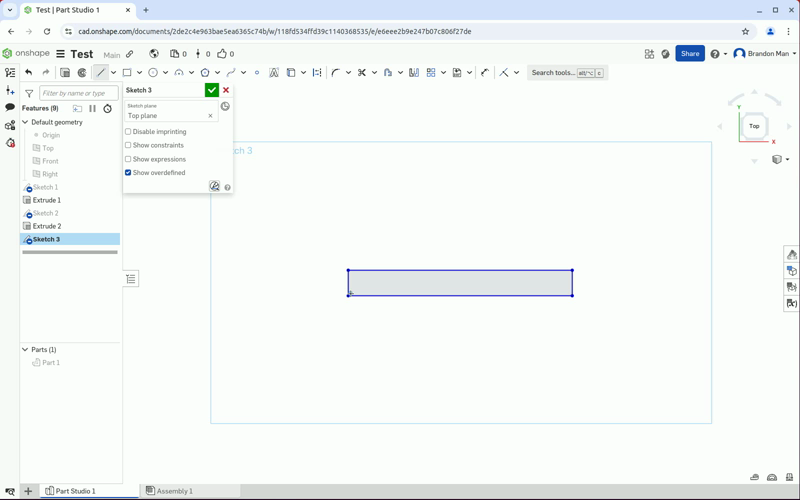
mouse_move(569, 293)
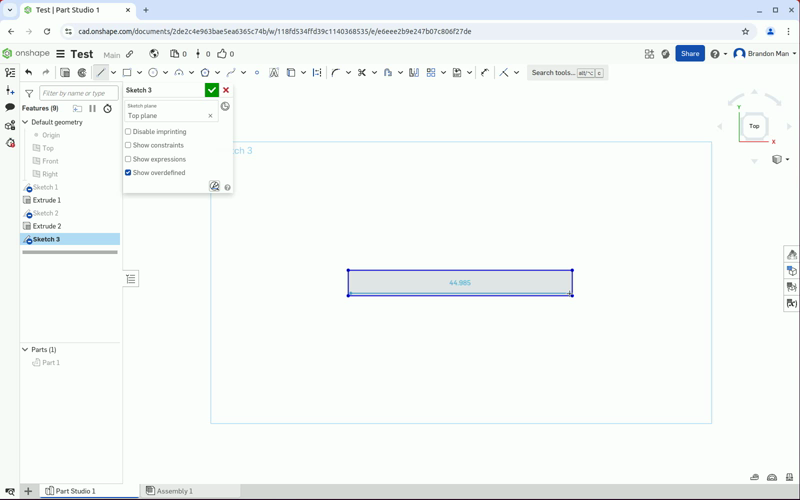
scroll(6)
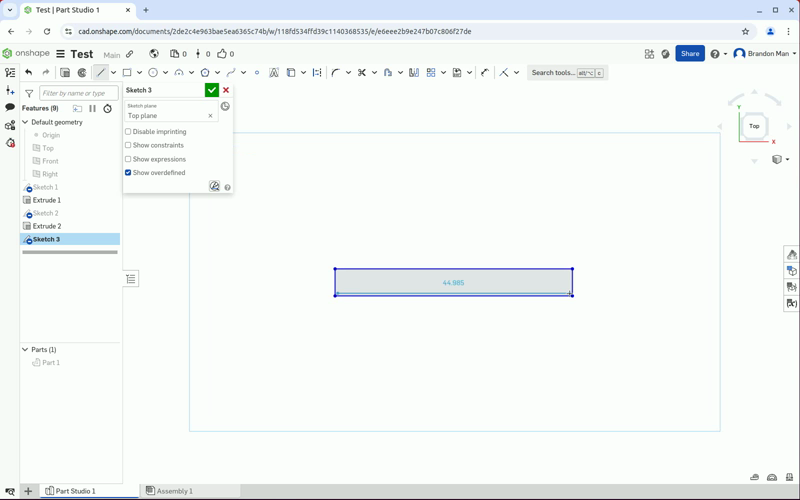
scroll(6)
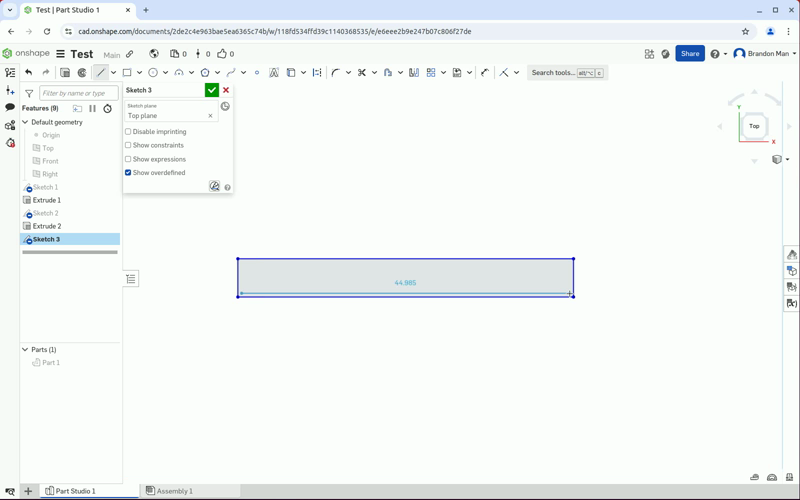
scroll(6)
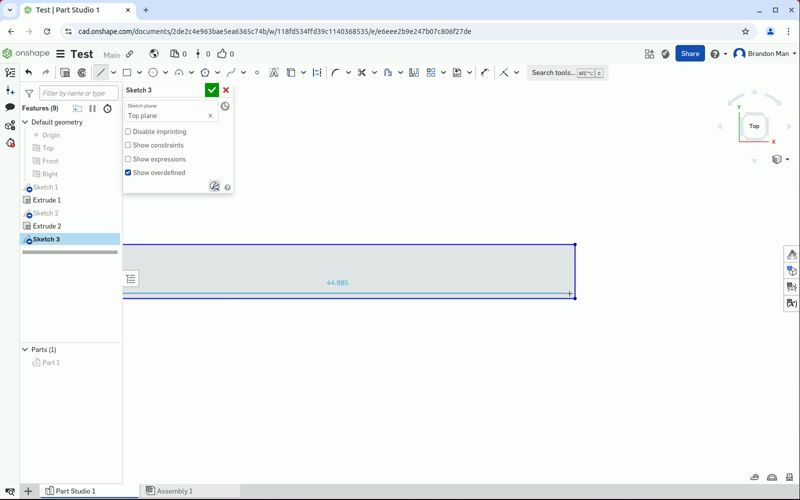
scroll(6)
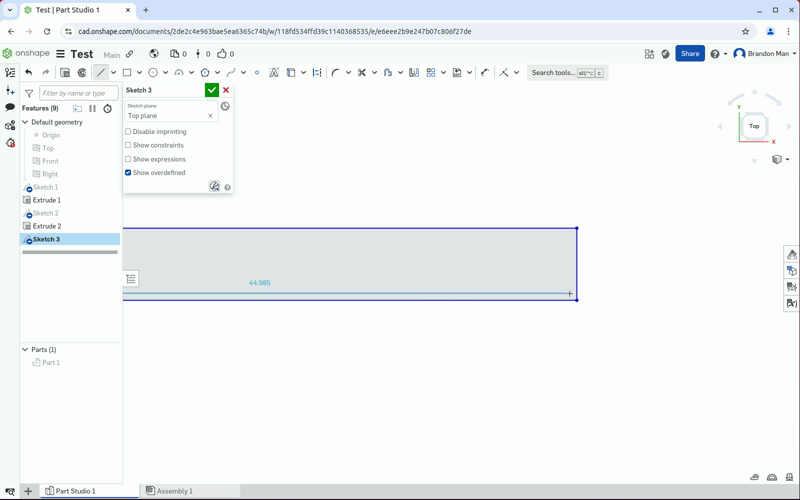
scroll(6)
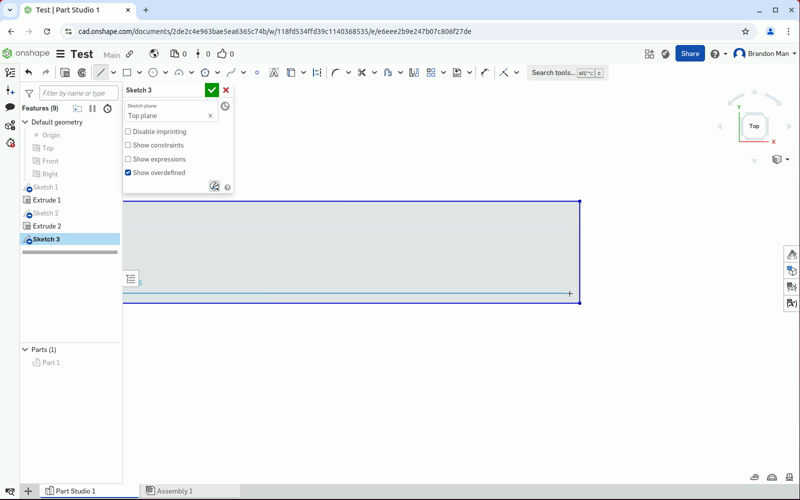
scroll(6)
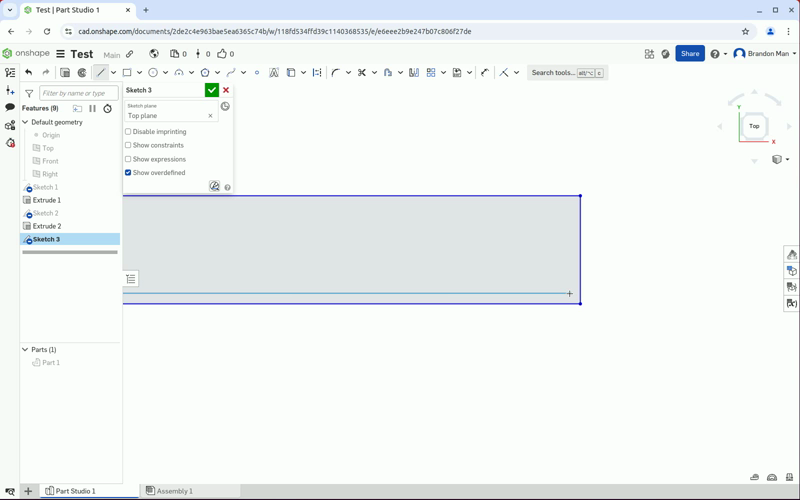
scroll(6)
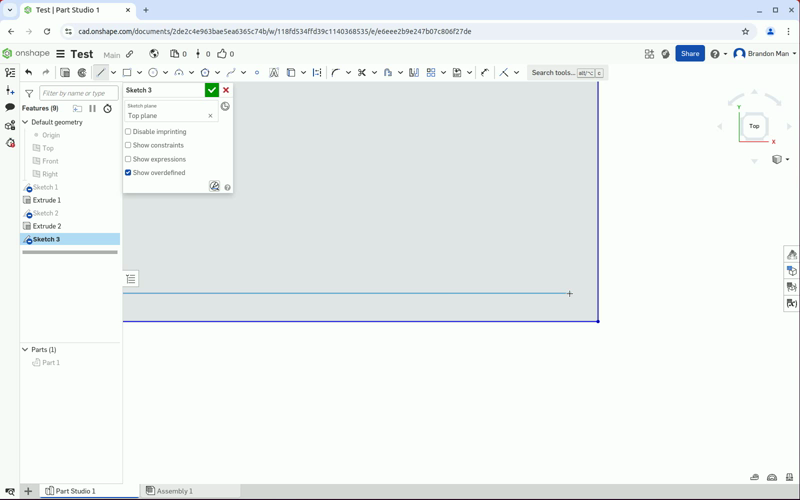
click(569, 293)
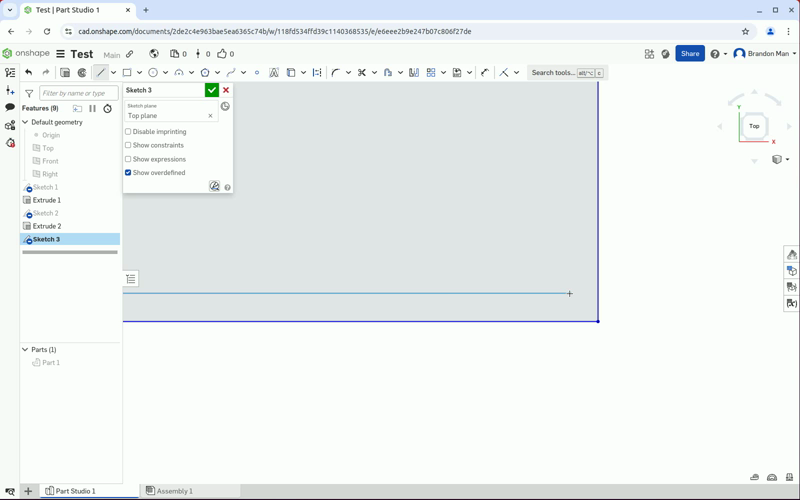
scroll(-6)
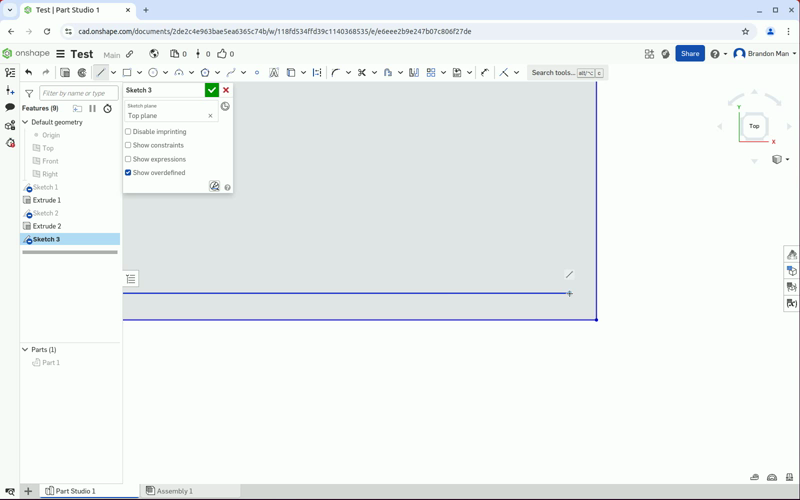
scroll(-6)
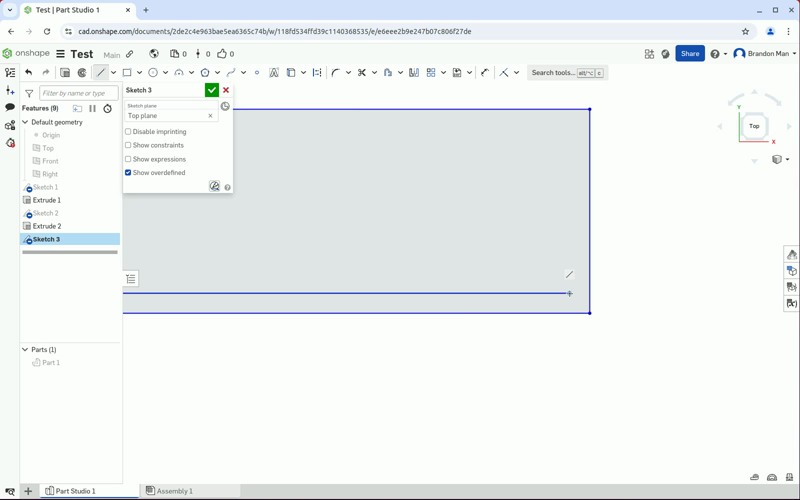
scroll(-6)
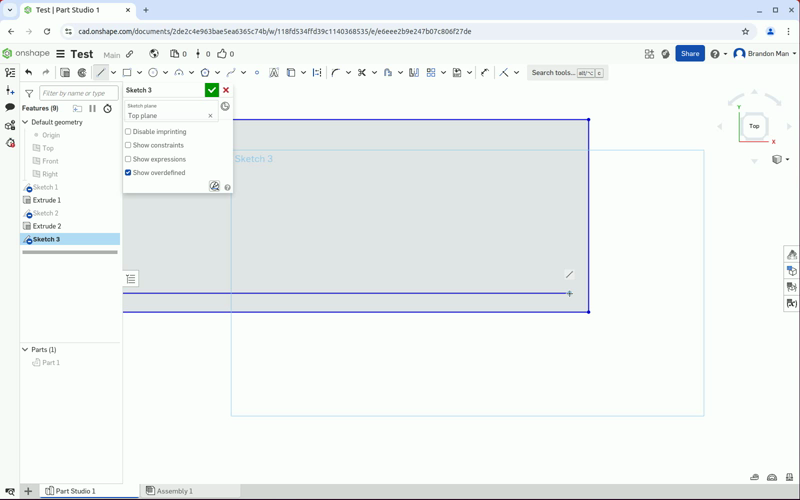
scroll(-6)
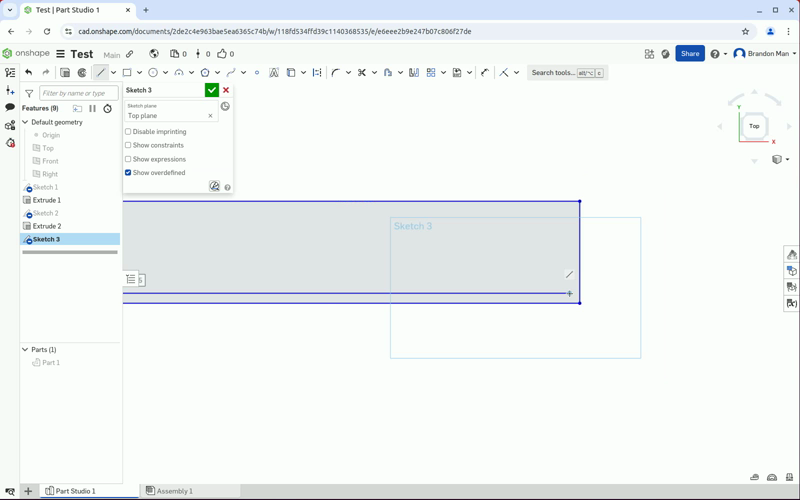
scroll(-6)
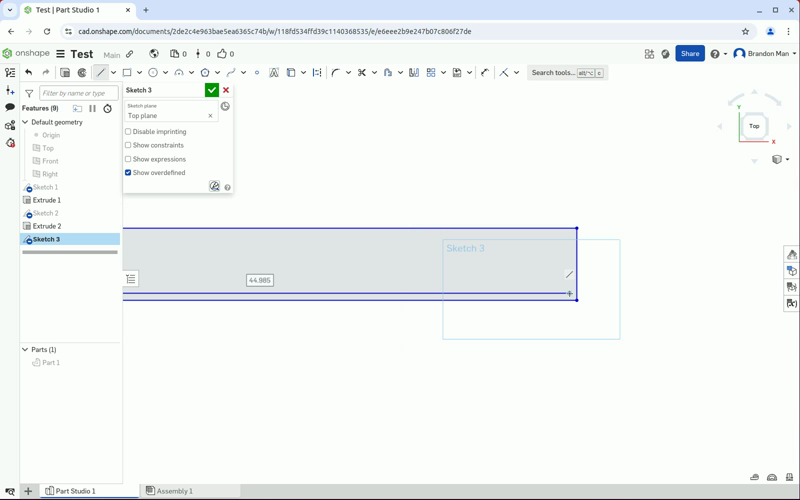
scroll(-6)
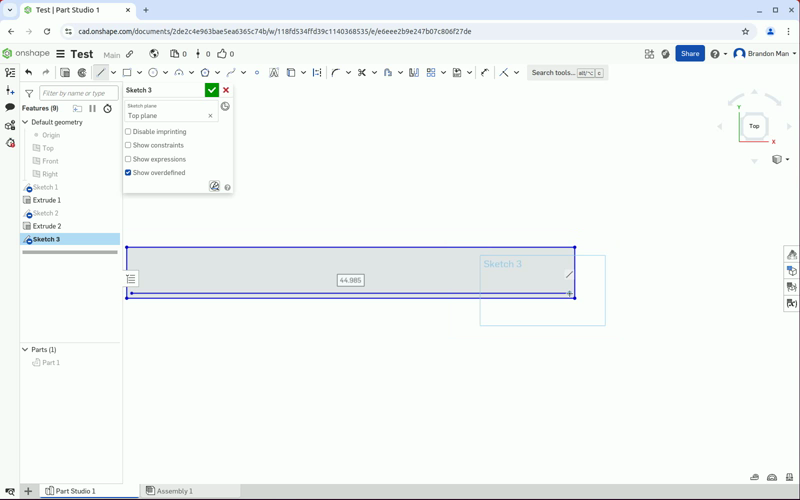
scroll(-6)
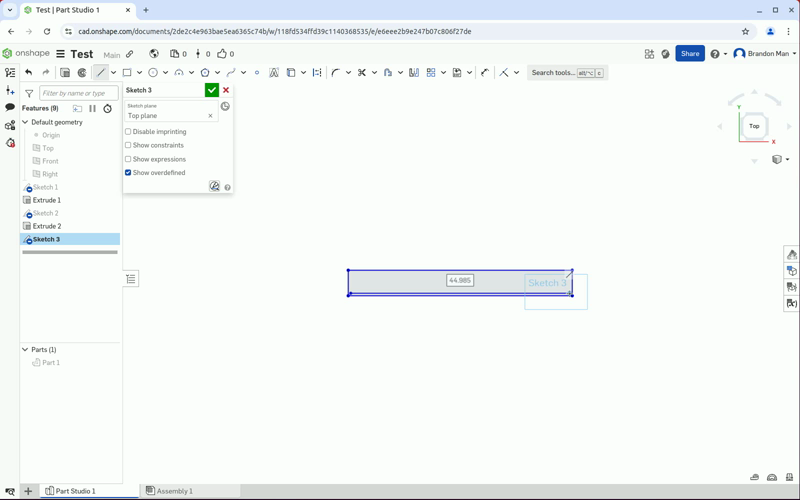
key_up(shift)
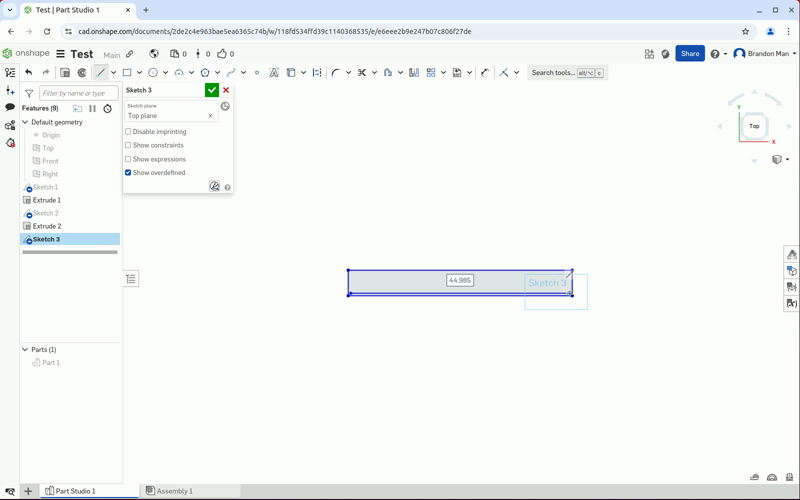
key_down(shift)
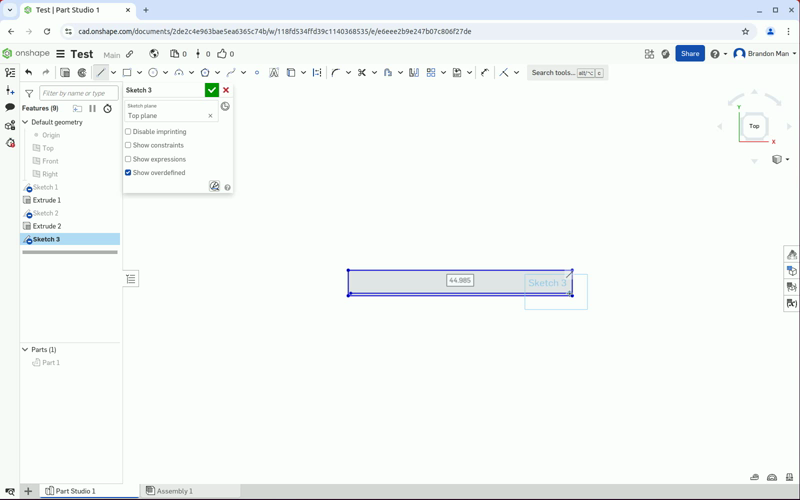
mouse_move(589, 293)
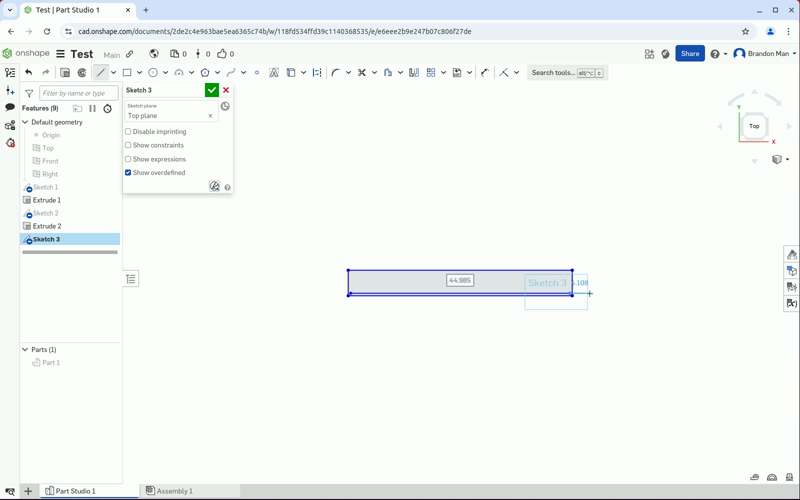
mouse_move(569, 272)
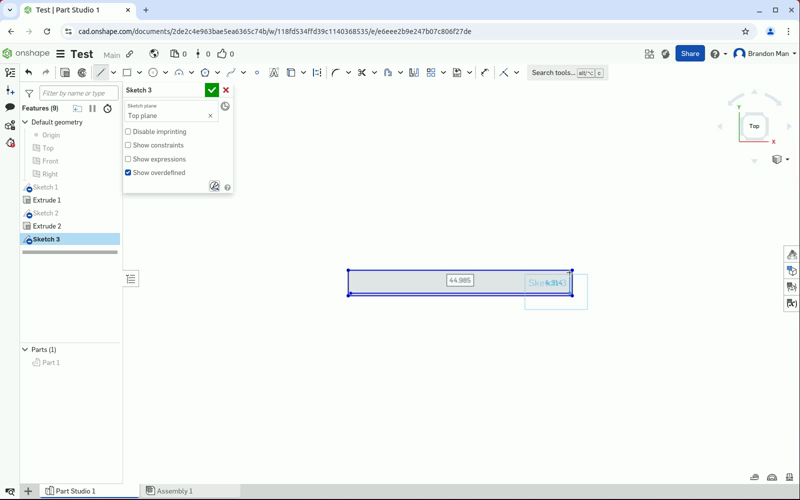
scroll(6)
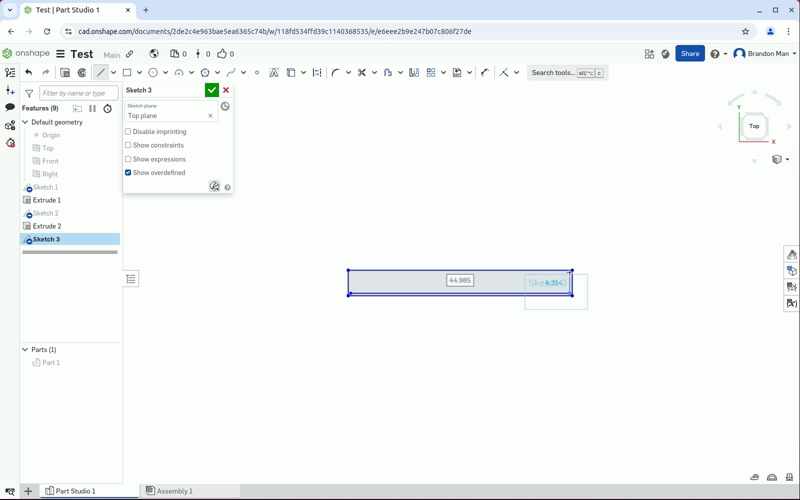
scroll(6)
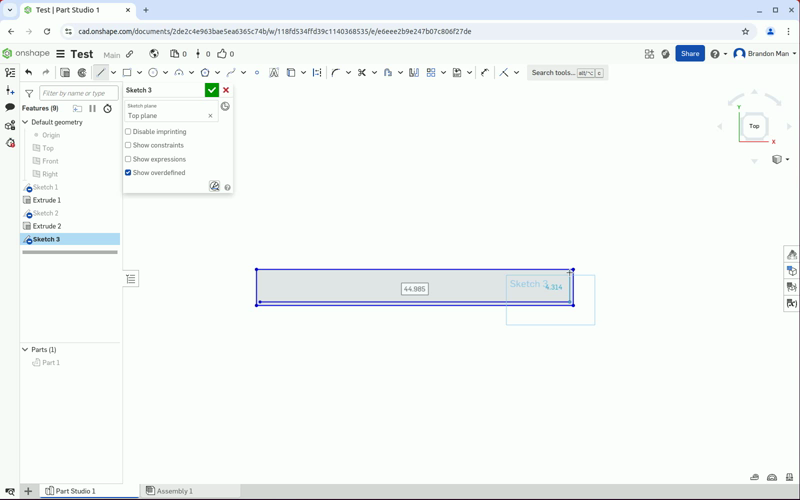
scroll(6)
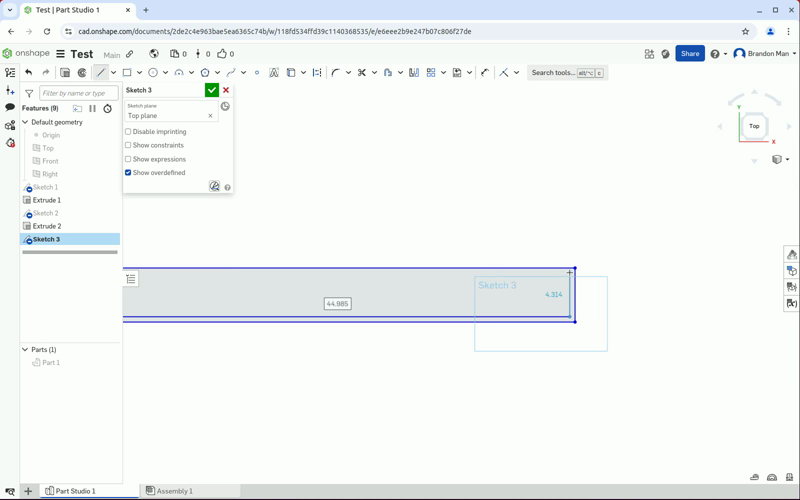
scroll(6)
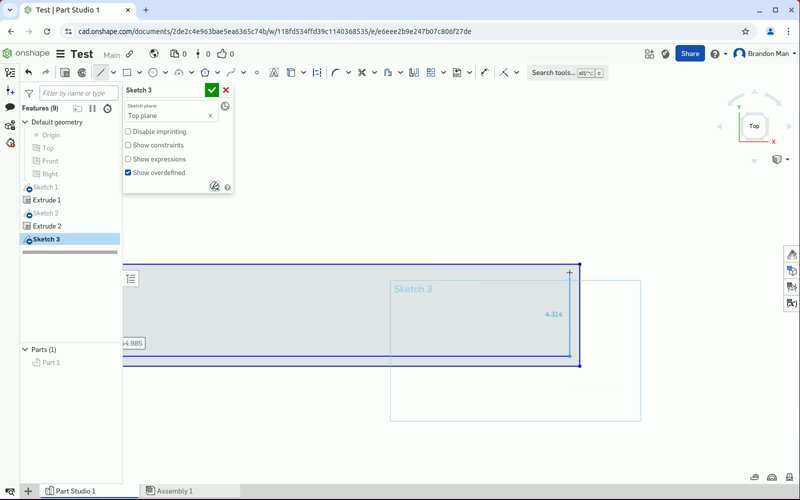
scroll(6)
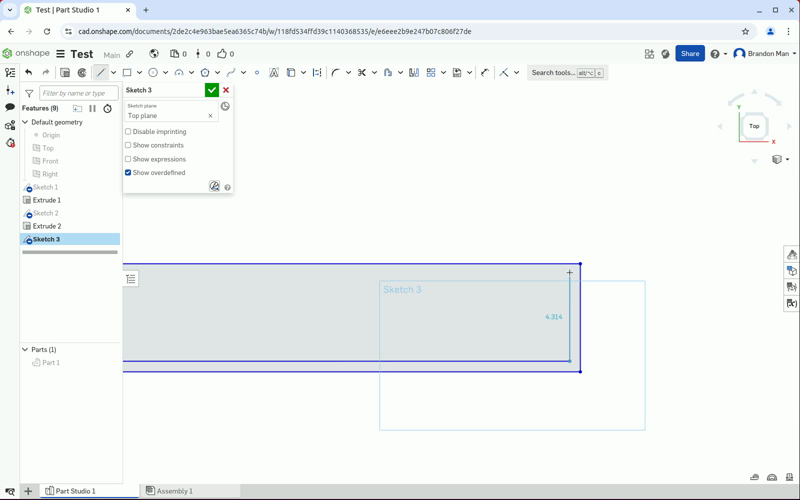
scroll(6)
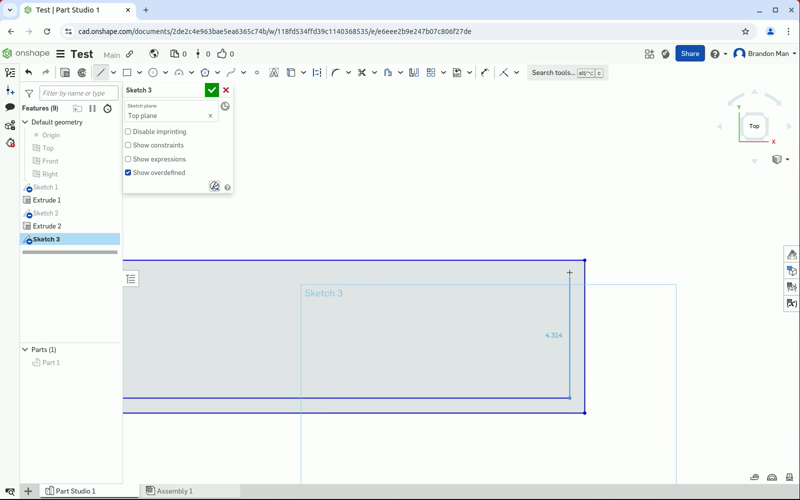
scroll(6)
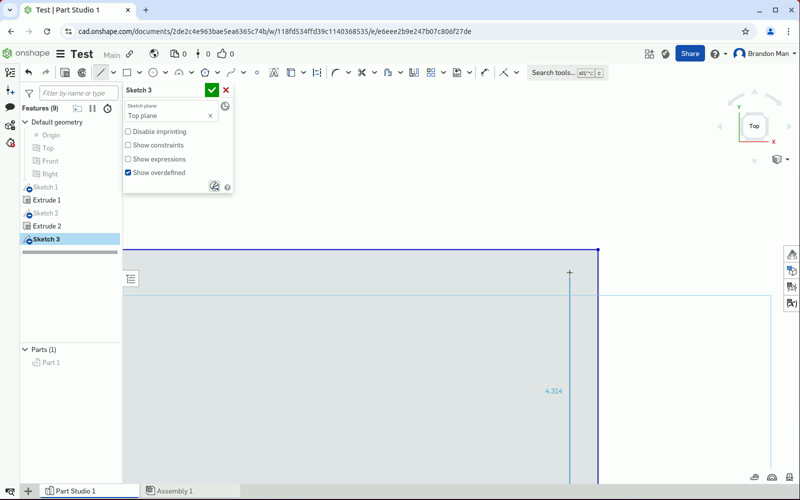
click(569, 272)
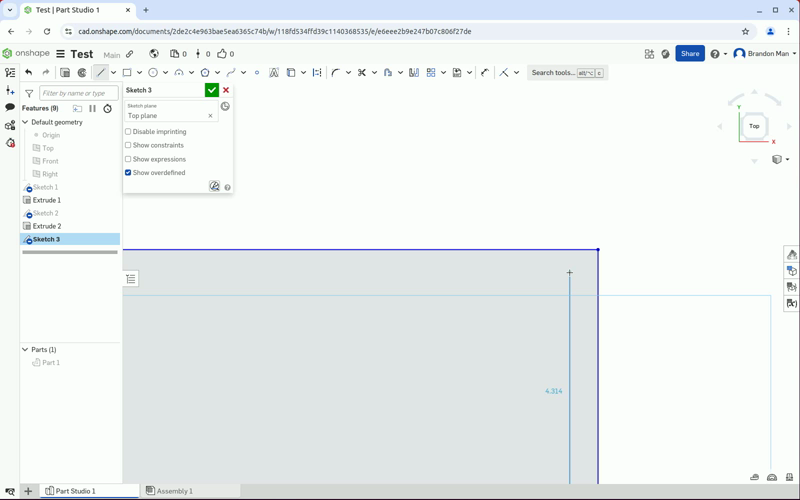
scroll(-6)
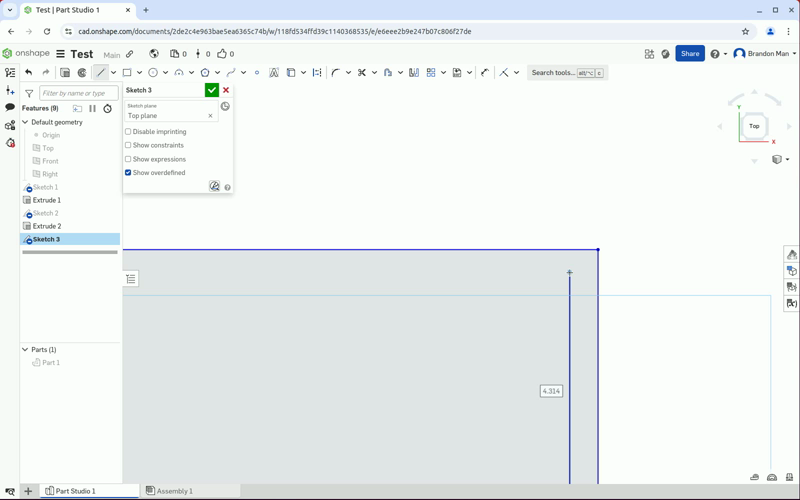
scroll(-6)
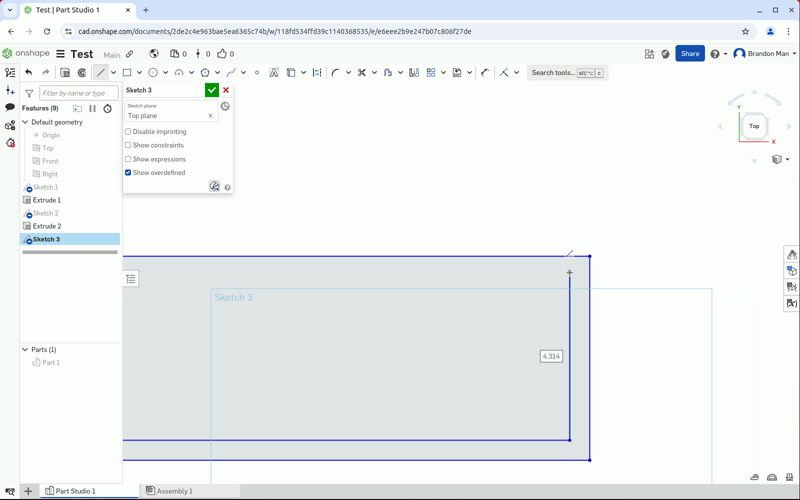
scroll(-6)
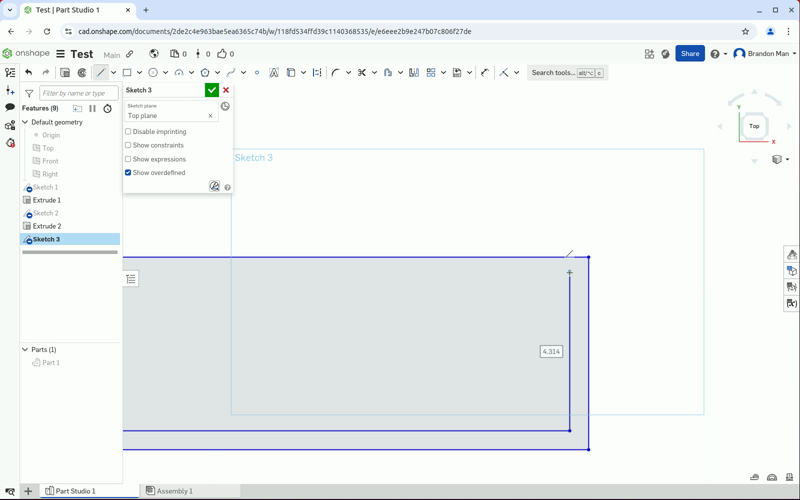
scroll(-6)
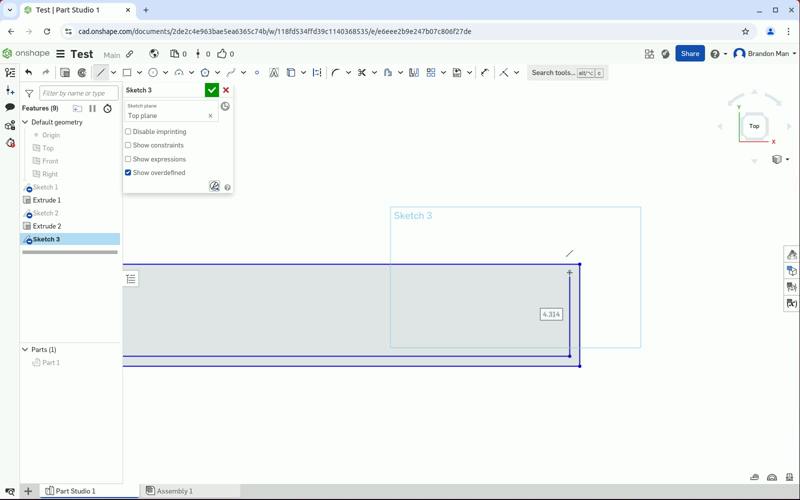
scroll(-6)
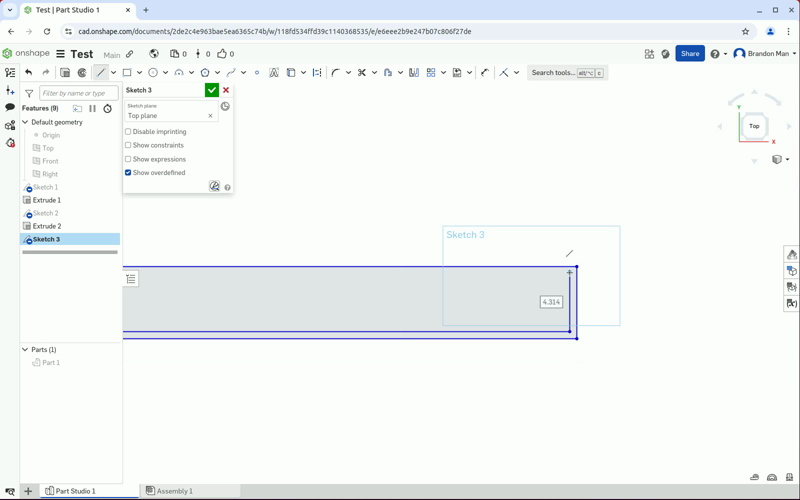
scroll(-6)
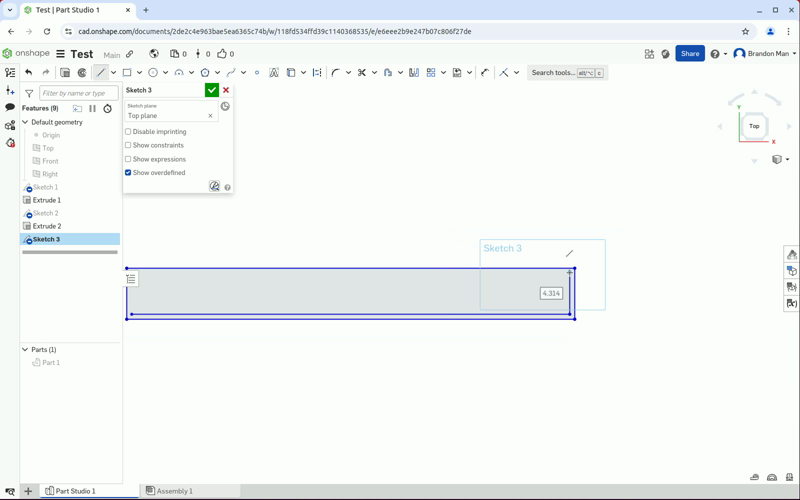
scroll(-6)
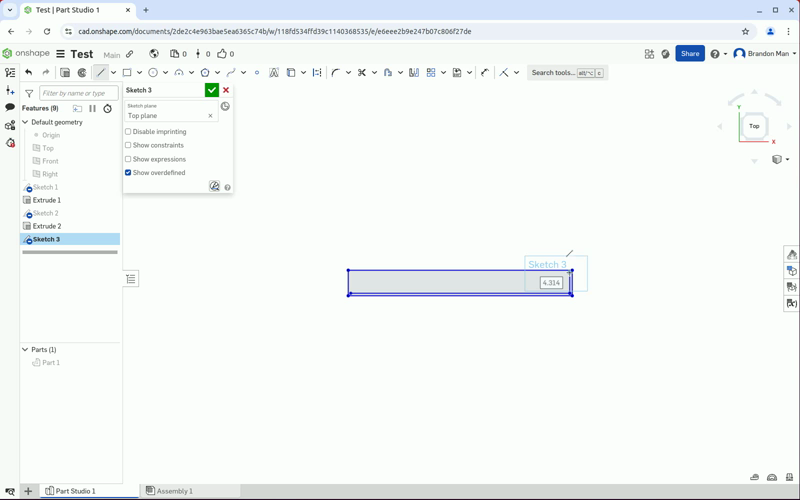
key_up(shift)
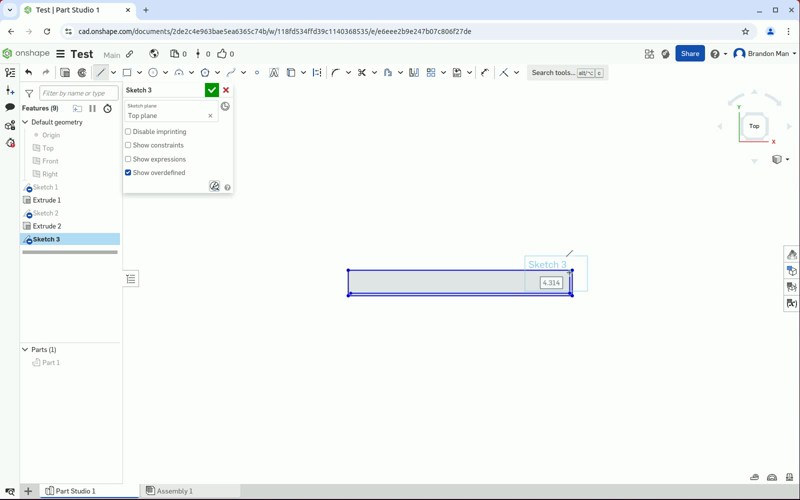
key_down(shift)
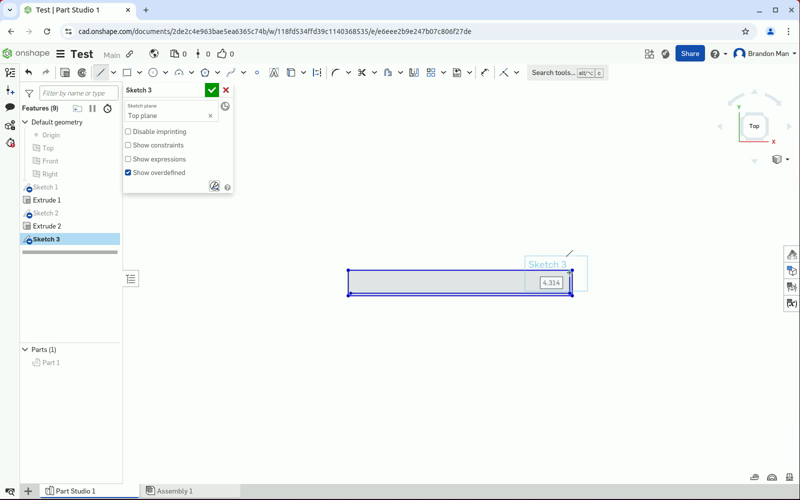
mouse_move(350, 272)
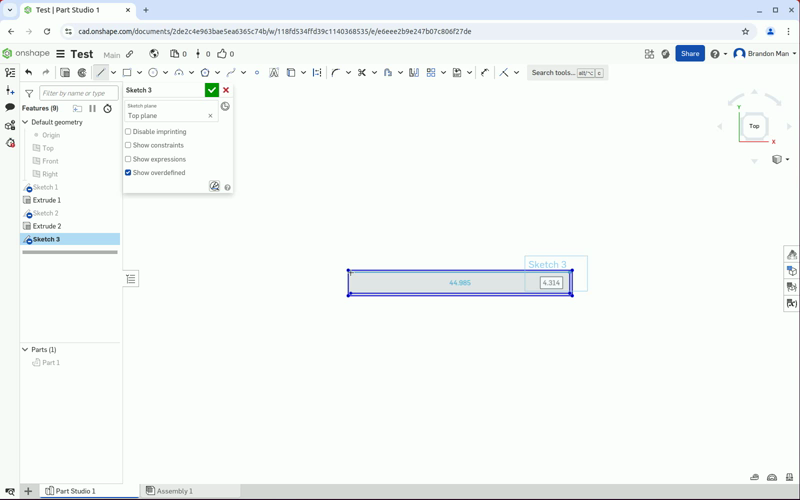
scroll(6)
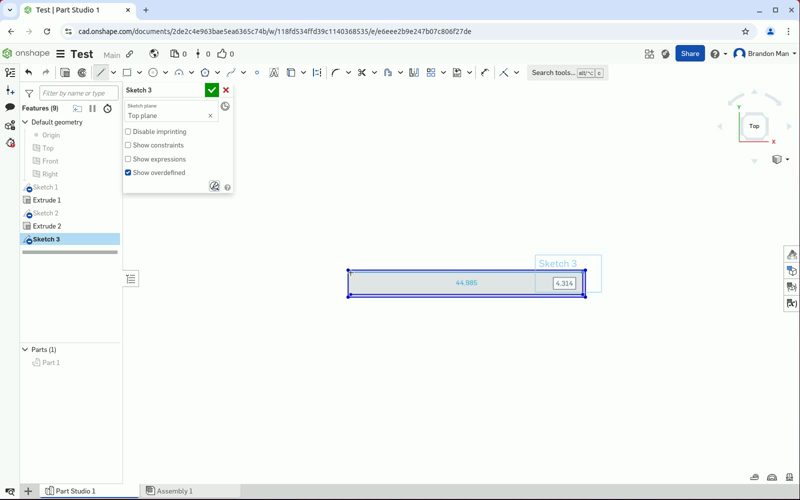
scroll(6)
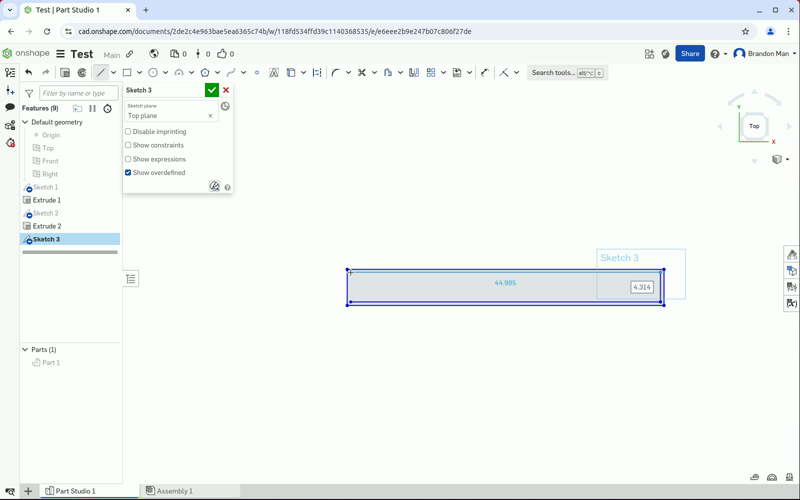
scroll(6)
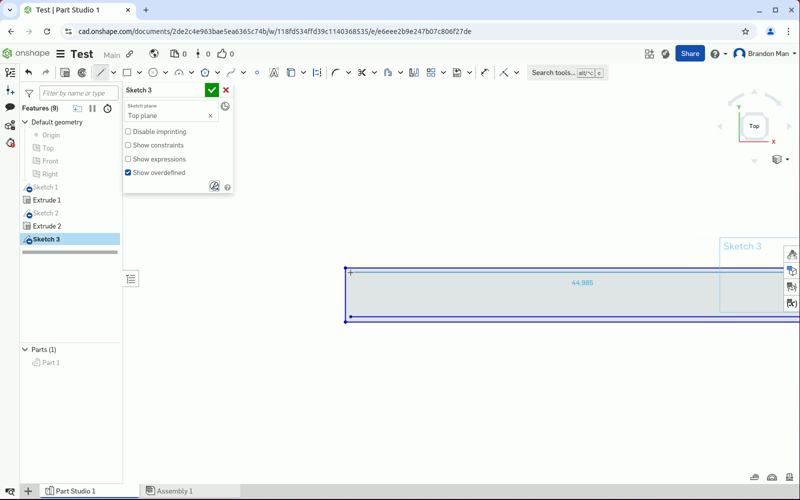
scroll(6)
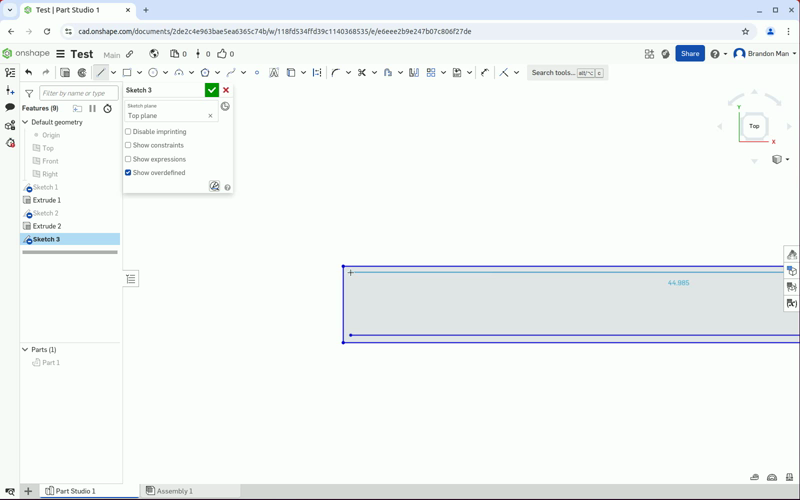
scroll(6)
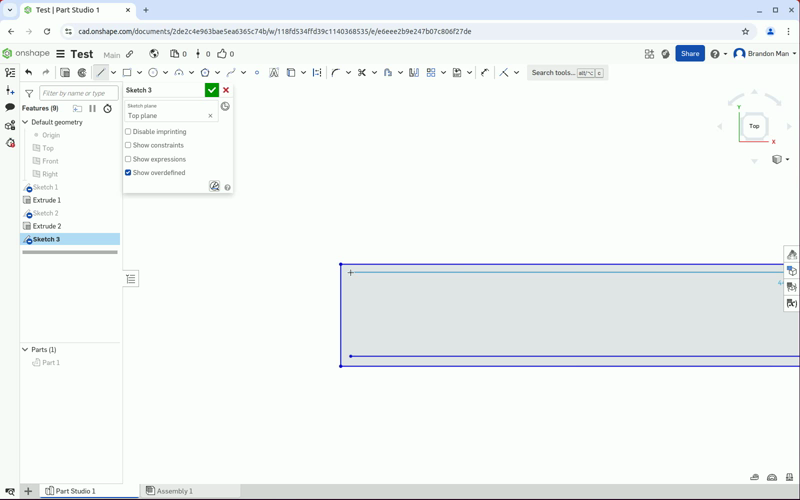
scroll(6)
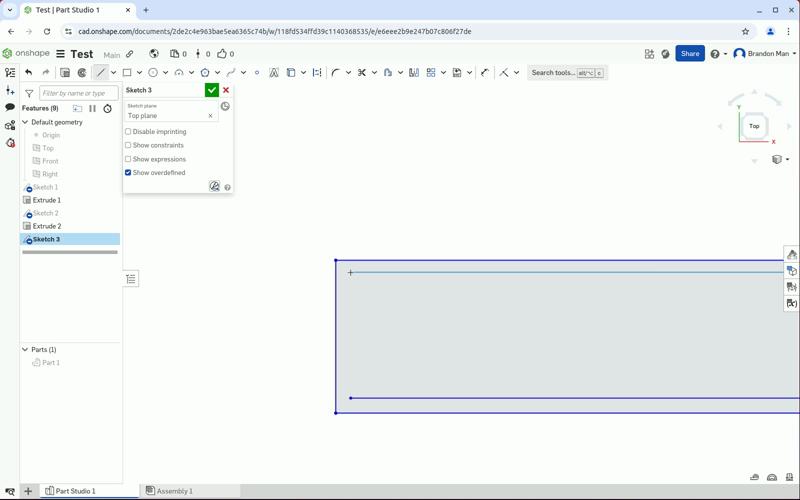
scroll(6)
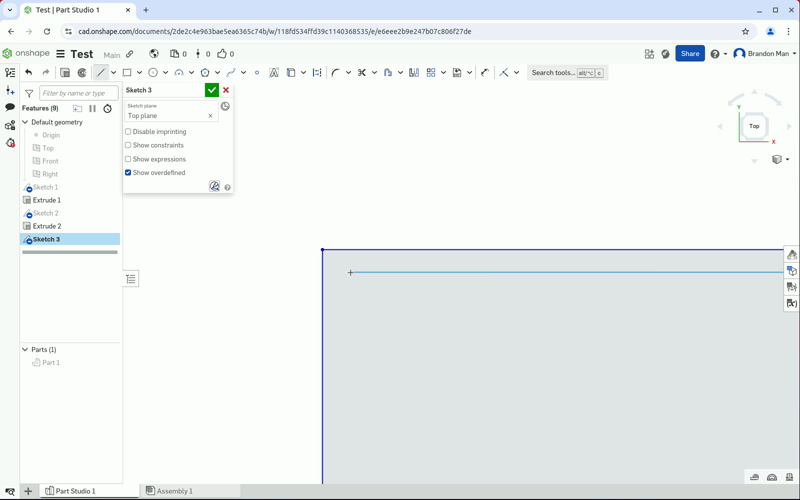
click(350, 272)
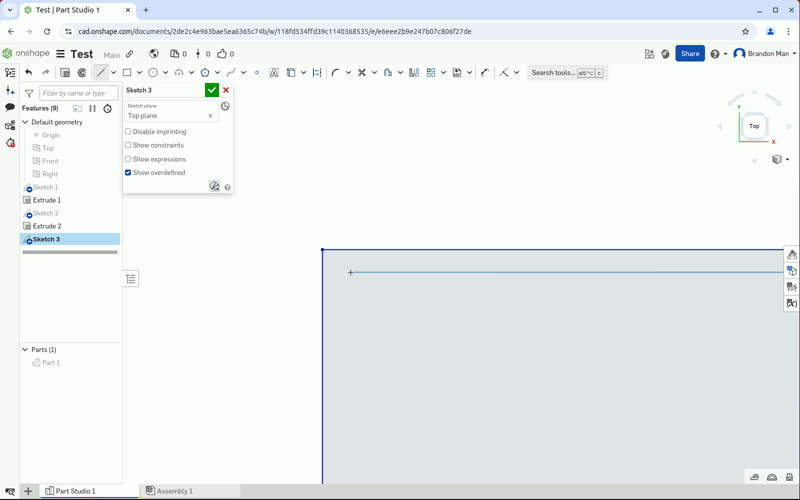
scroll(-6)
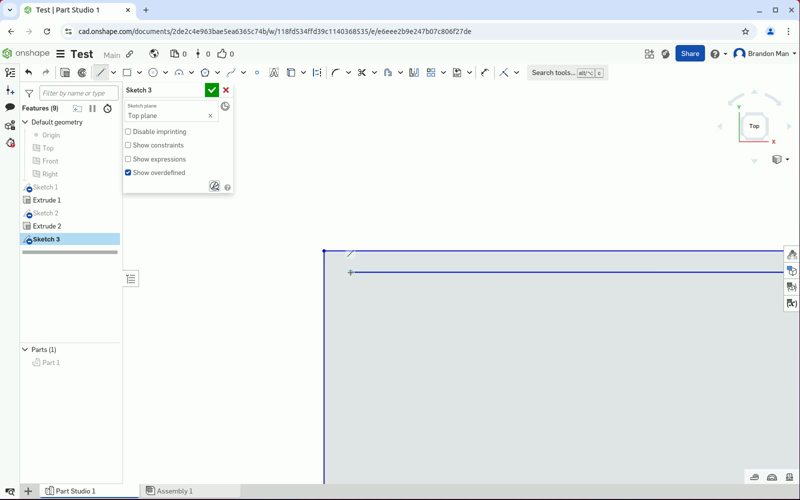
scroll(-6)
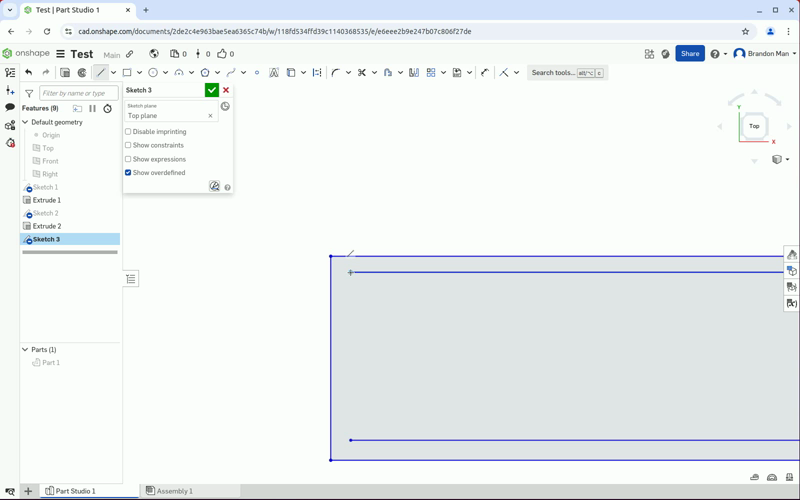
scroll(-6)
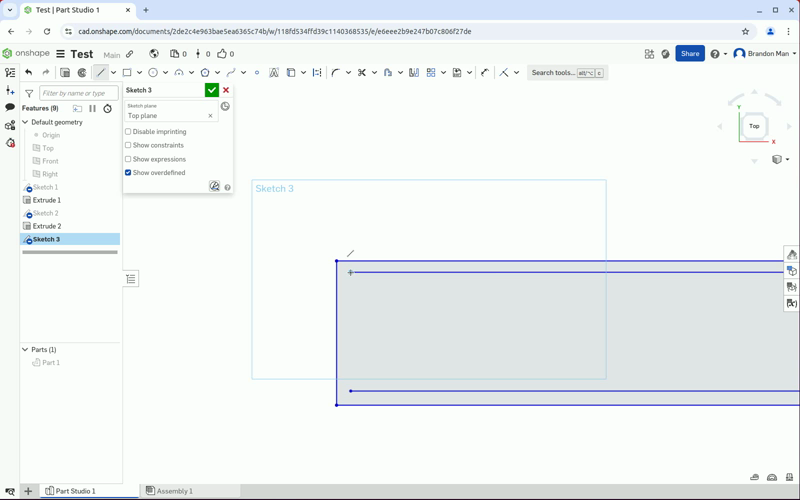
scroll(-6)
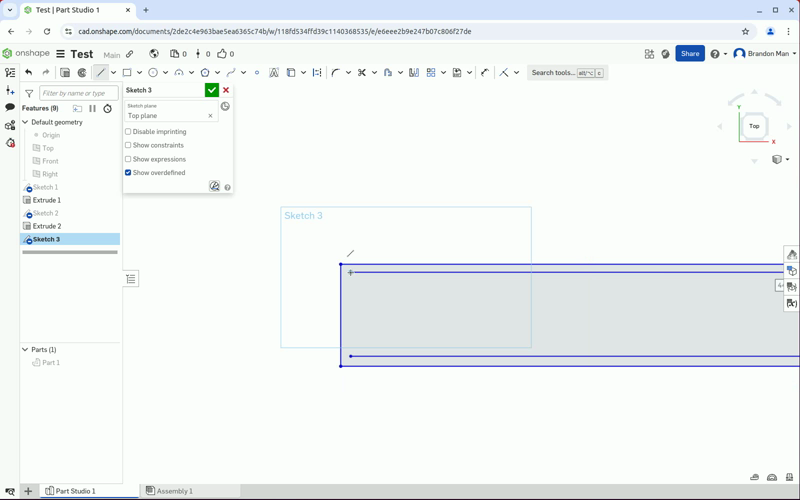
scroll(-6)
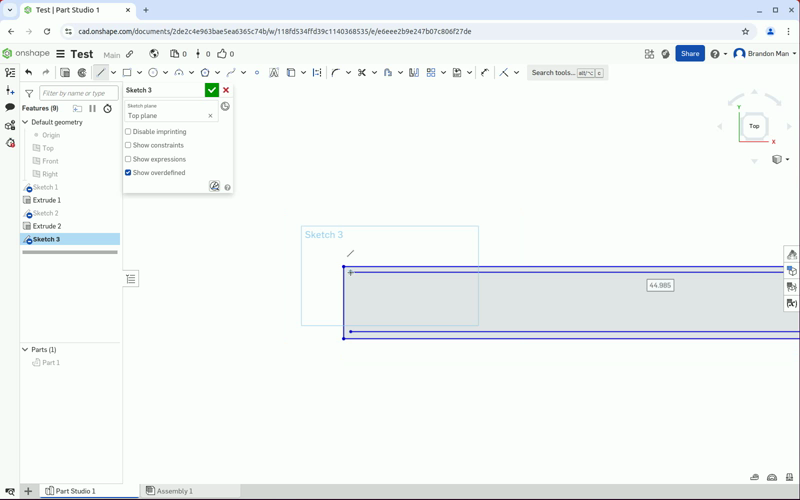
scroll(-6)
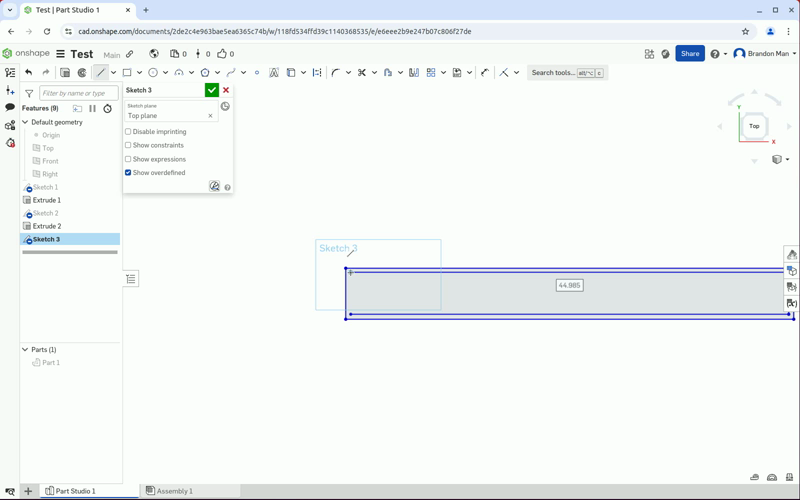
scroll(-6)
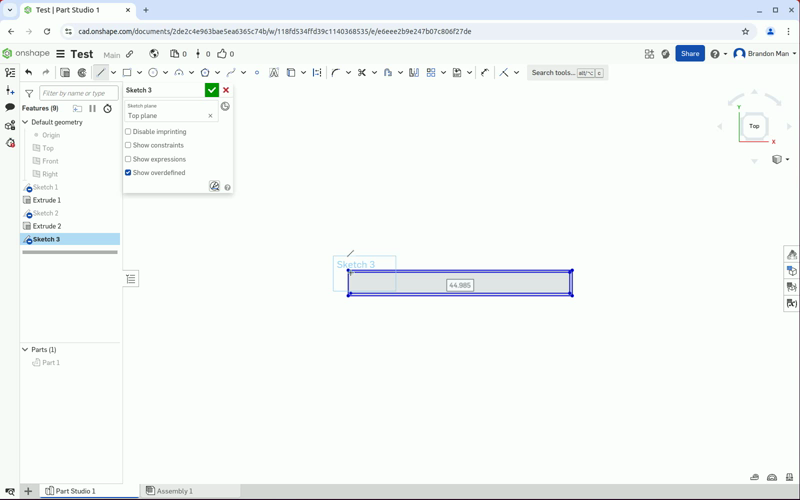
key_up(shift)
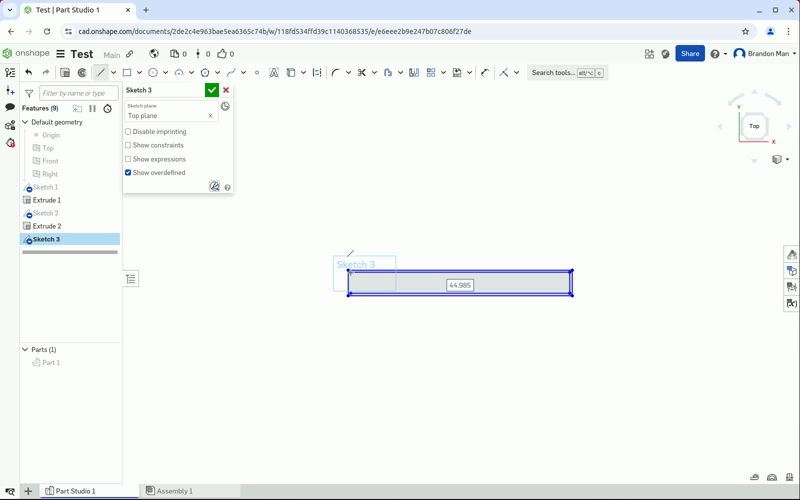
mouse_move(380, 272)
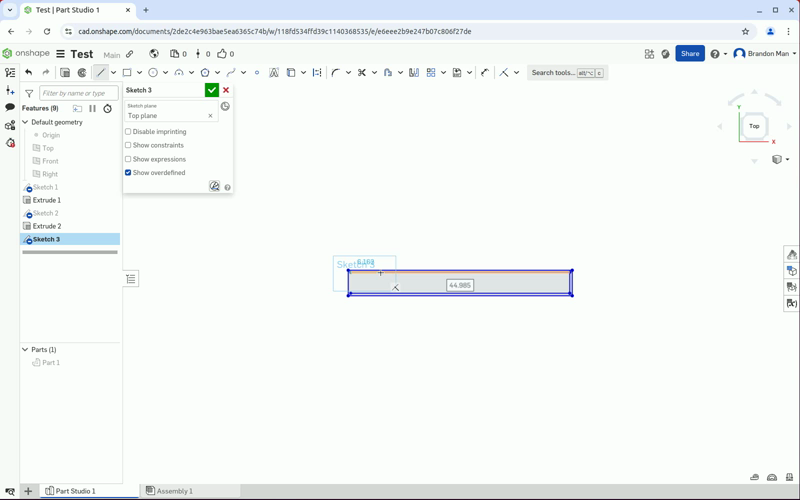
key_down(shift)
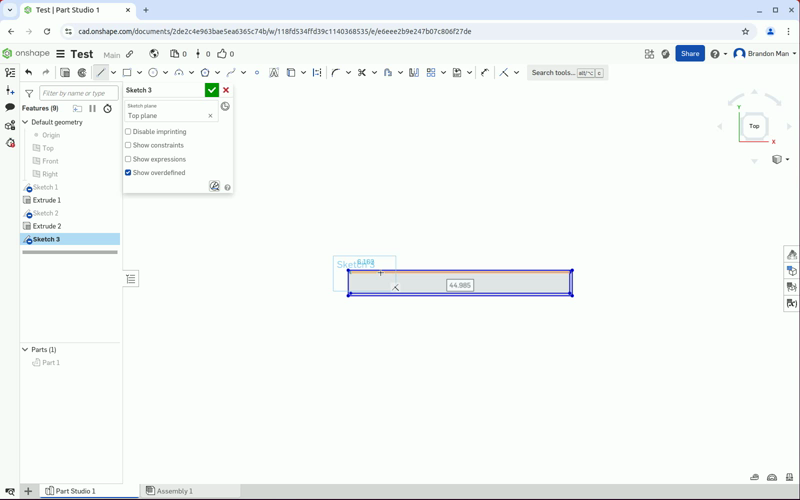
mouse_move(350, 293)
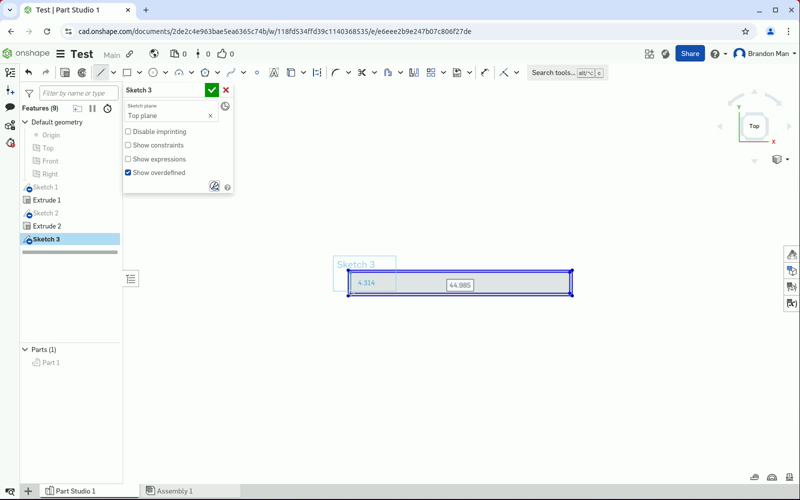
scroll(6)
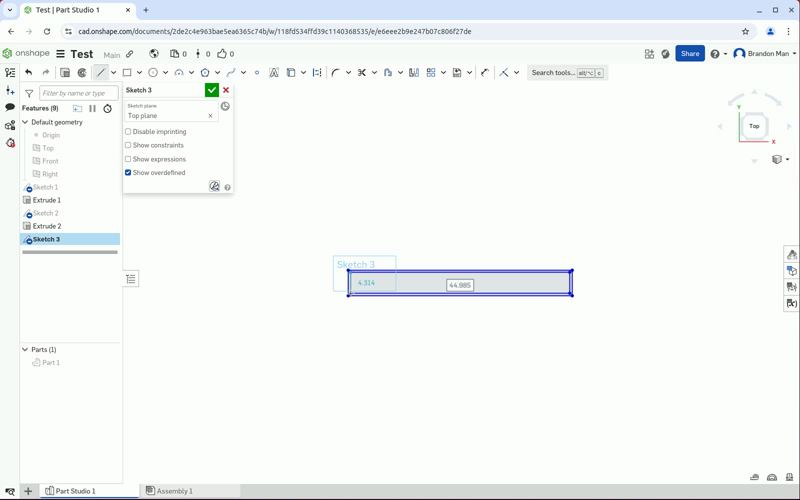
scroll(6)
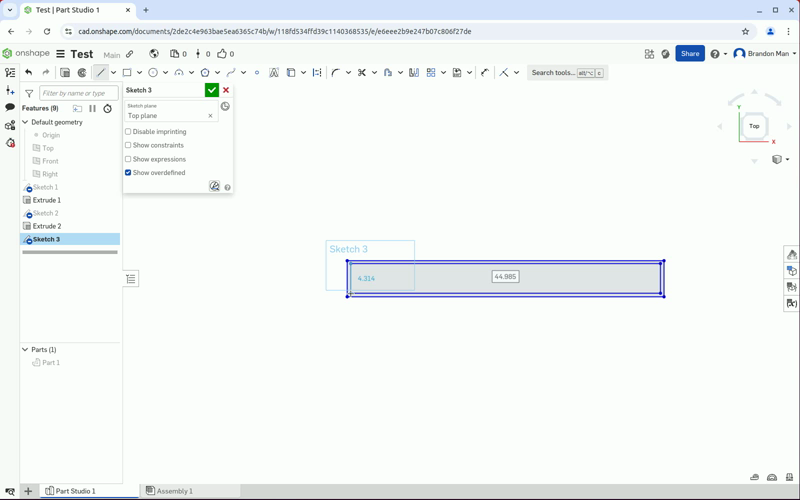
scroll(6)
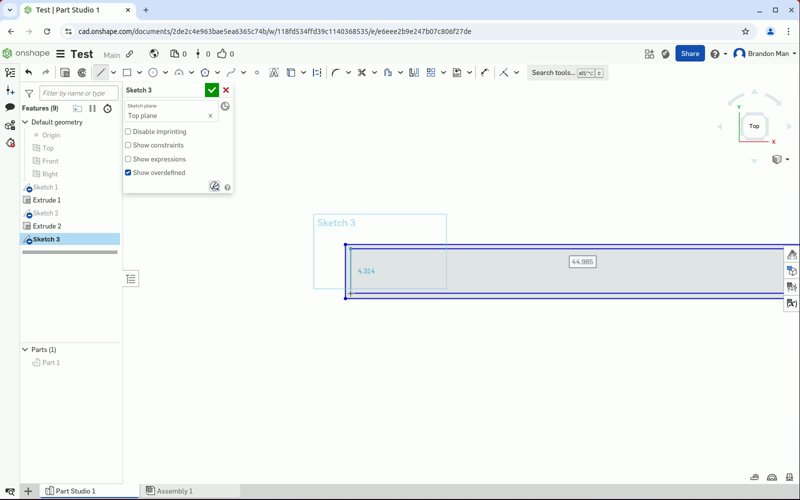
scroll(6)
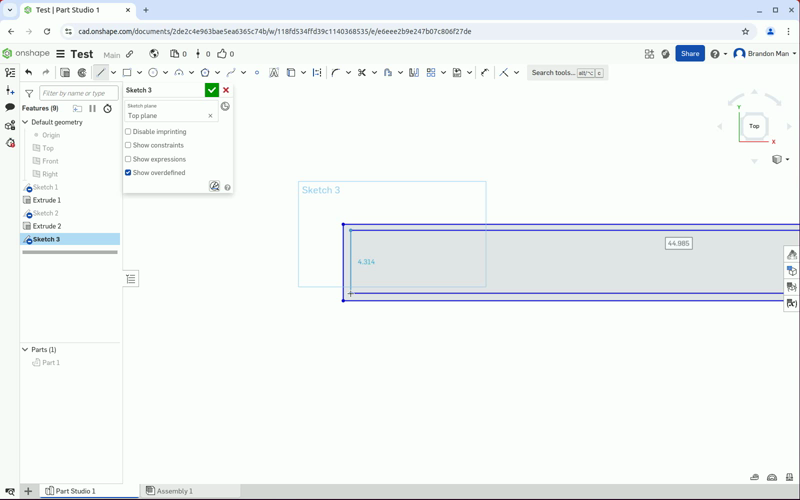
scroll(6)
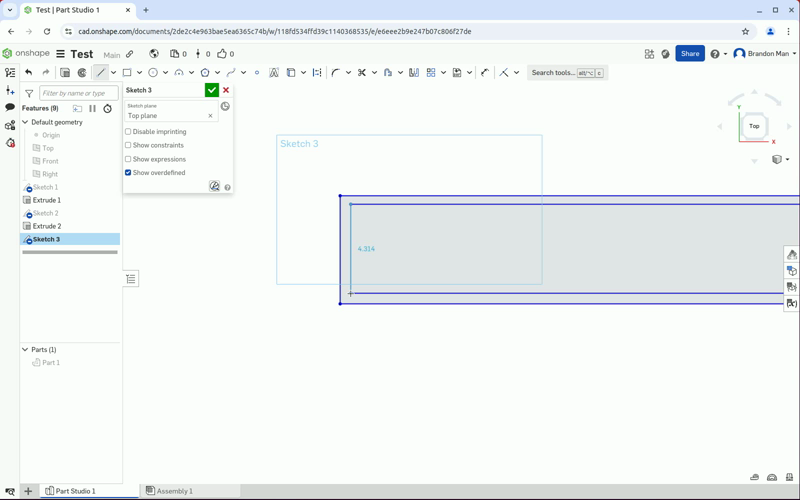
scroll(6)
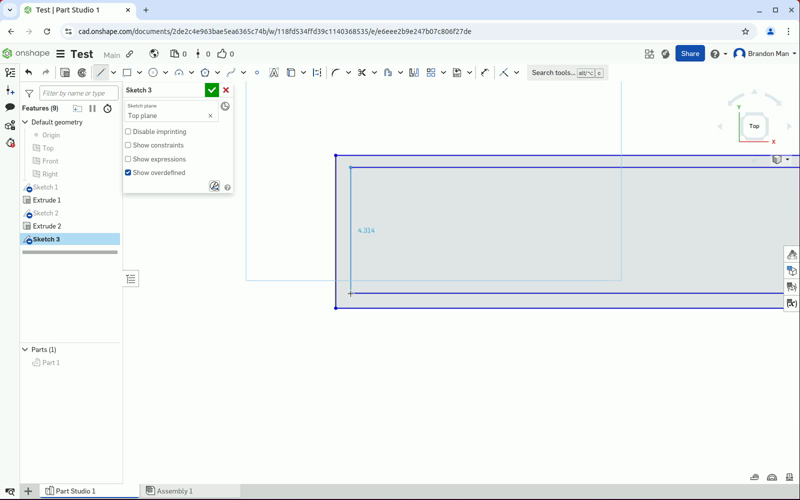
scroll(6)
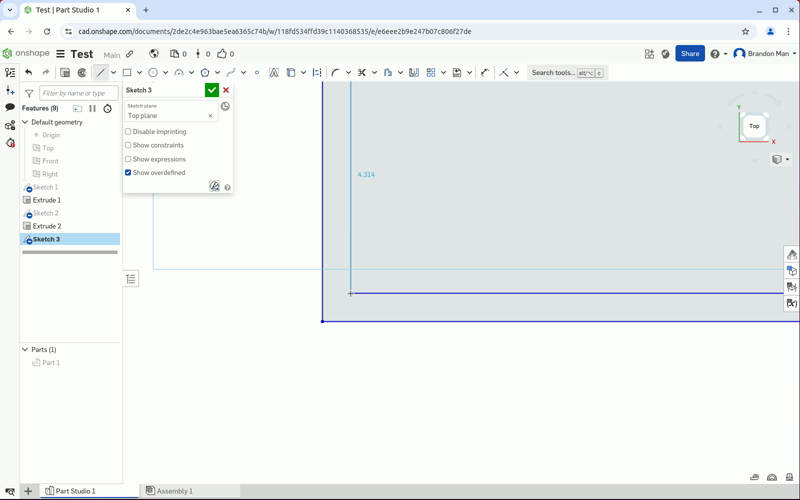
key_up(shift)
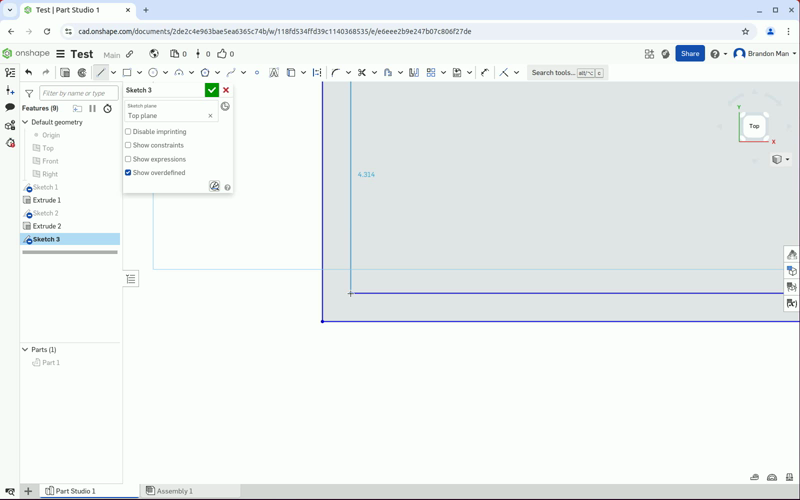
click(350, 293)
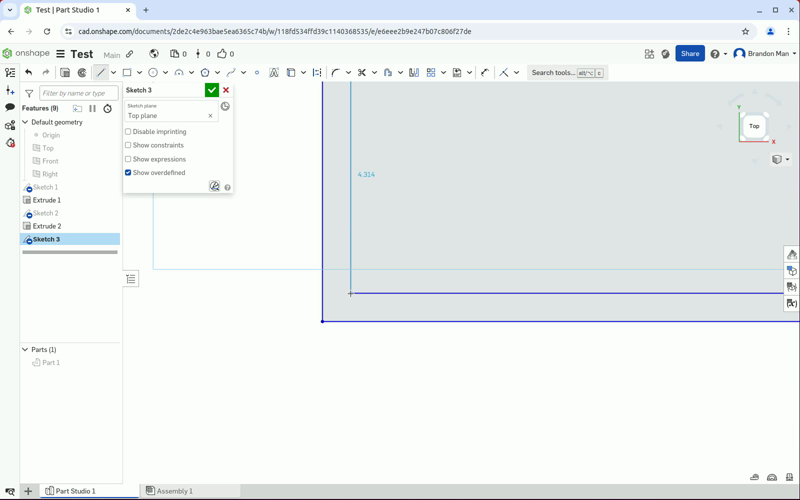
scroll(-6)
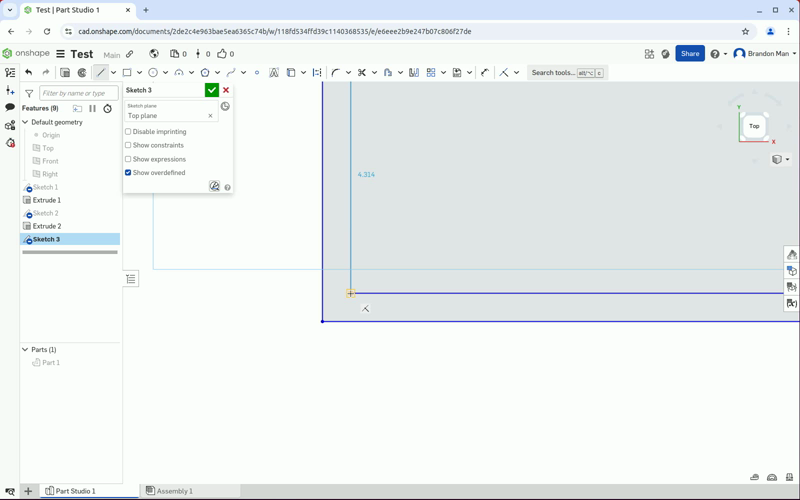
scroll(-6)
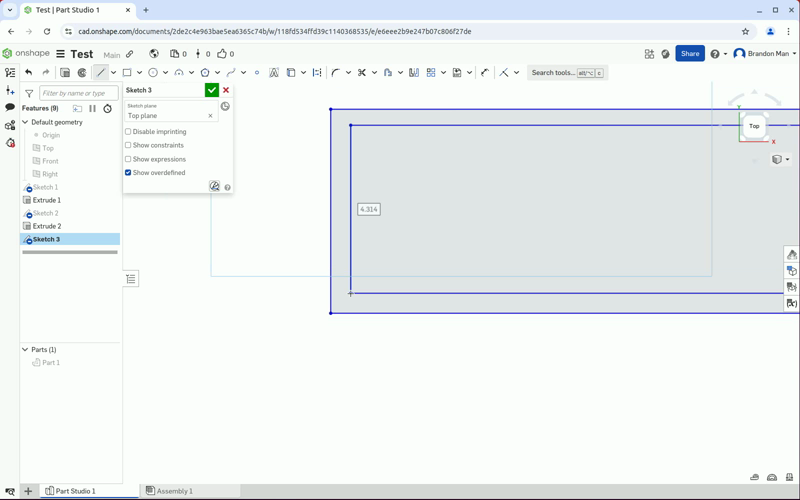
scroll(-6)
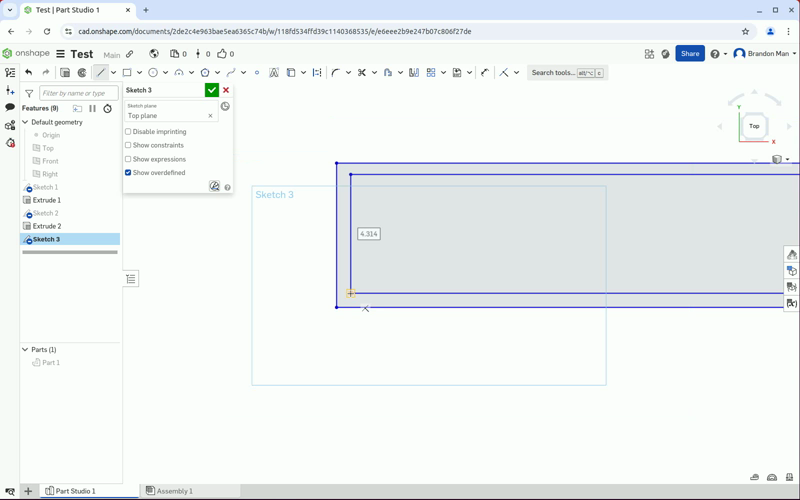
scroll(-6)
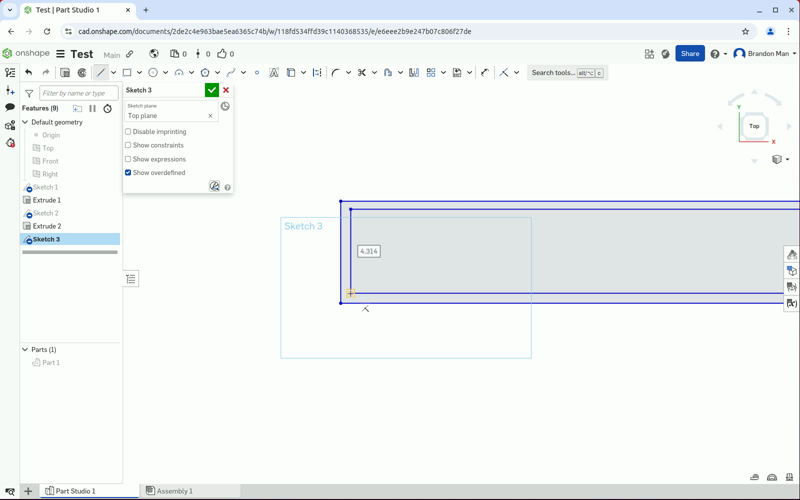
scroll(-6)
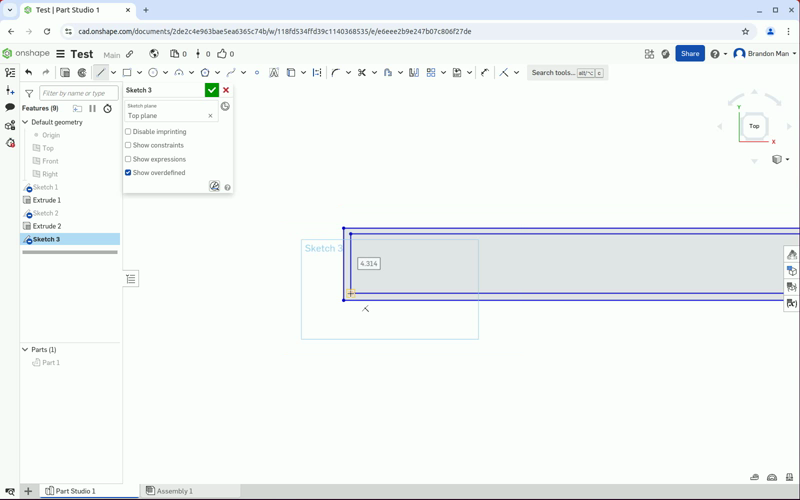
scroll(-6)
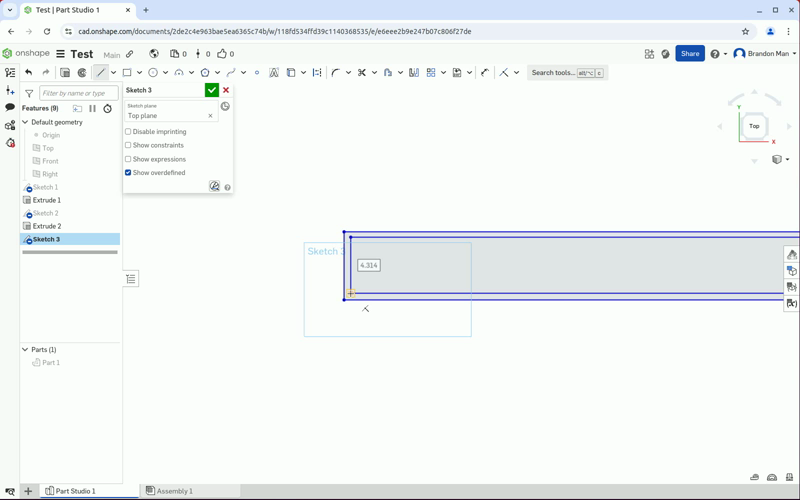
scroll(-6)
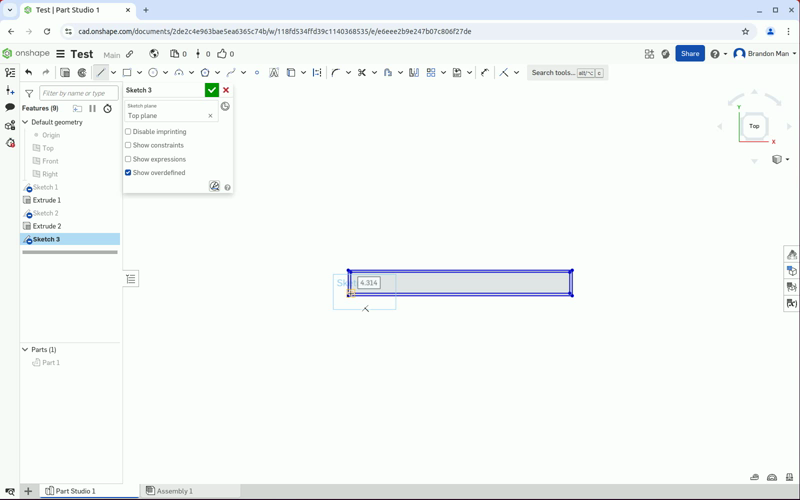
key(esc)
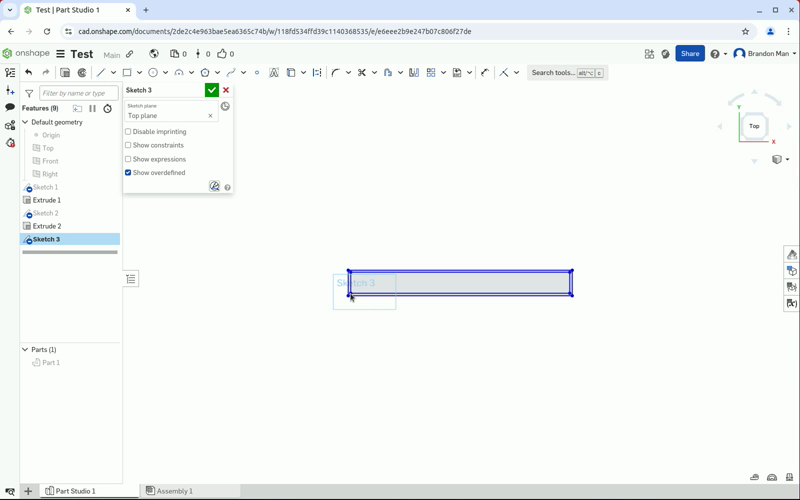
mouse_move(570, 273)
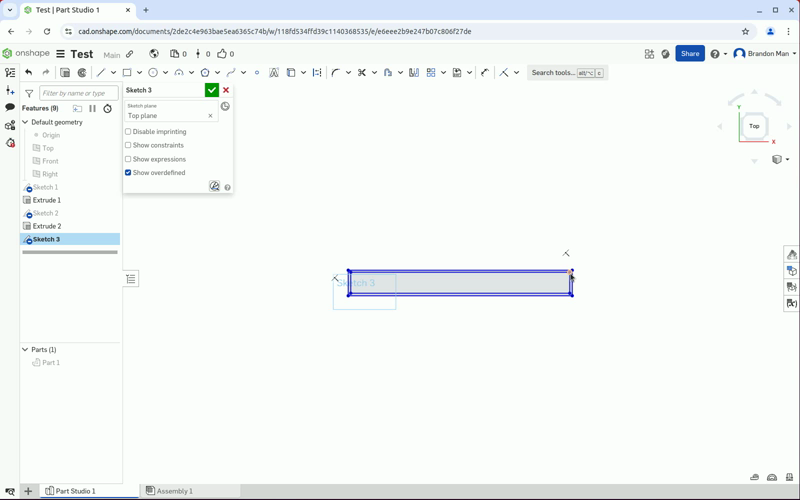
scroll(6)
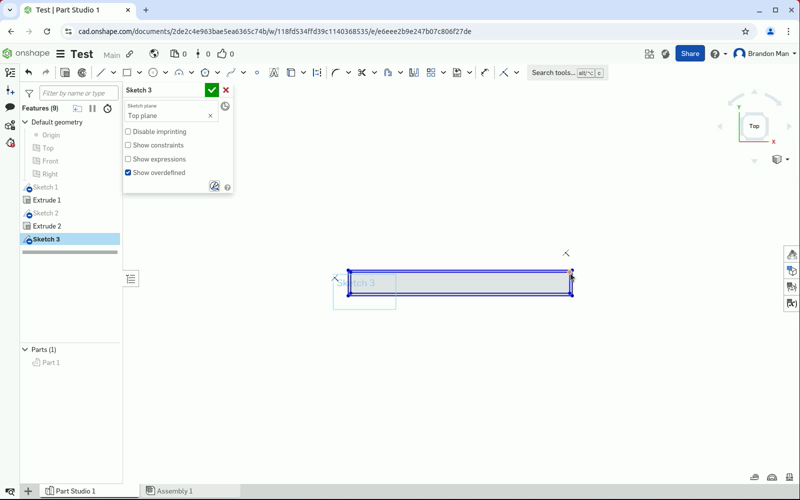
scroll(6)
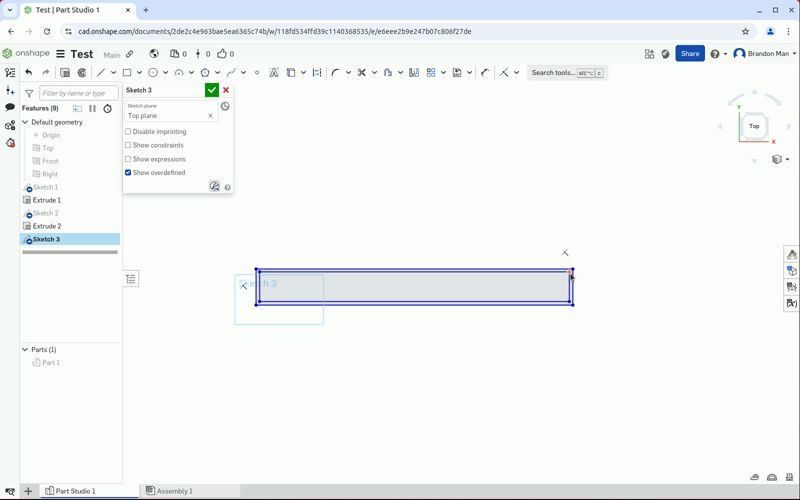
scroll(6)
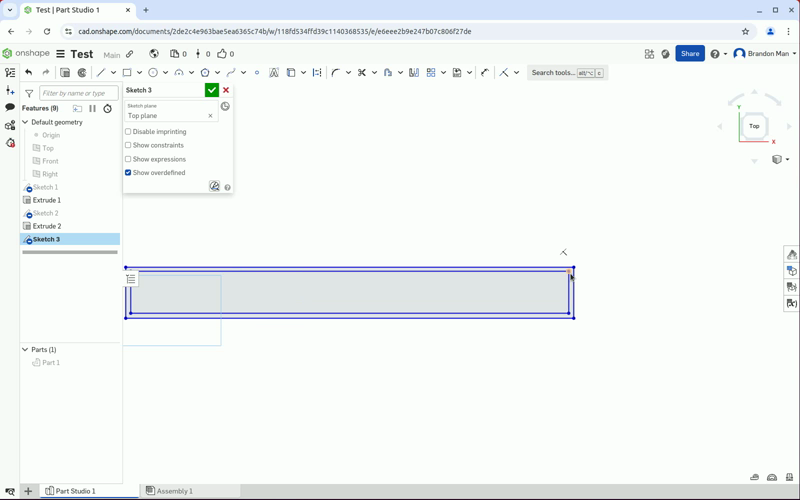
scroll(6)
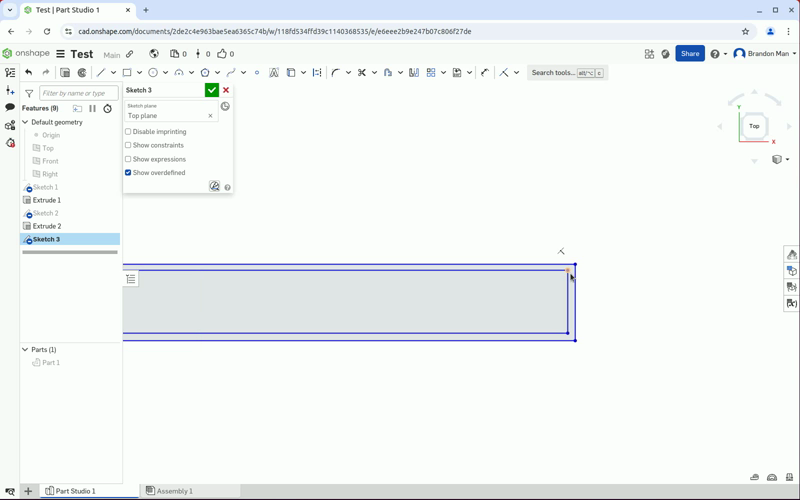
scroll(6)
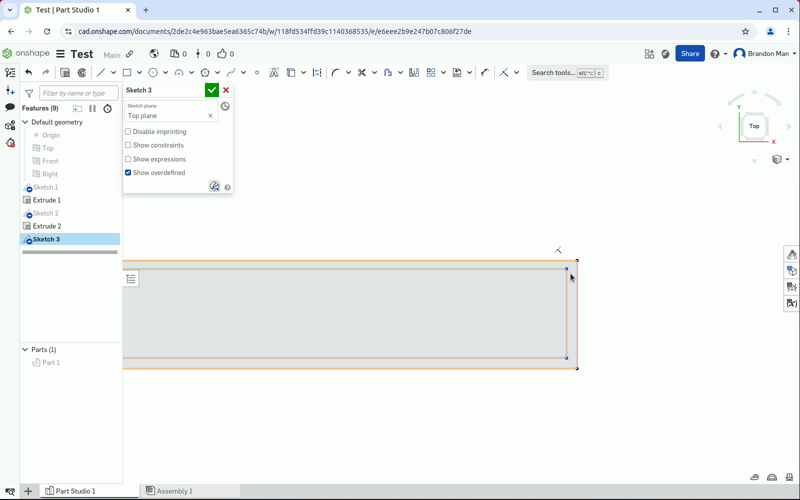
scroll(6)
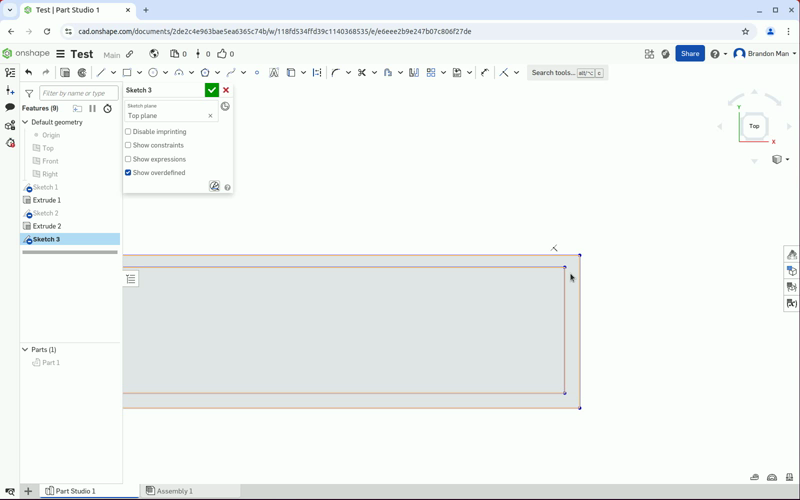
scroll(6)
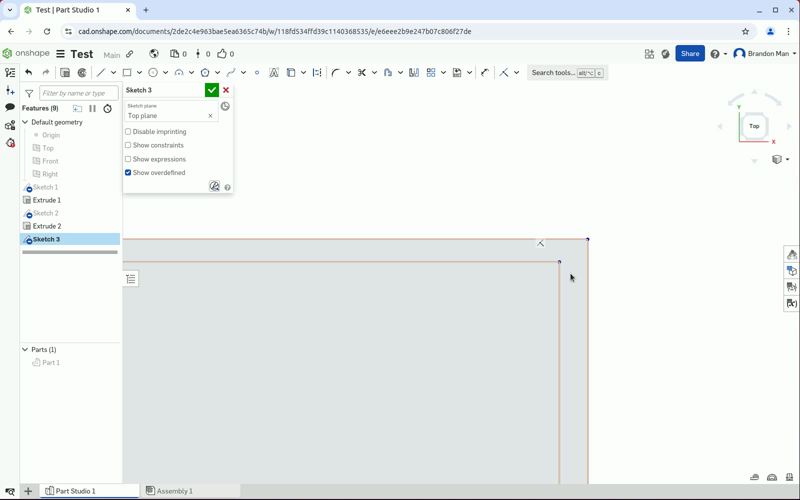
click(570, 273)
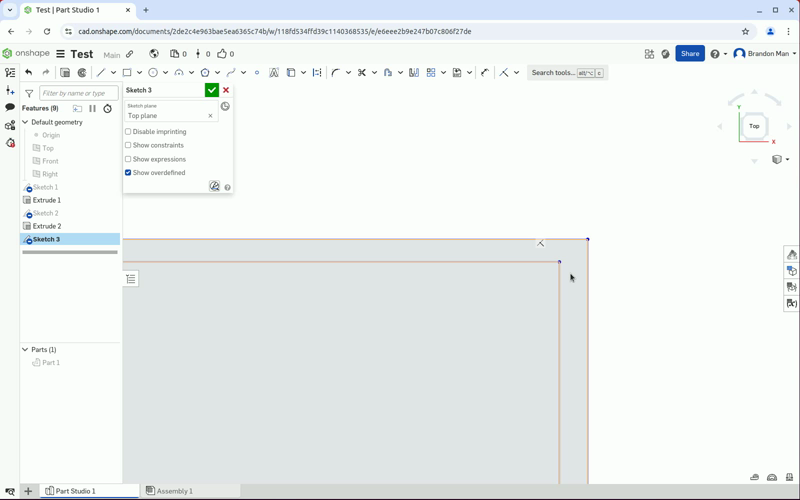
scroll(-6)
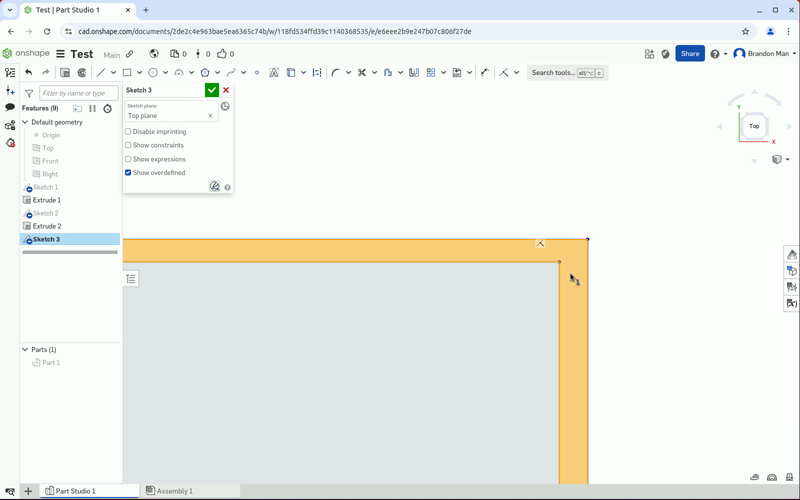
scroll(-6)
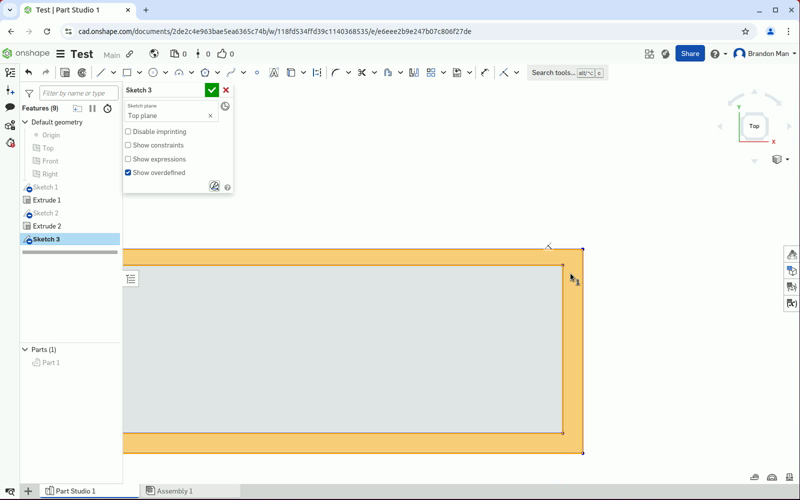
scroll(-6)
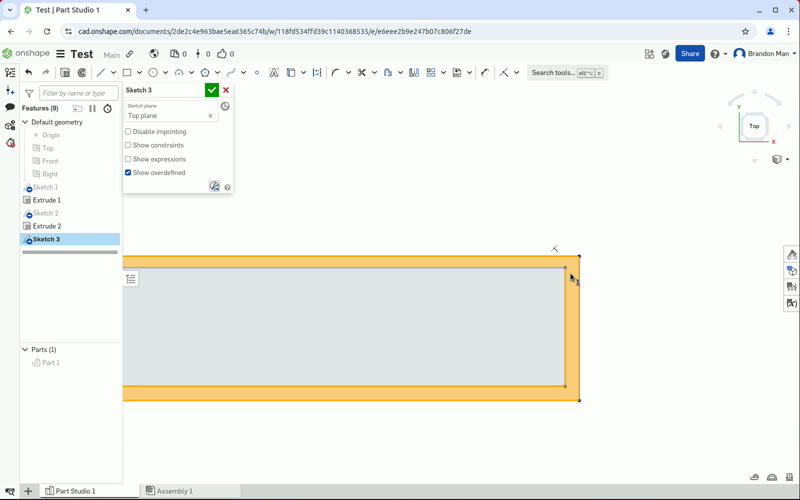
scroll(-6)
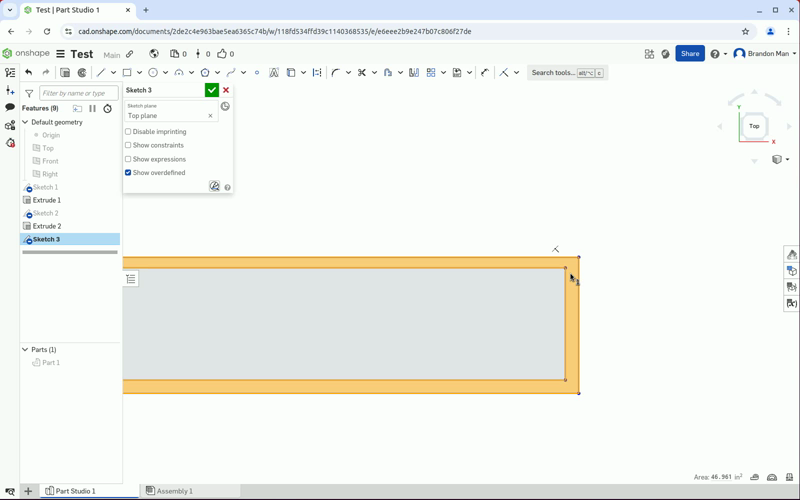
scroll(-6)
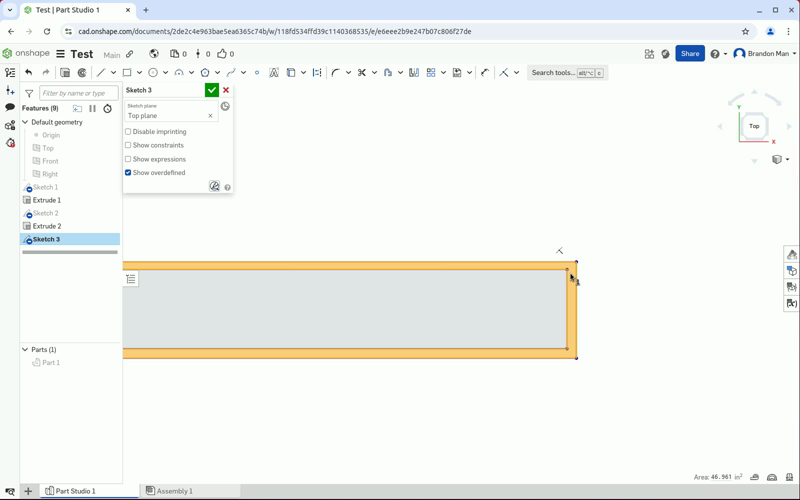
scroll(-6)
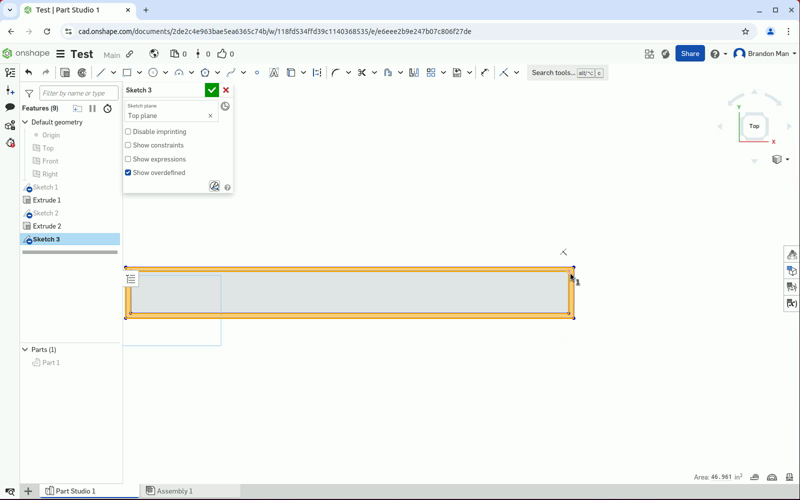
scroll(-6)
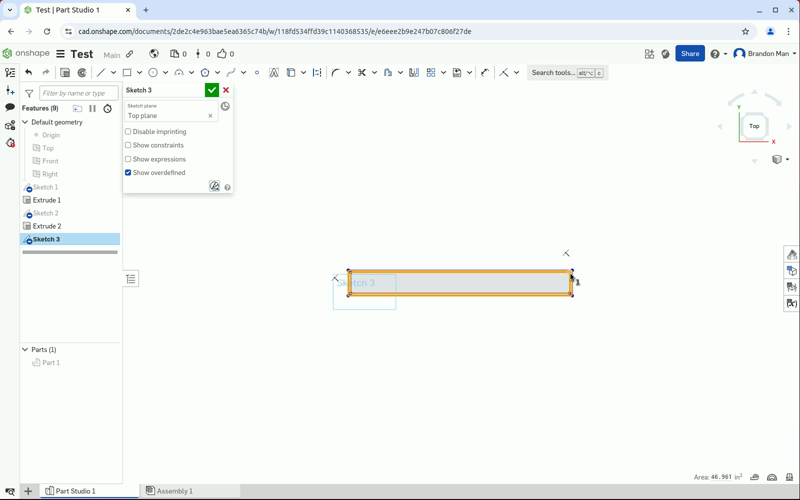
mouse_move(73, 352)
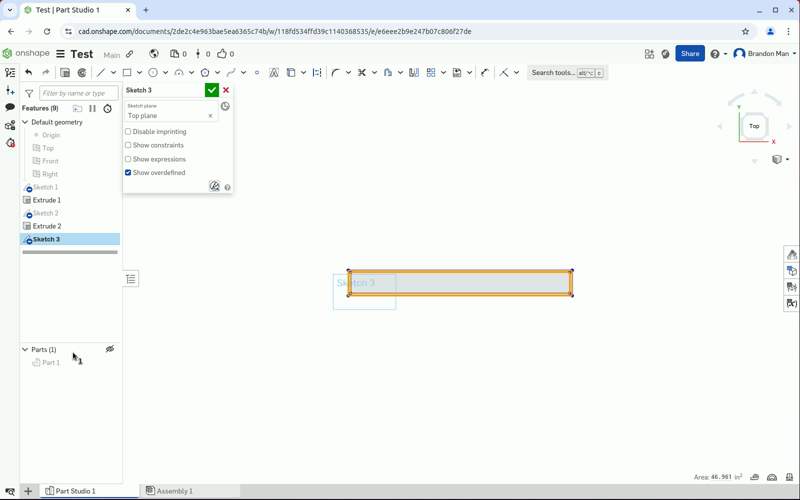
key(shift+y)
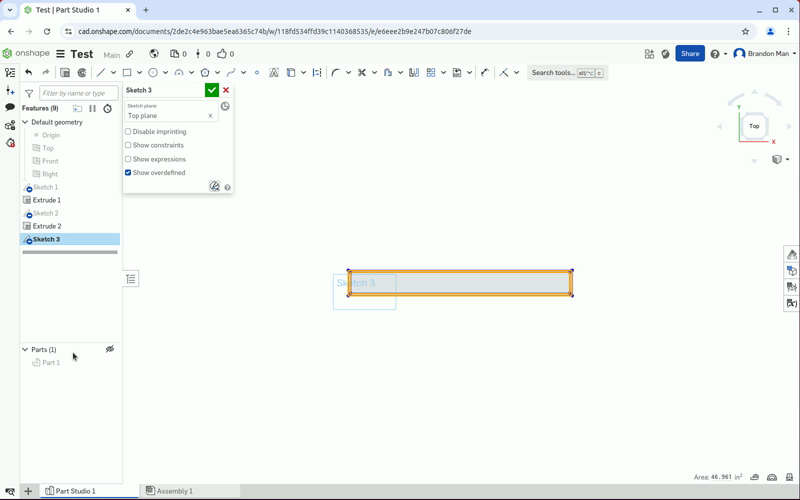
key(shift+e)
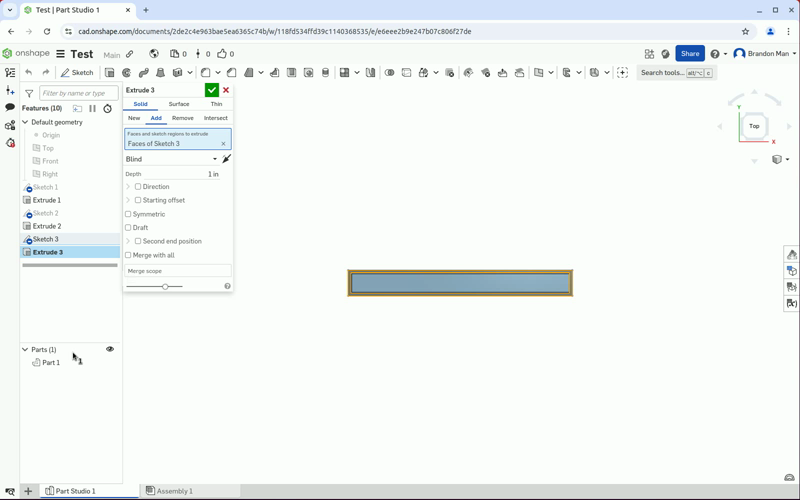
mouse_move(143, 106)
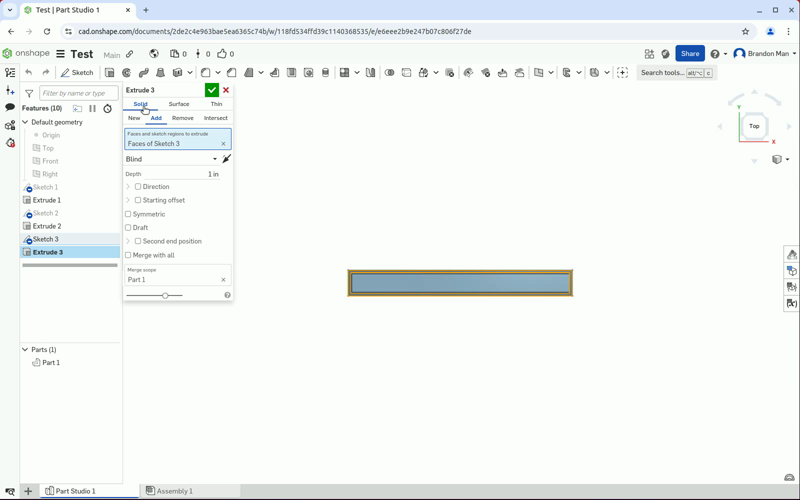
click(143, 106)
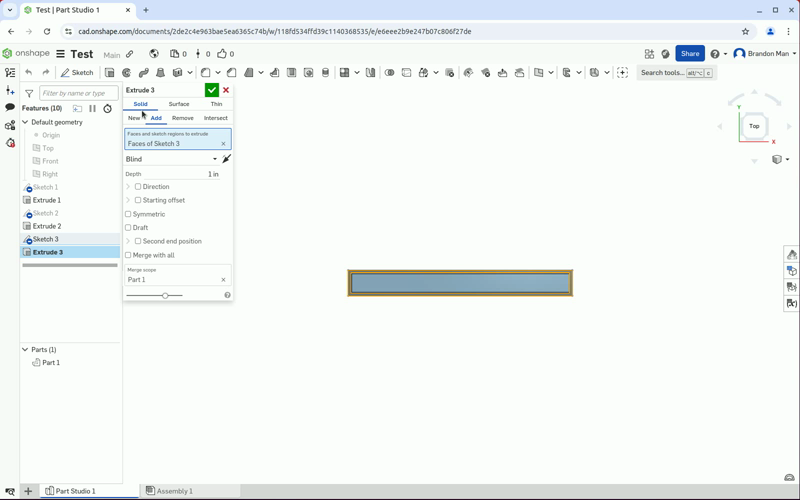
mouse_move(137, 120)
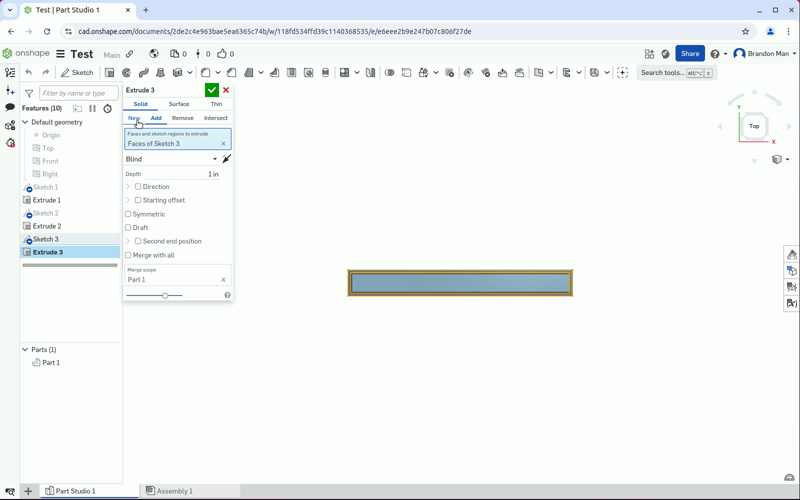
click(137, 120)
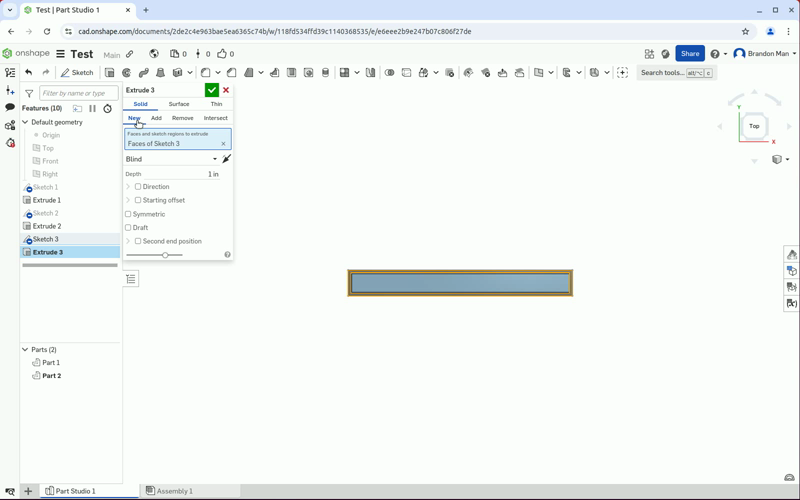
key(tab, 4)
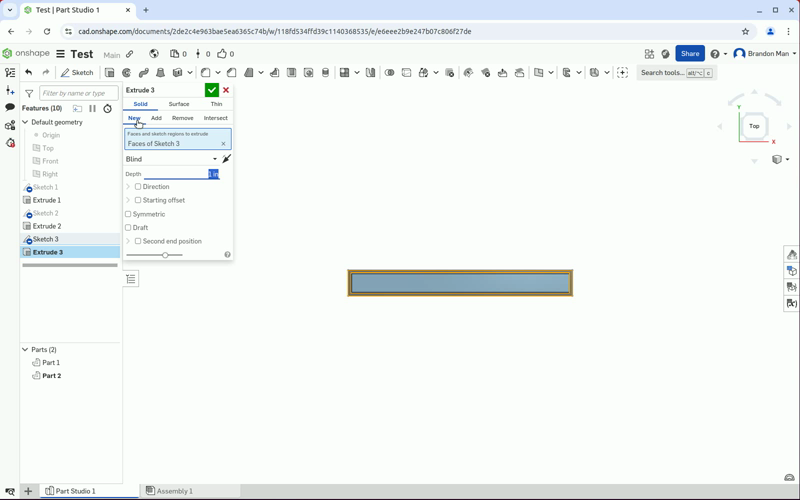
text(3.851)
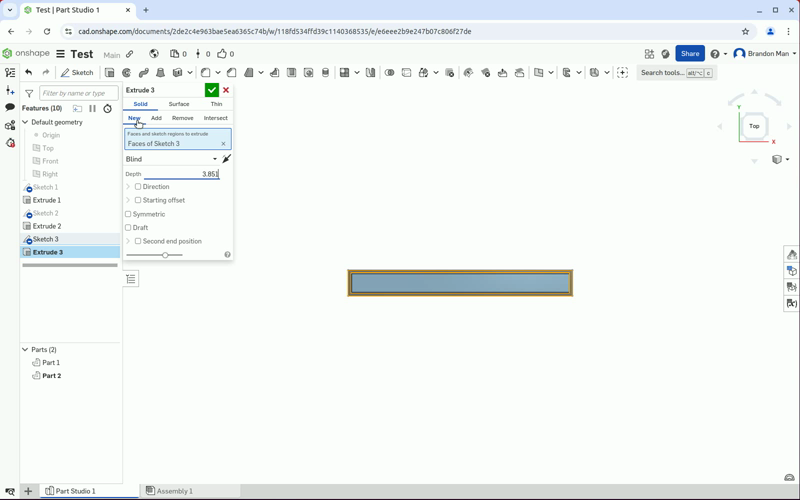
key(enter)
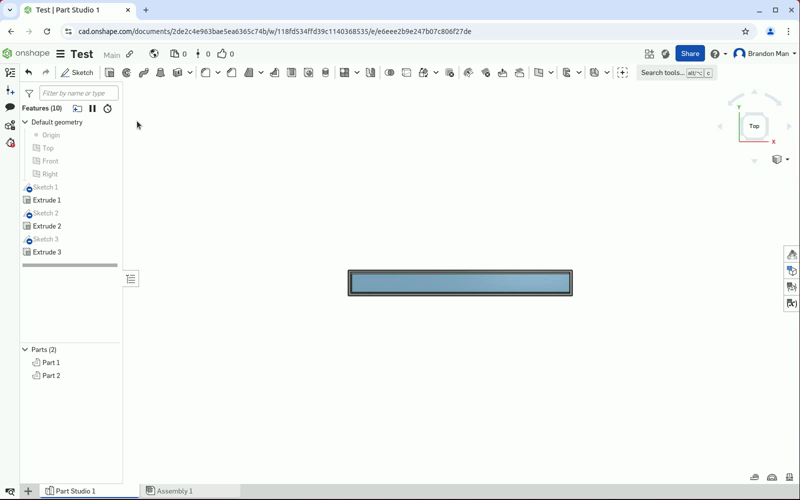
key(shift+h)
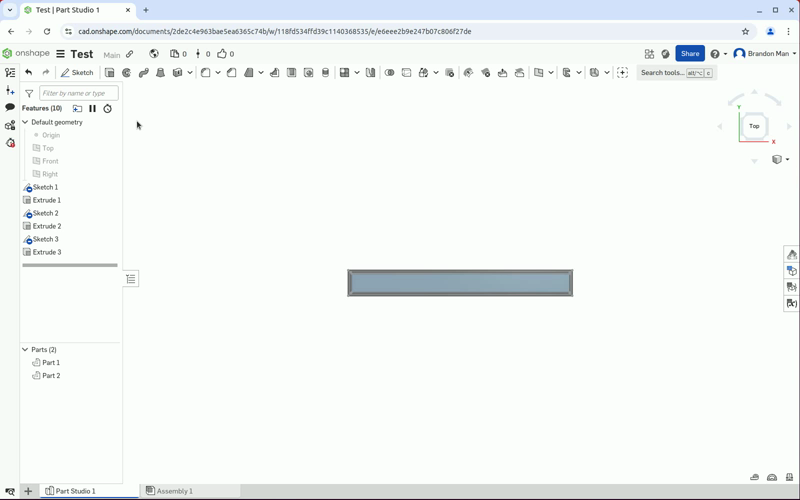
key(shift+h)
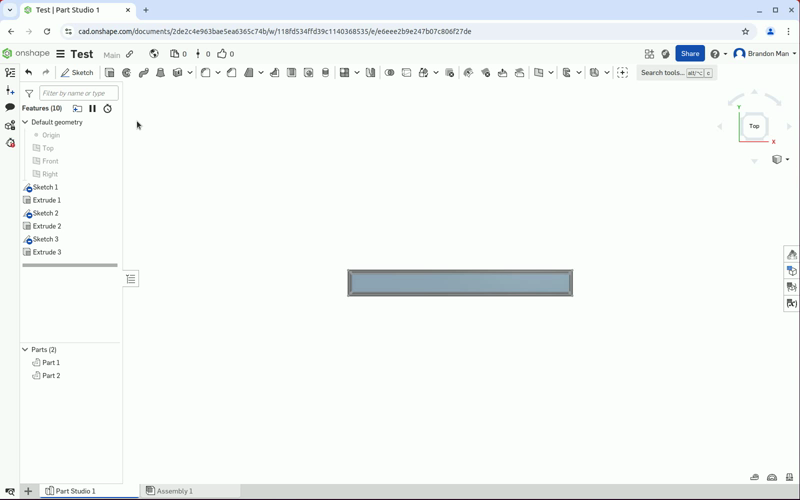
key(shift+7)
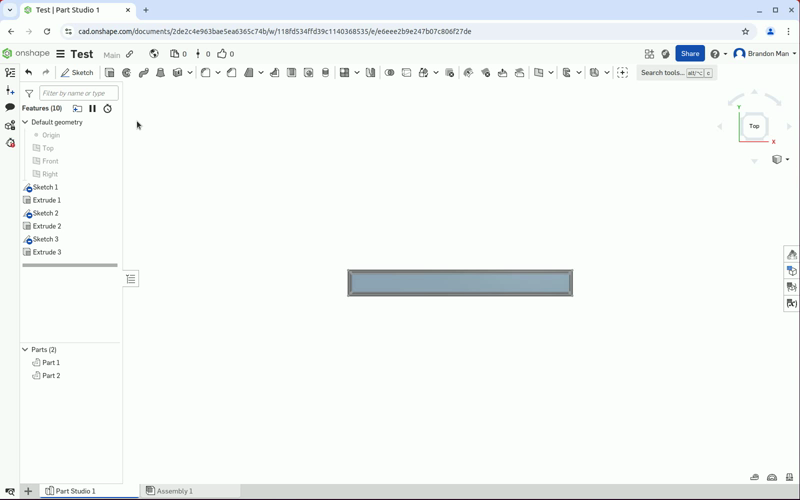
key(up, 3)
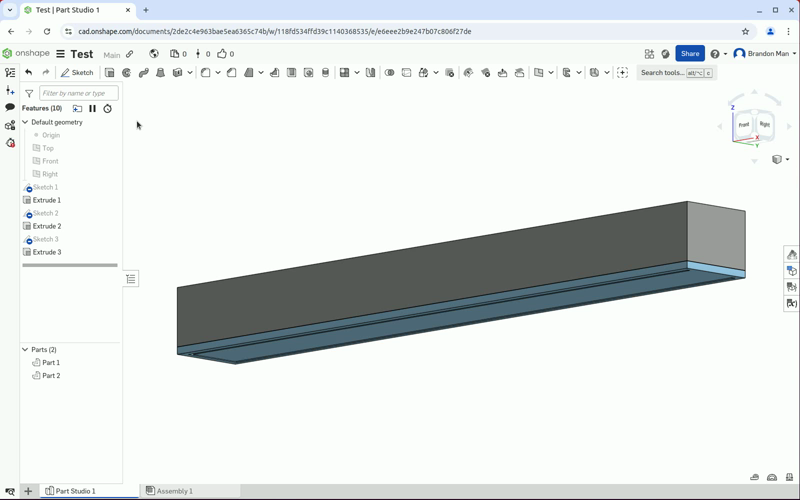
key(left, 3)
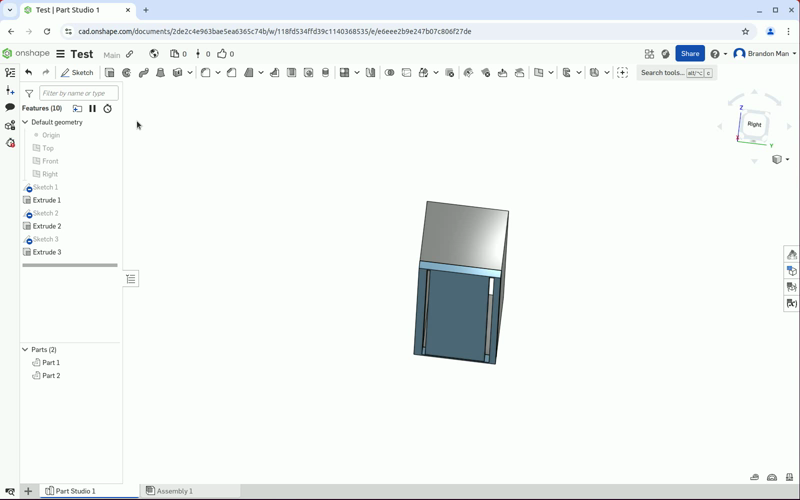
key(right, 3)
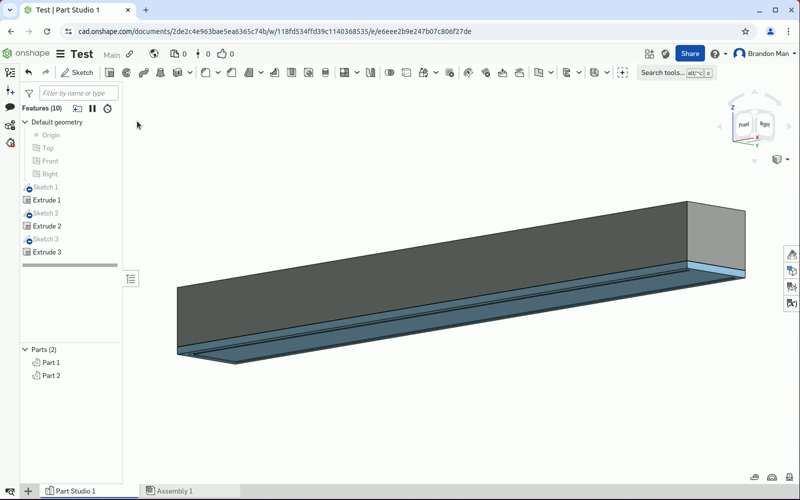
key(down, 3)
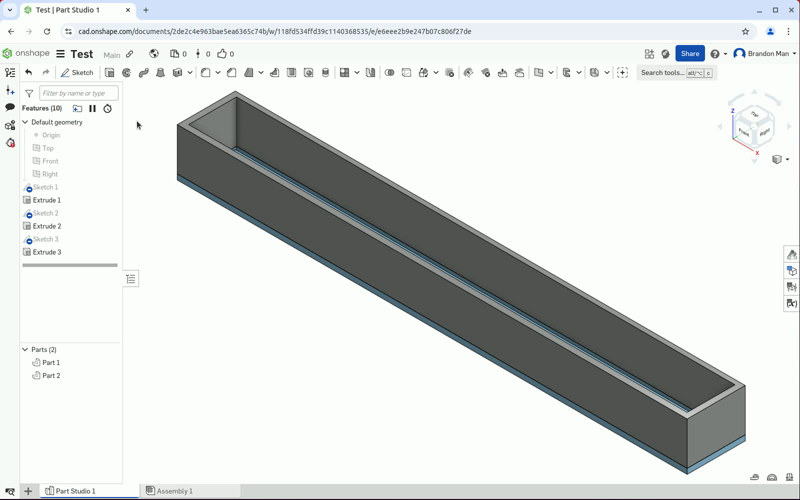
mouse_move(73, 189)
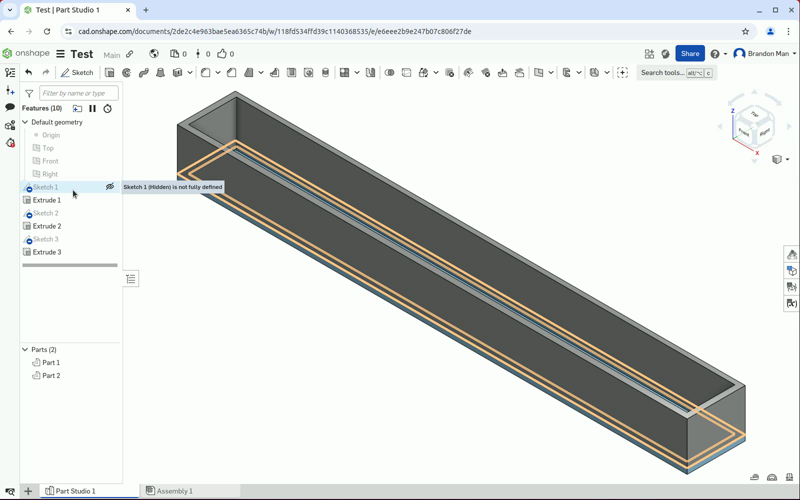
click(73, 189)